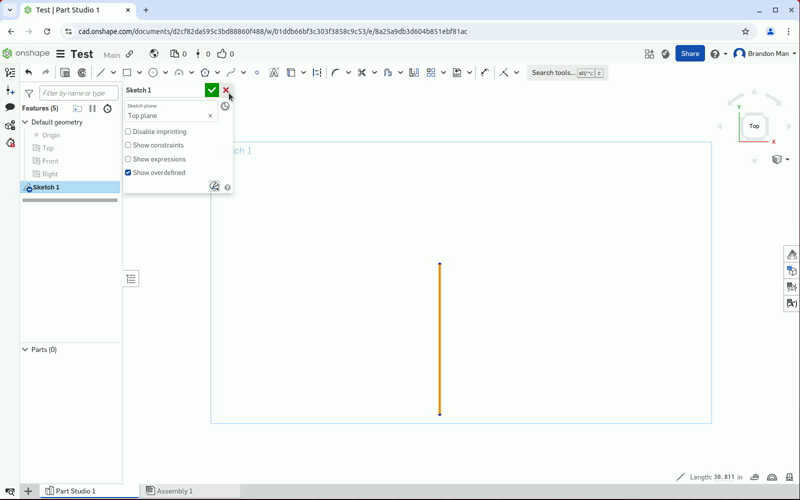
key(shift+h)
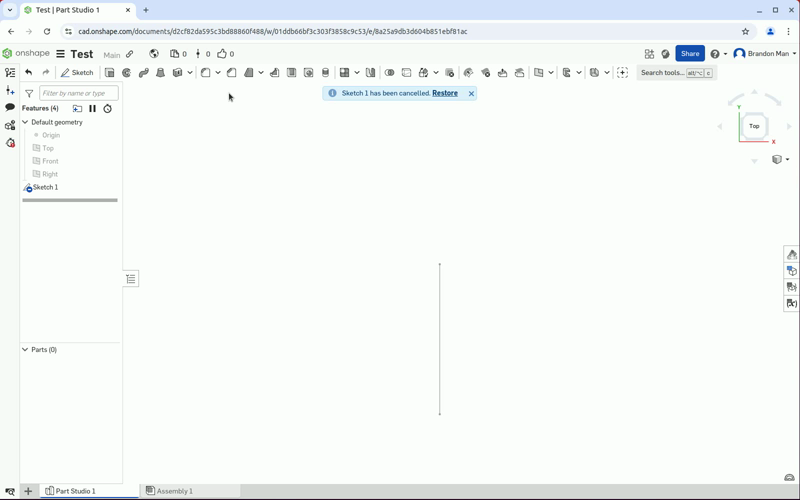
mouse_move(73, 352)
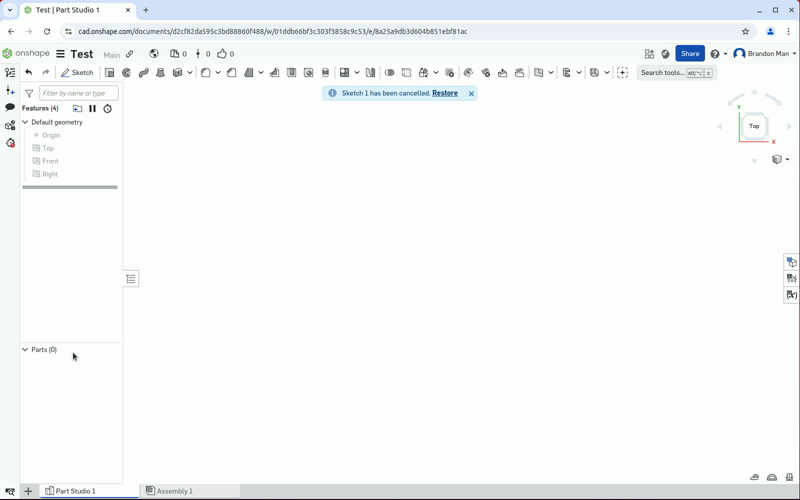
key(y)
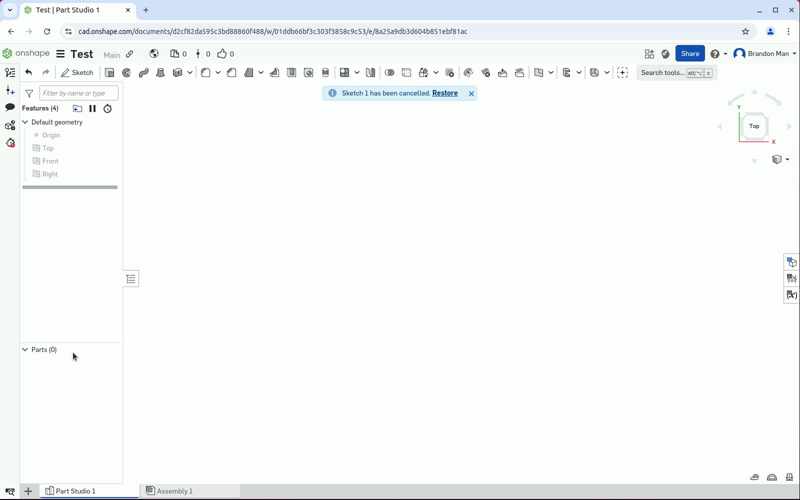
key(shift+p)
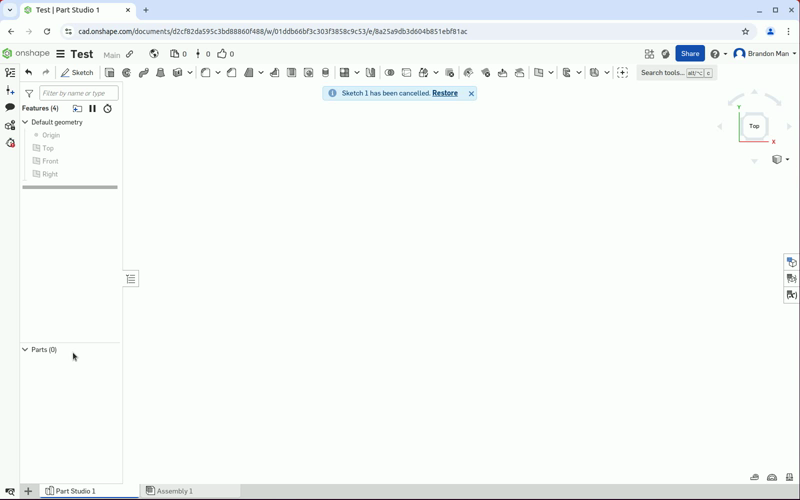
key(space)
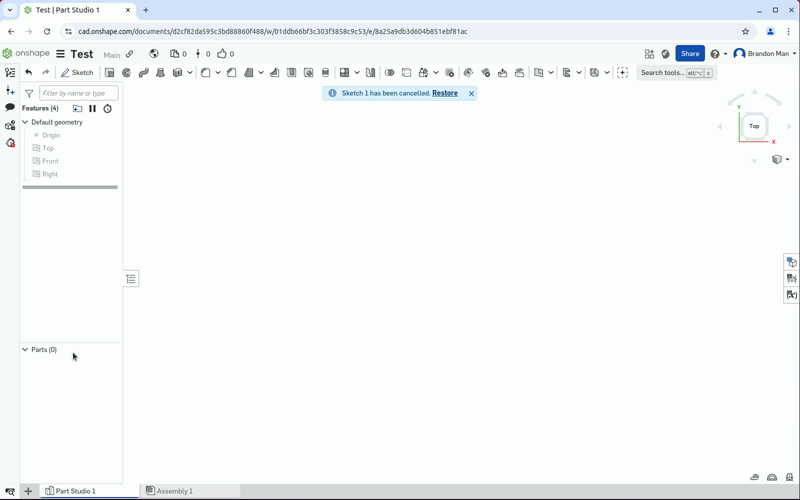
key_down(shift)
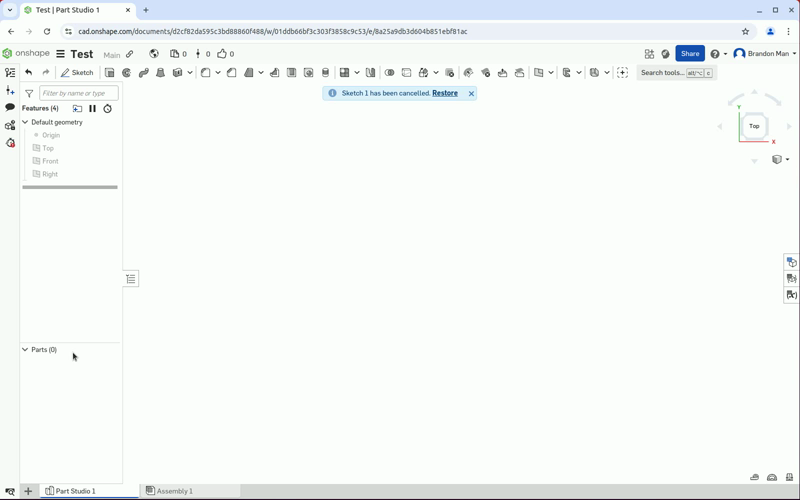
key(up)
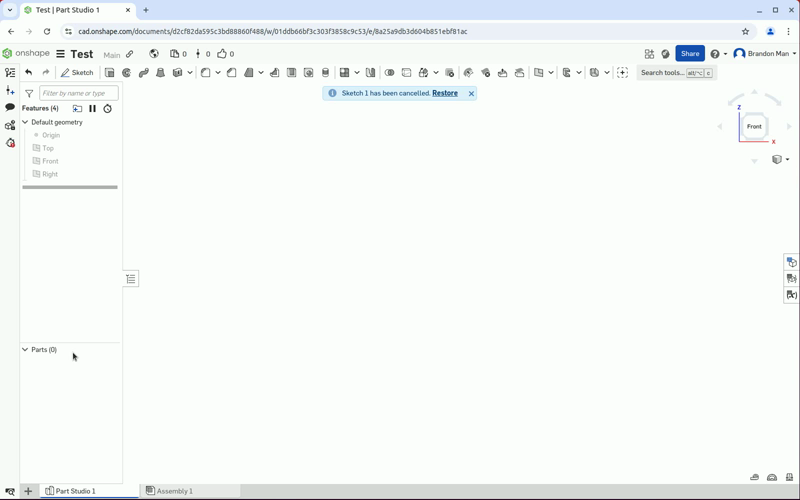
key_up(shift)
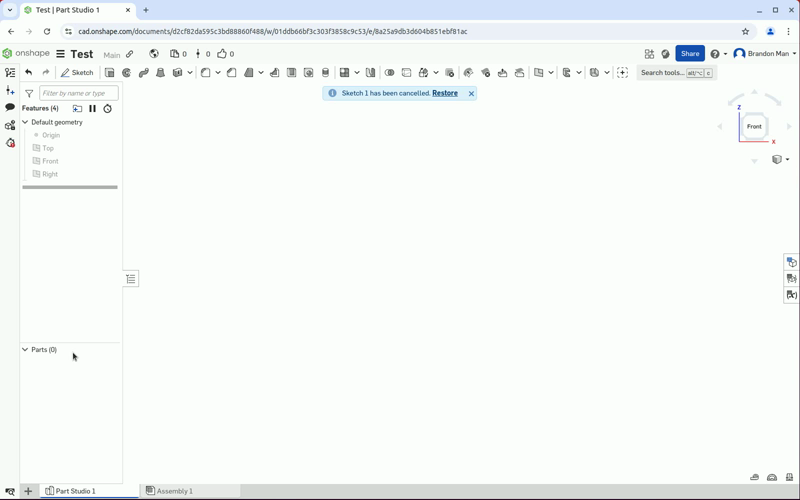
mouse_move(73, 352)
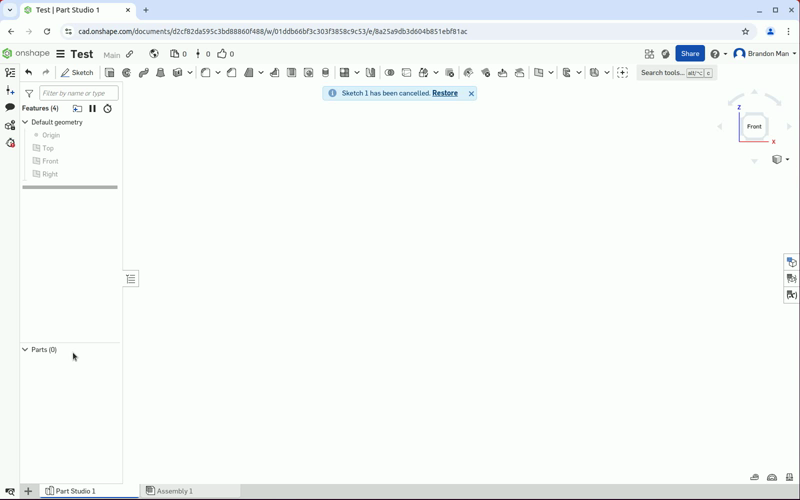
key(shift+y)
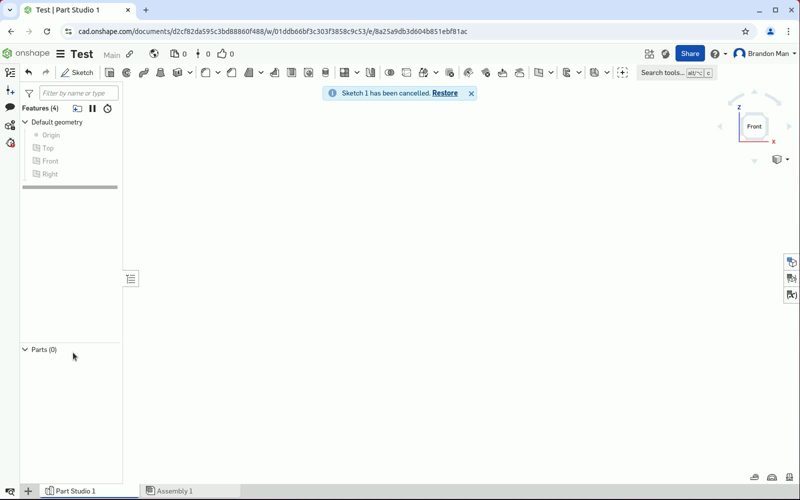
key(shift+s)
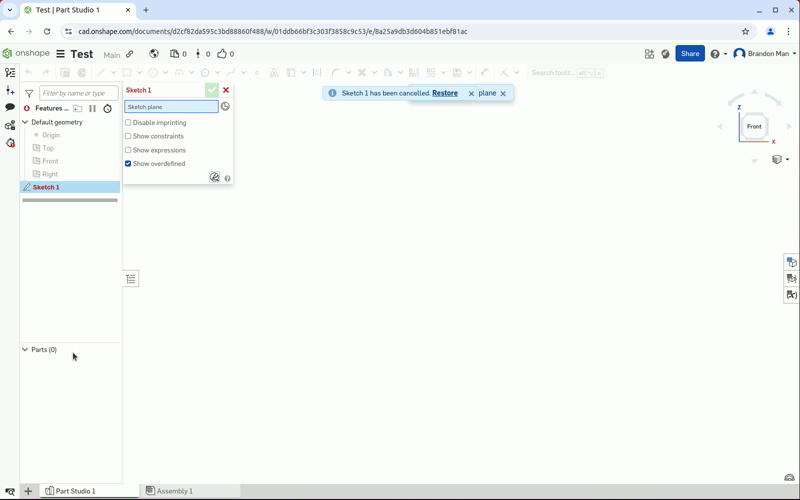
mouse_move(73, 163)
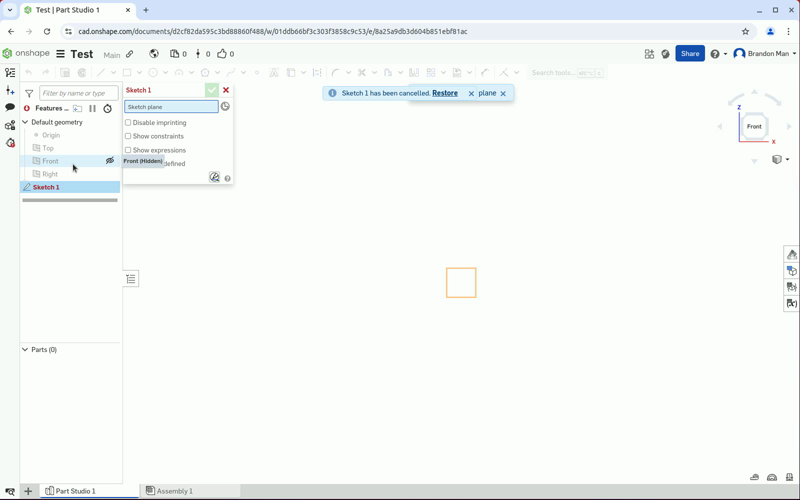
click(73, 163)
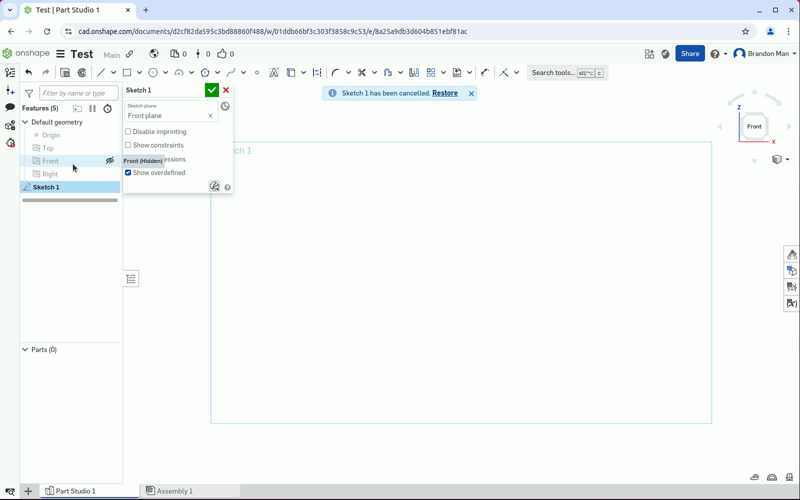
mouse_move(73, 352)
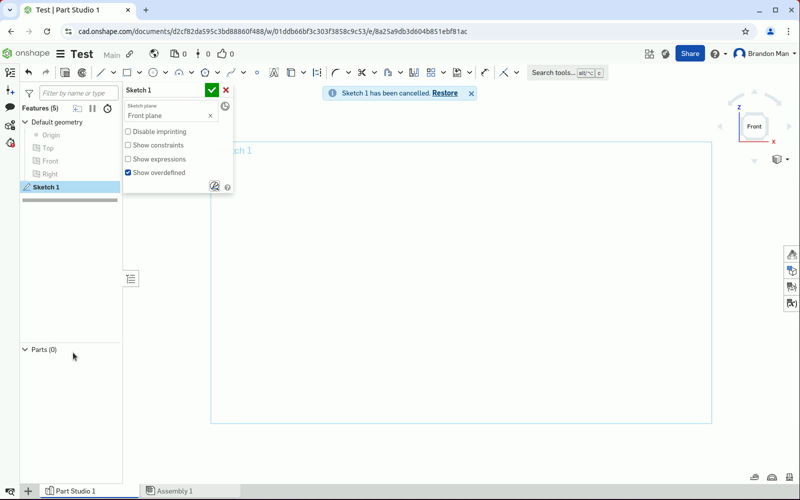
key(y)
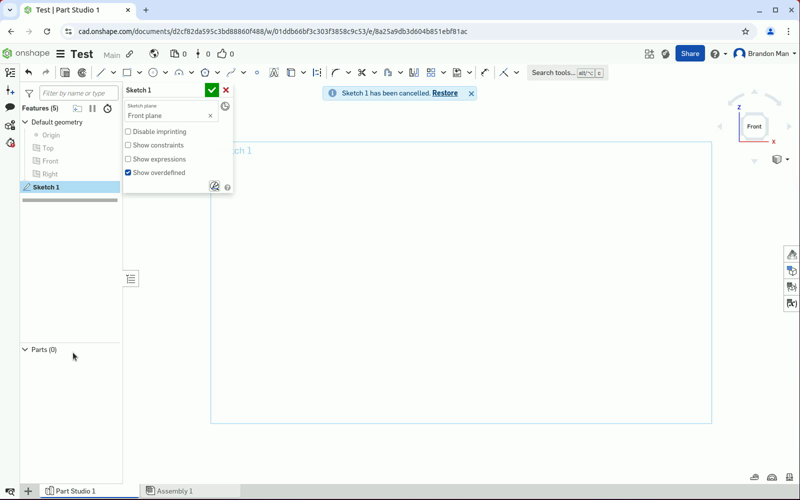
key(l)
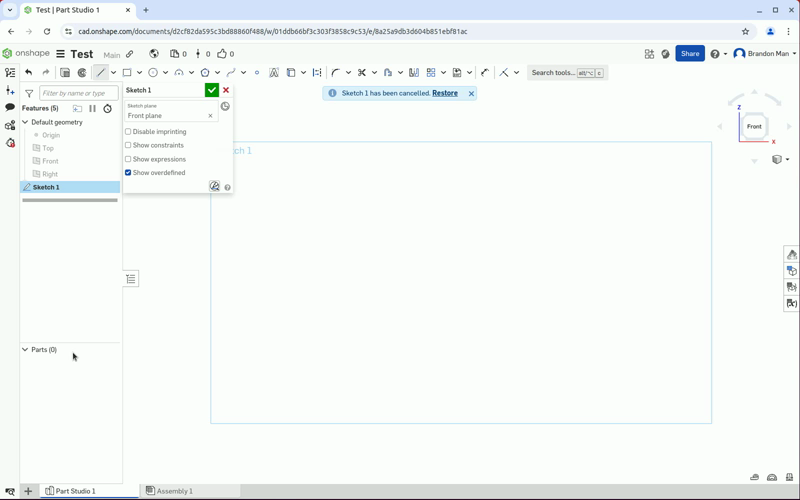
key_down(shift)
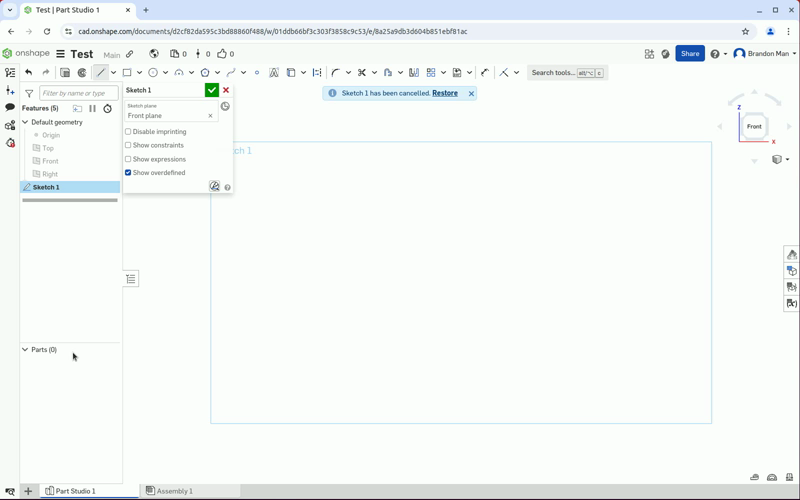
mouse_move(436, 324)
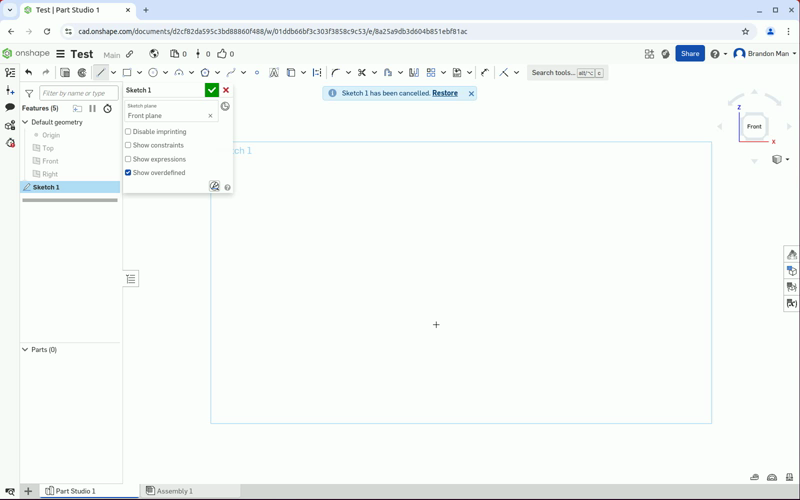
click(436, 324)
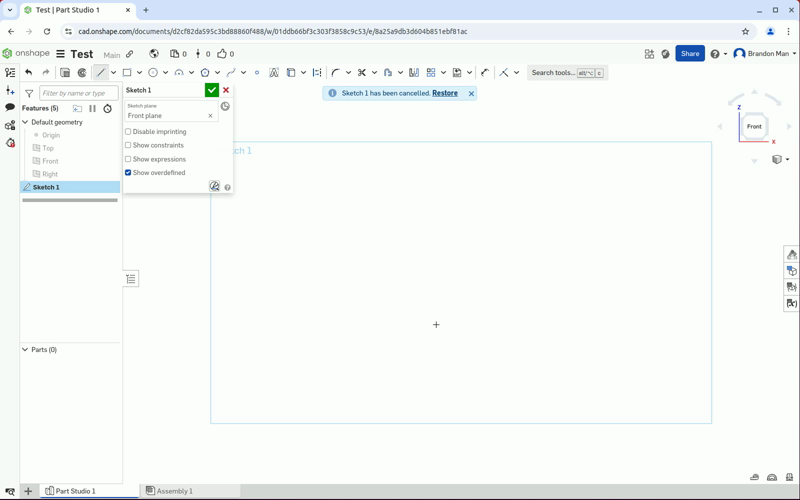
key_up(shift)
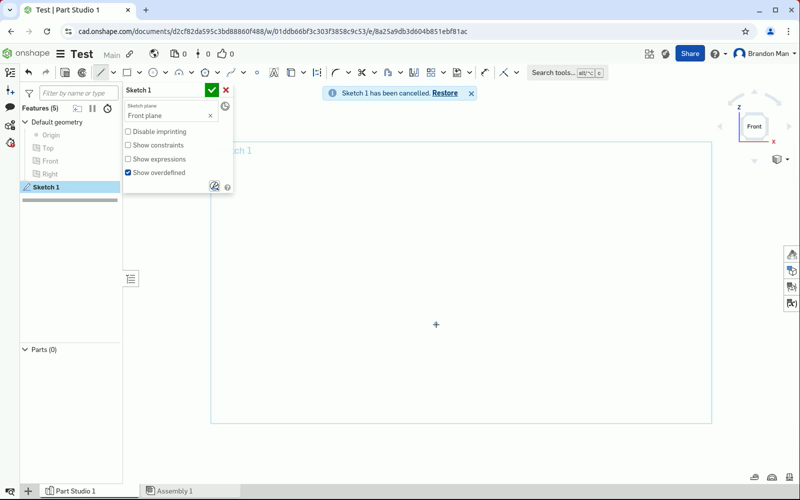
key_down(shift)
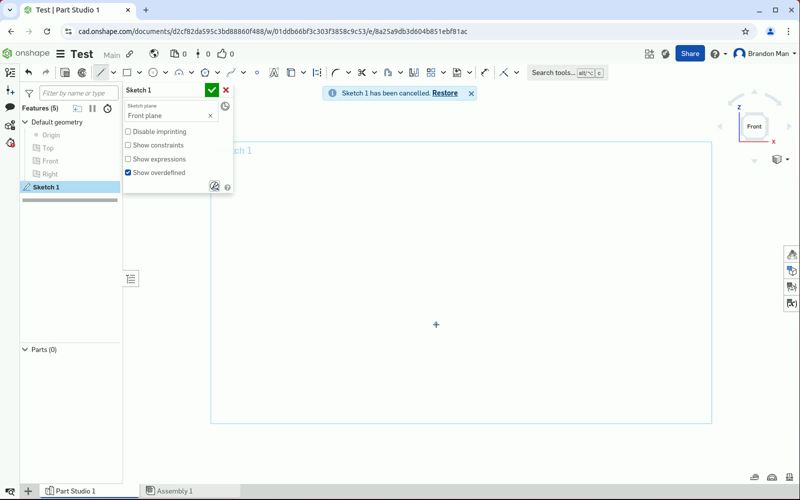
mouse_move(513, 324)
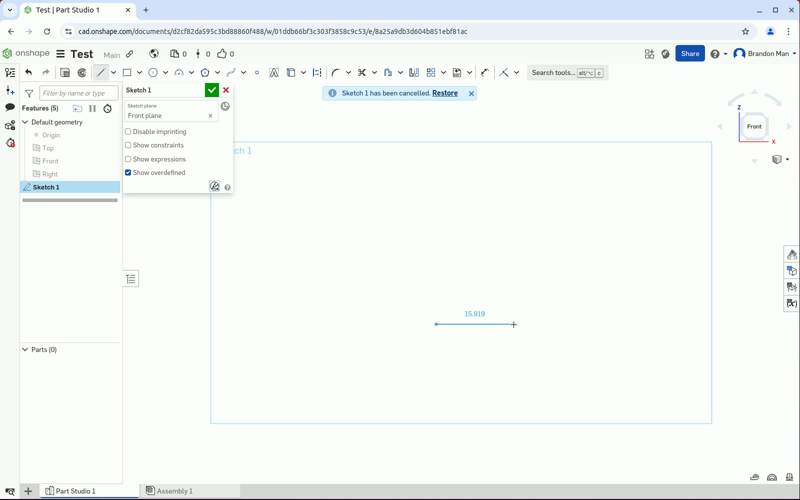
click(513, 324)
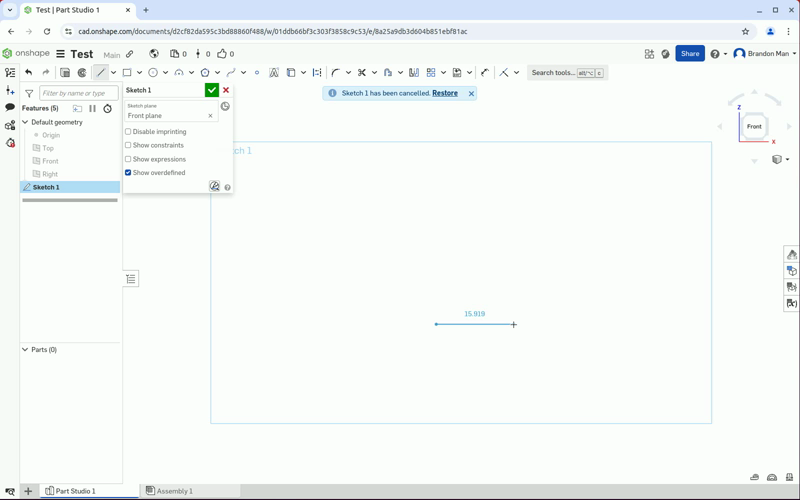
key_up(shift)
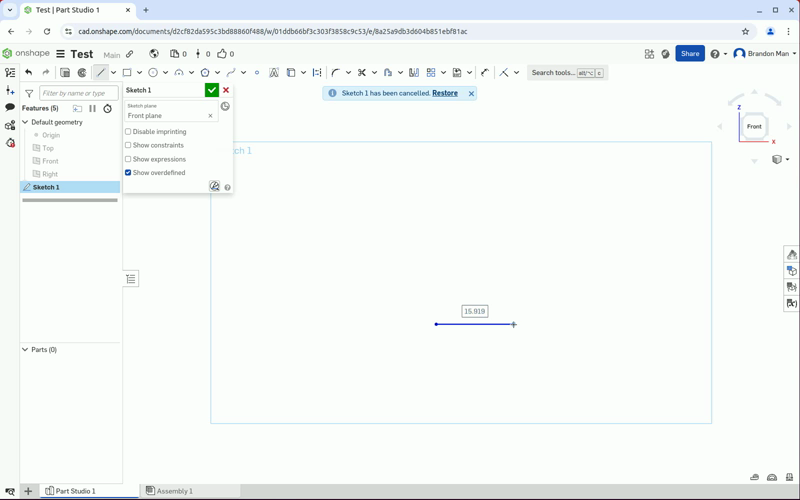
key_down(shift)
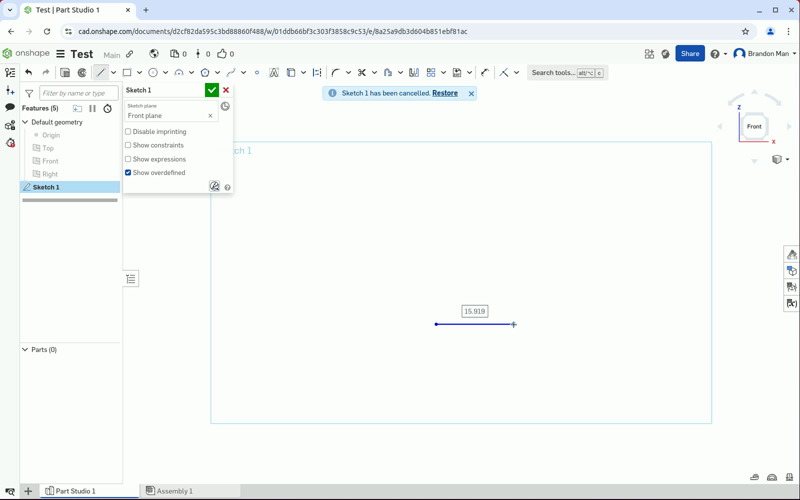
mouse_move(513, 170)
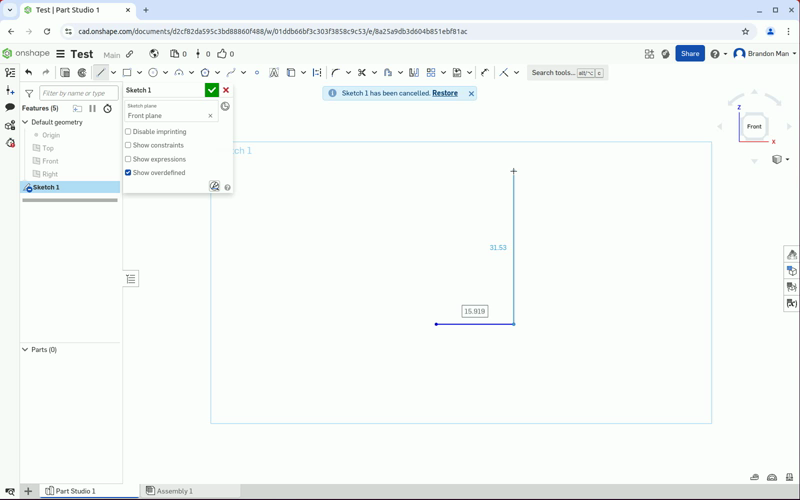
click(513, 170)
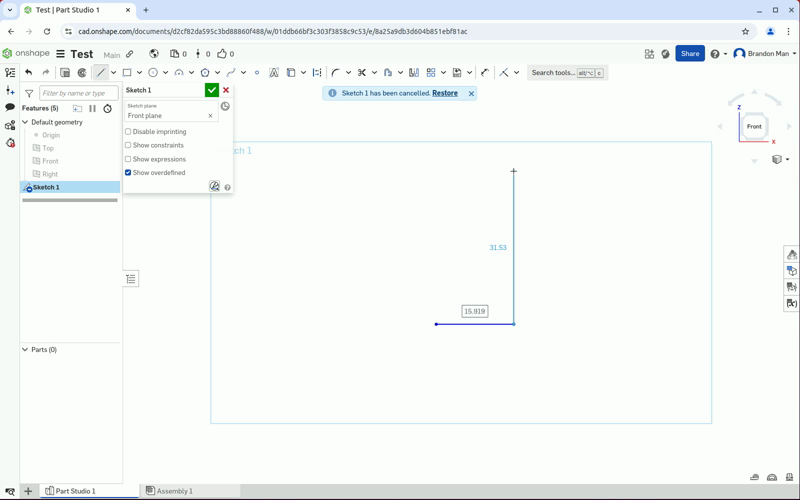
key_up(shift)
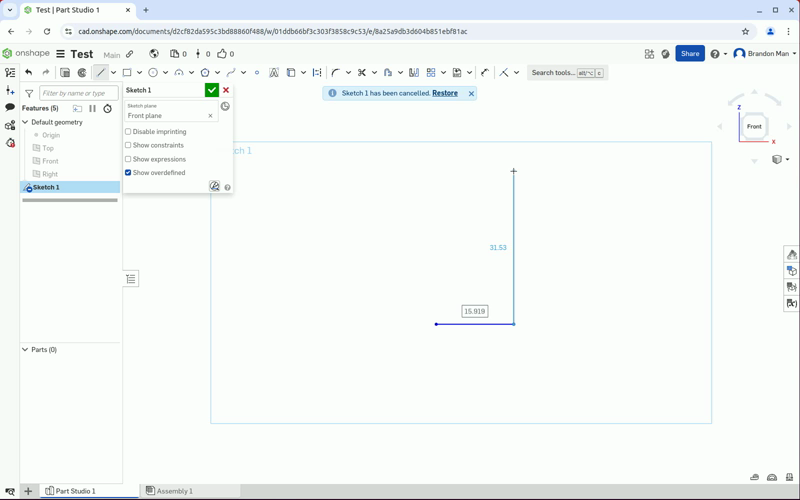
key_down(shift)
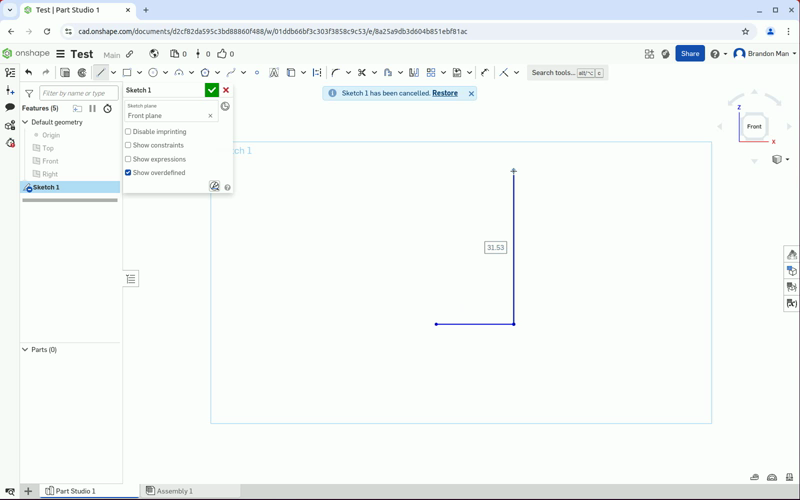
mouse_move(436, 170)
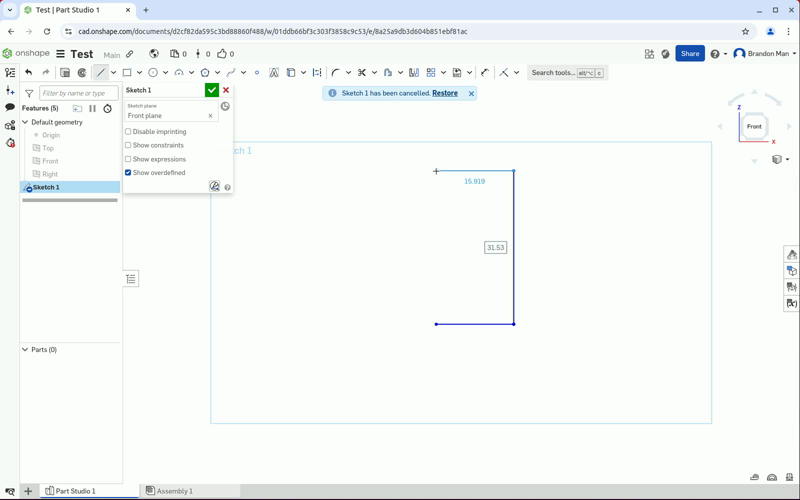
click(436, 170)
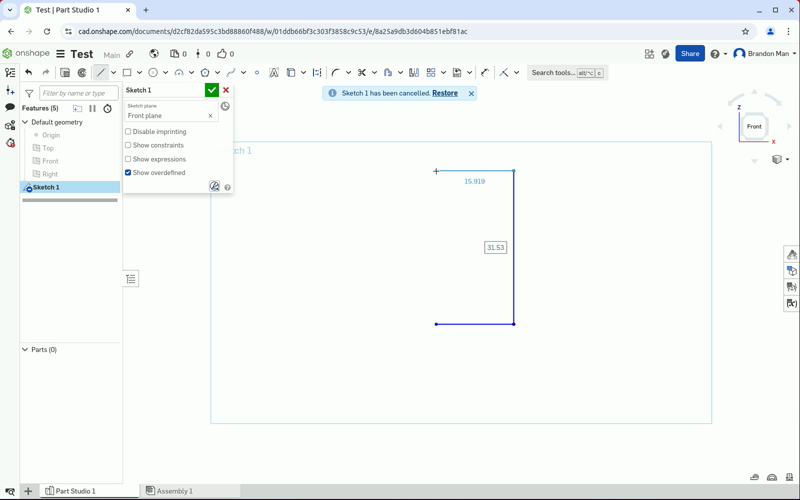
key_up(shift)
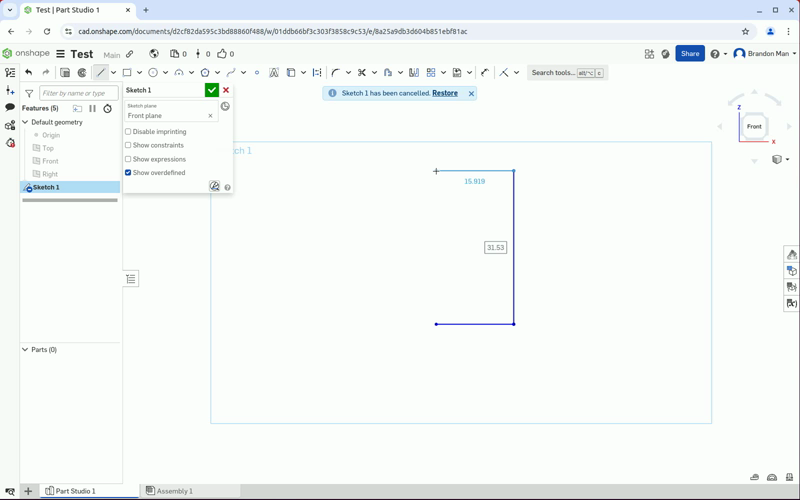
key_down(shift)
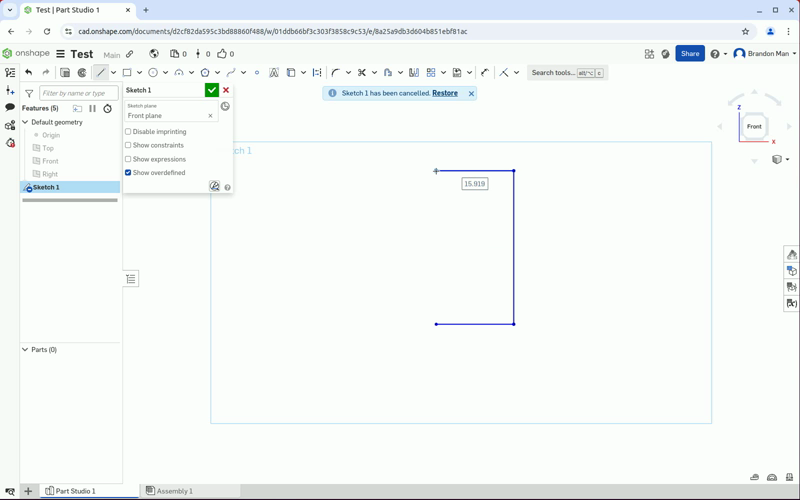
mouse_move(436, 324)
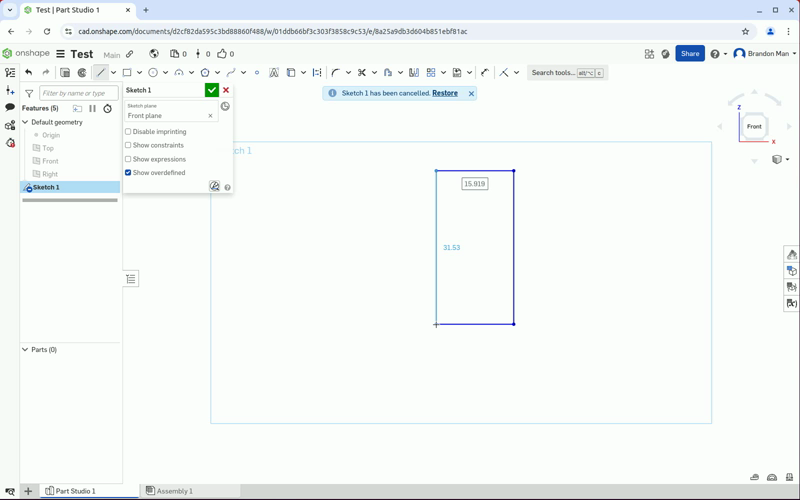
key_up(shift)
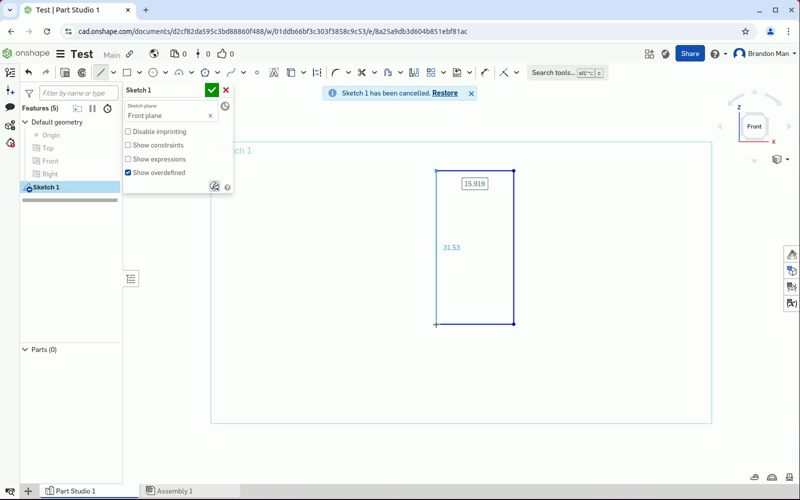
click(436, 324)
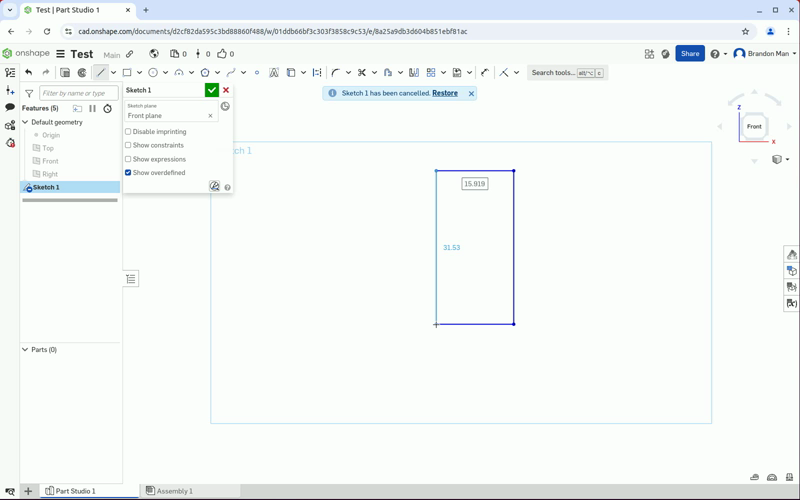
key(esc)
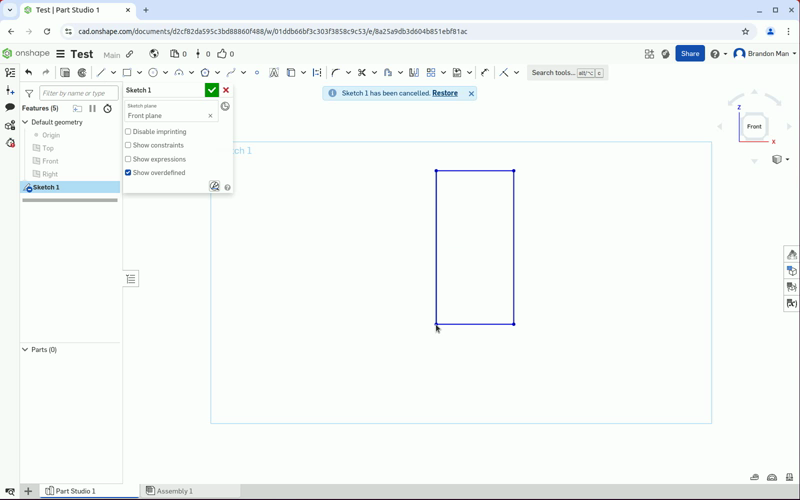
mouse_move(451, 197)
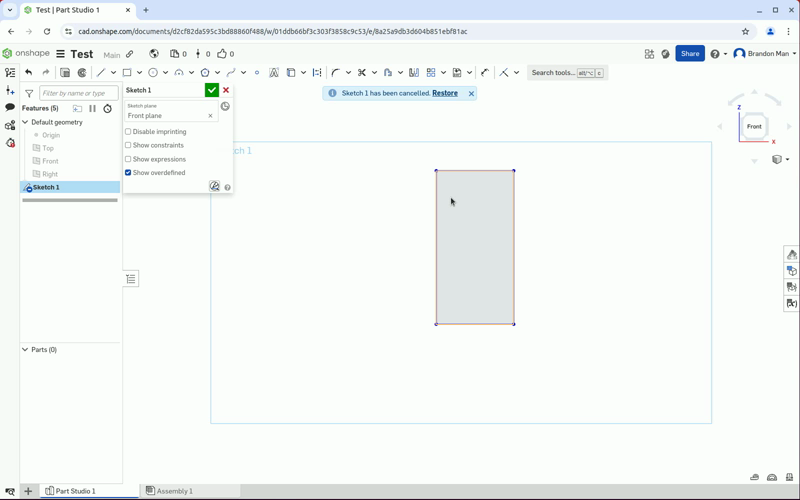
click(451, 197)
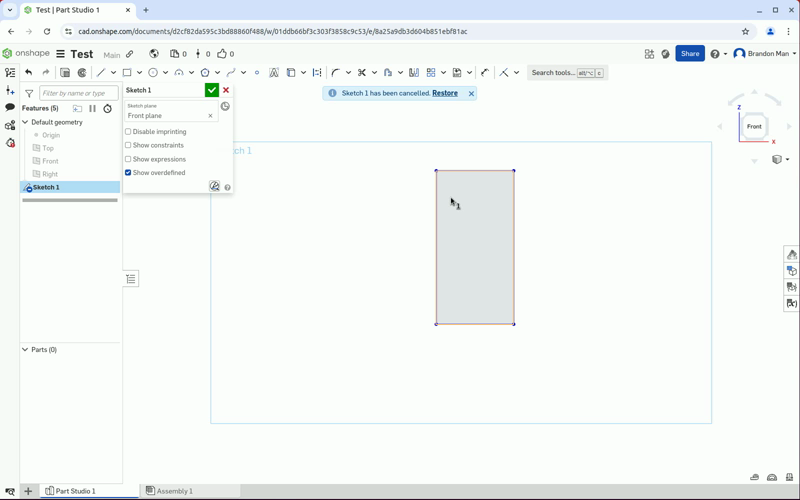
mouse_move(73, 352)
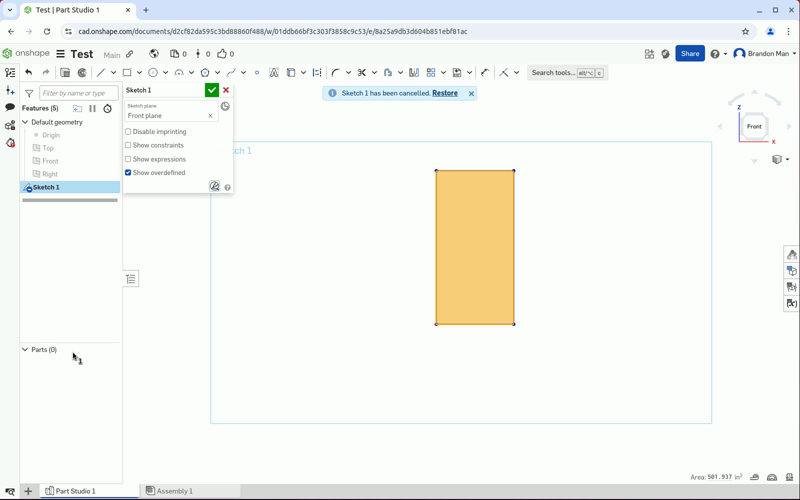
key(shift+y)
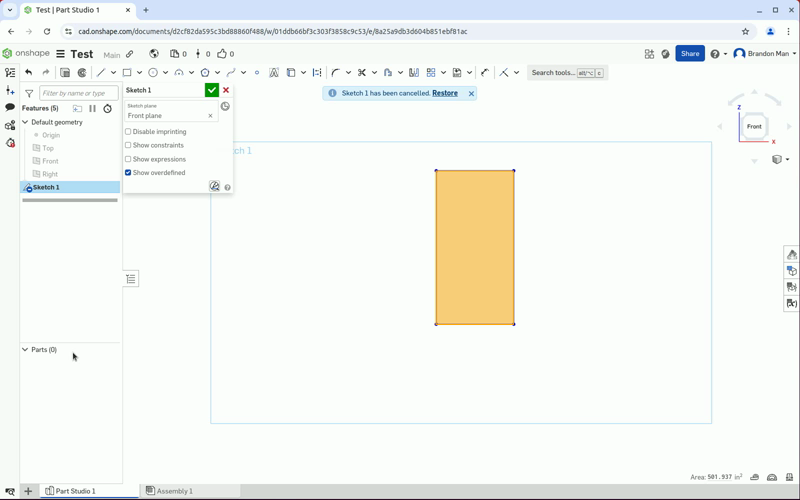
key(shift+e)
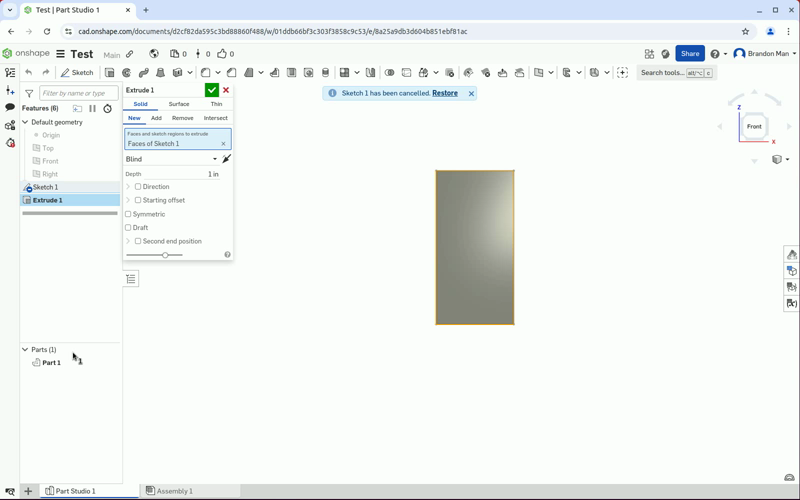
mouse_move(143, 106)
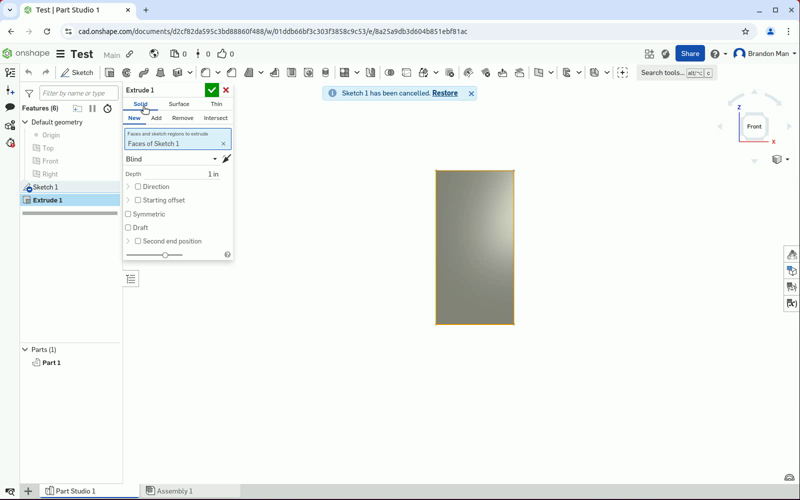
click(143, 106)
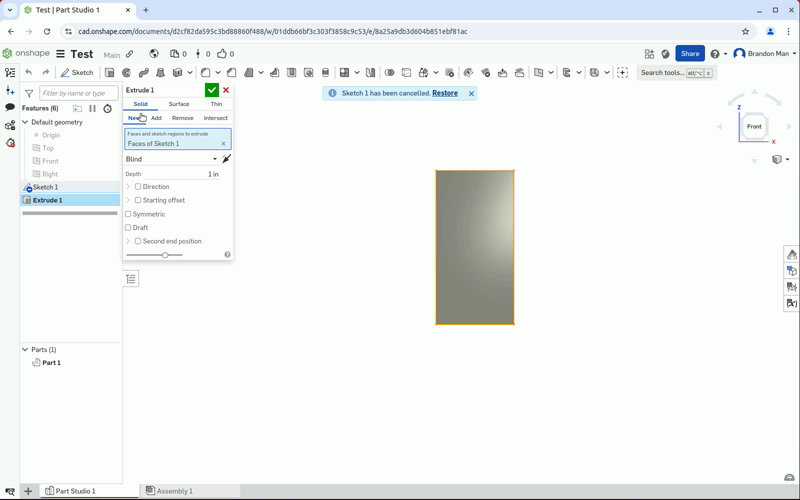
mouse_move(137, 120)
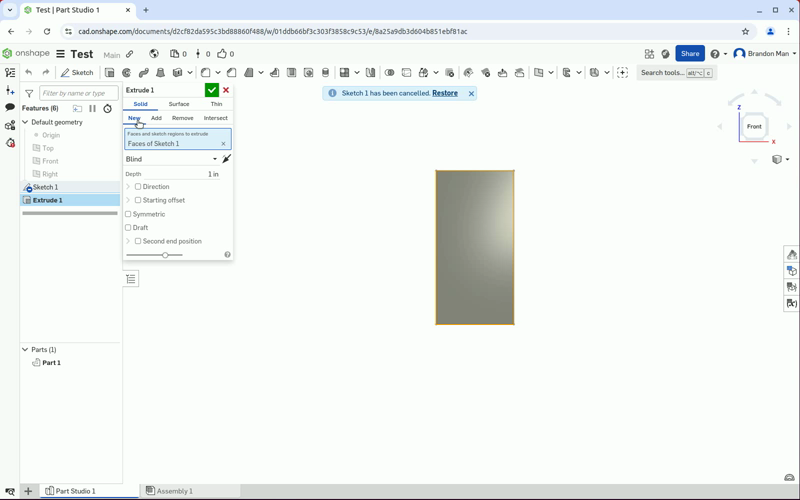
click(137, 120)
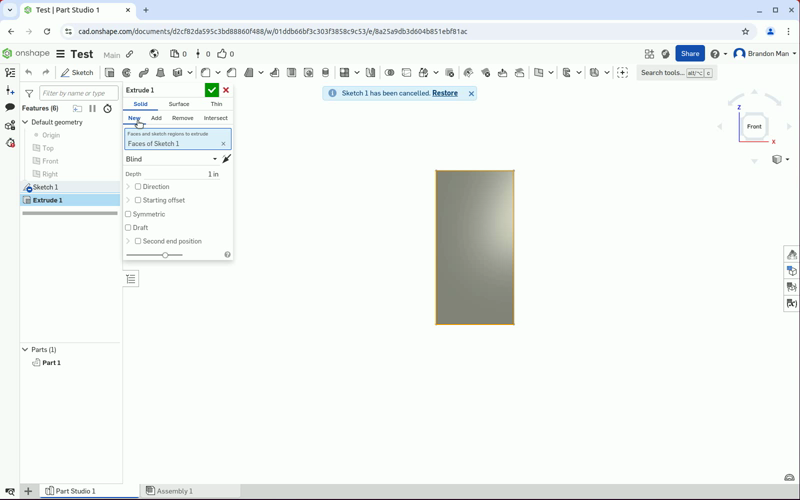
key(tab, 4)
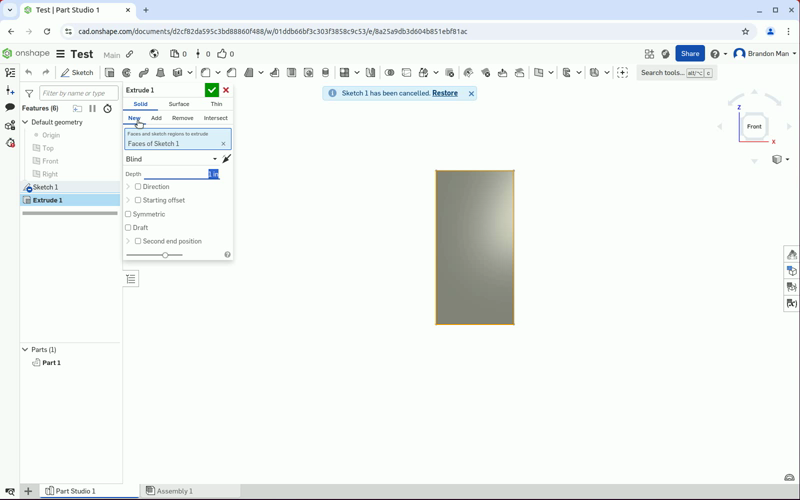
text(0.481)
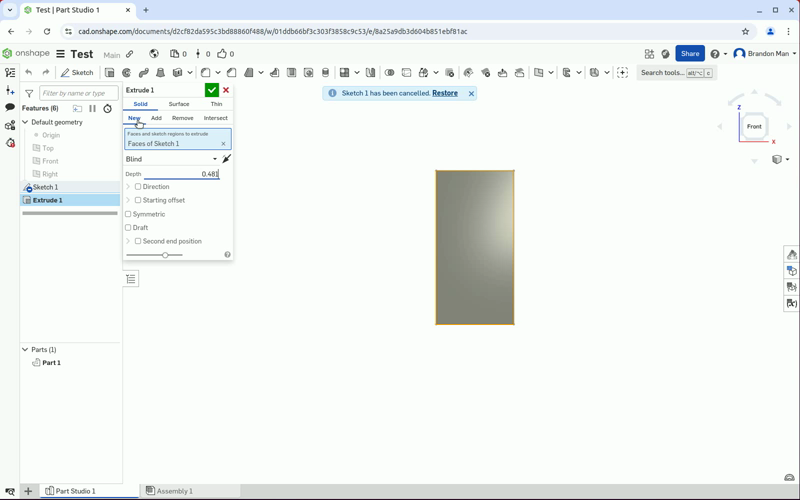
key(enter)
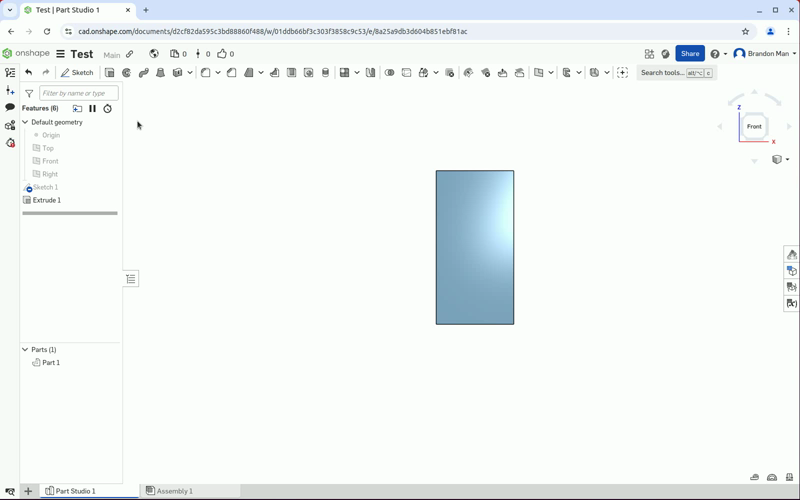
key(shift+h)
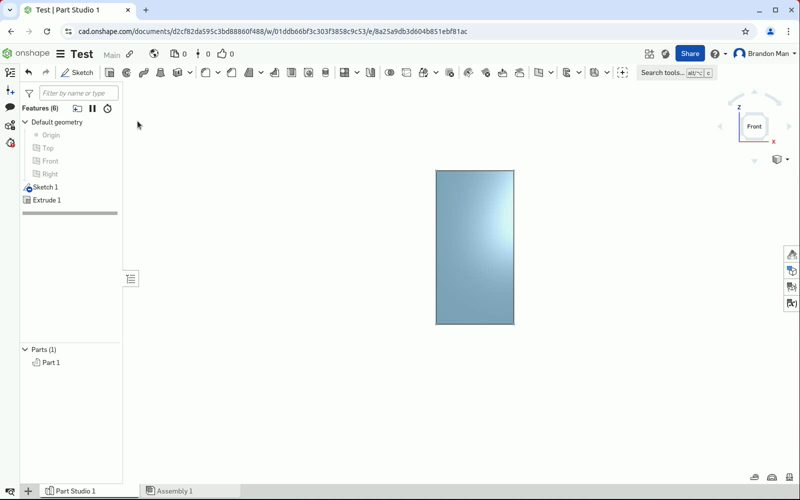
key(shift+h)
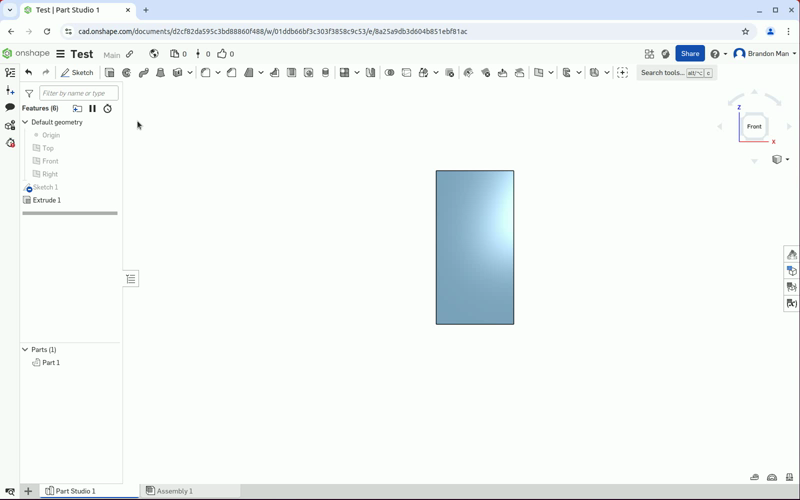
mouse_move(73, 189)
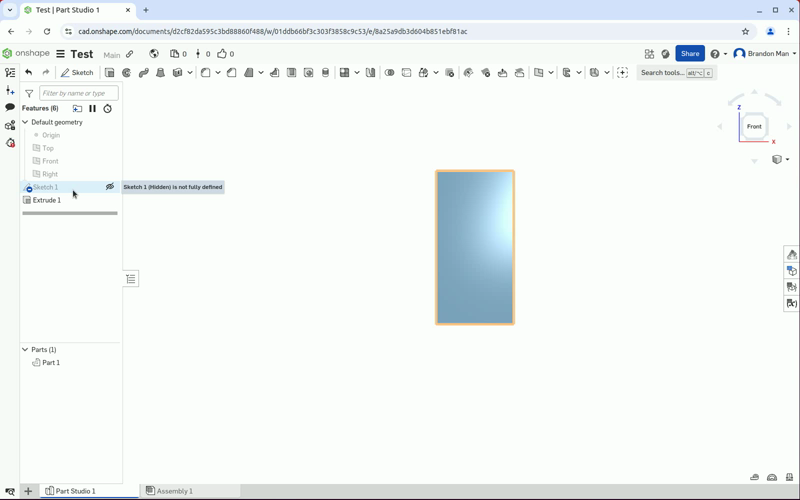
click(73, 189)
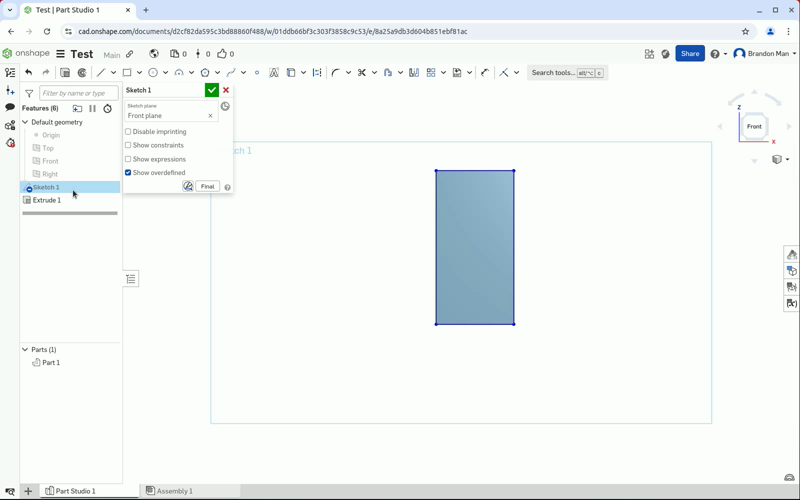
mouse_move(229, 92)
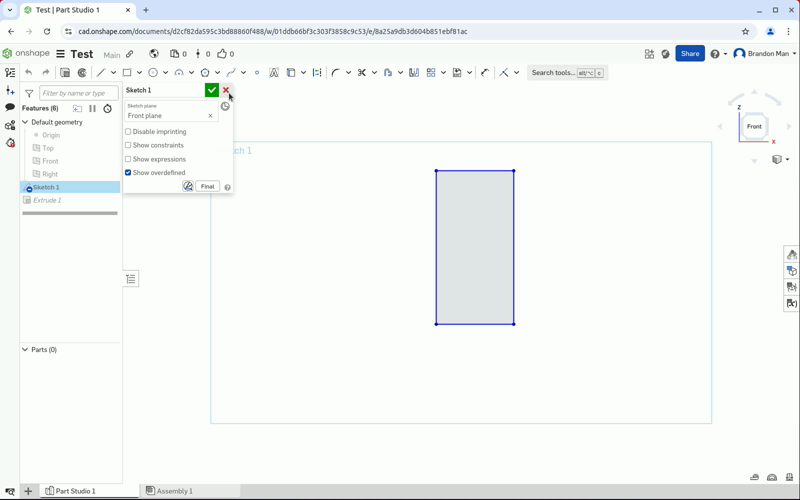
click(229, 92)
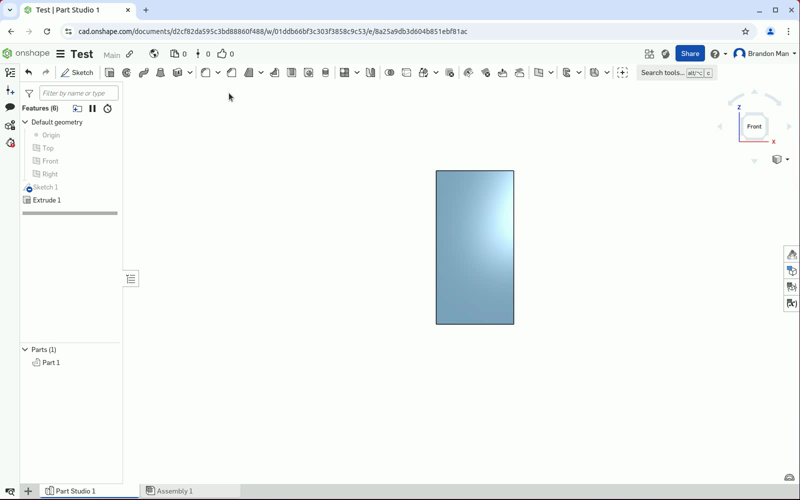
mouse_move(541, 75)
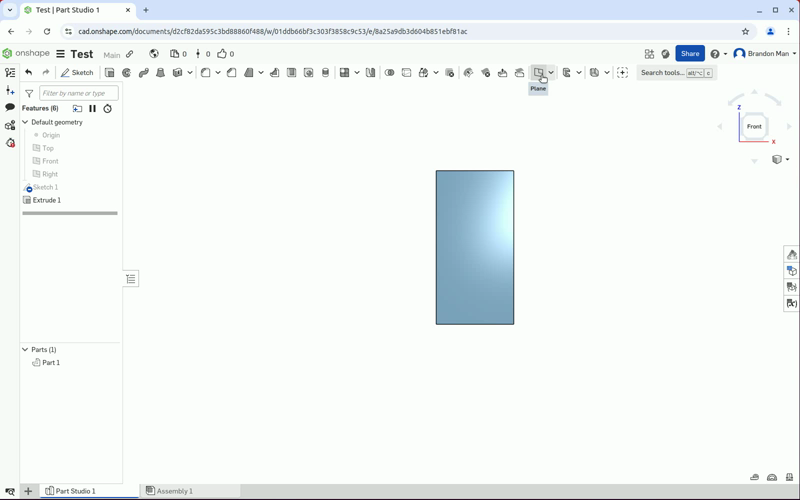
click(541, 75)
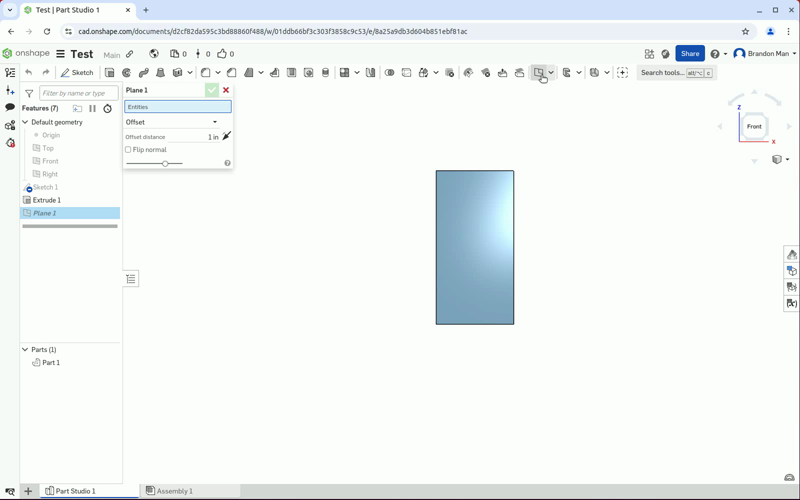
mouse_move(73, 163)
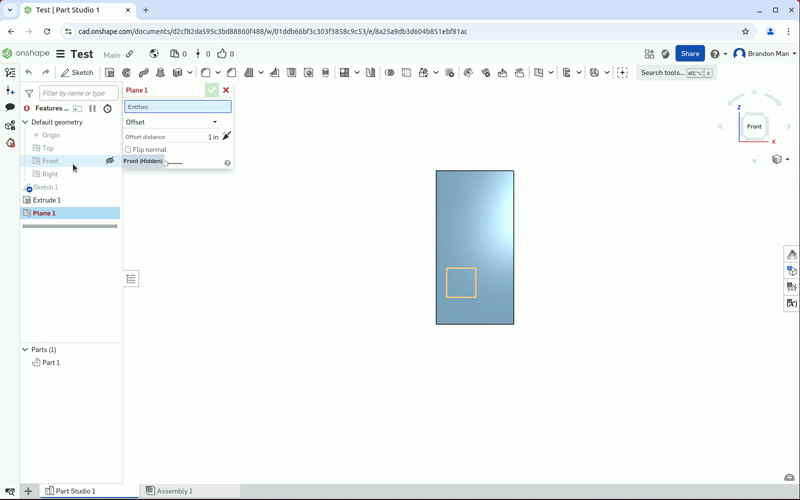
click(73, 163)
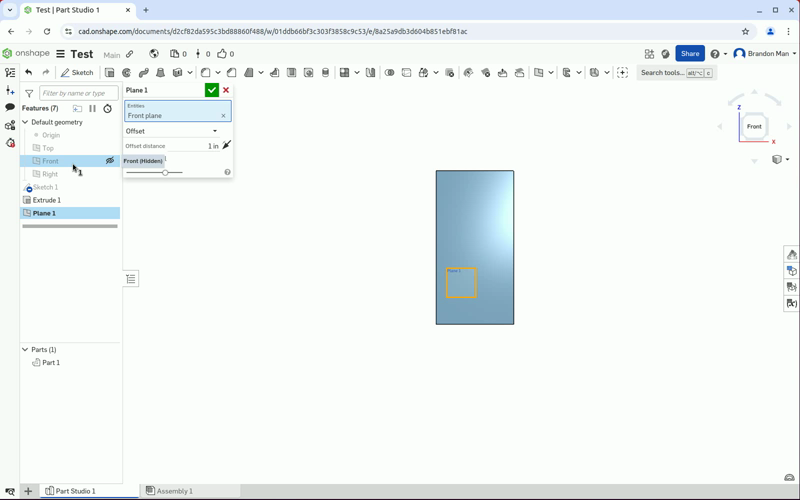
key(tab, 2)
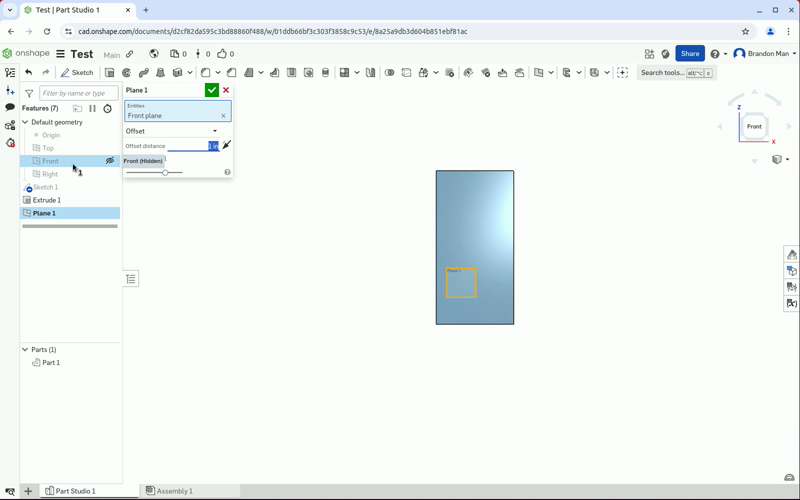
text(0.493)
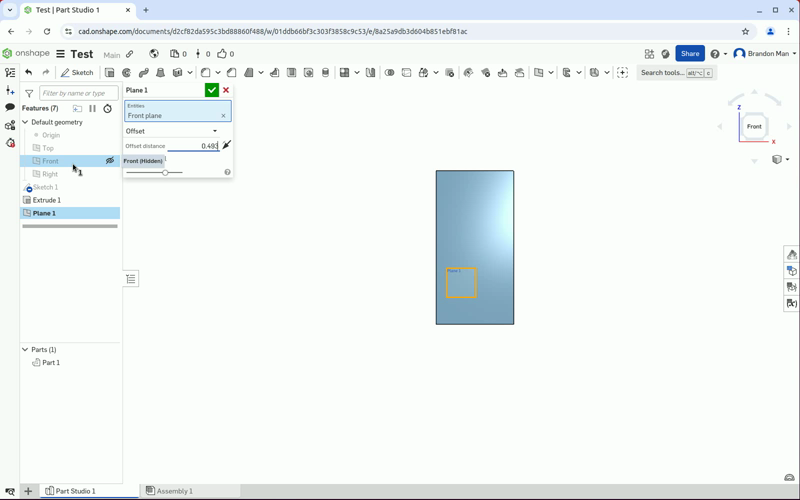
key(enter, 2)
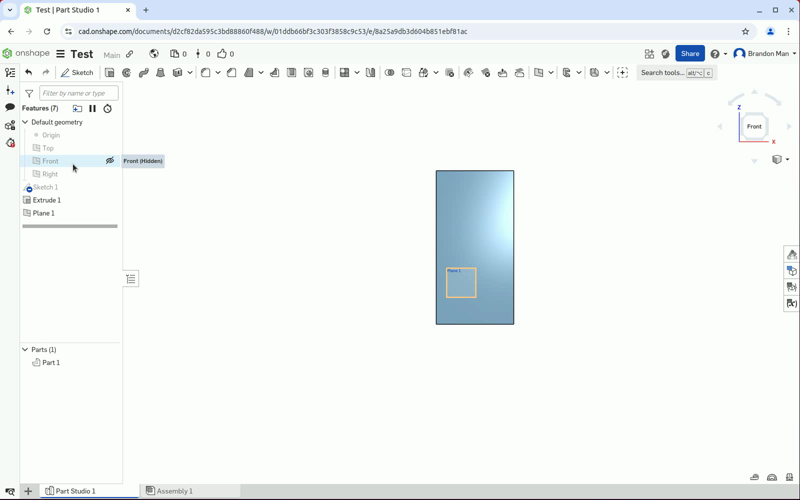
key(shift+s)
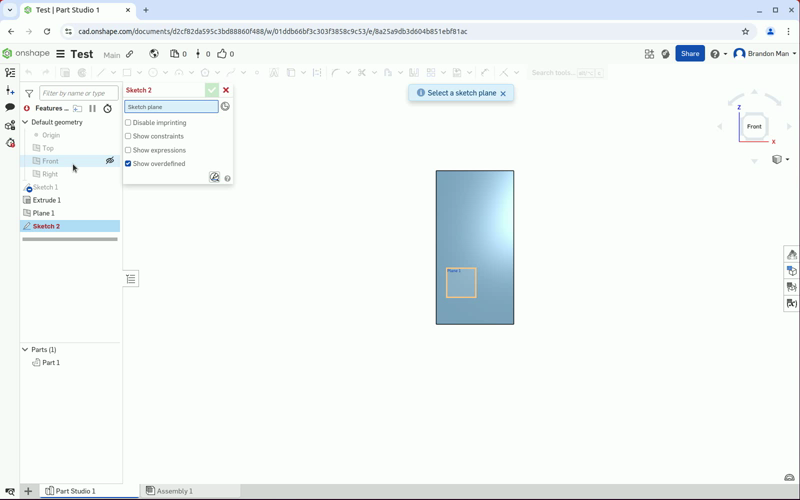
mouse_move(73, 215)
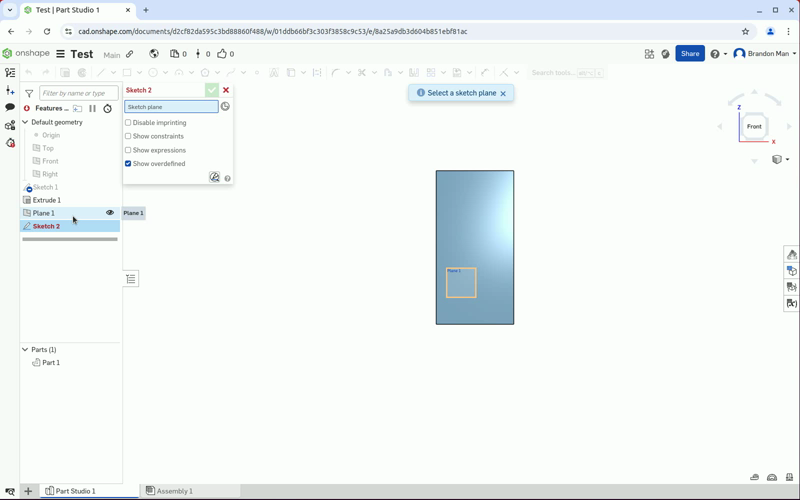
click(73, 215)
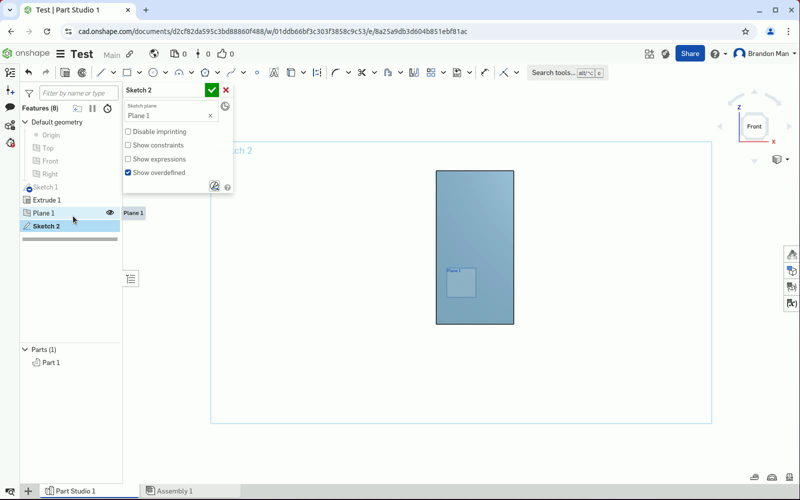
mouse_move(73, 352)
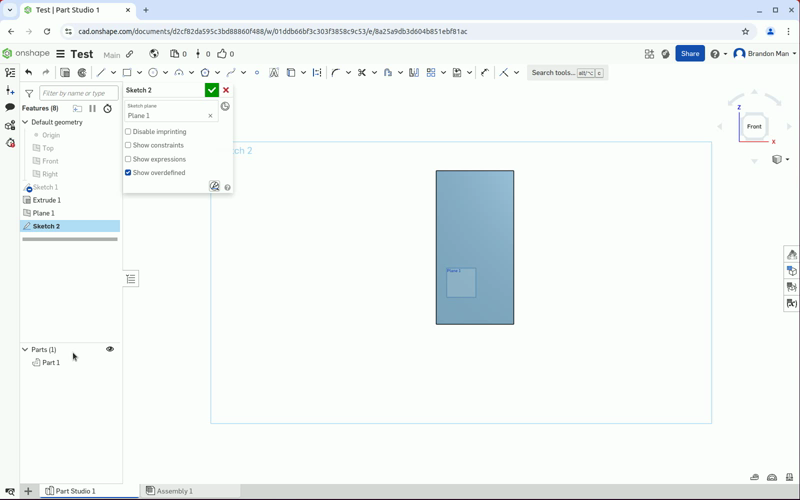
key(y)
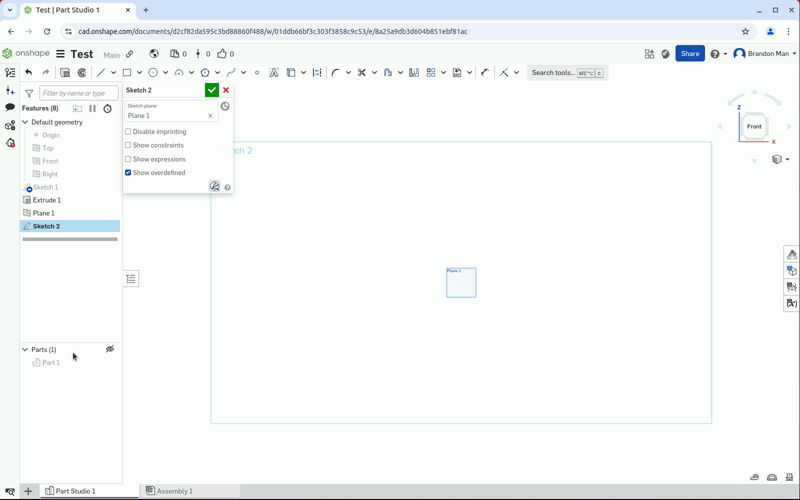
key(l)
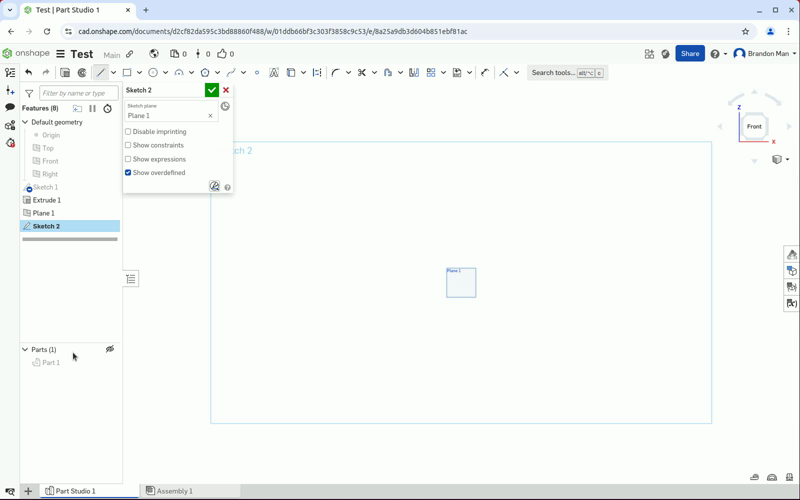
key_down(shift)
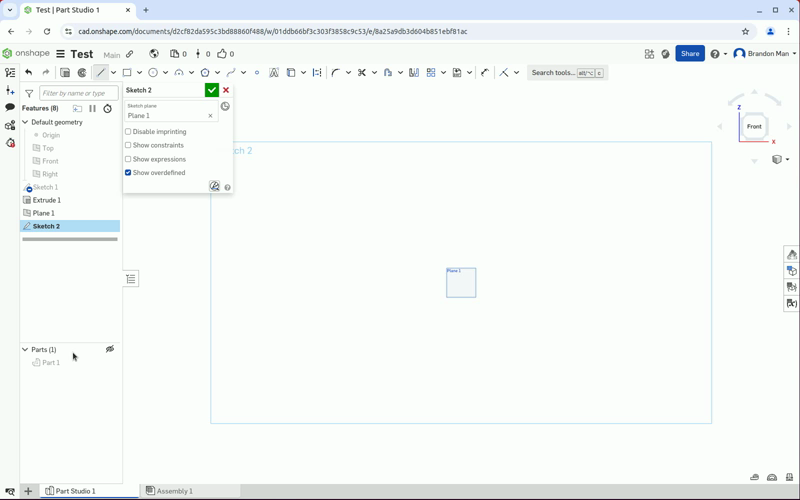
mouse_move(436, 324)
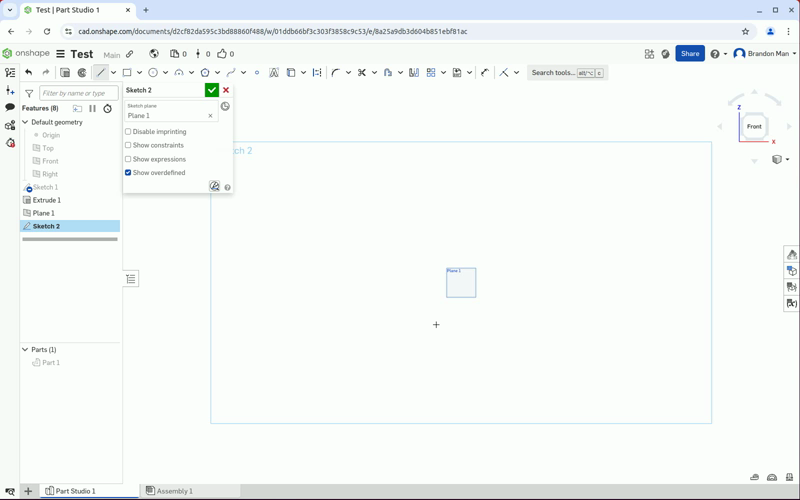
click(436, 324)
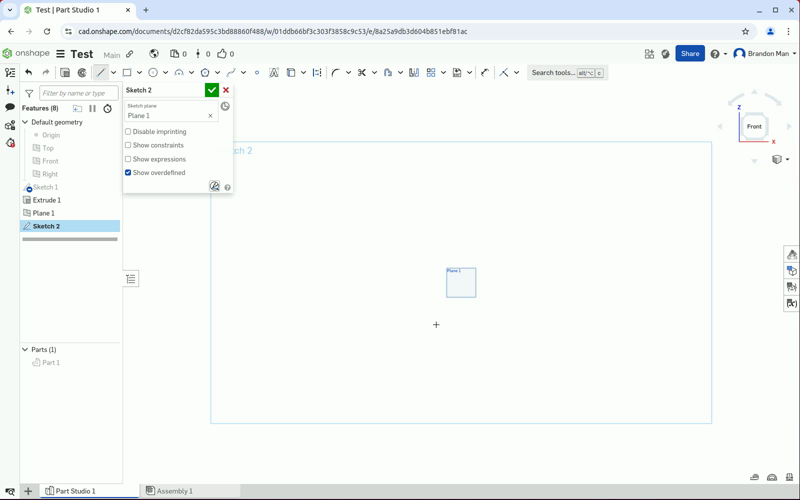
key_up(shift)
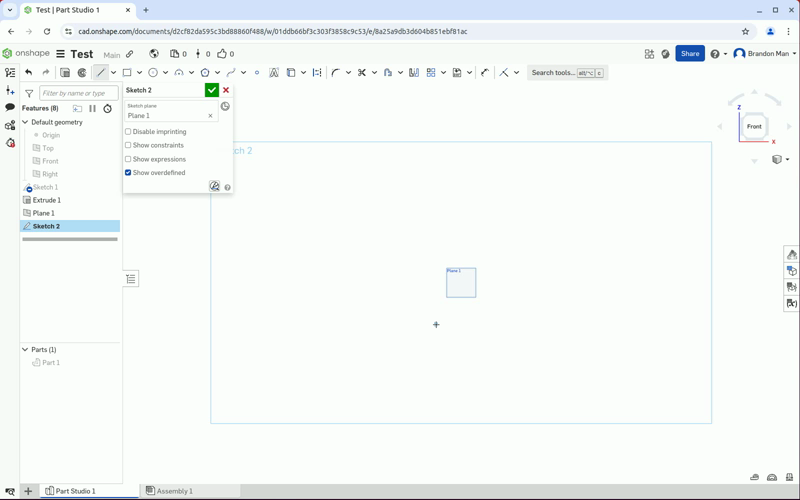
key_down(shift)
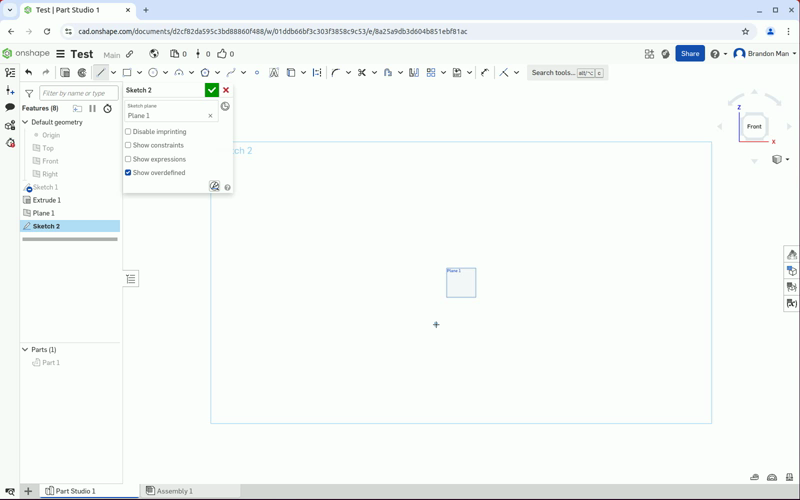
mouse_move(466, 324)
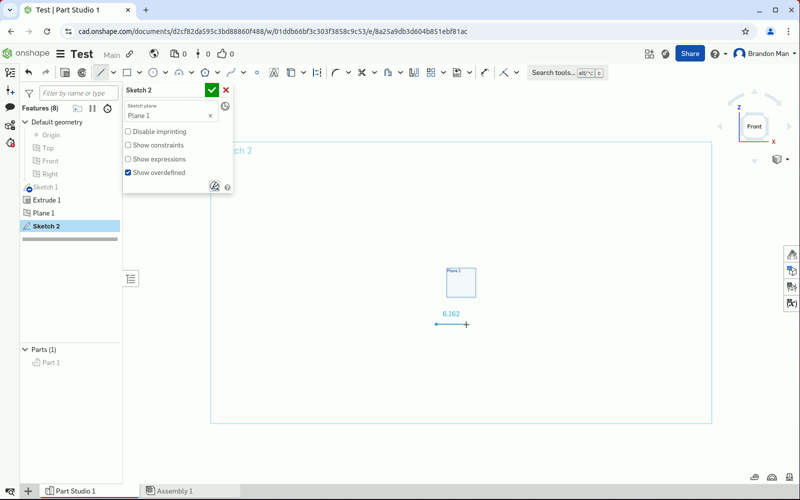
mouse_move(439, 324)
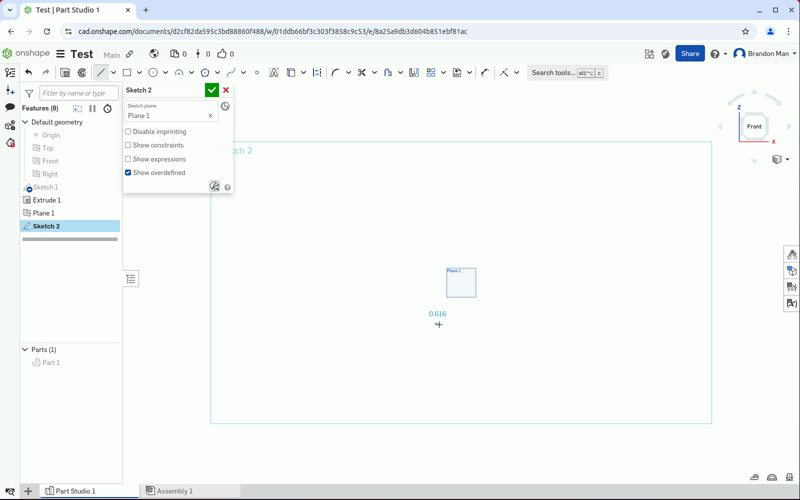
scroll(6)
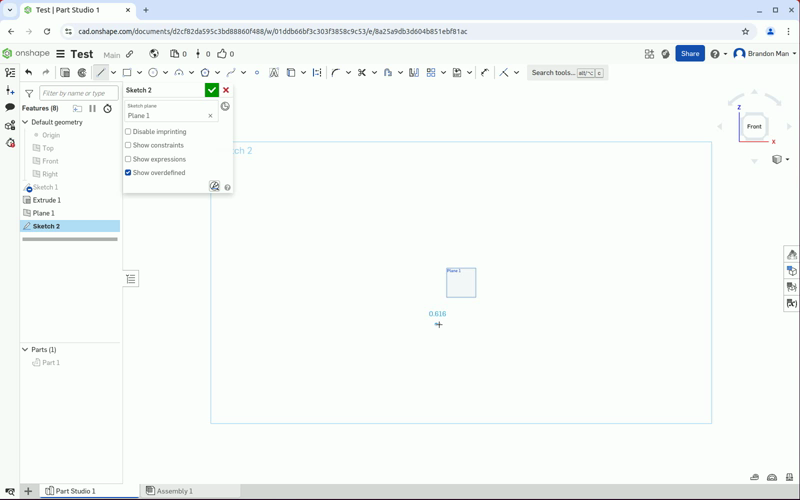
scroll(6)
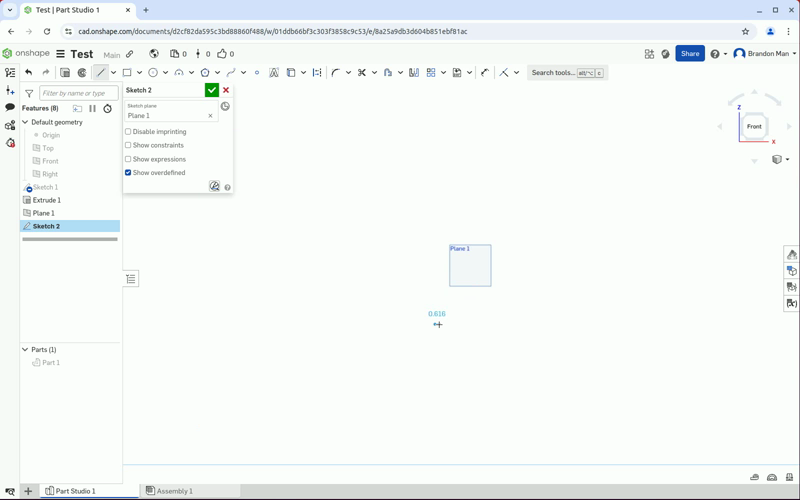
scroll(6)
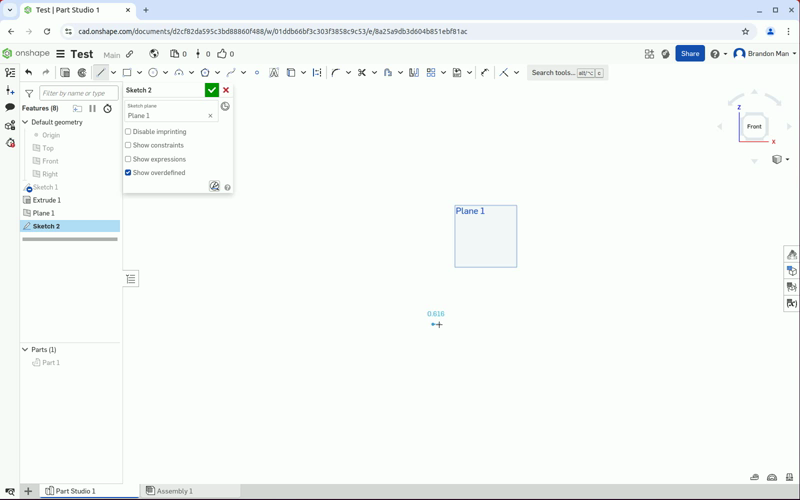
scroll(6)
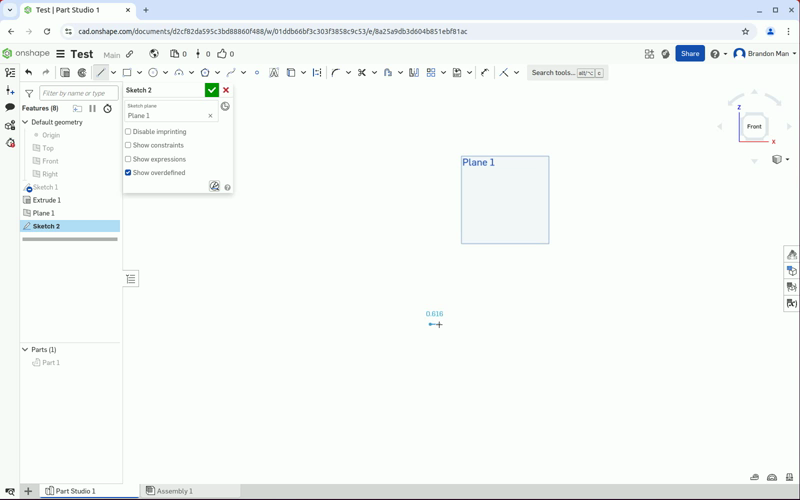
scroll(6)
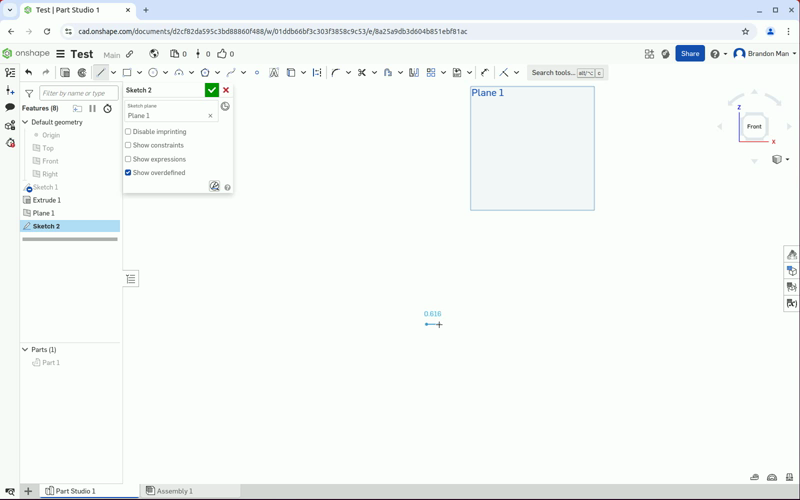
scroll(6)
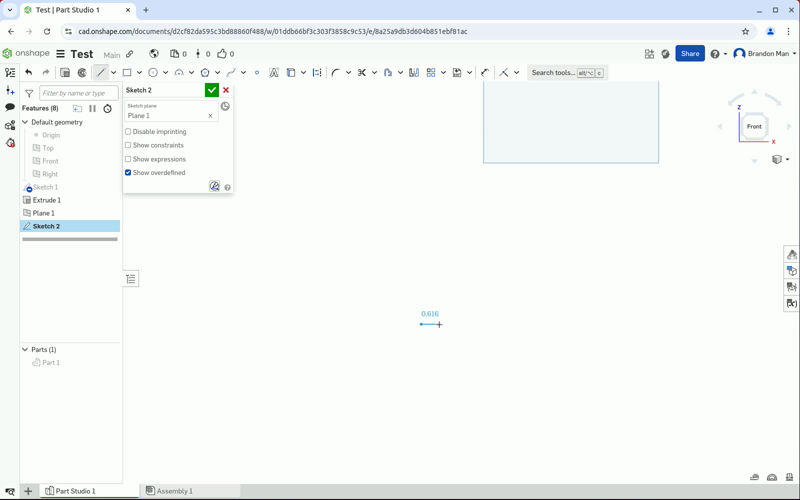
scroll(6)
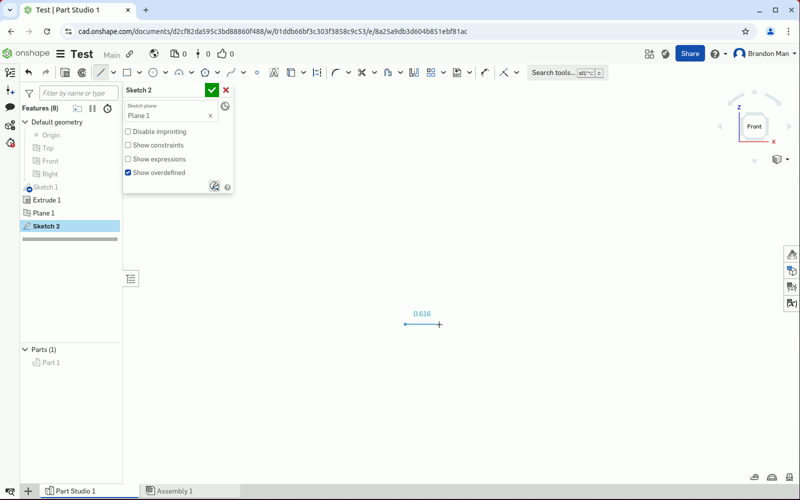
click(439, 324)
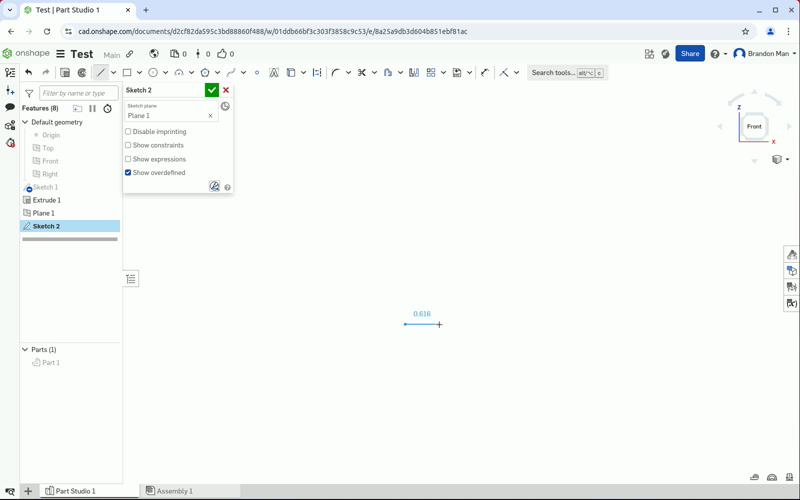
scroll(-6)
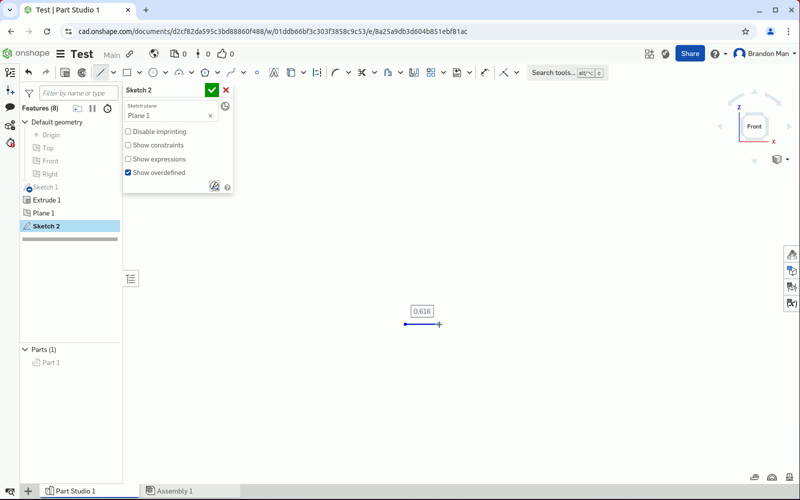
scroll(-6)
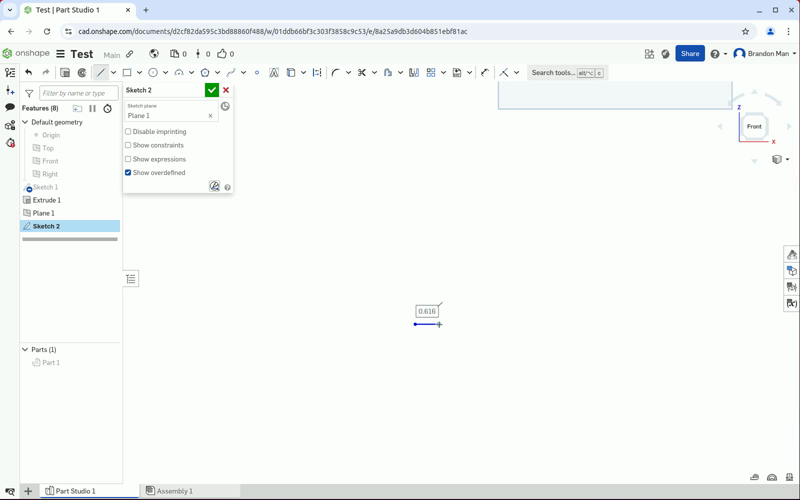
scroll(-6)
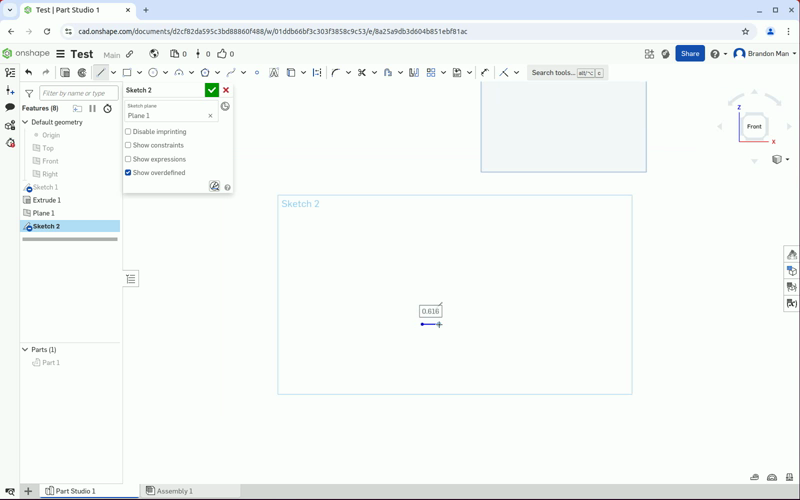
scroll(-6)
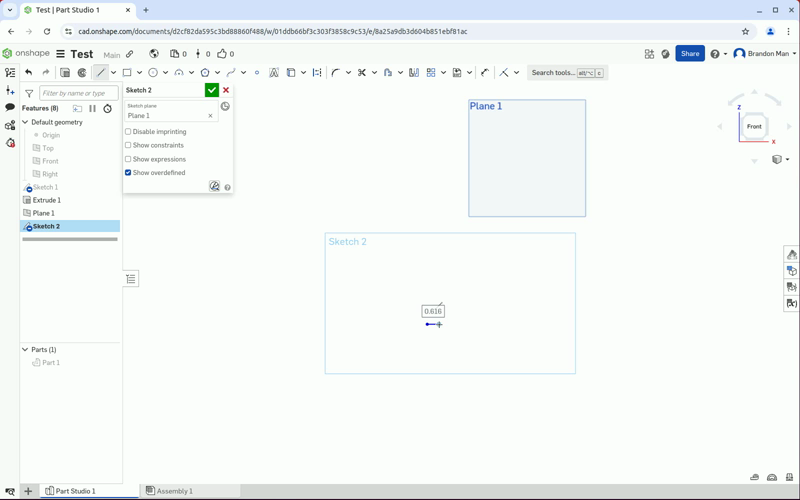
scroll(-6)
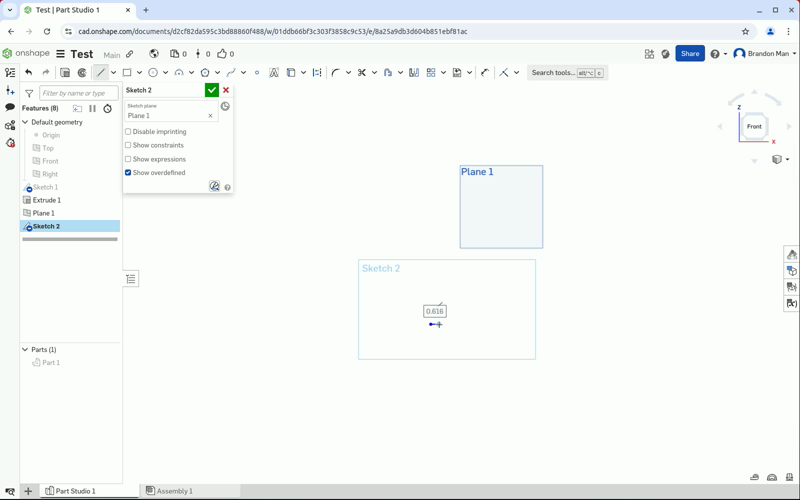
scroll(-6)
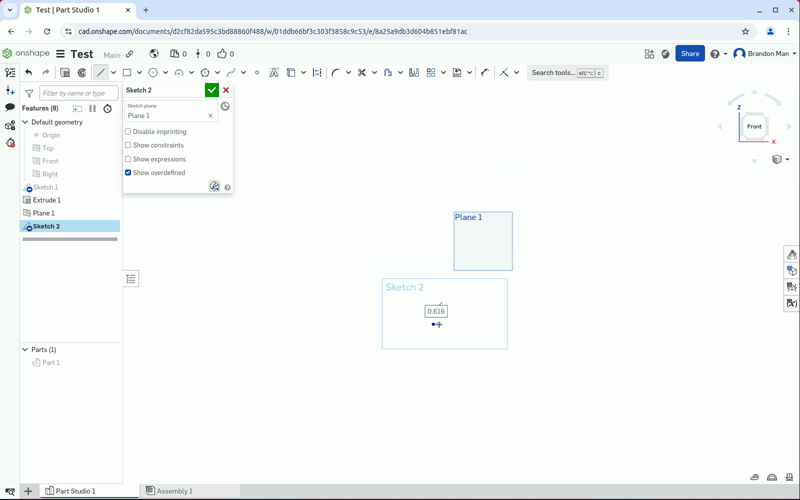
scroll(-6)
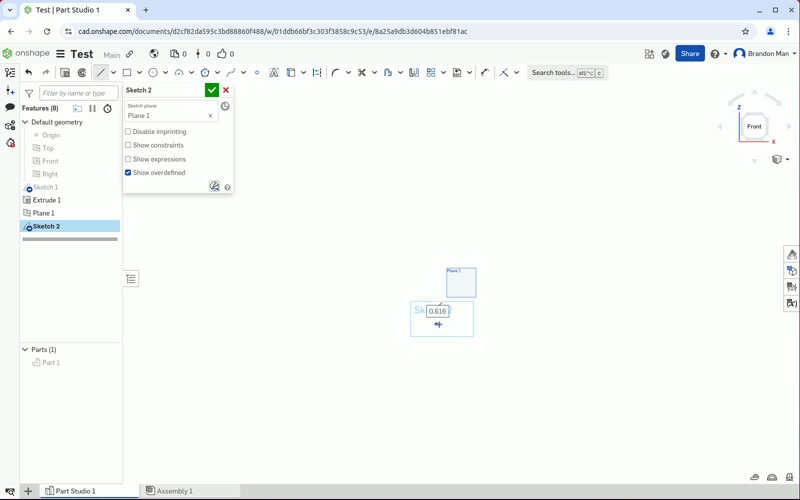
key_up(shift)
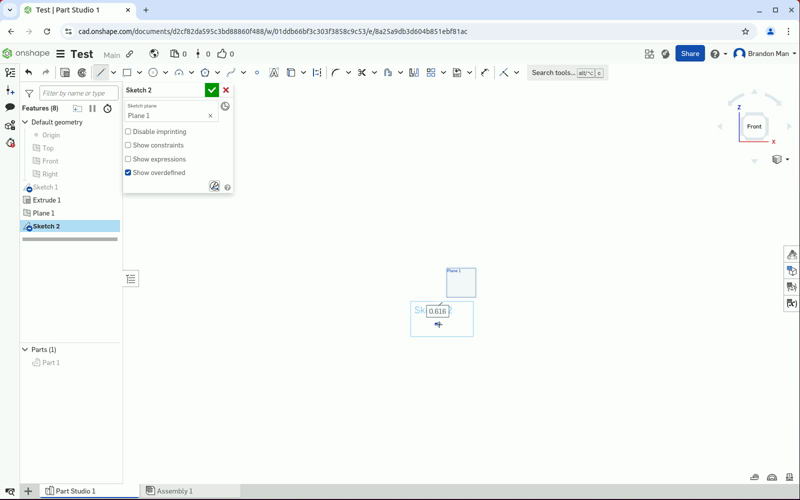
key_down(shift)
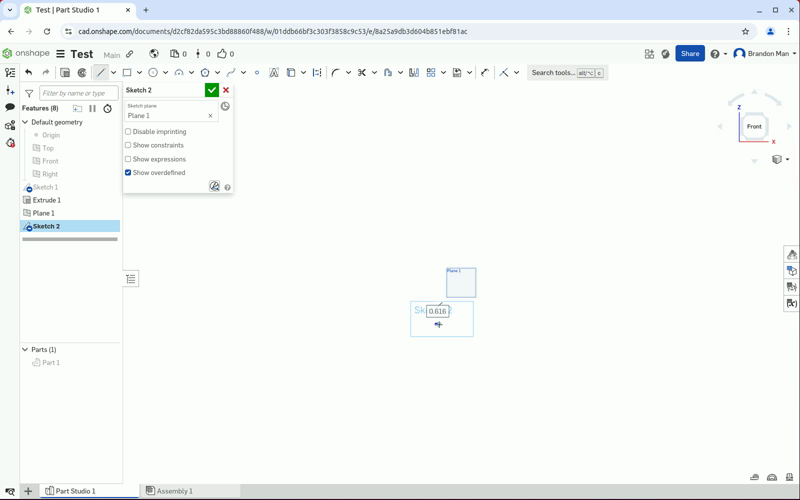
mouse_move(469, 324)
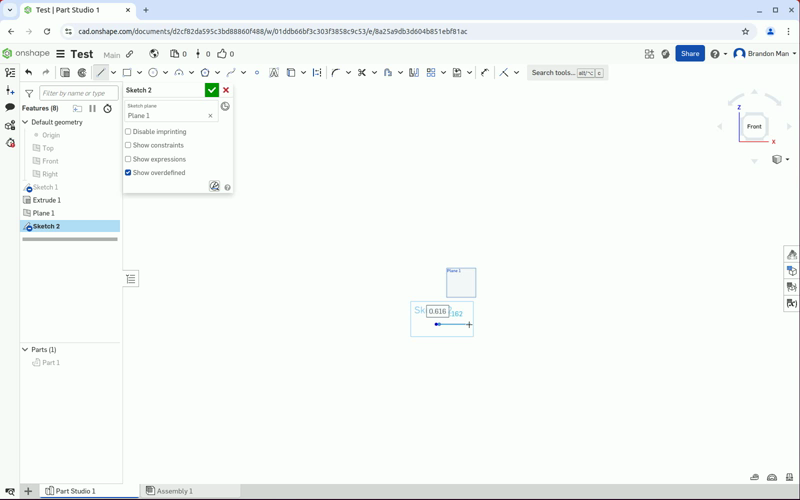
mouse_move(439, 320)
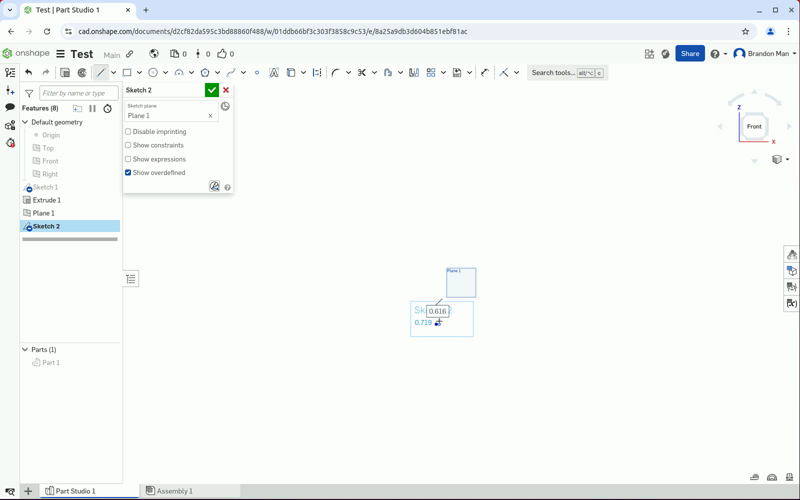
scroll(6)
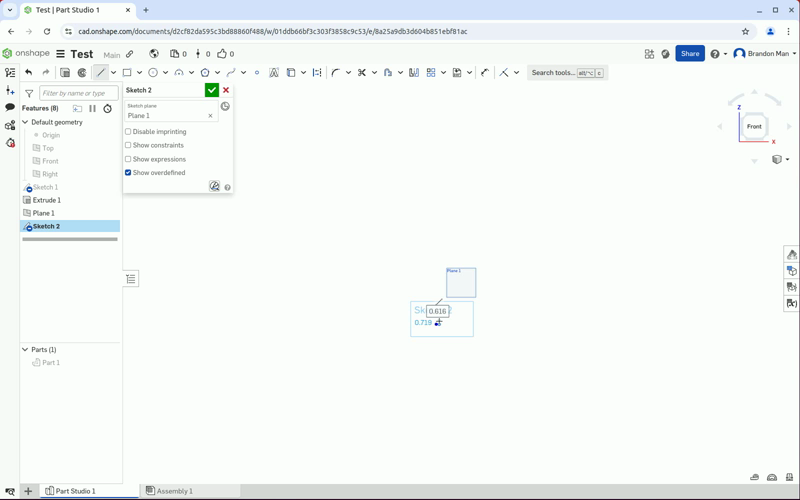
scroll(6)
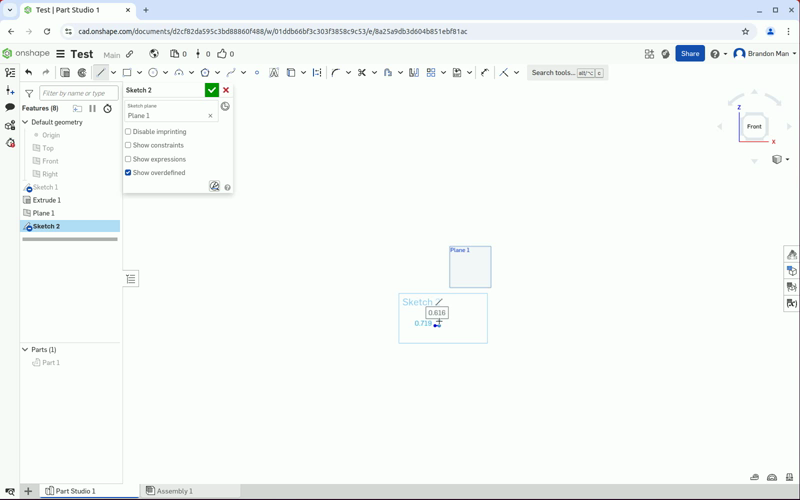
scroll(6)
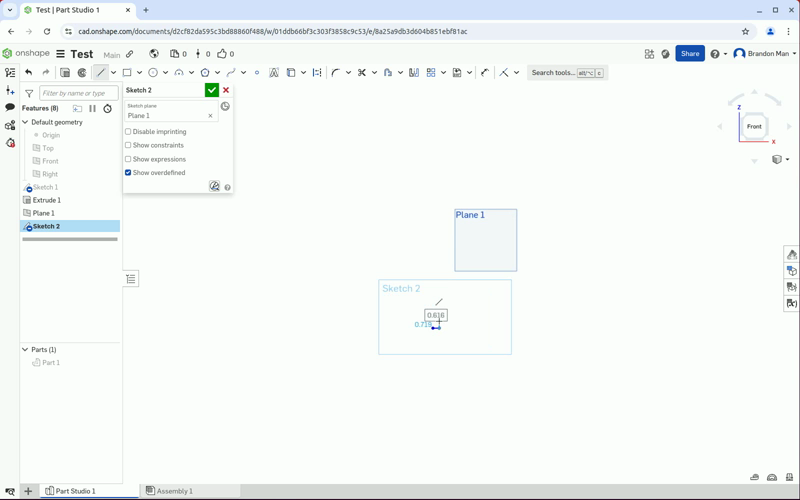
scroll(6)
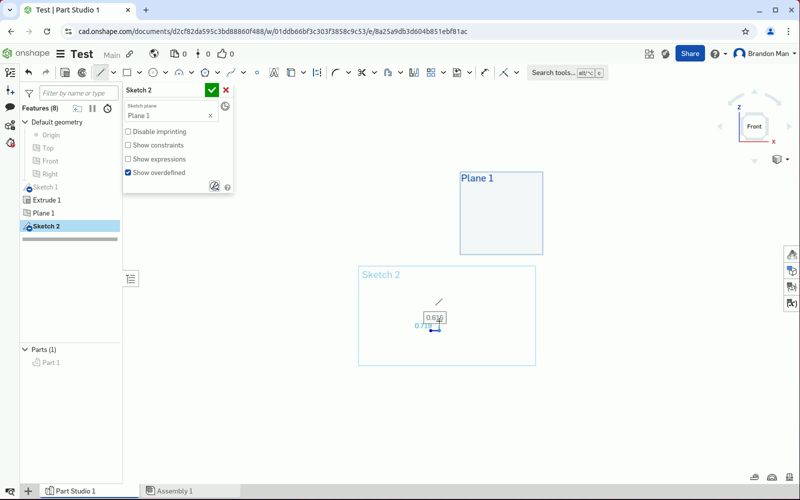
scroll(6)
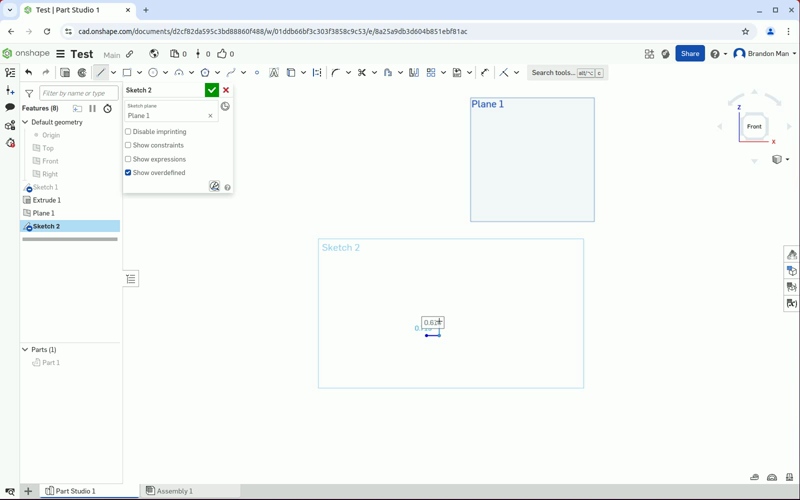
scroll(6)
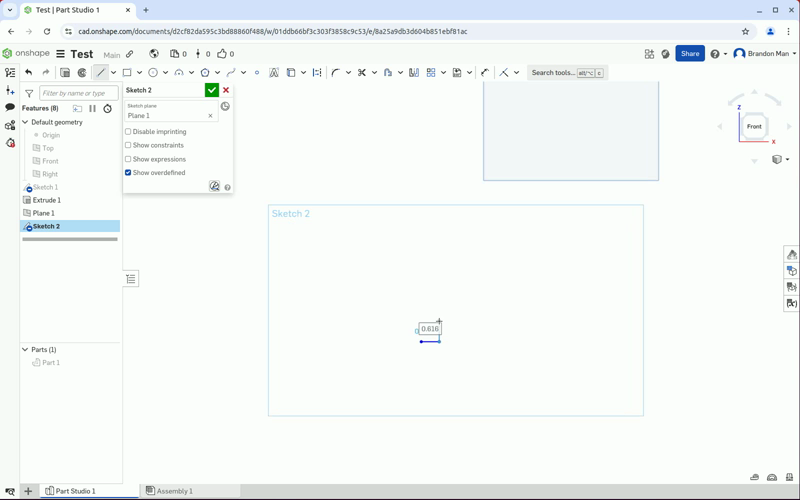
scroll(6)
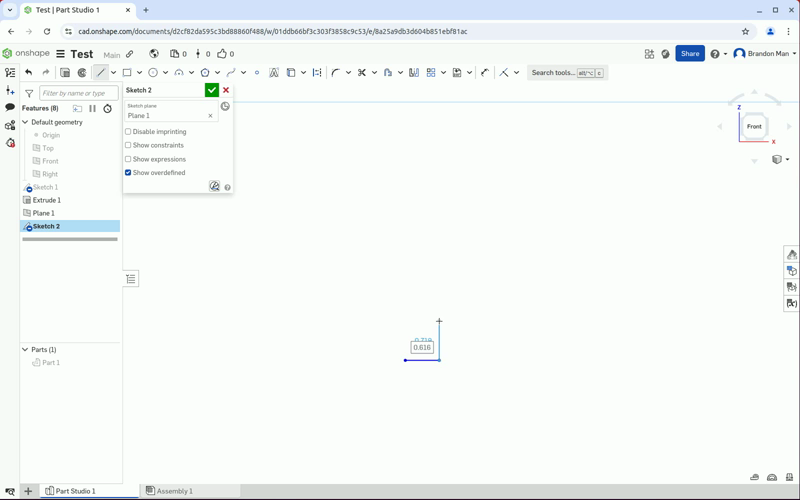
click(439, 320)
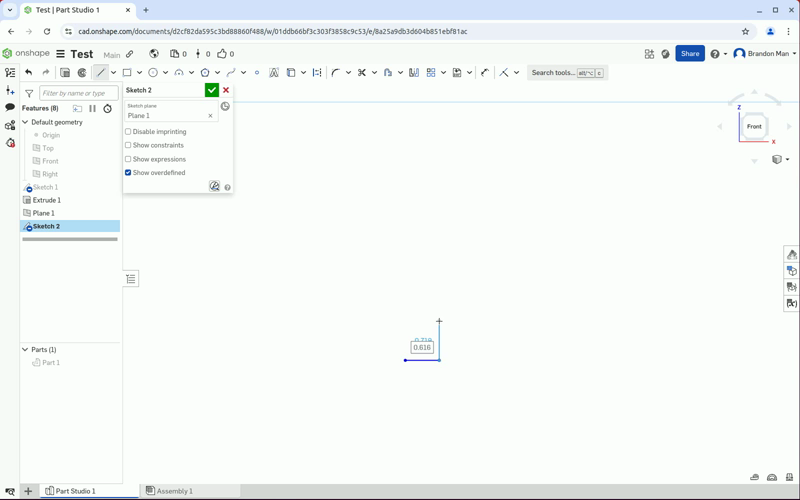
scroll(-6)
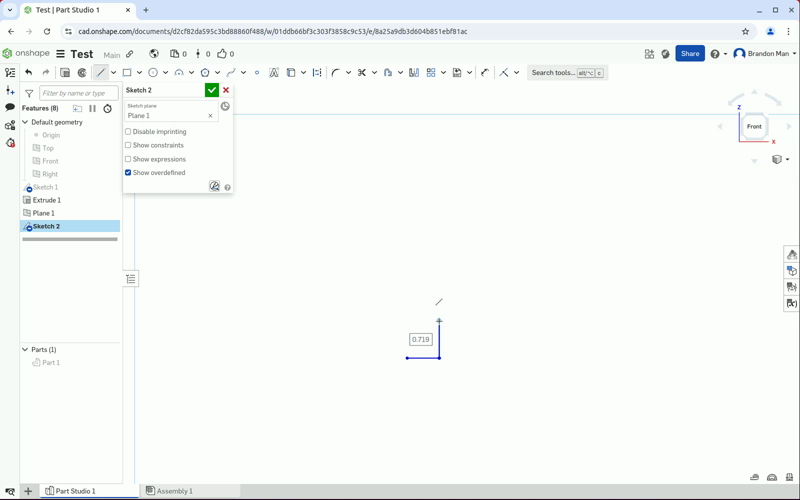
scroll(-6)
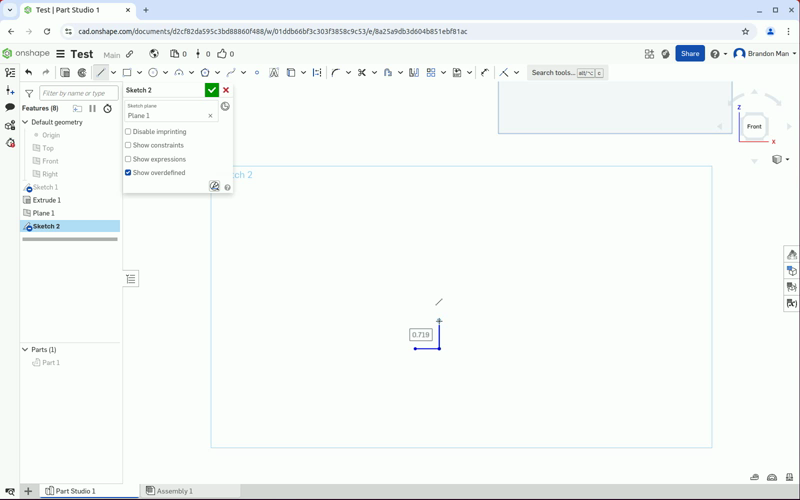
scroll(-6)
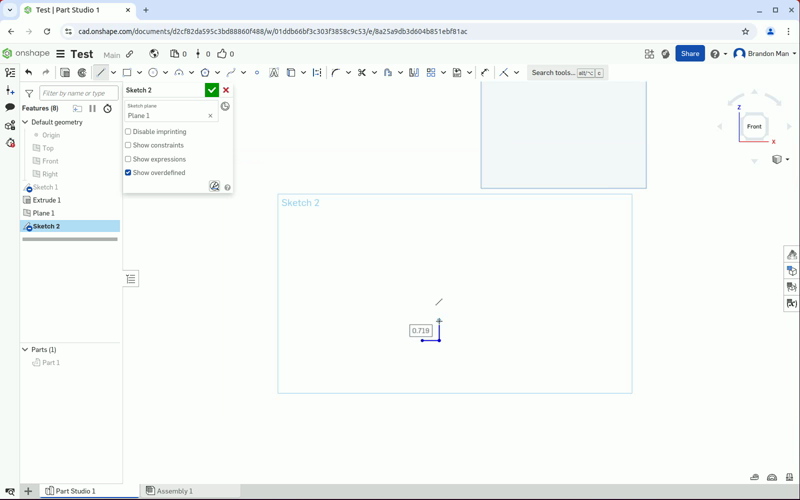
scroll(-6)
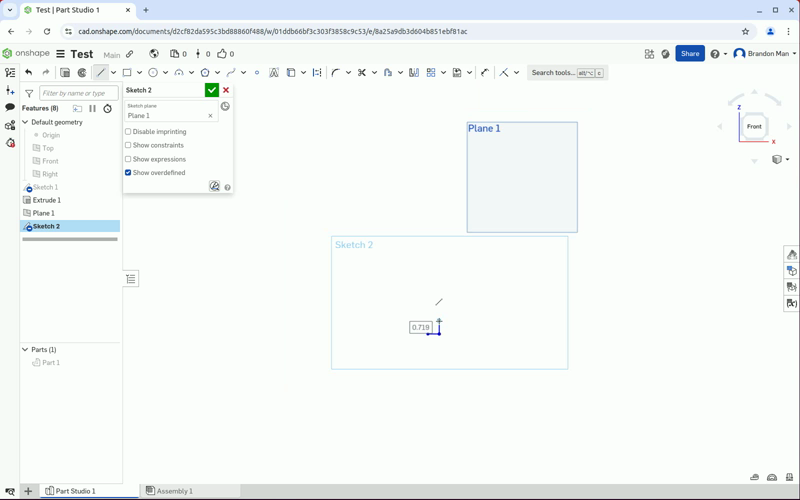
scroll(-6)
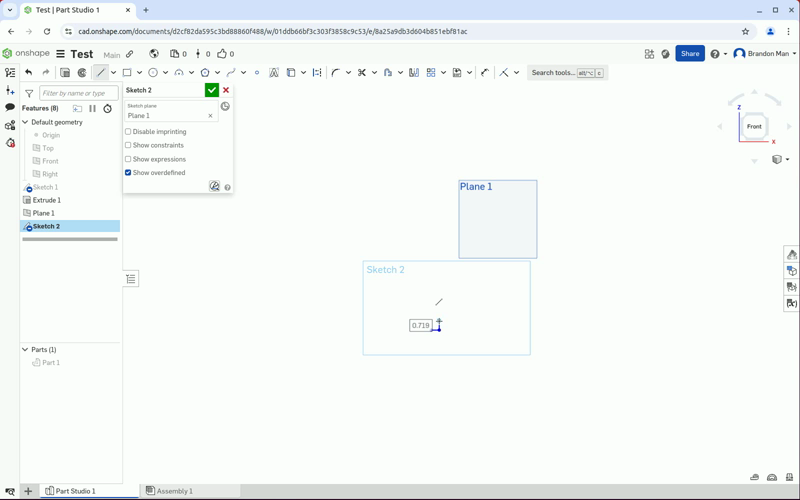
scroll(-6)
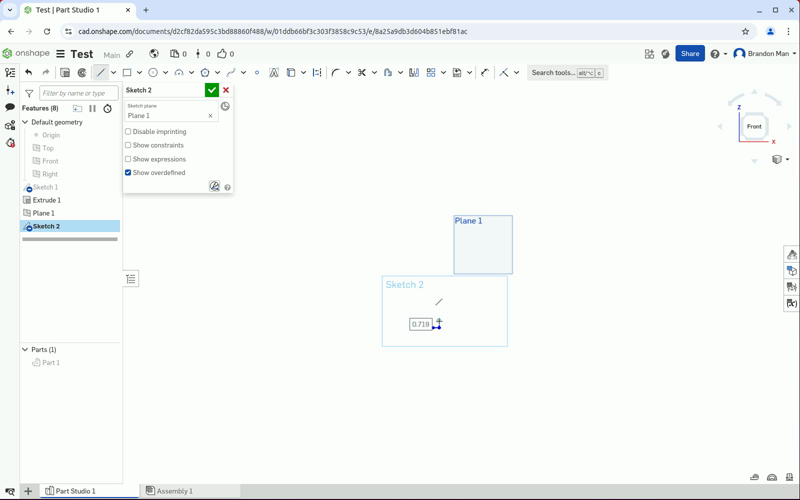
scroll(-6)
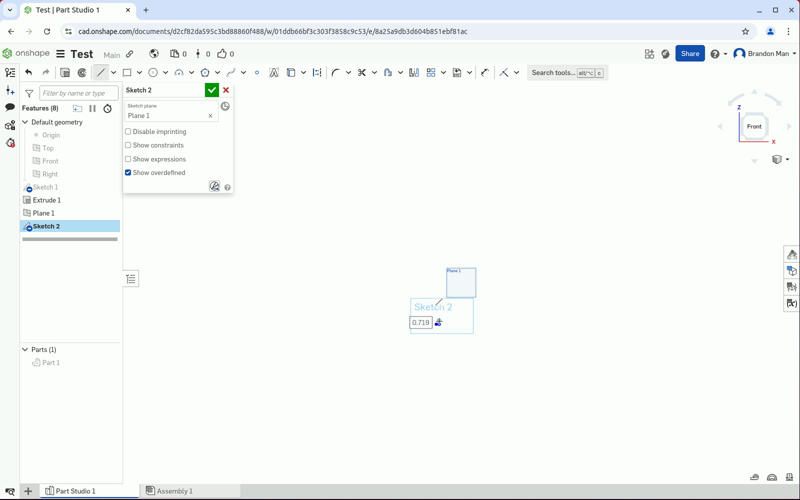
key_up(shift)
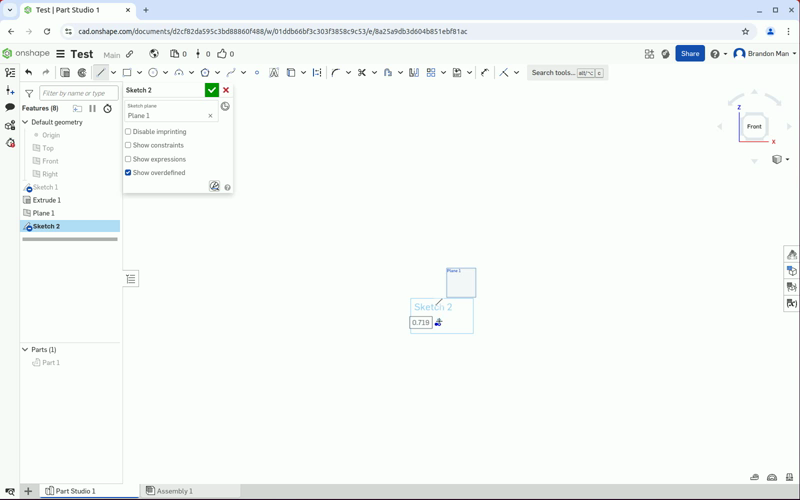
key_down(shift)
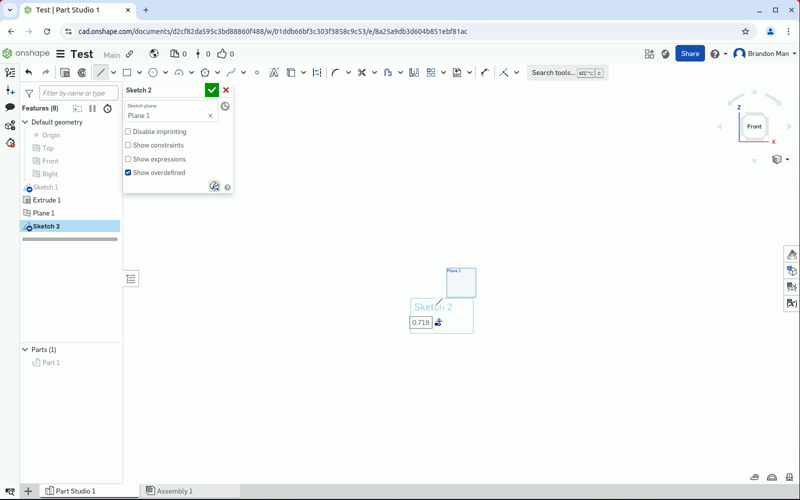
mouse_move(439, 170)
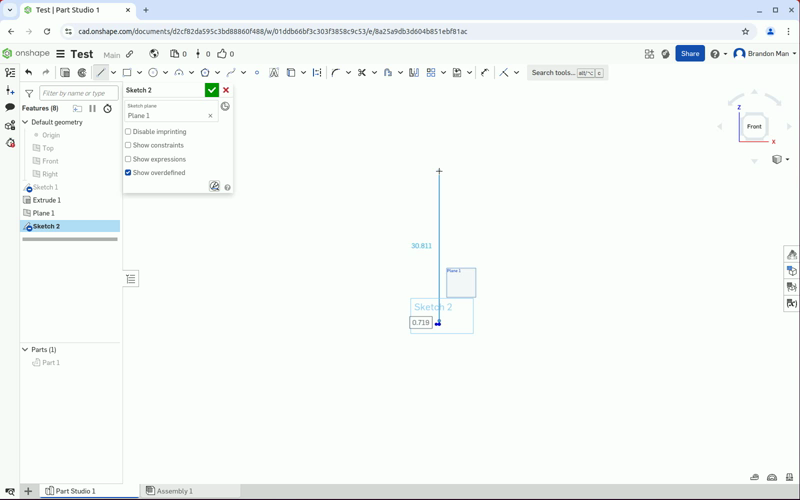
click(439, 170)
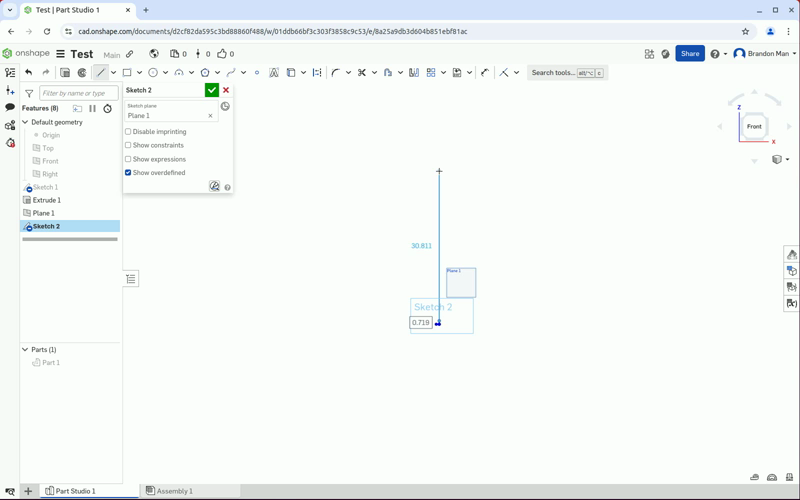
key_up(shift)
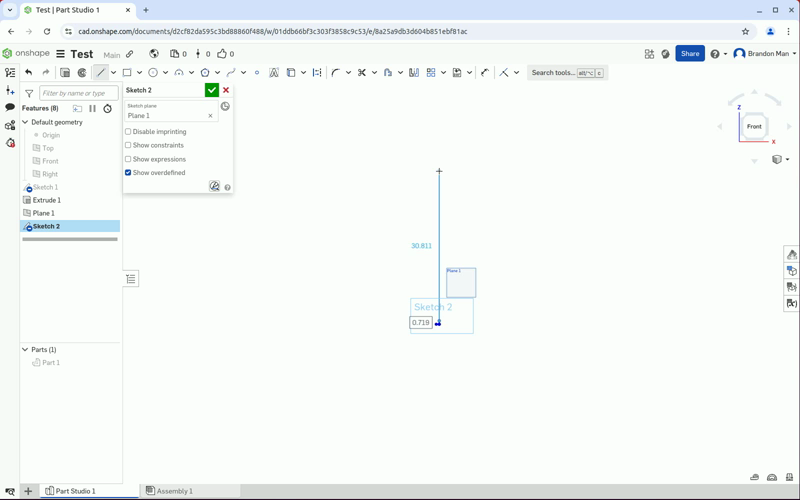
key_down(shift)
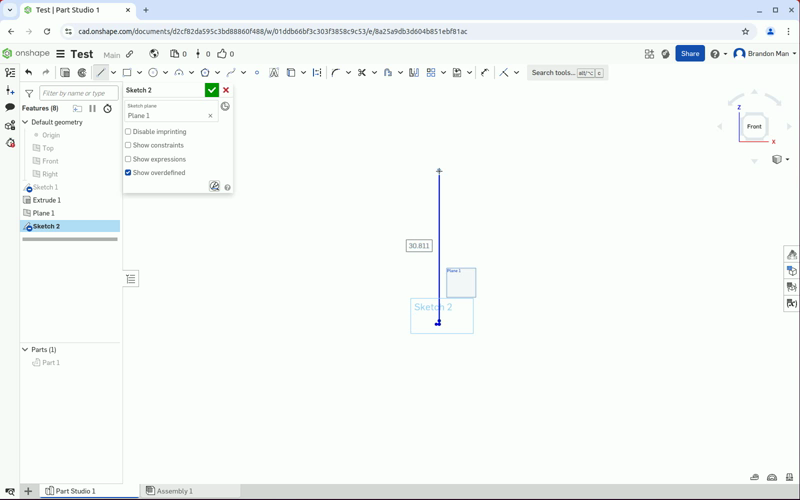
mouse_move(469, 170)
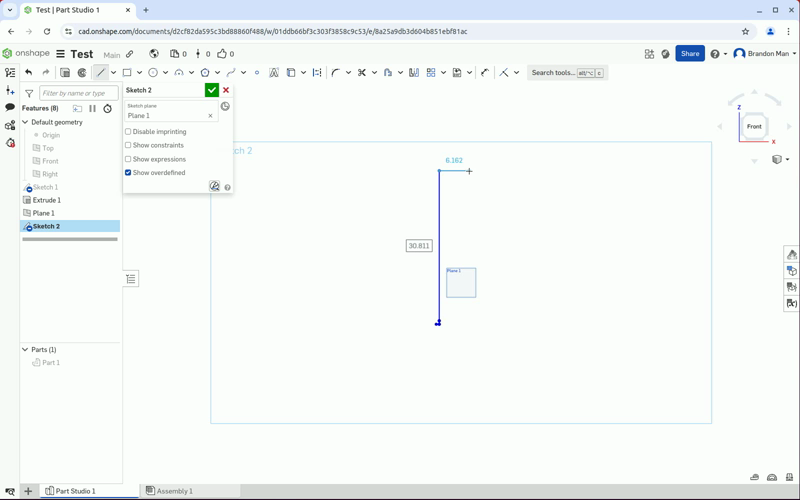
mouse_move(436, 170)
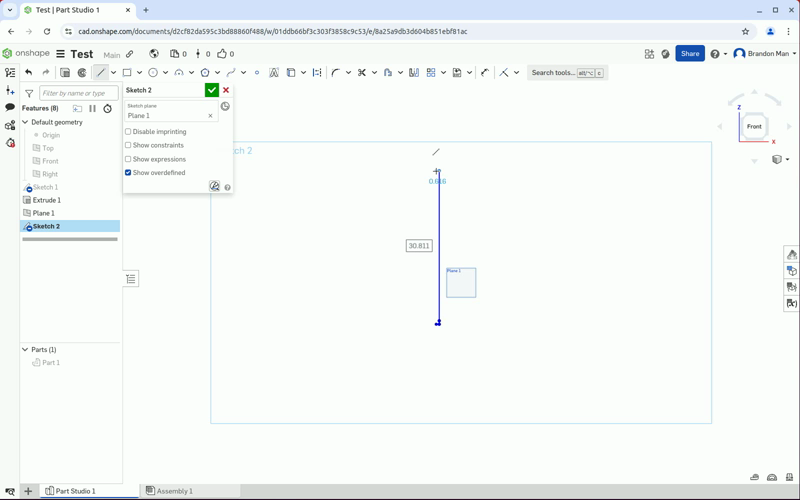
scroll(6)
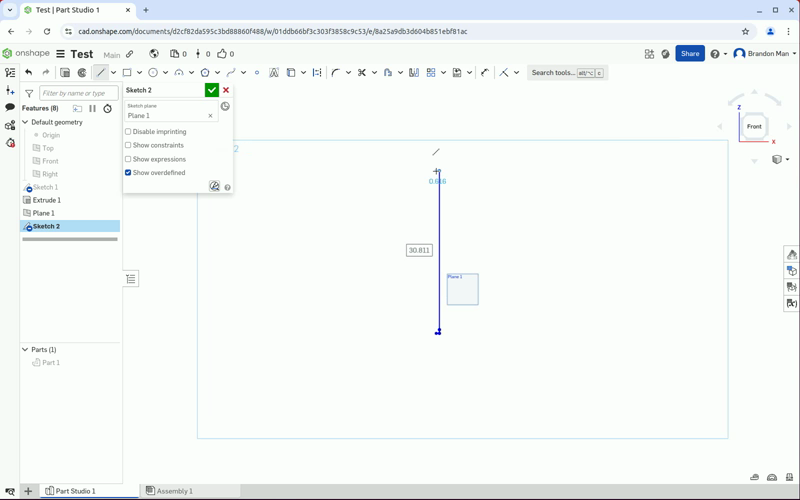
scroll(6)
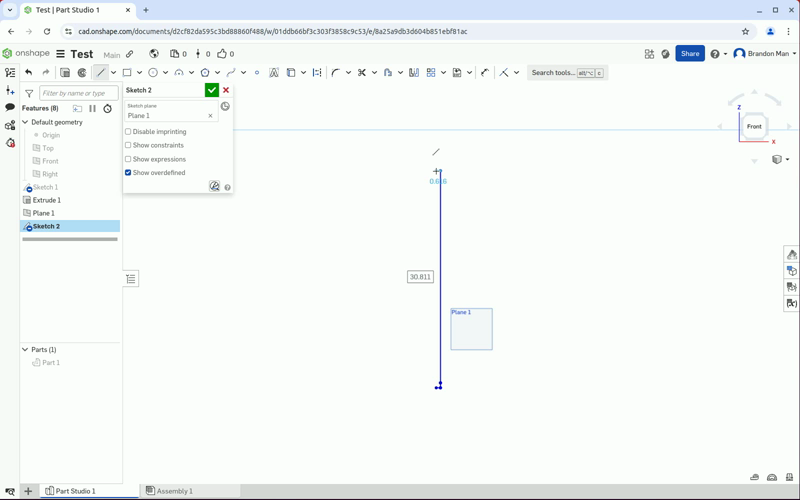
scroll(6)
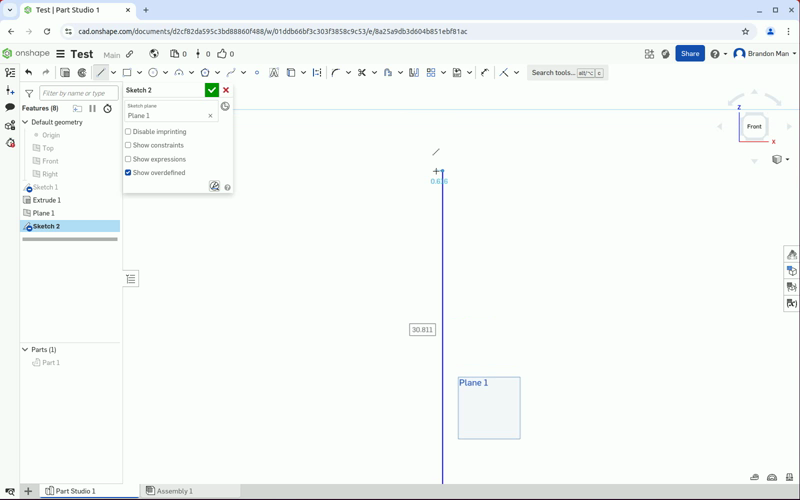
scroll(6)
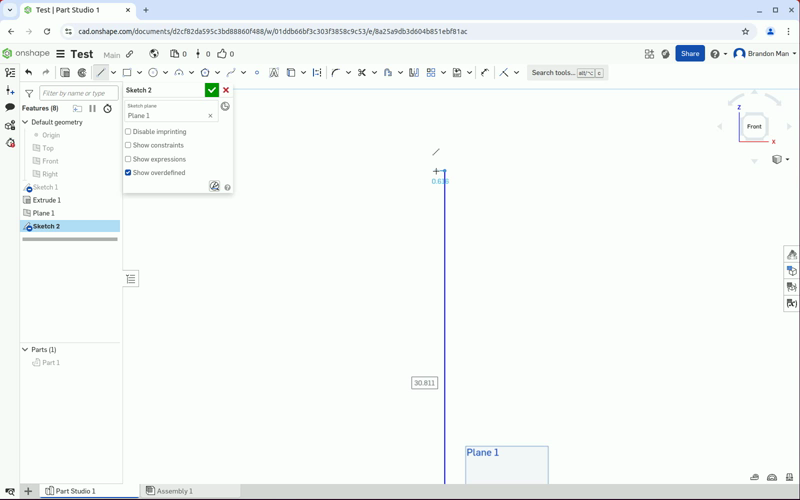
scroll(6)
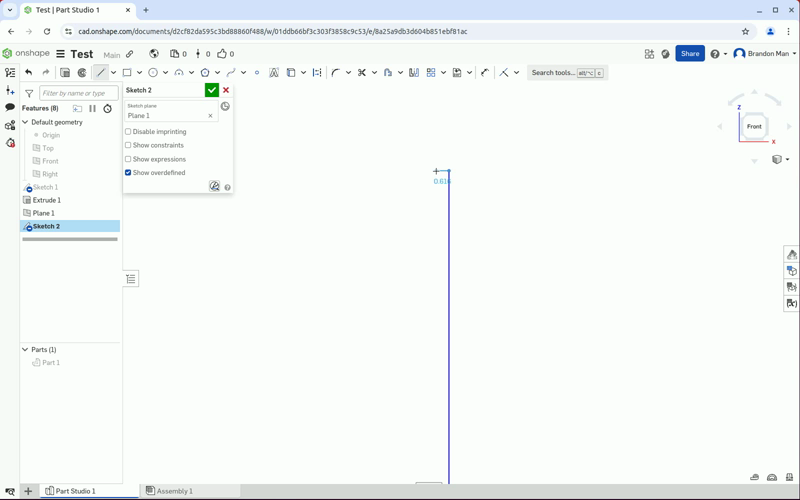
scroll(6)
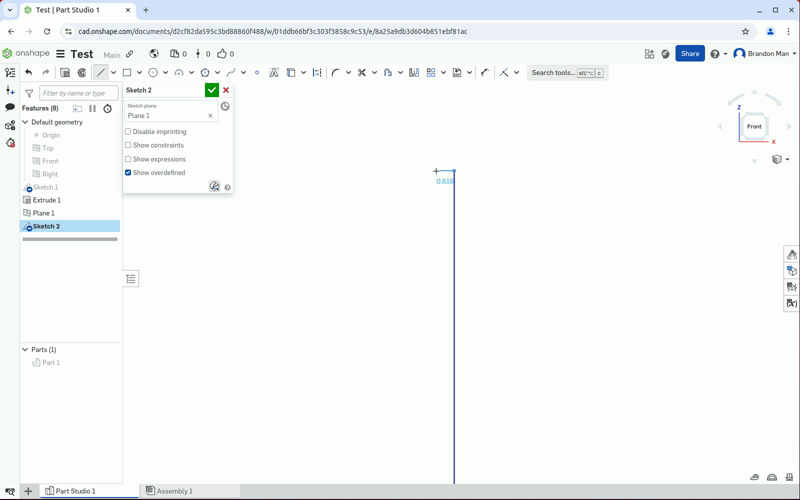
scroll(6)
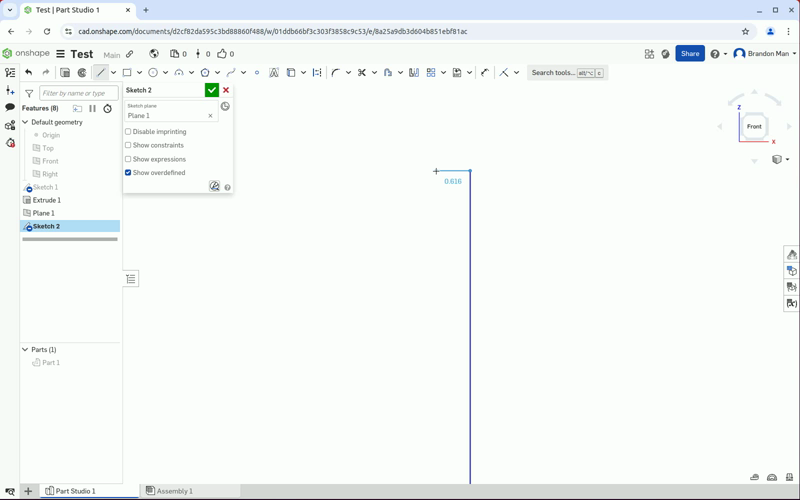
click(436, 170)
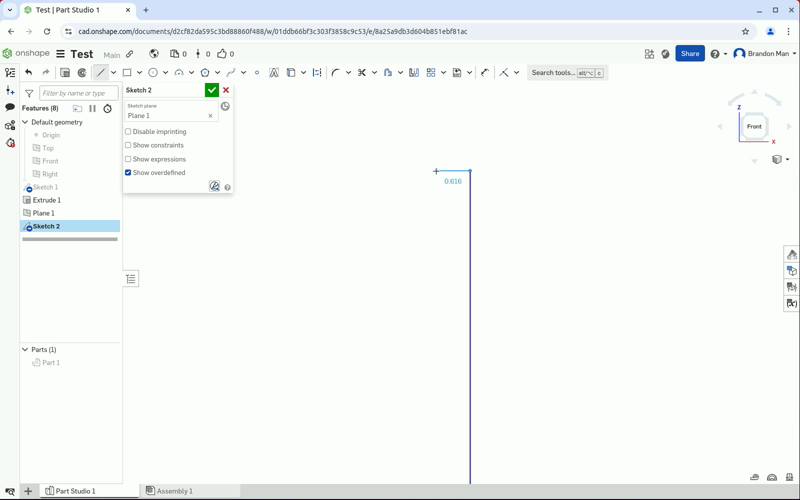
scroll(-6)
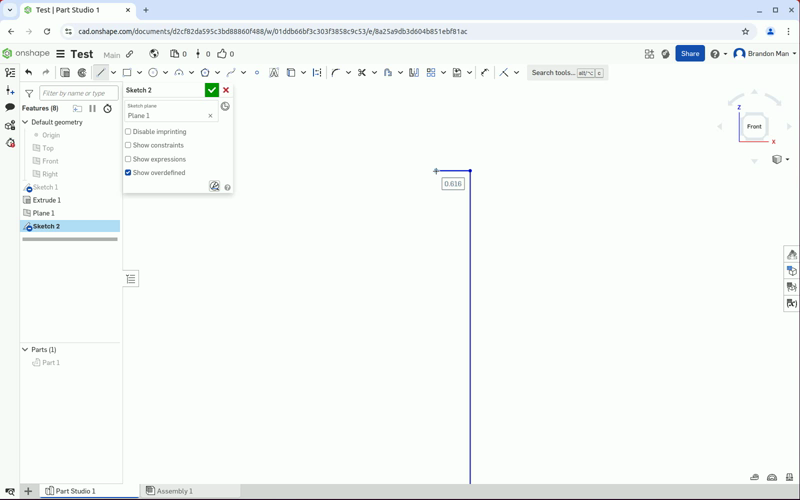
scroll(-6)
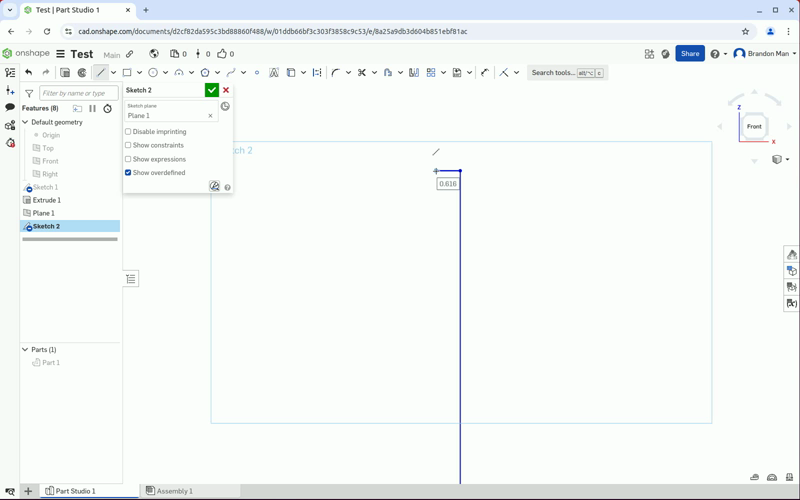
scroll(-6)
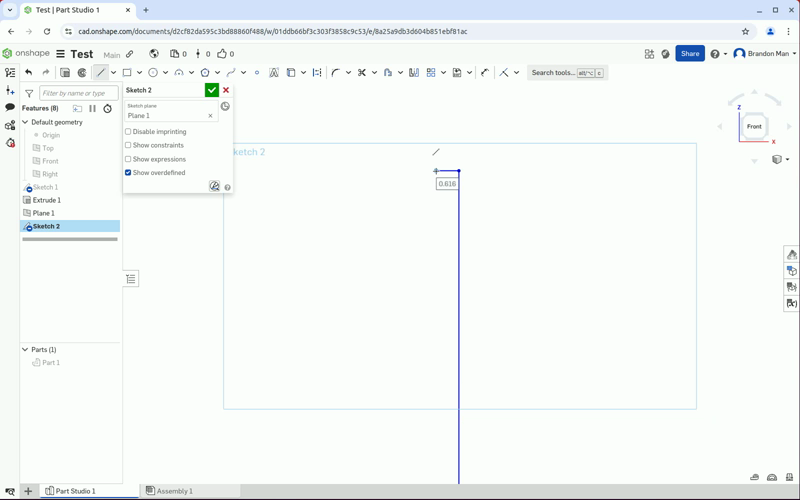
scroll(-6)
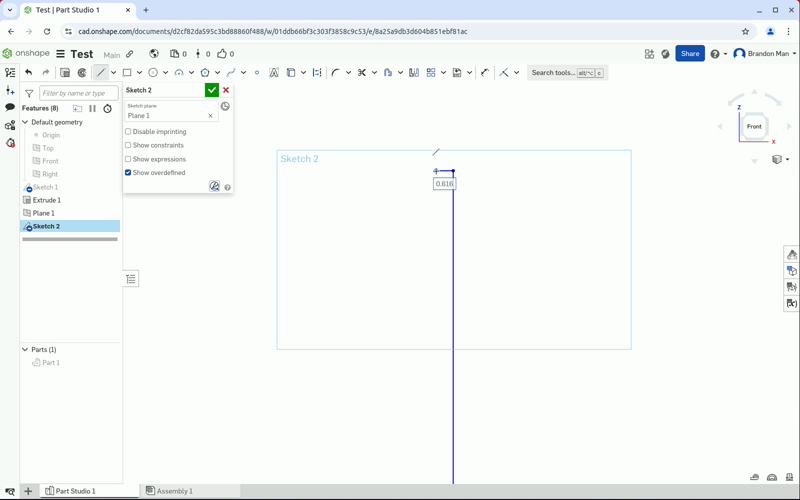
scroll(-6)
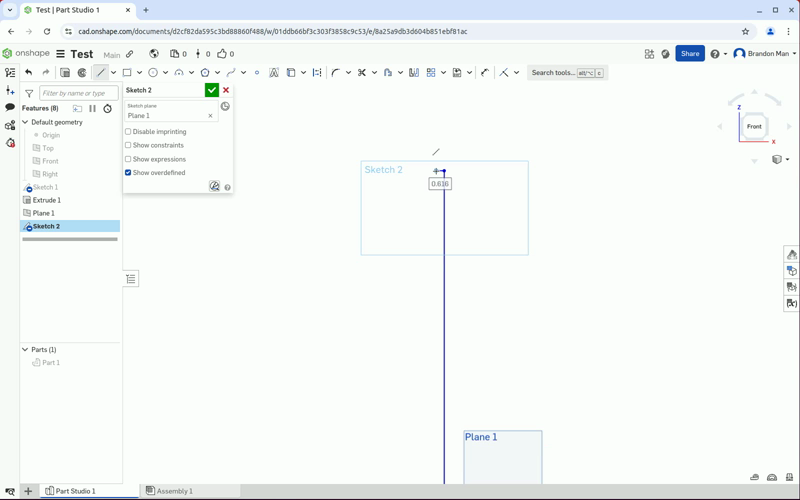
scroll(-6)
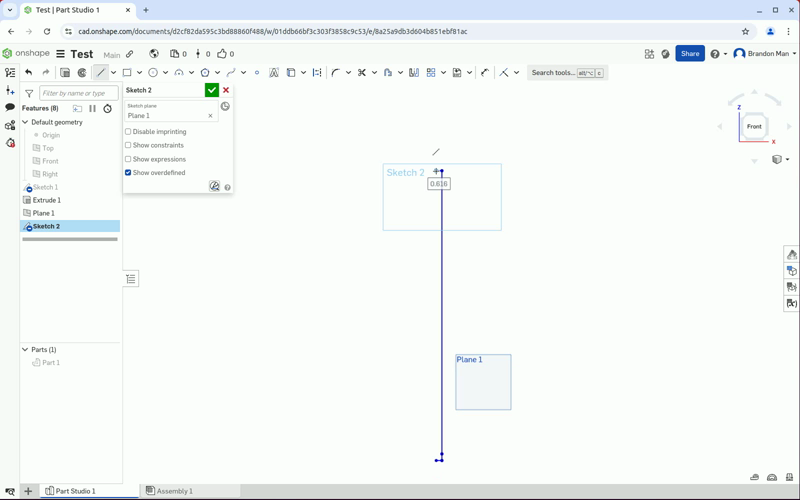
scroll(-6)
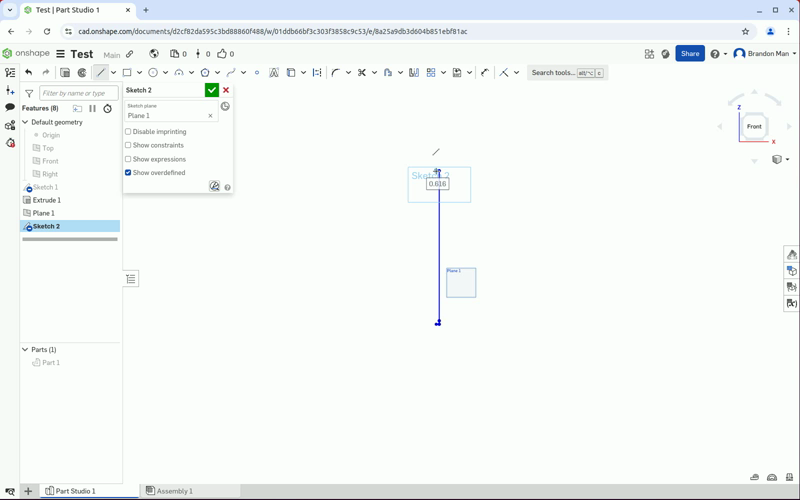
key_up(shift)
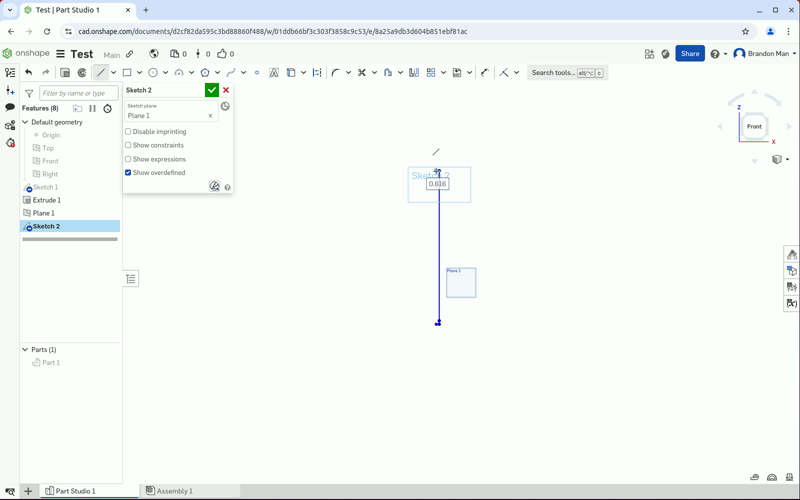
key_down(shift)
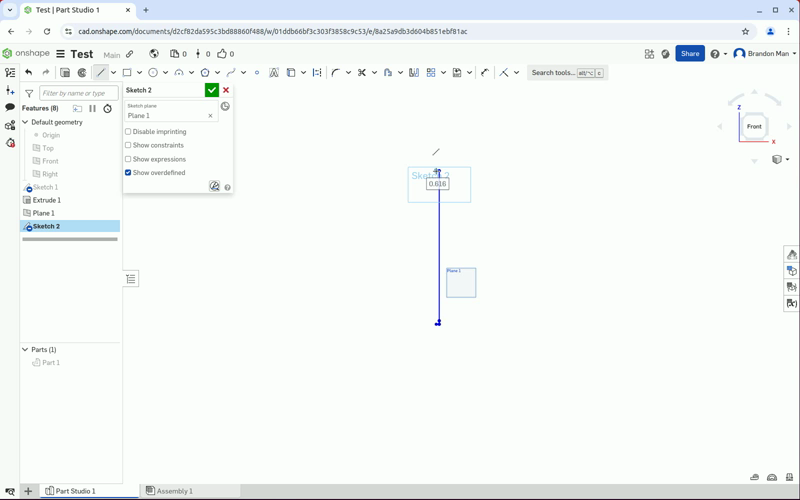
mouse_move(436, 324)
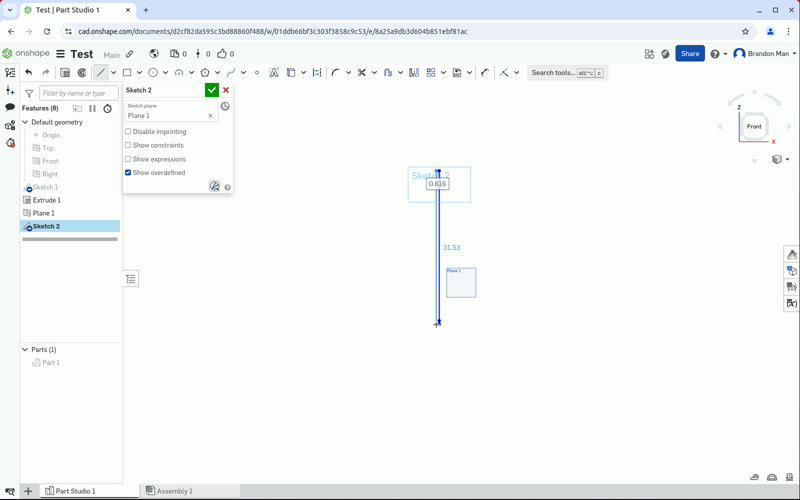
scroll(6)
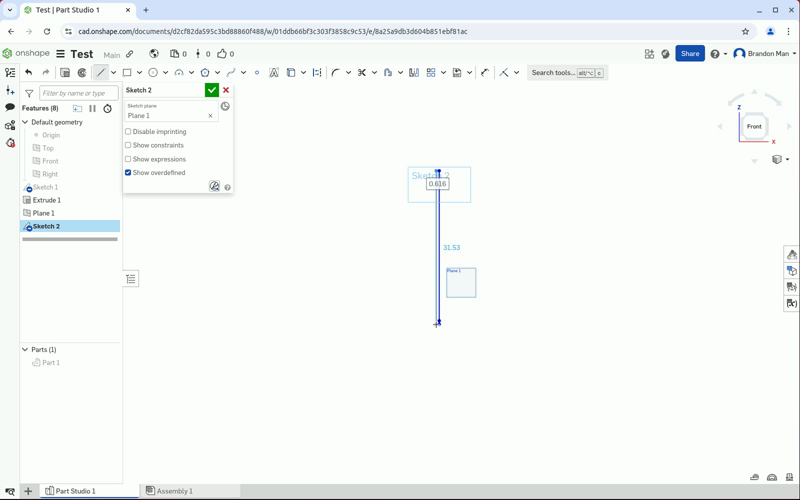
scroll(6)
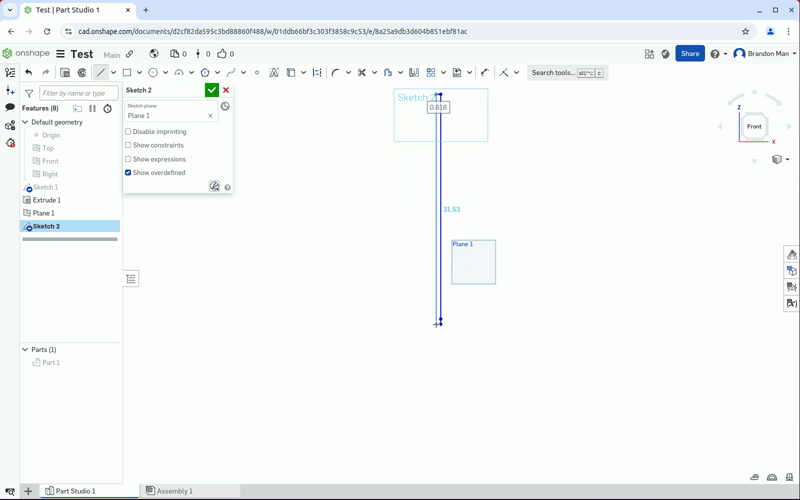
scroll(6)
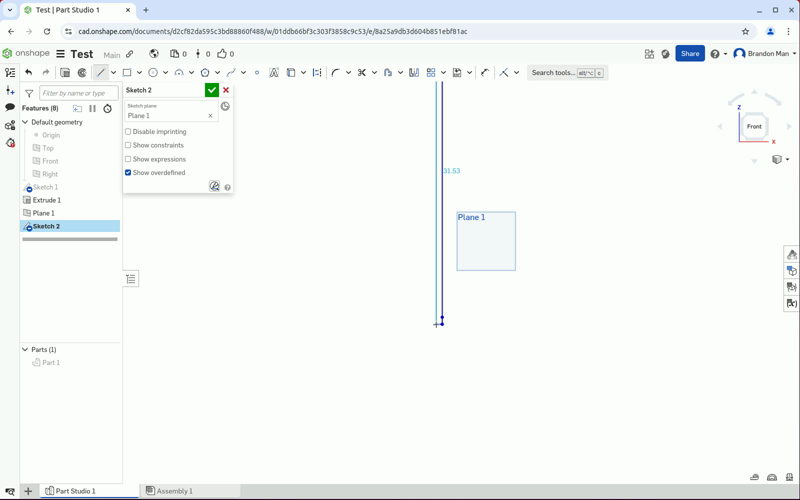
scroll(6)
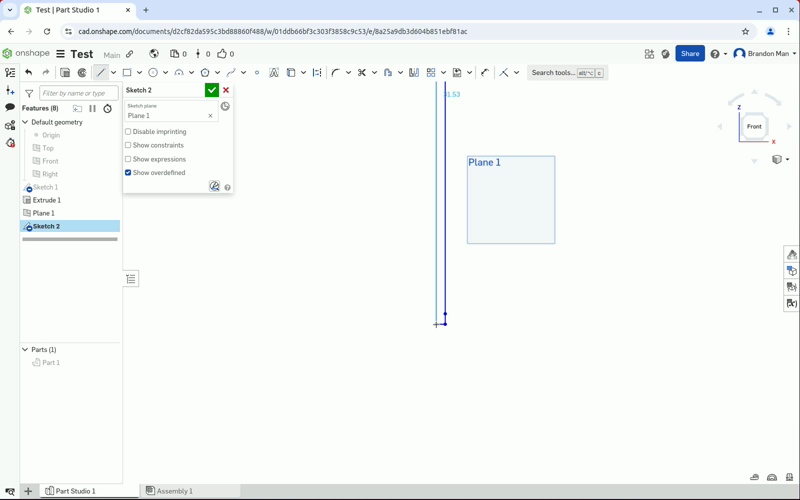
scroll(6)
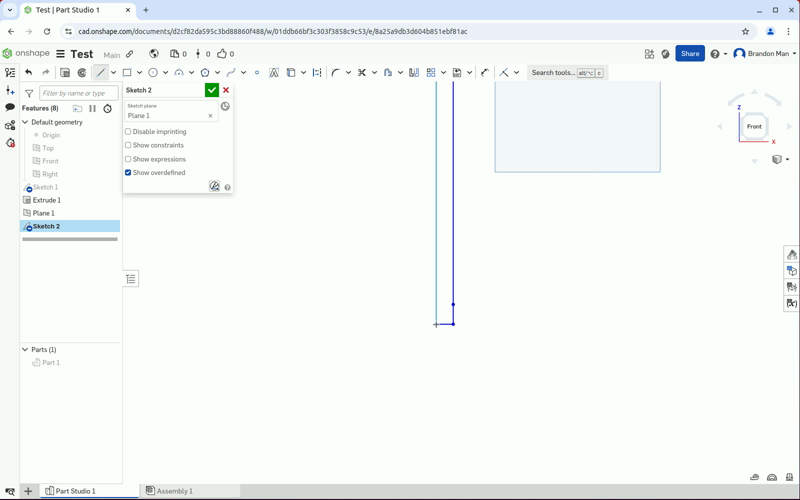
scroll(6)
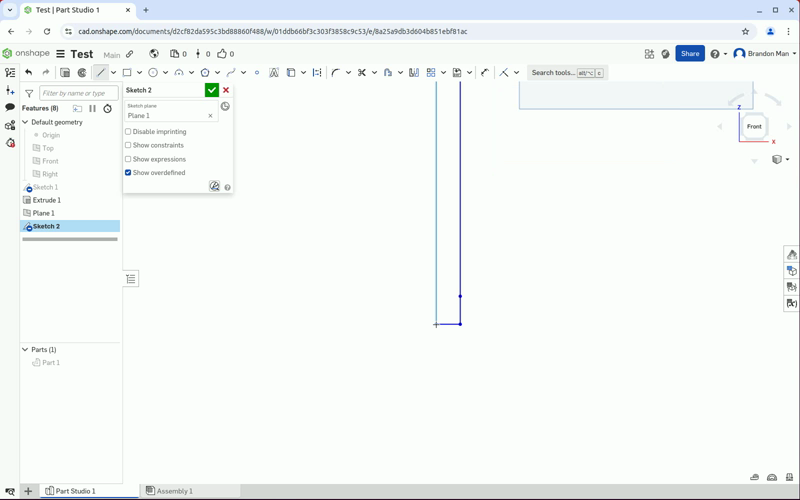
scroll(6)
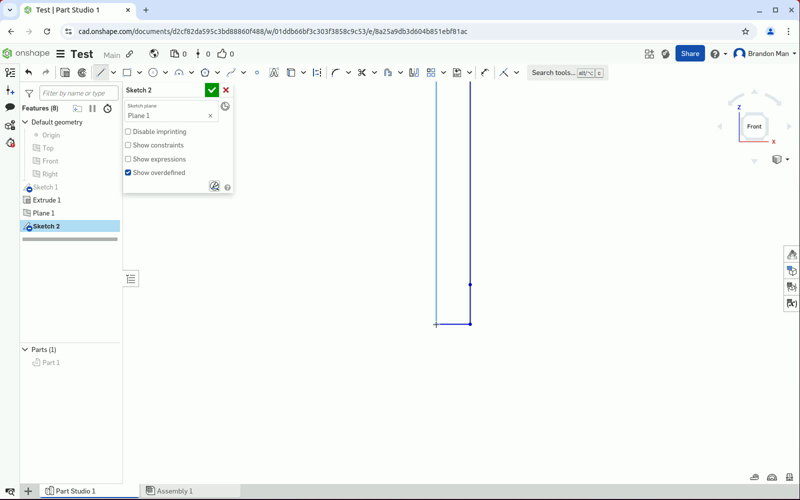
key_up(shift)
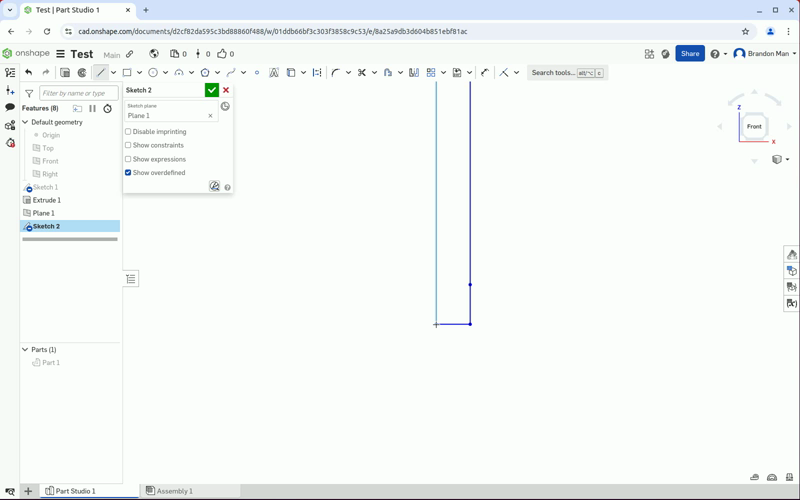
click(436, 324)
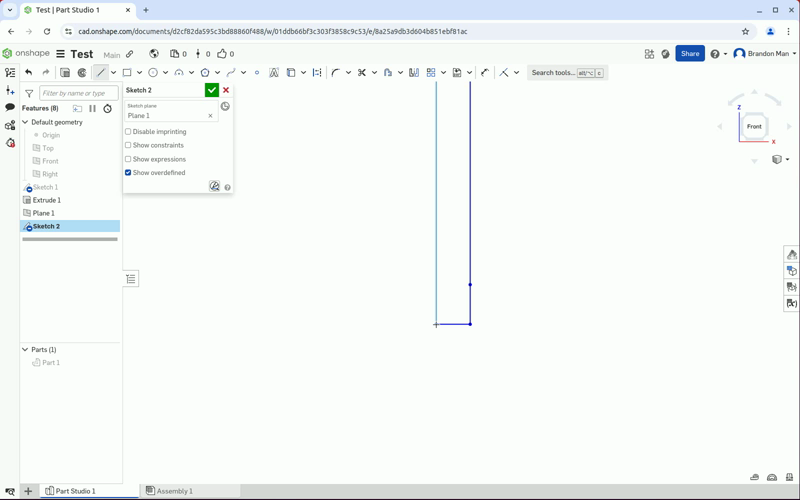
scroll(-6)
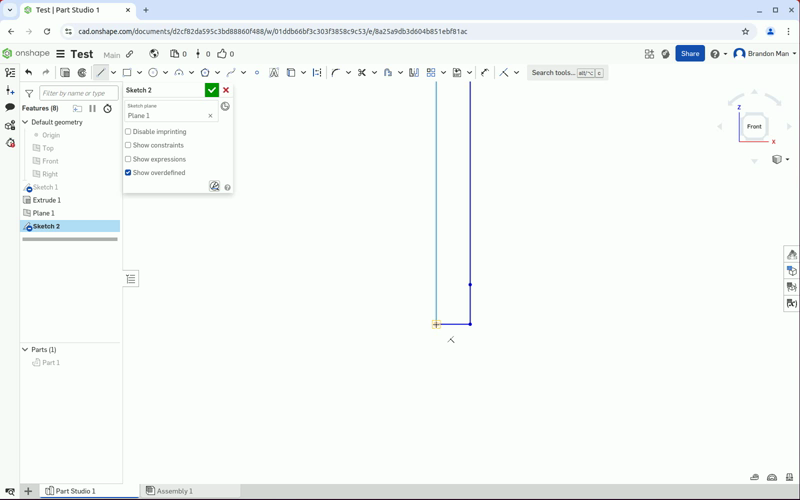
scroll(-6)
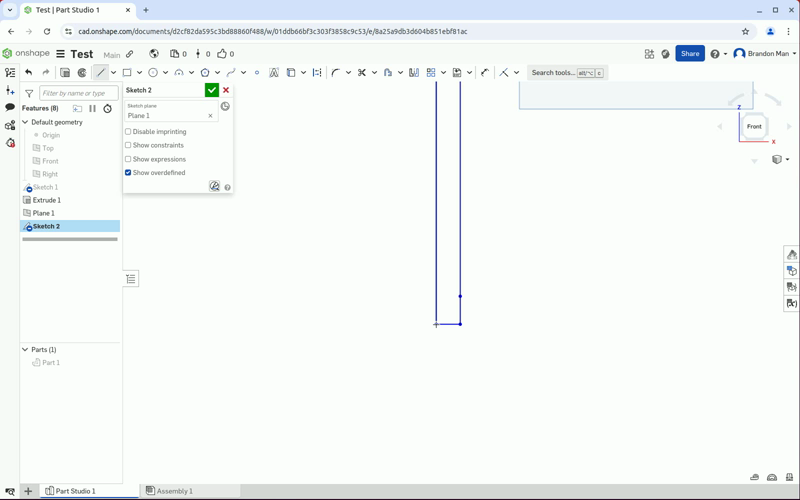
scroll(-6)
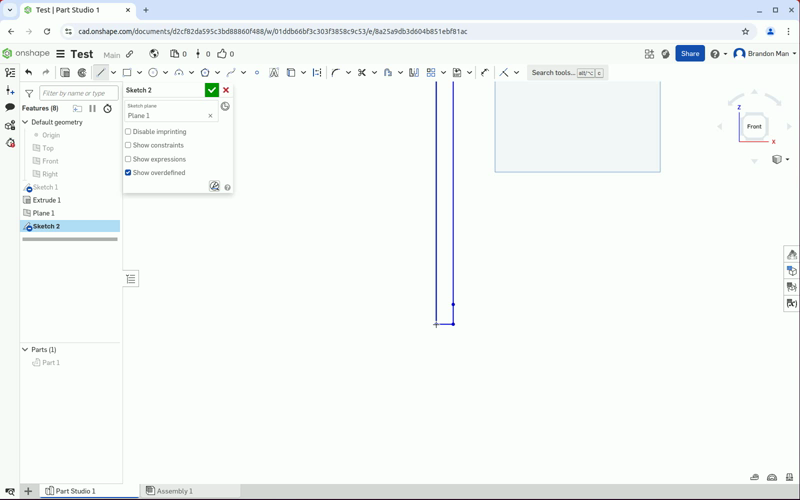
scroll(-6)
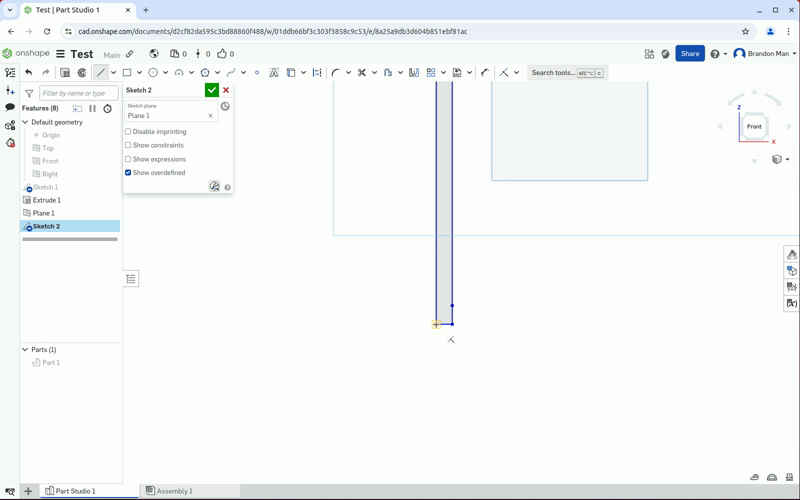
scroll(-6)
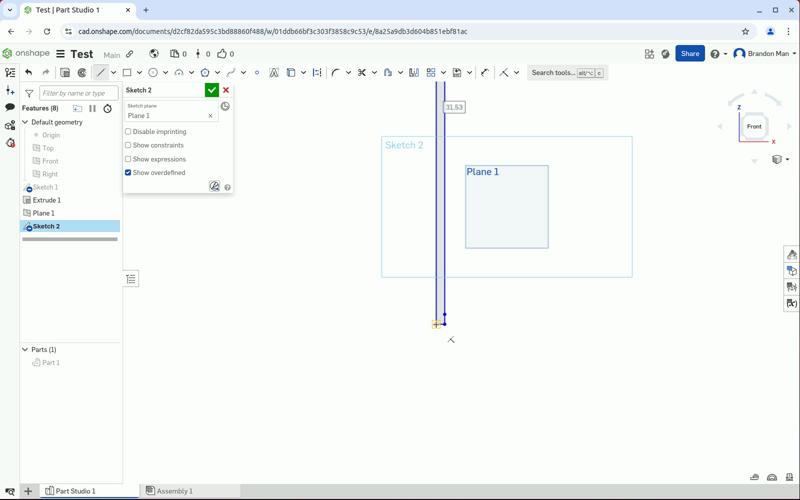
scroll(-6)
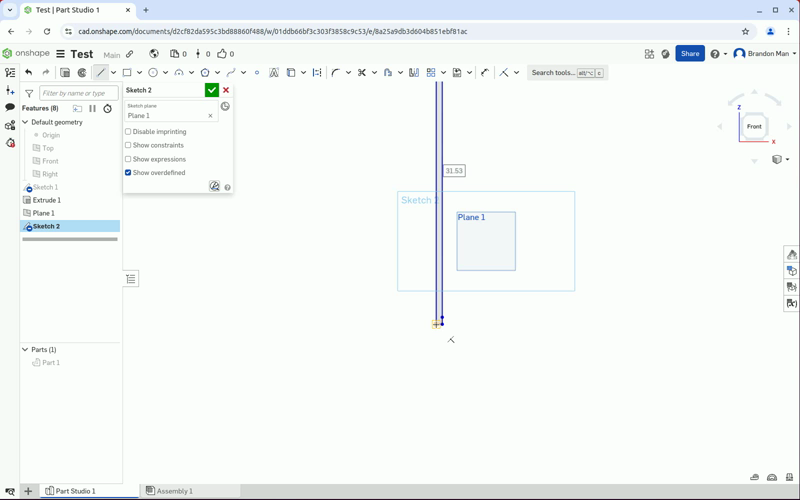
scroll(-6)
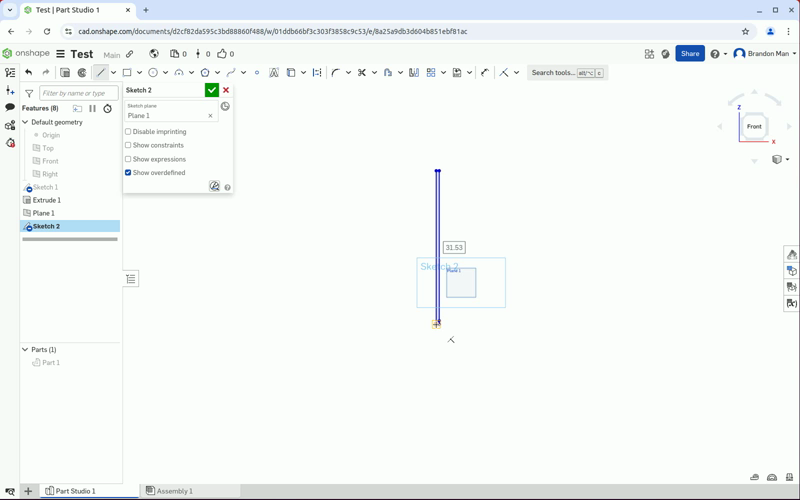
key(esc)
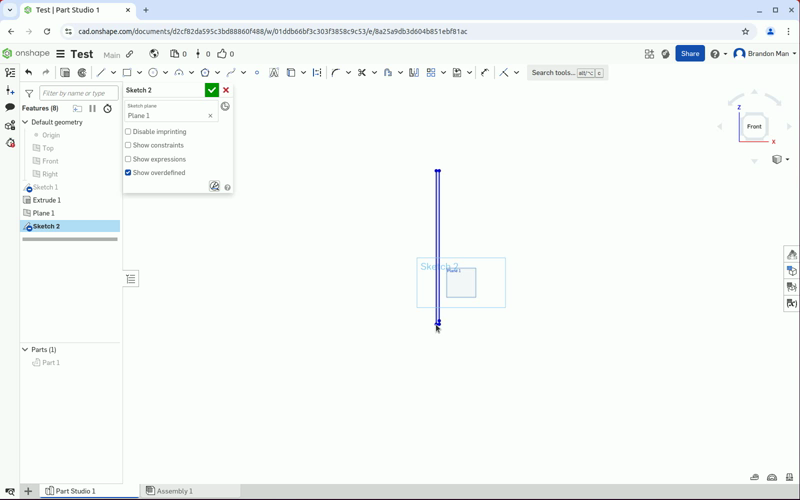
mouse_move(437, 268)
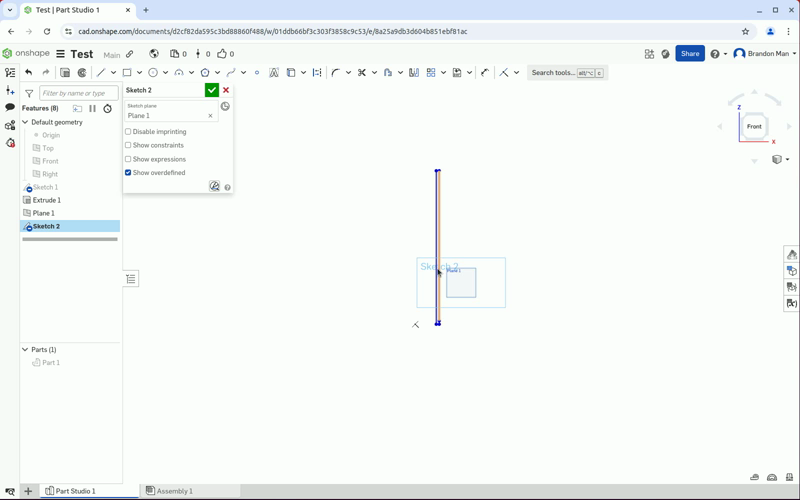
scroll(6)
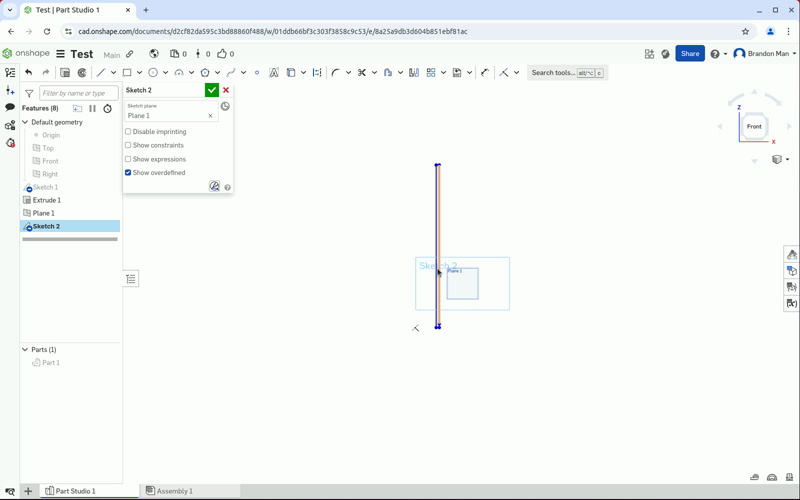
scroll(6)
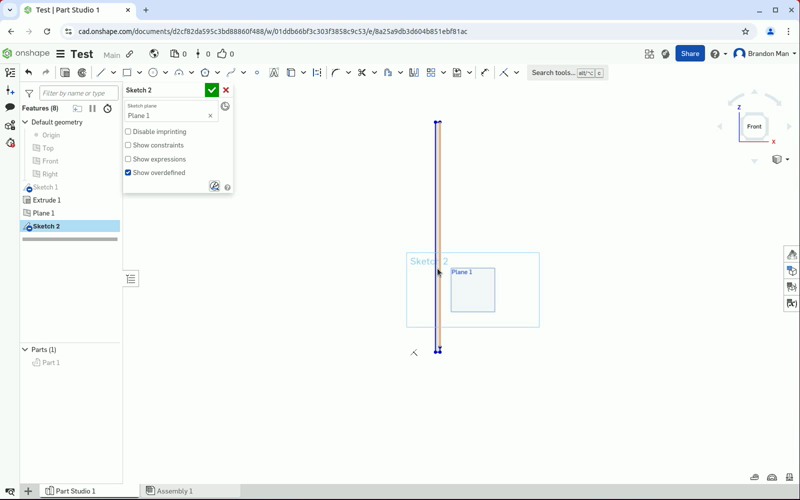
scroll(6)
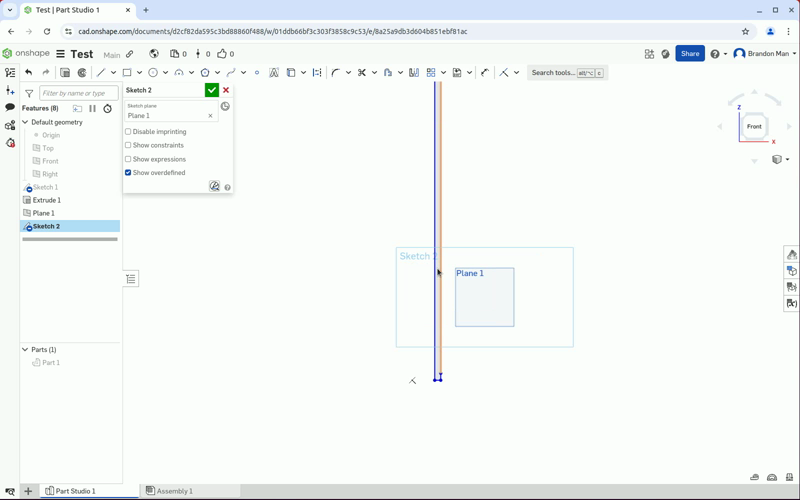
scroll(6)
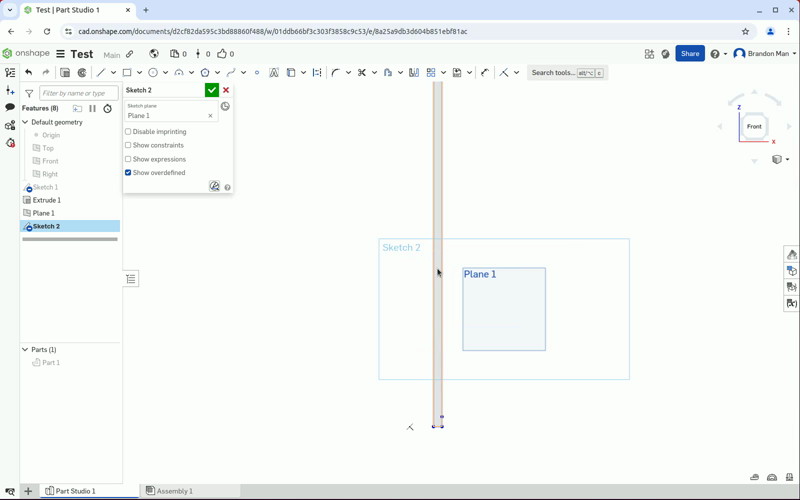
scroll(6)
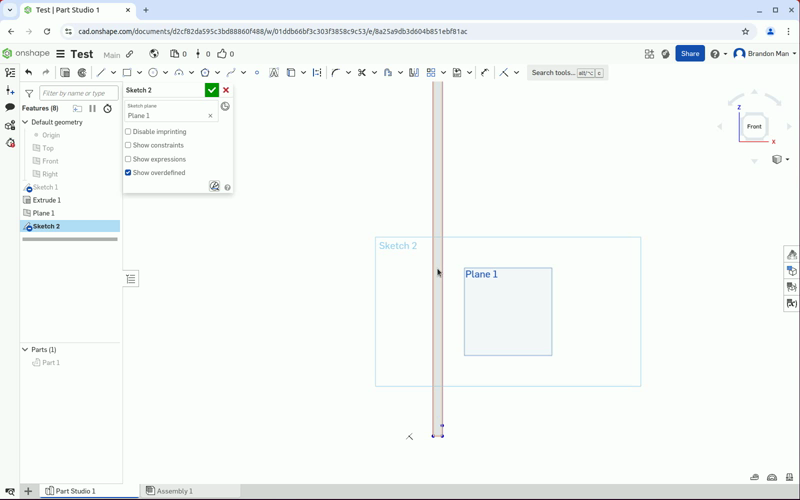
scroll(6)
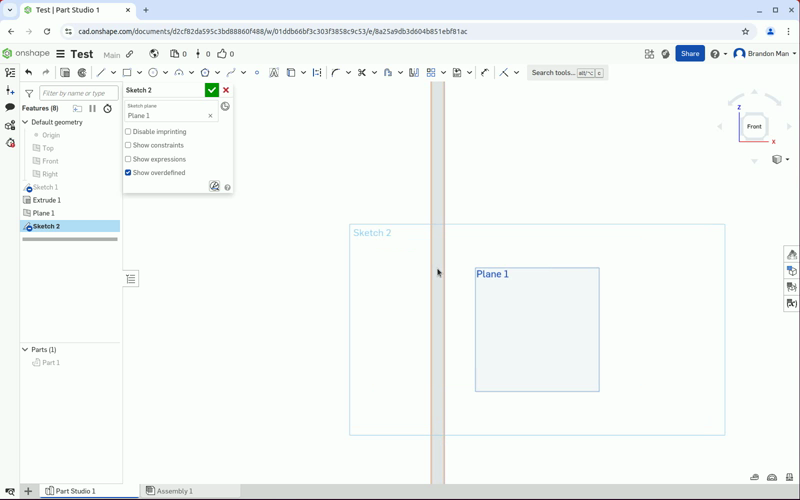
scroll(6)
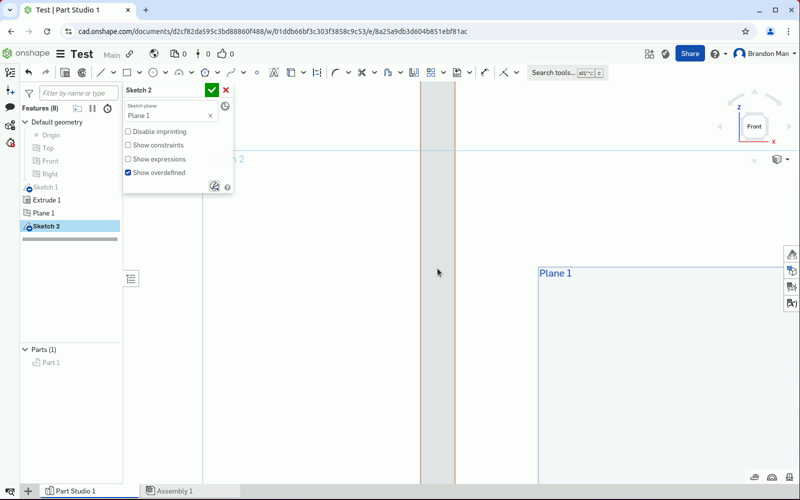
click(437, 268)
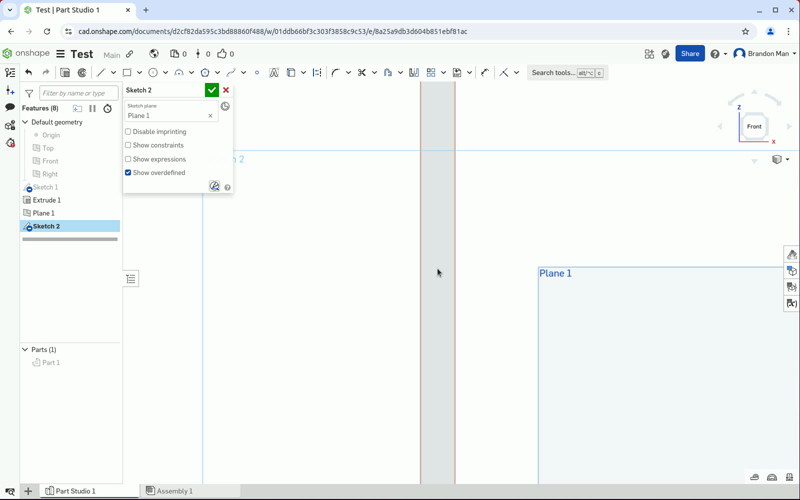
scroll(-6)
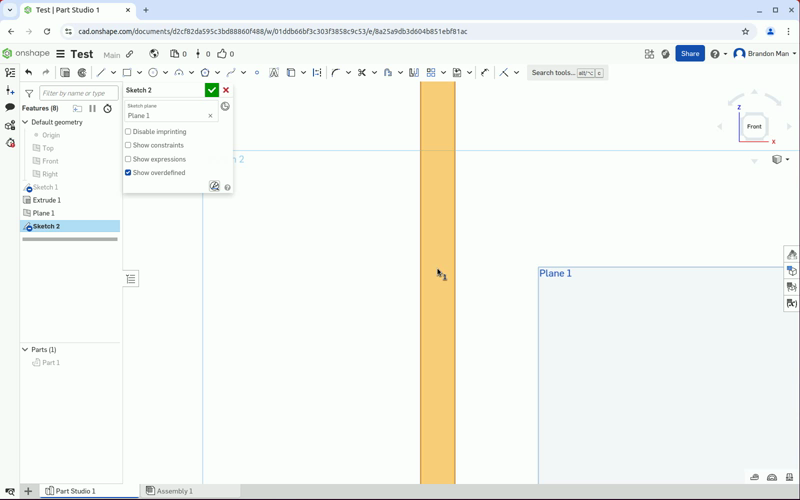
scroll(-6)
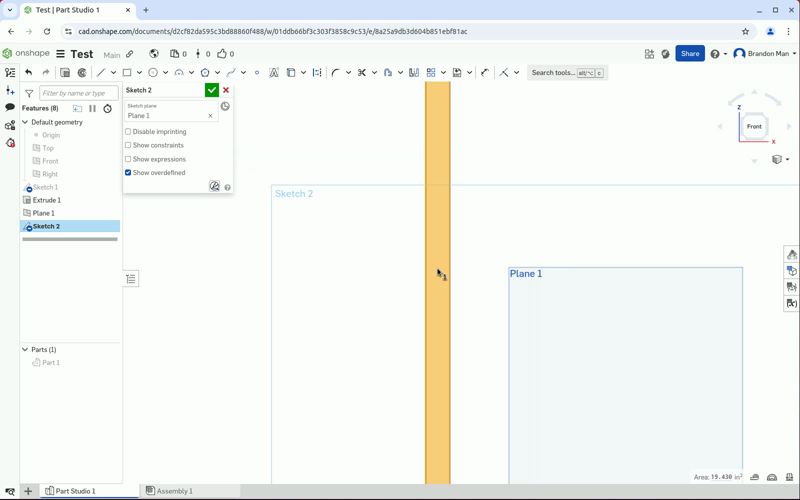
scroll(-6)
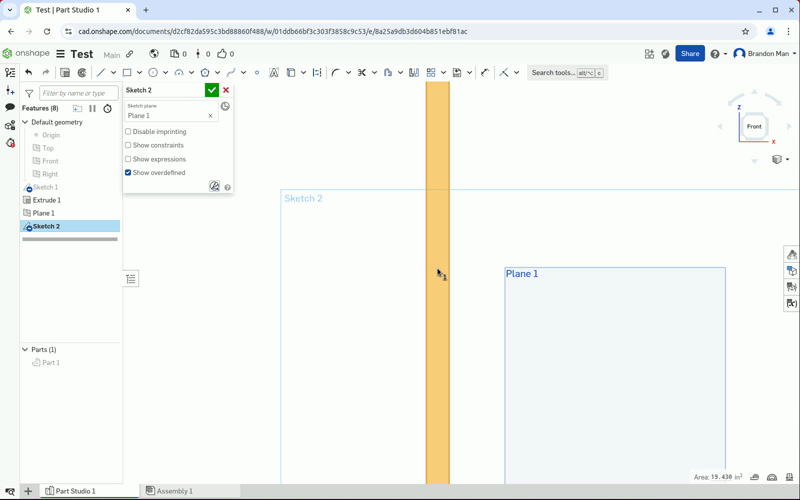
scroll(-6)
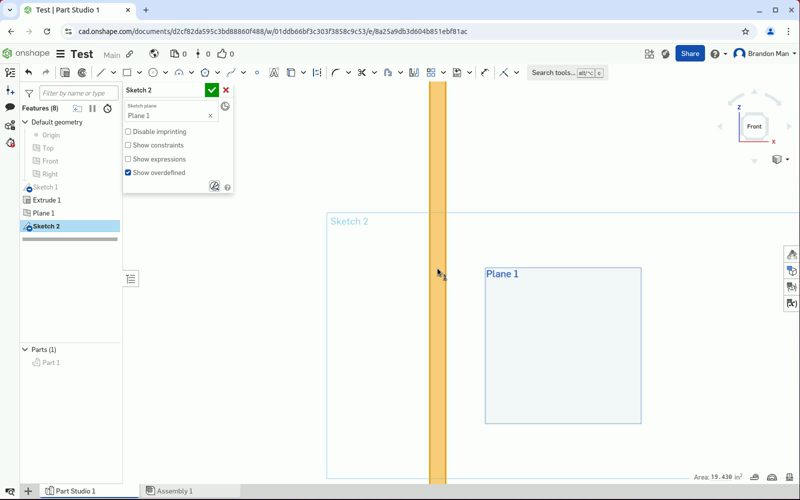
scroll(-6)
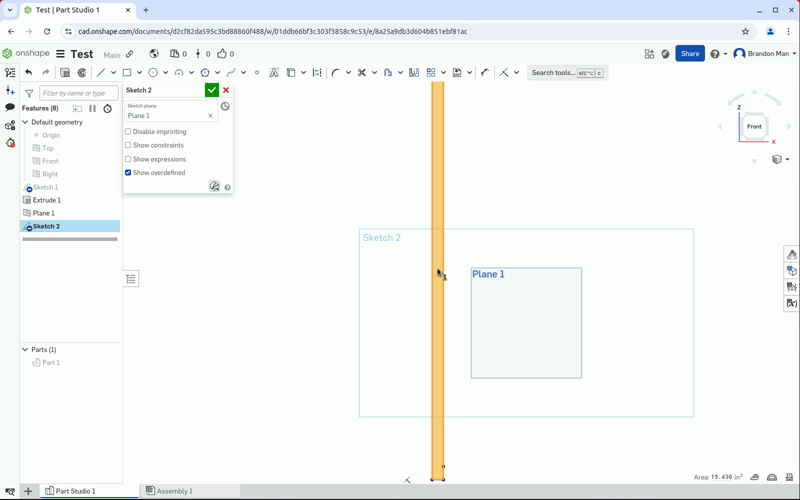
scroll(-6)
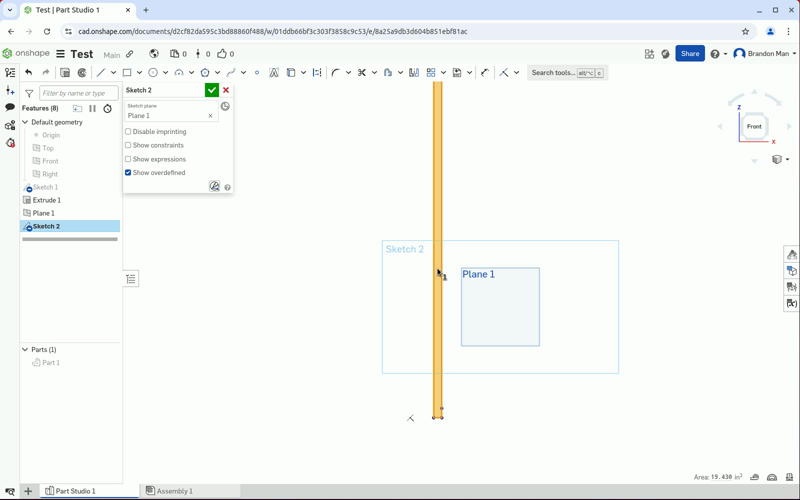
scroll(-6)
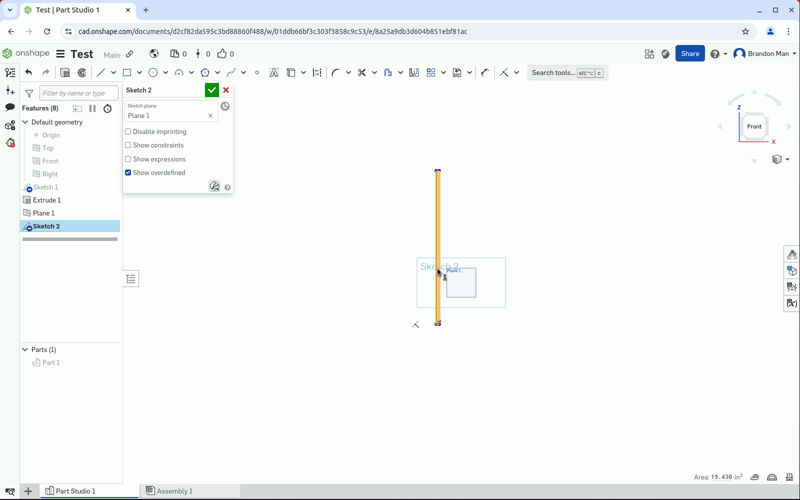
mouse_move(73, 352)
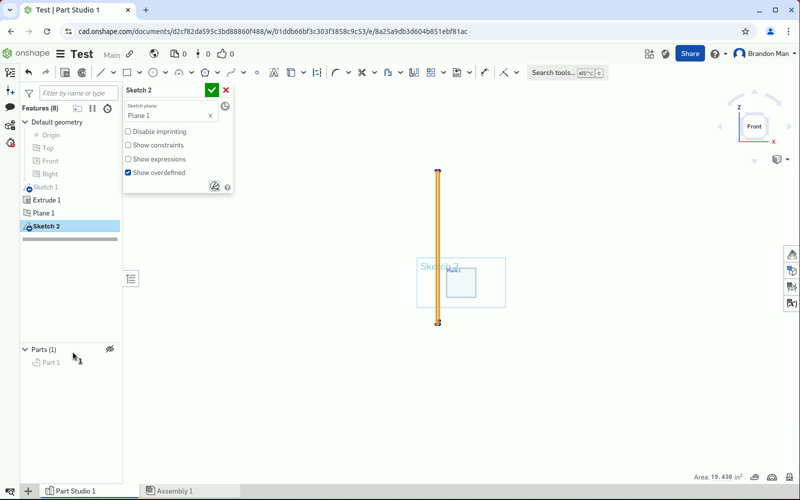
key(shift+y)
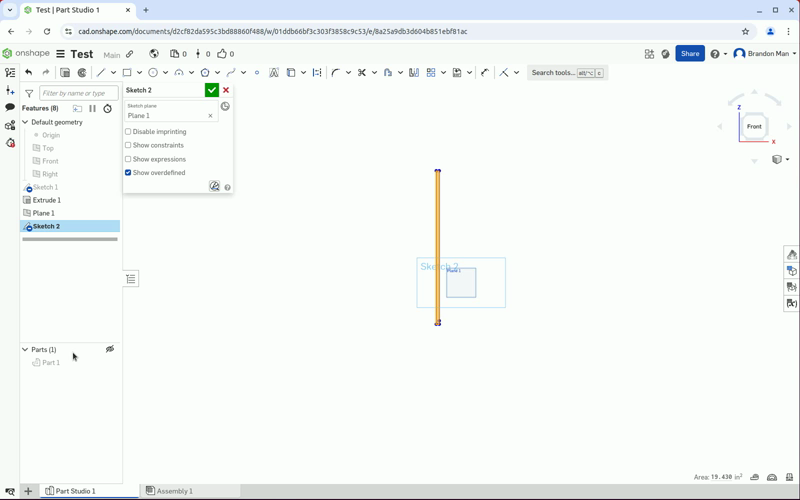
key(shift+e)
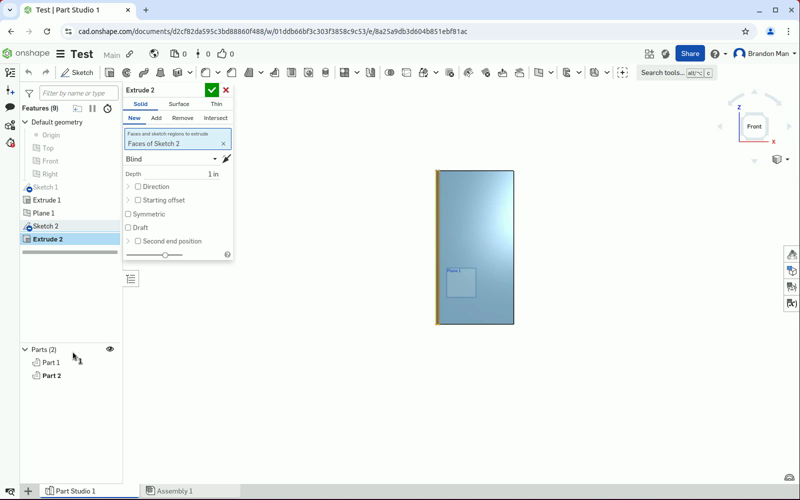
mouse_move(143, 106)
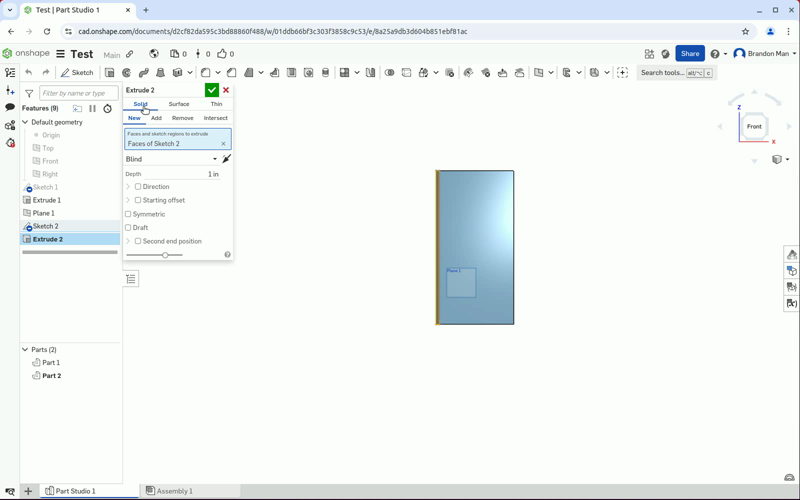
click(143, 106)
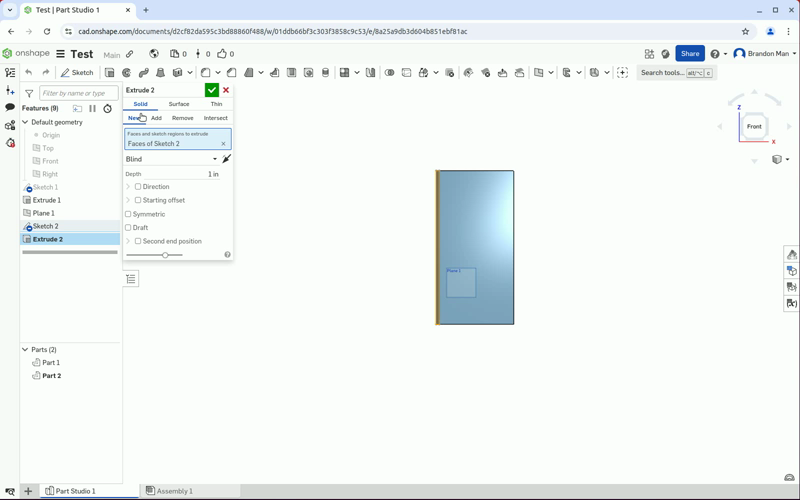
mouse_move(137, 120)
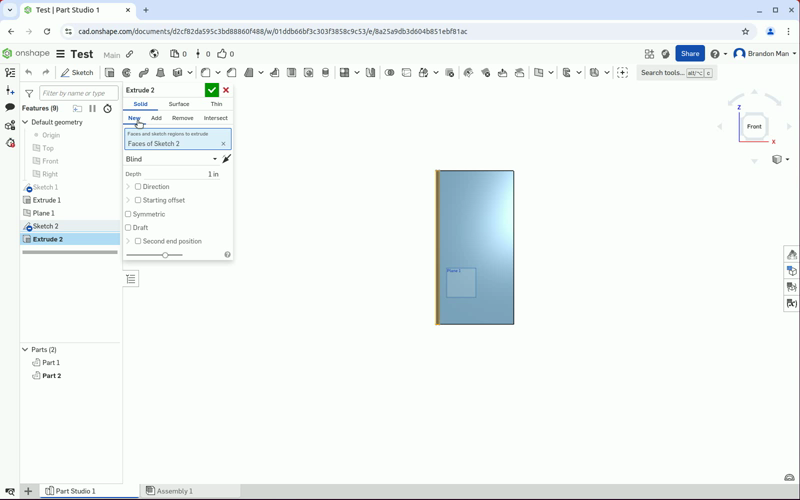
click(137, 120)
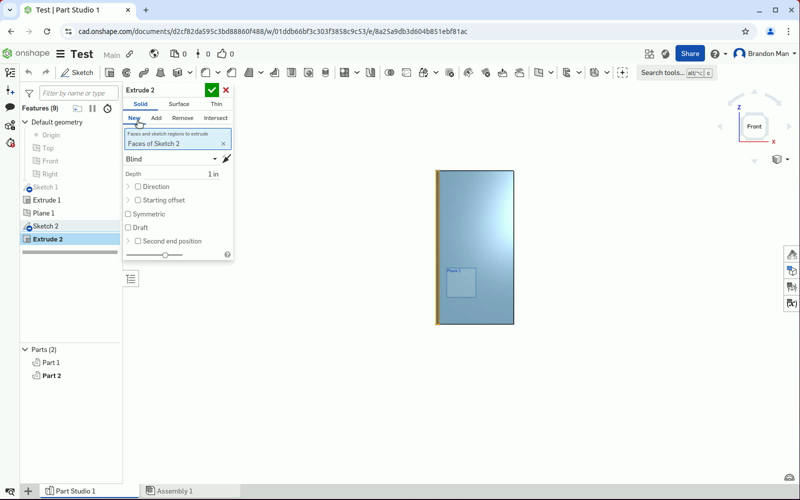
key(tab, 4)
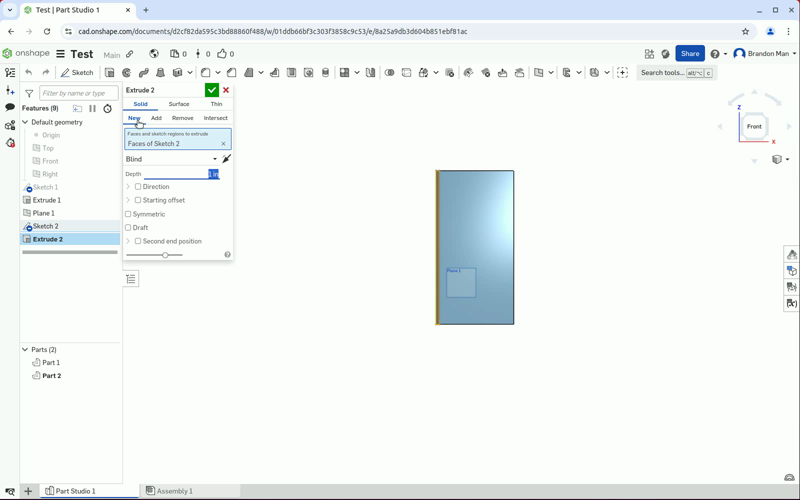
text(15.165)
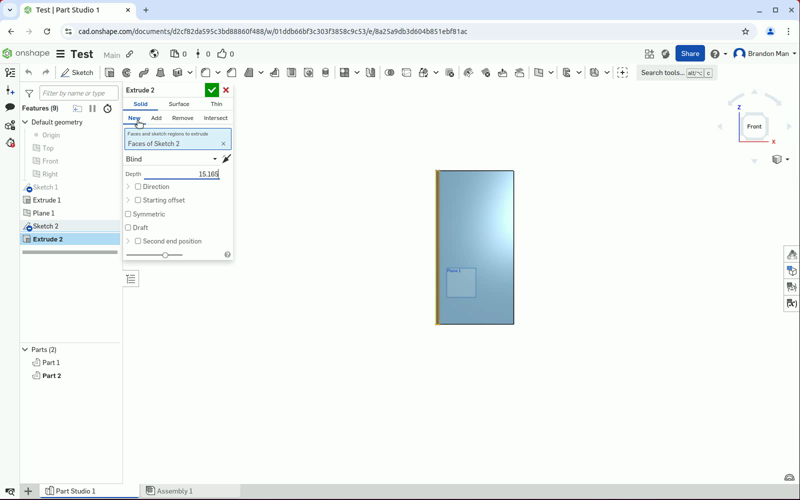
key(enter)
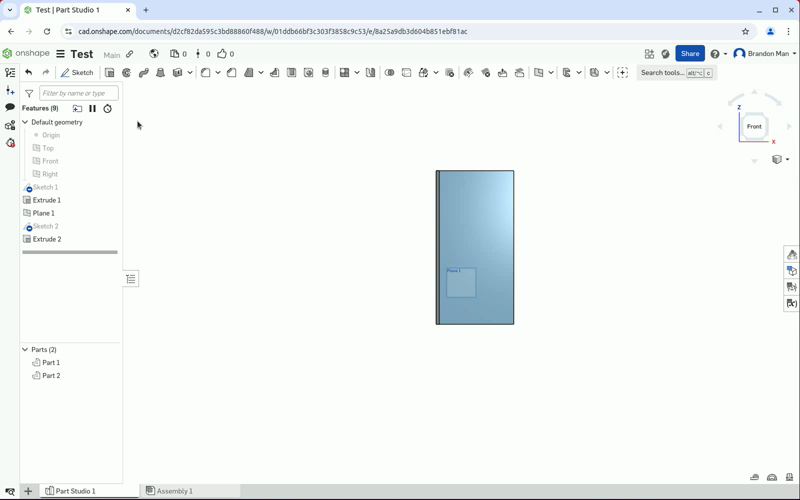
key(shift+h)
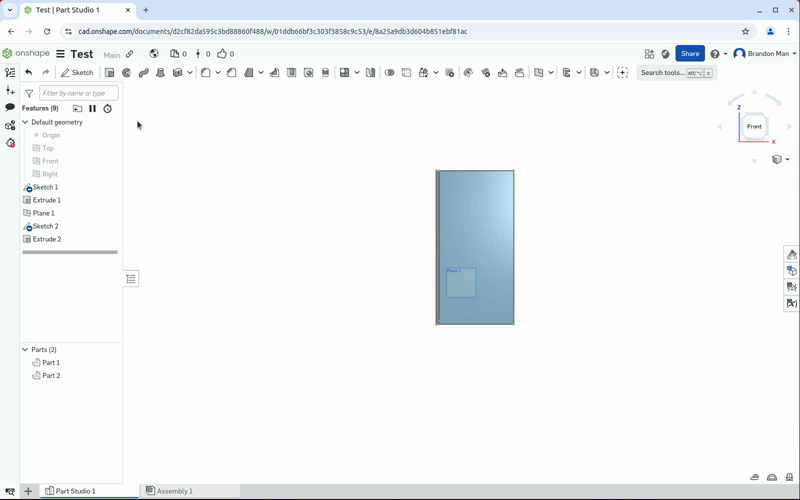
key(shift+h)
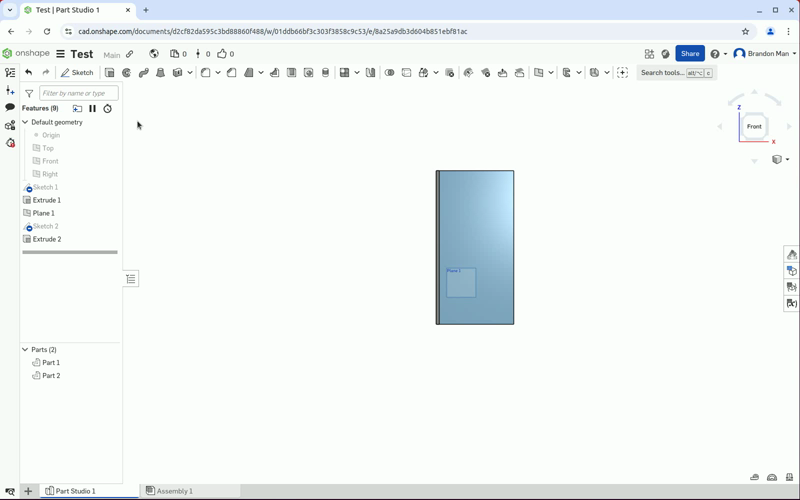
mouse_move(73, 189)
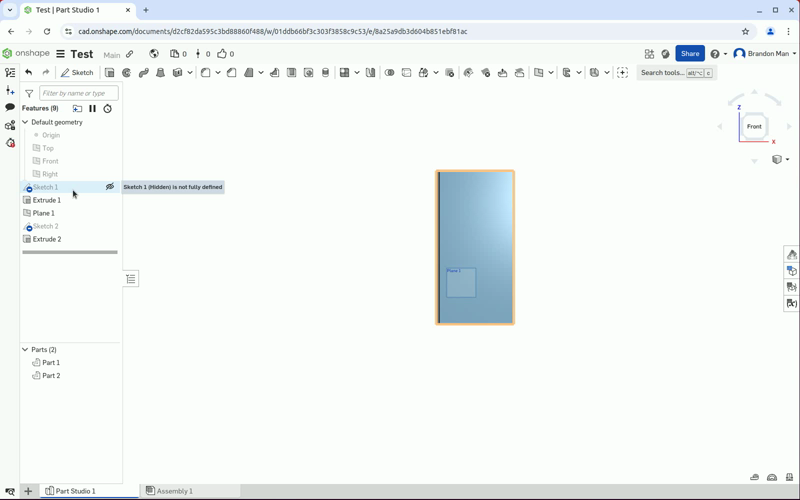
click(73, 189)
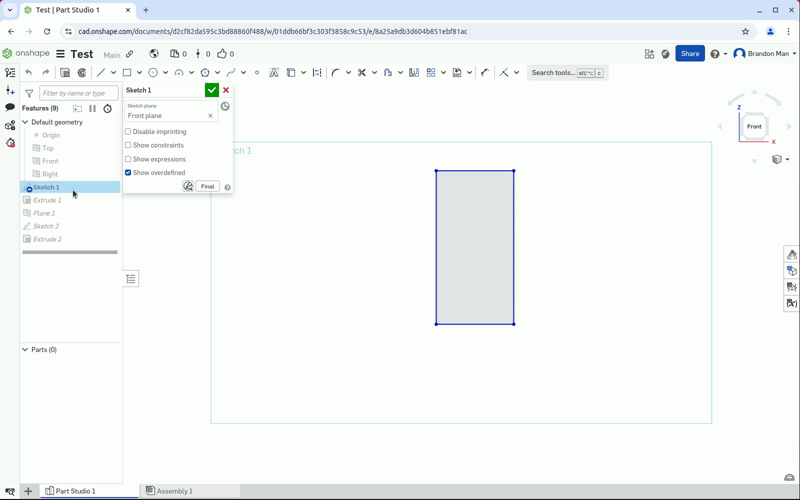
mouse_move(229, 92)
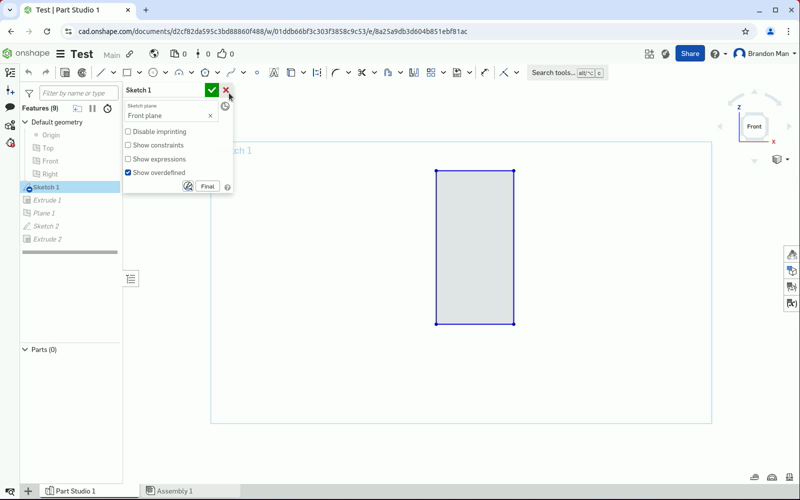
click(229, 92)
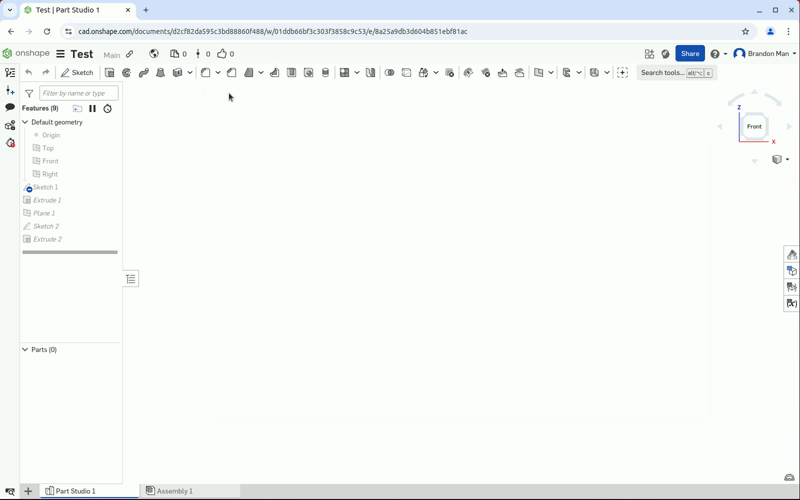
key(shift+s)
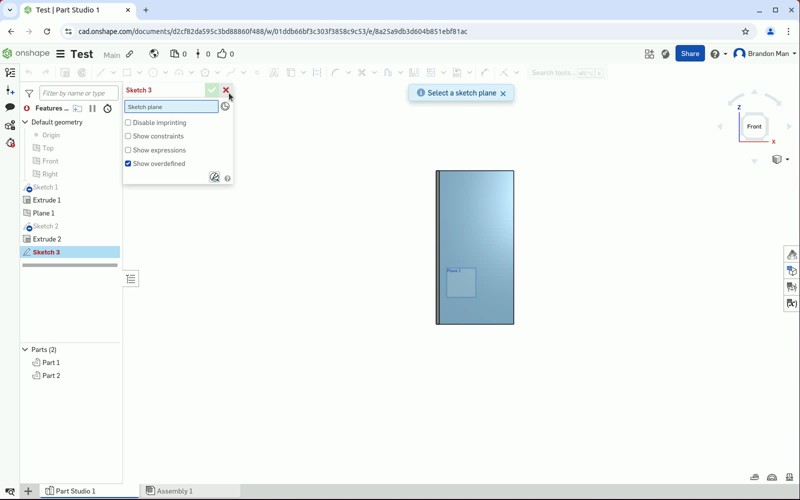
mouse_move(73, 215)
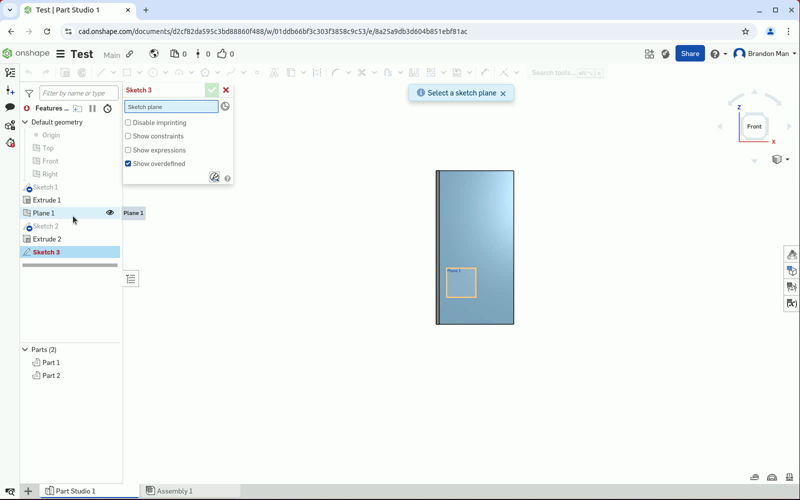
click(73, 215)
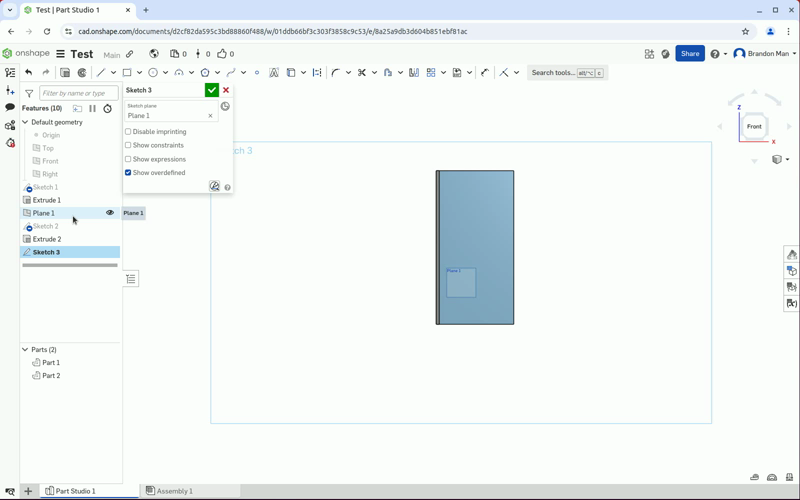
mouse_move(73, 352)
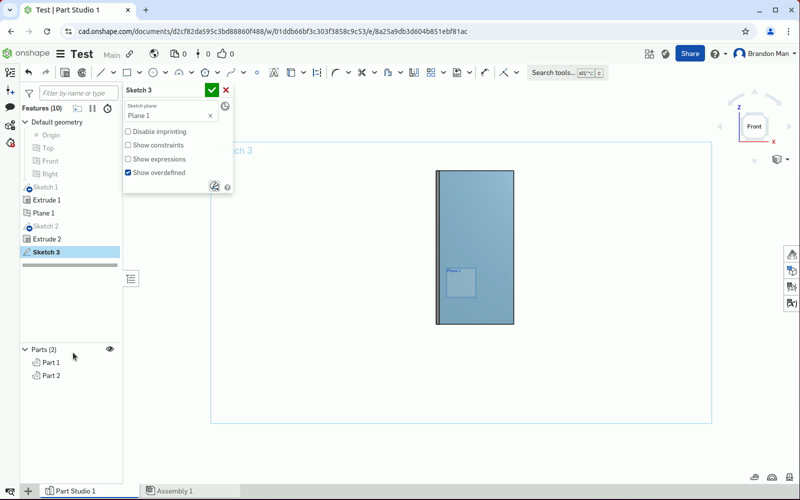
key(y)
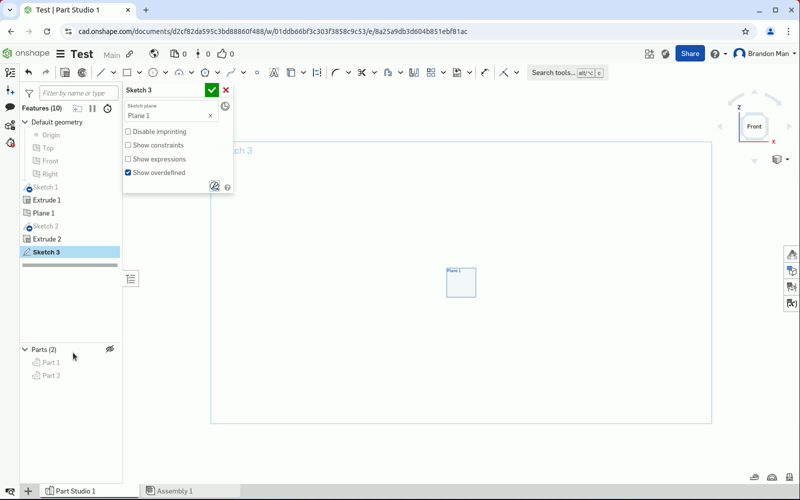
key(l)
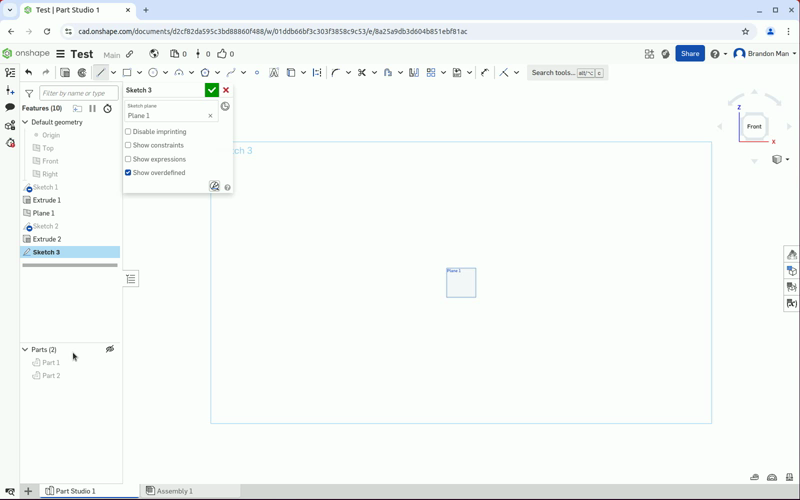
key_down(shift)
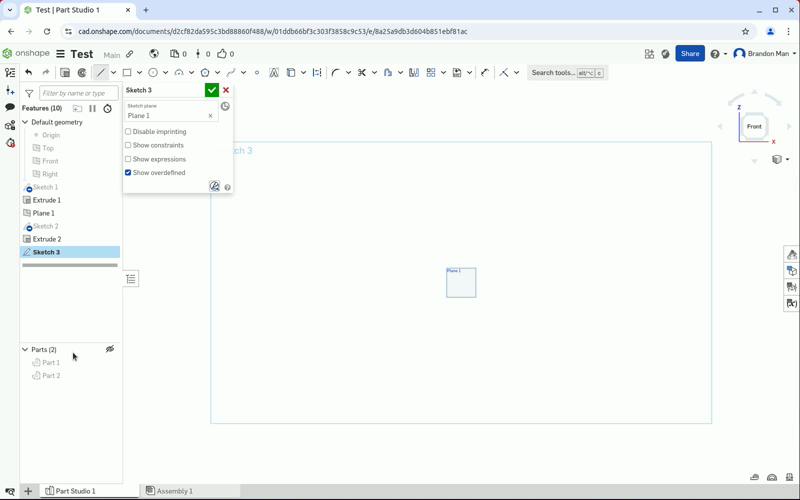
mouse_move(438, 324)
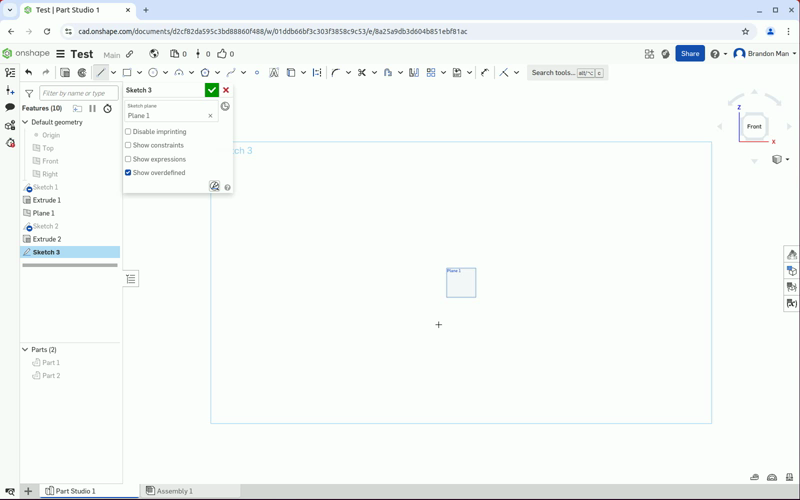
click(438, 324)
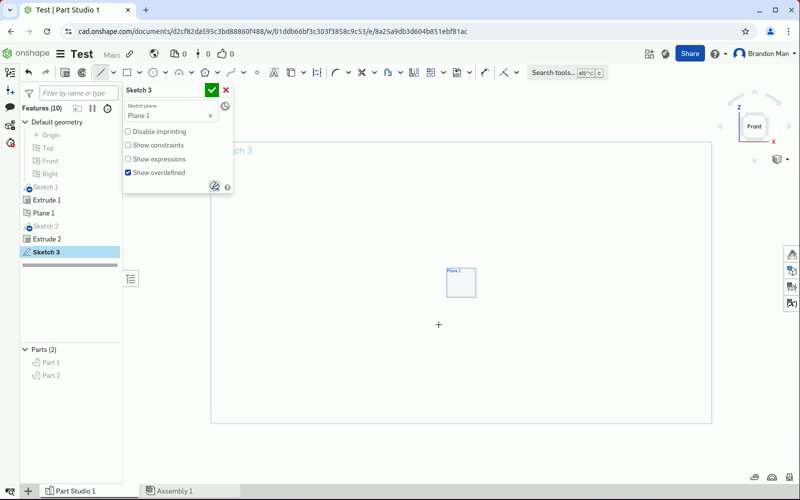
key_up(shift)
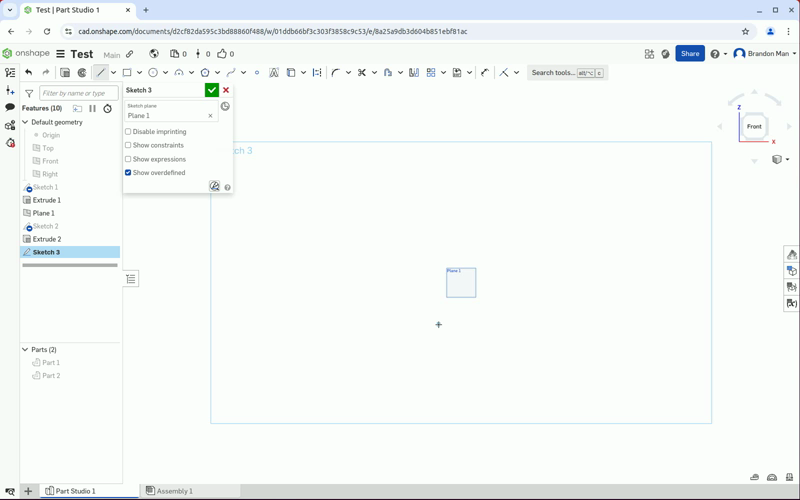
key_down(shift)
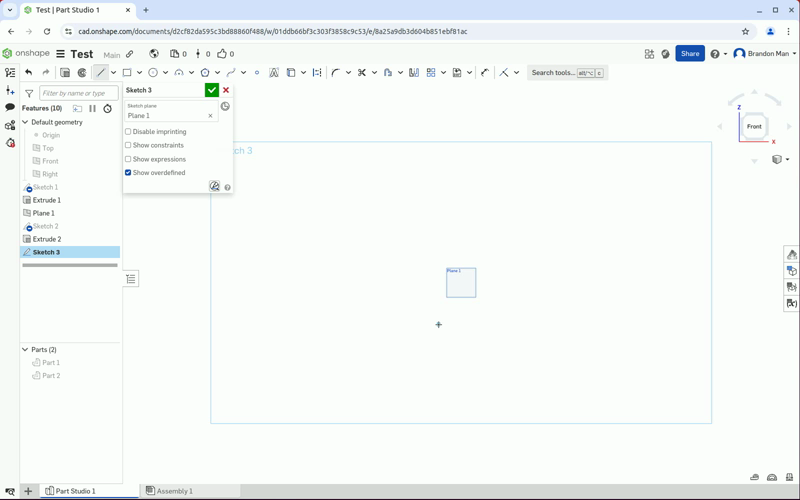
mouse_move(510, 324)
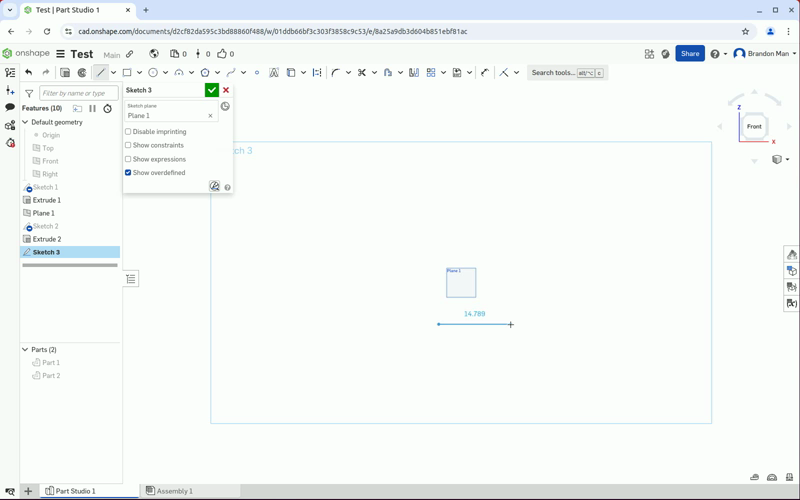
click(510, 324)
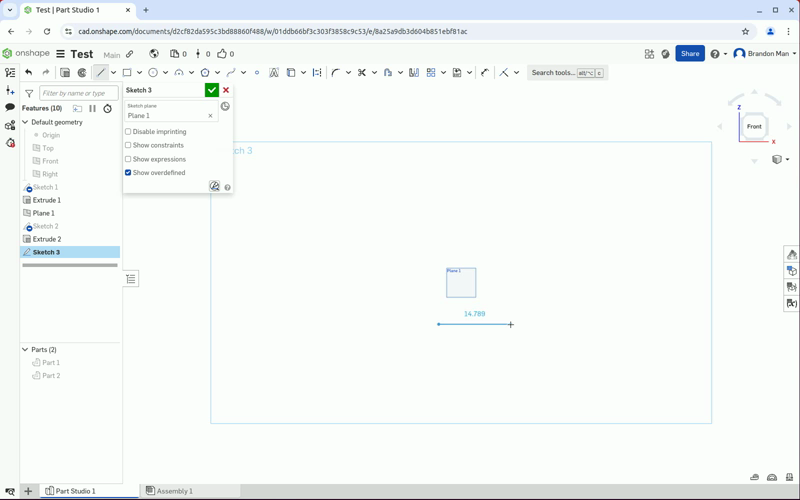
key_up(shift)
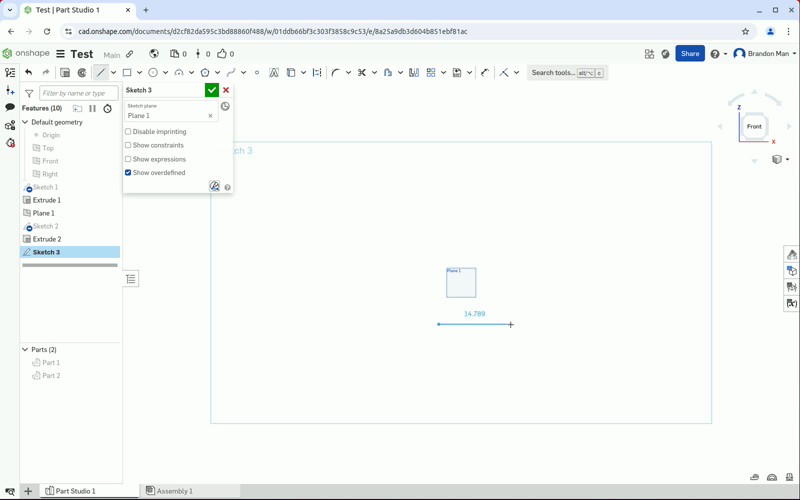
key_down(shift)
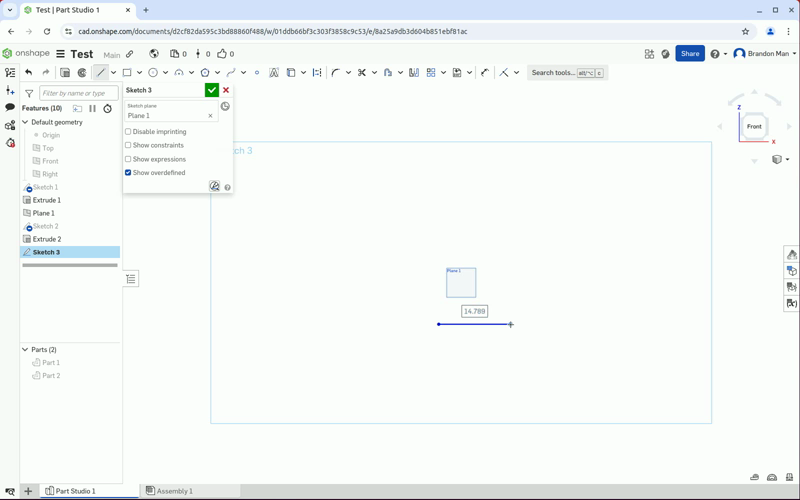
mouse_move(540, 324)
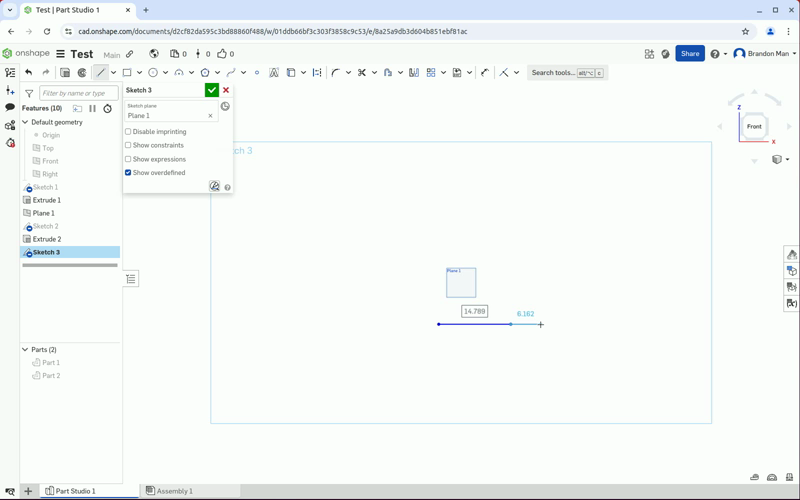
mouse_move(510, 321)
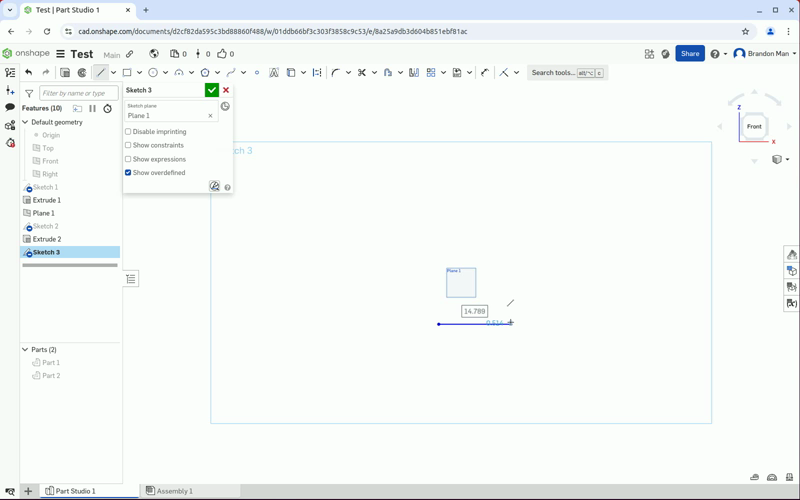
scroll(6)
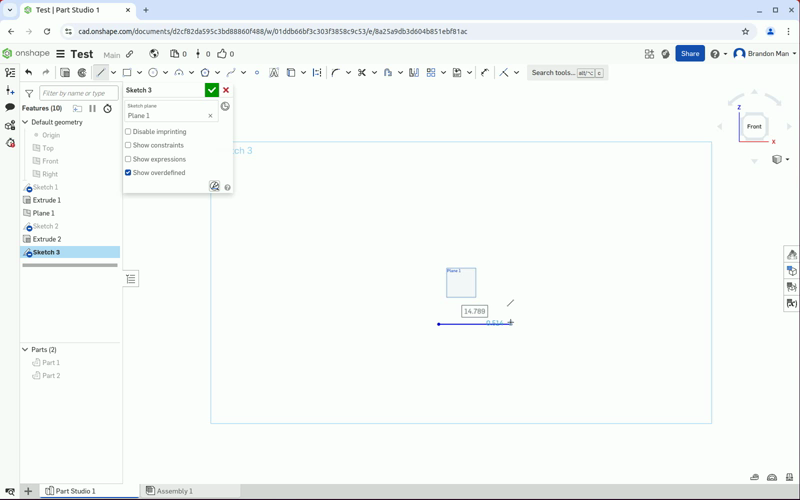
scroll(6)
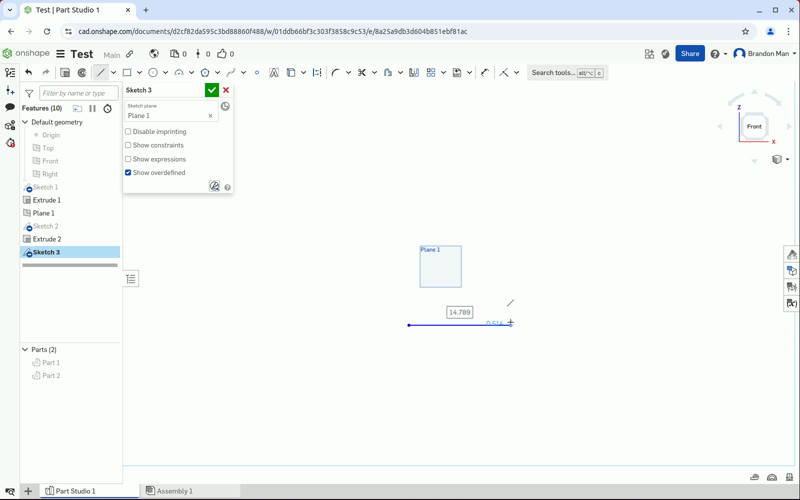
scroll(6)
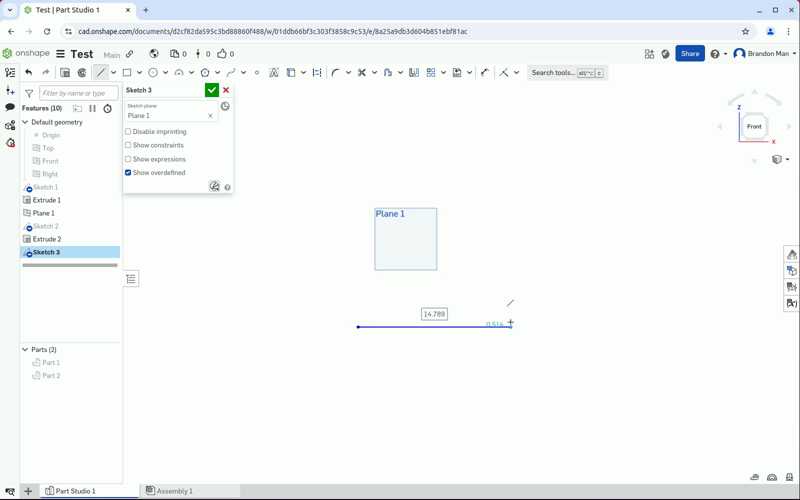
scroll(6)
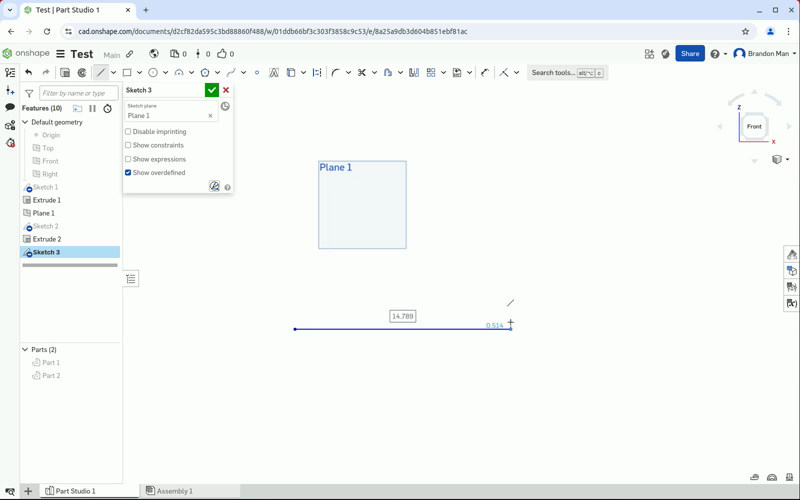
scroll(6)
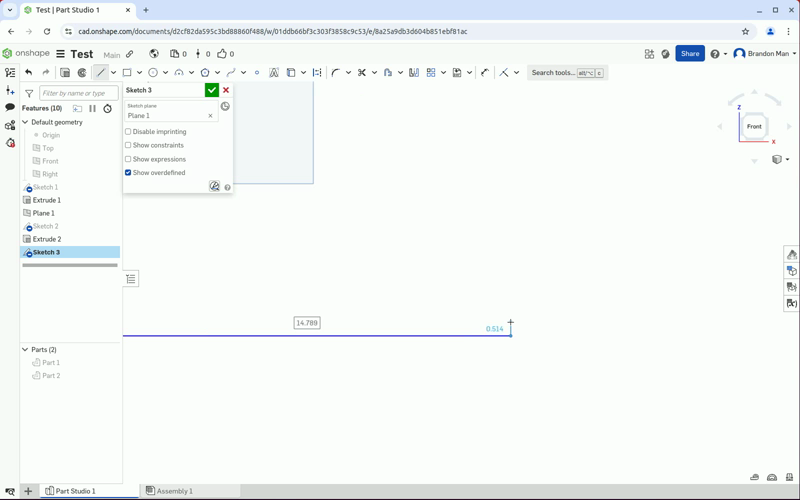
scroll(6)
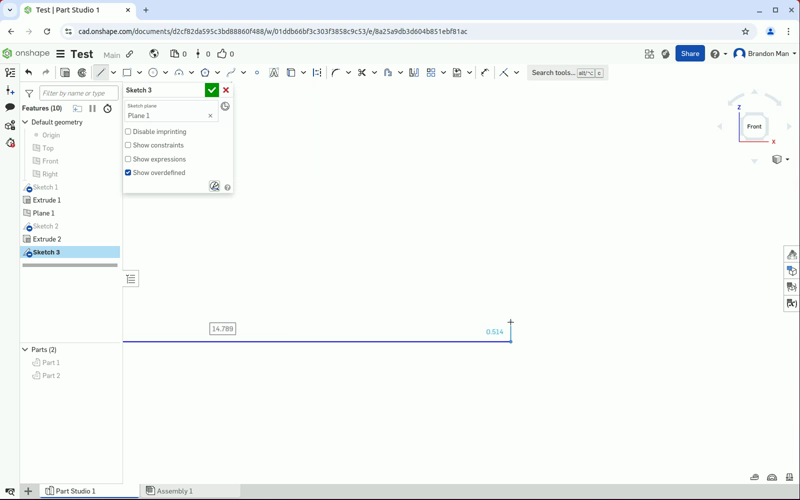
scroll(6)
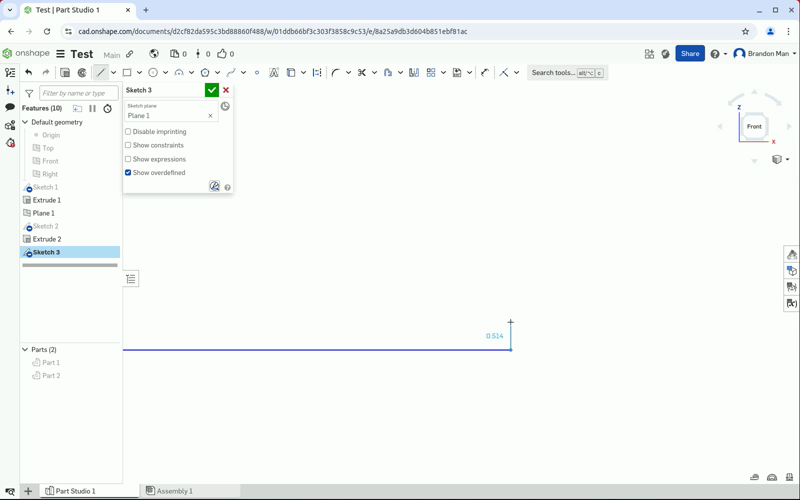
click(510, 321)
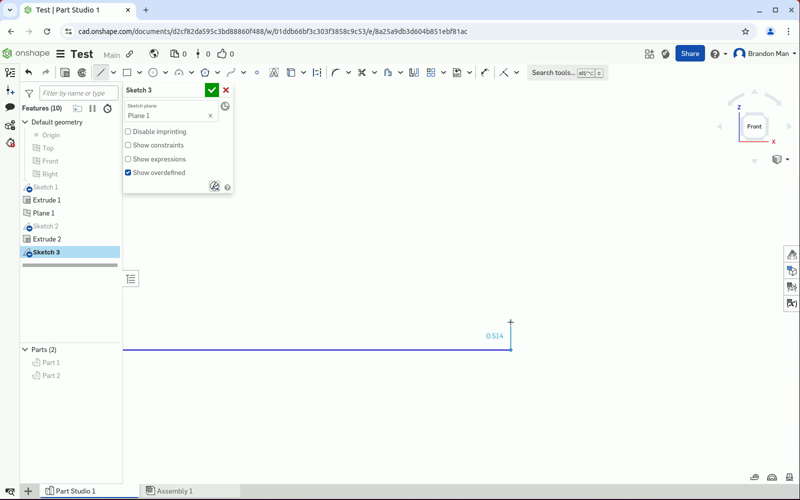
scroll(-6)
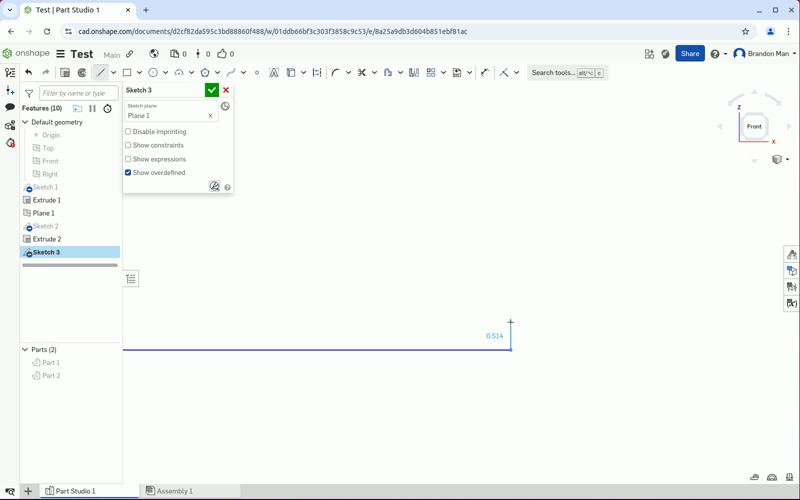
scroll(-6)
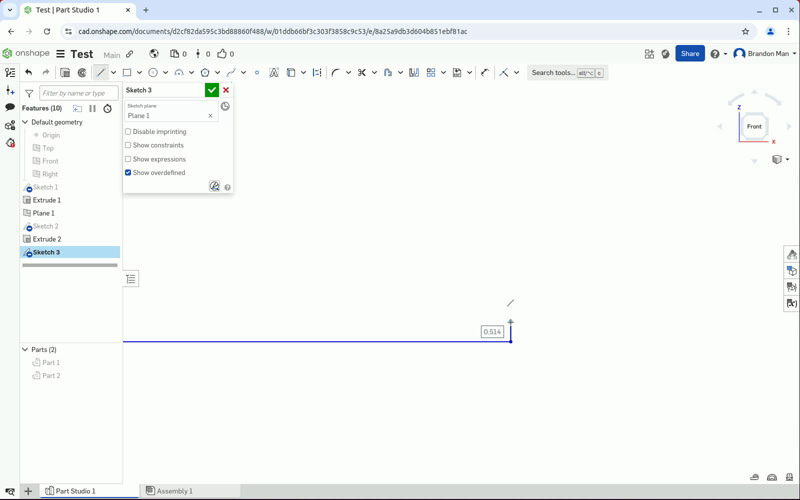
scroll(-6)
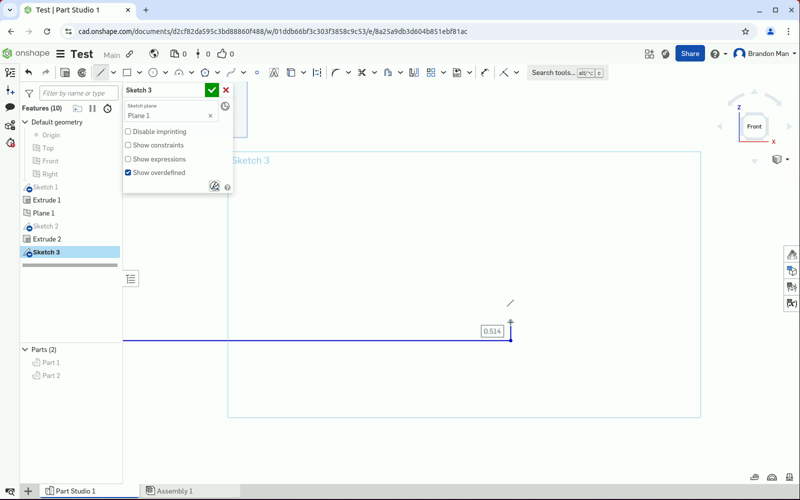
scroll(-6)
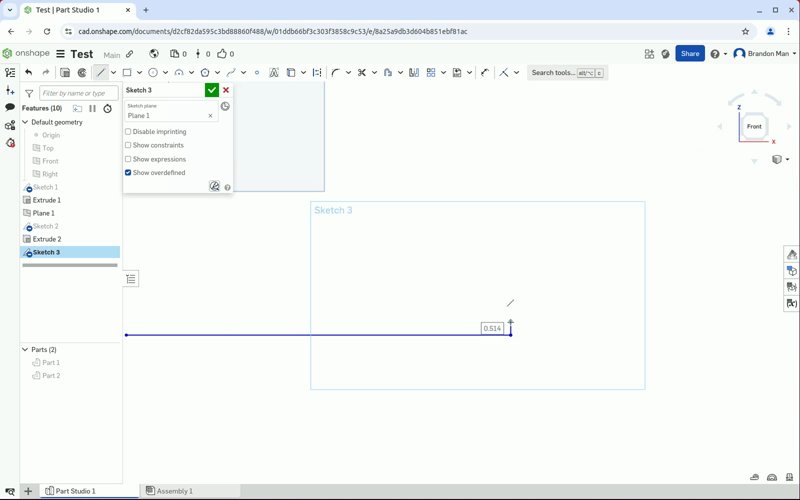
scroll(-6)
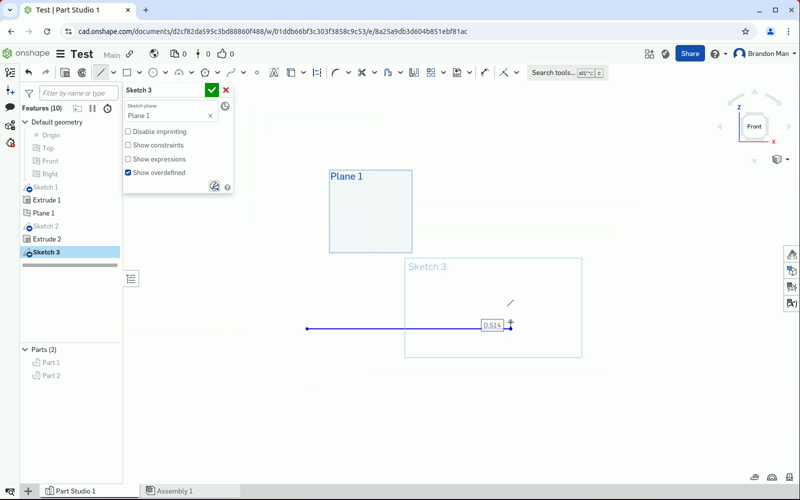
scroll(-6)
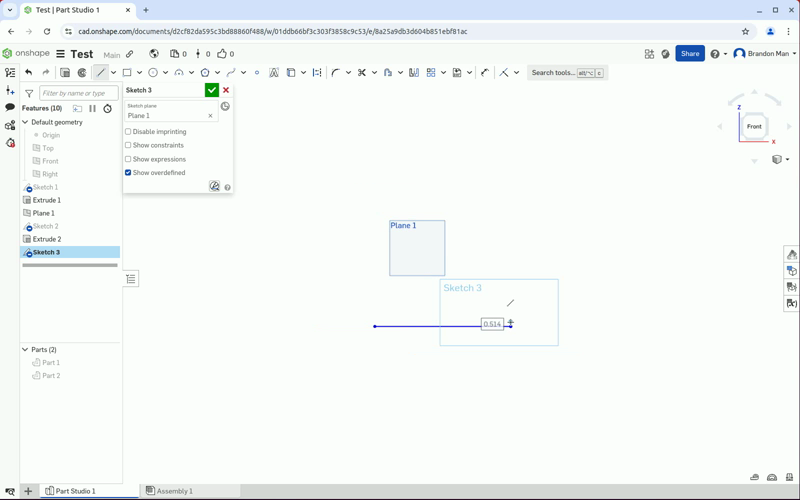
scroll(-6)
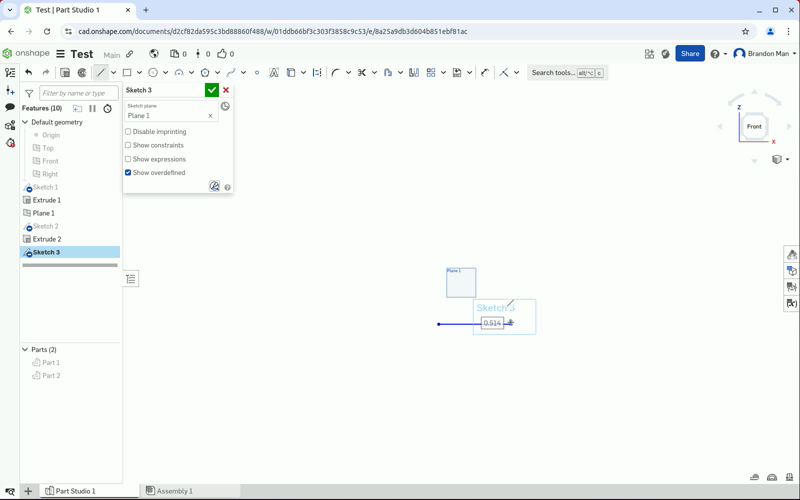
key_up(shift)
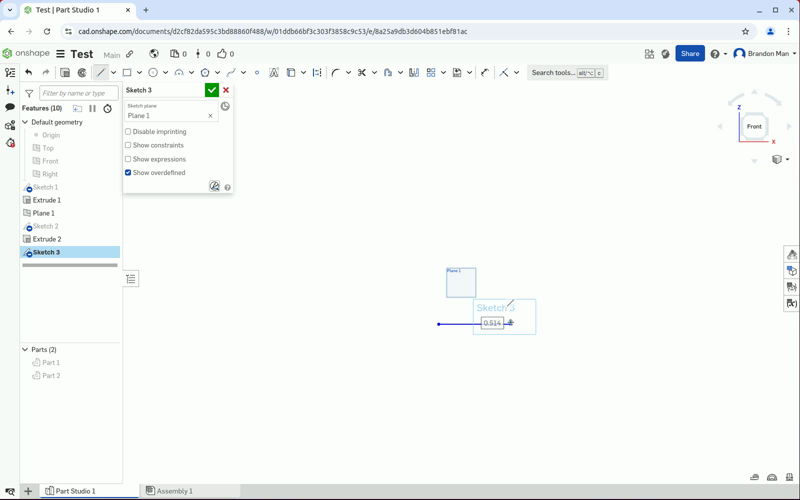
key_down(shift)
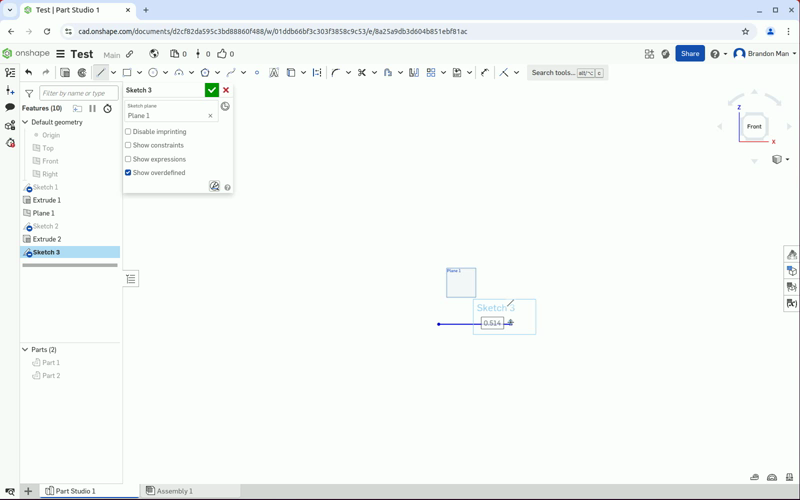
mouse_move(438, 321)
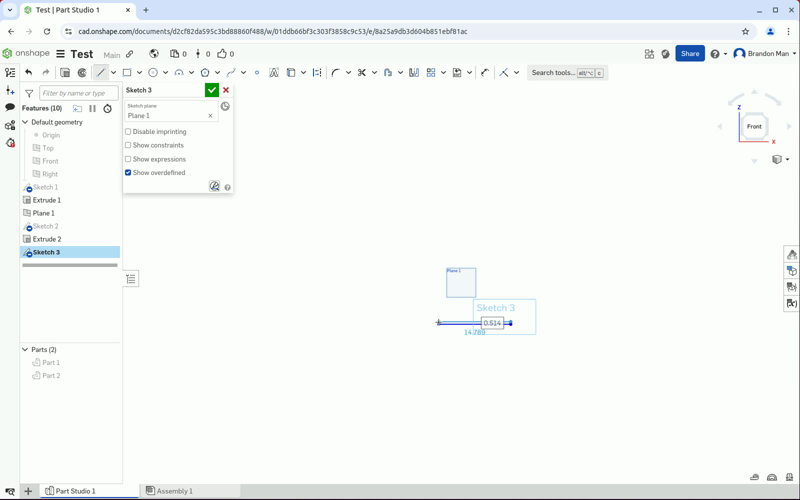
scroll(6)
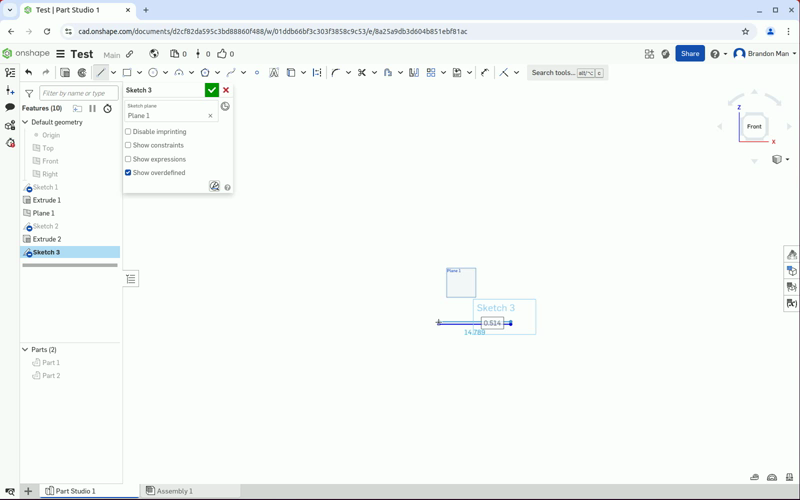
scroll(6)
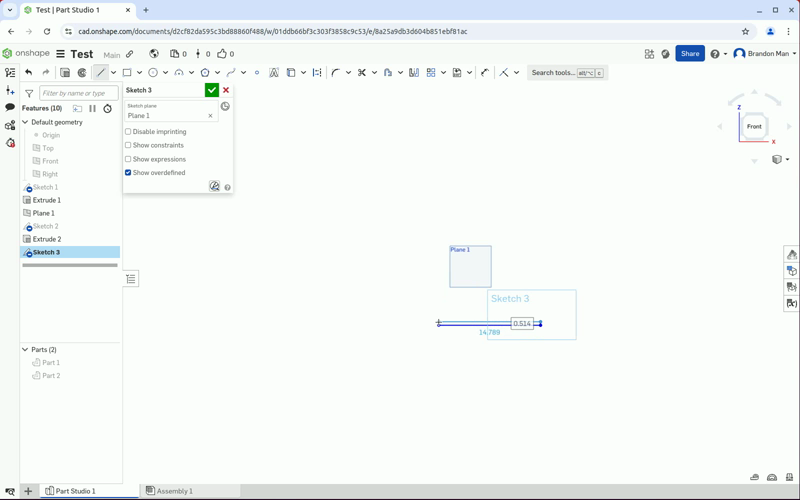
scroll(6)
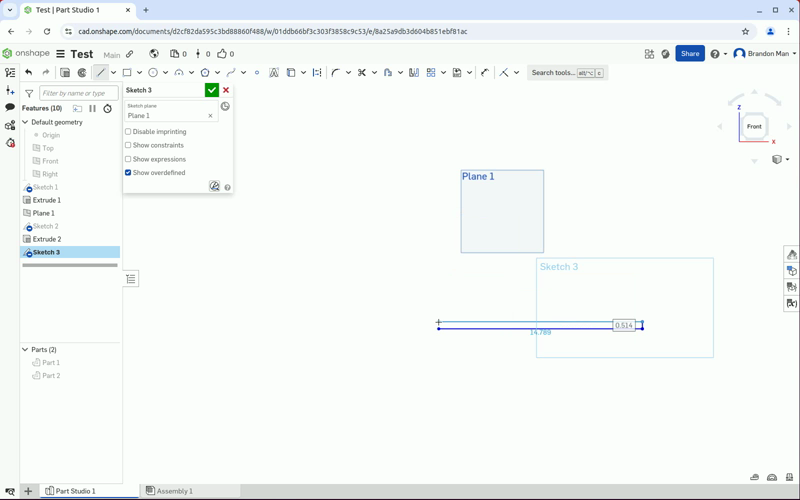
scroll(6)
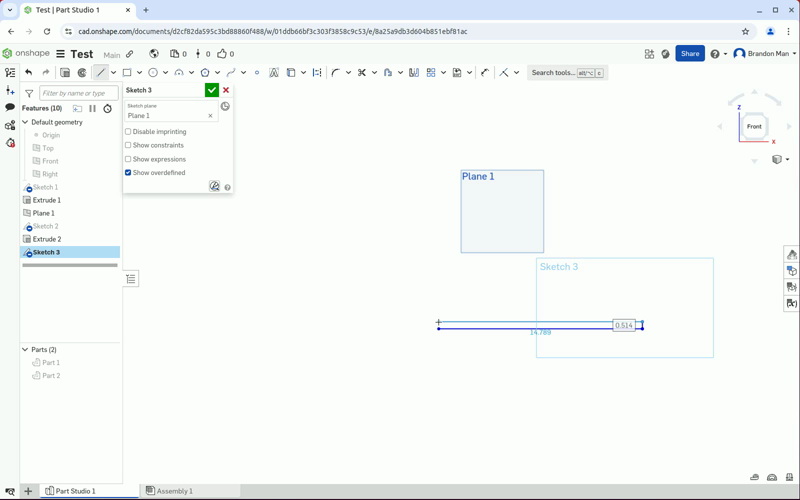
scroll(6)
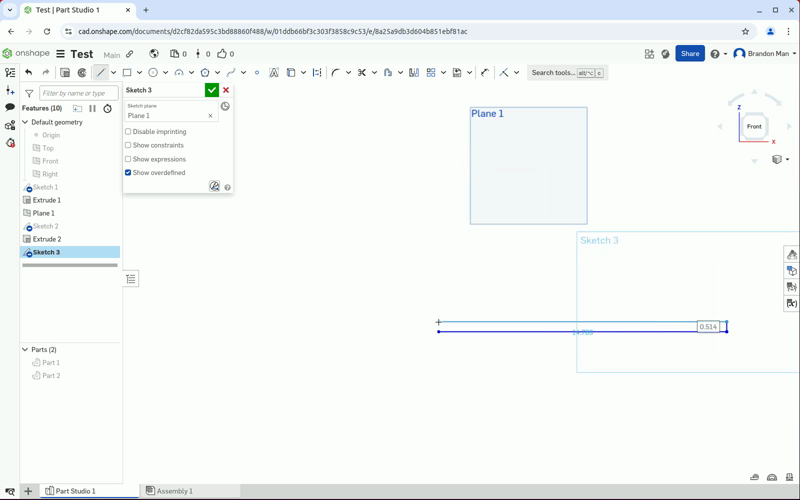
scroll(6)
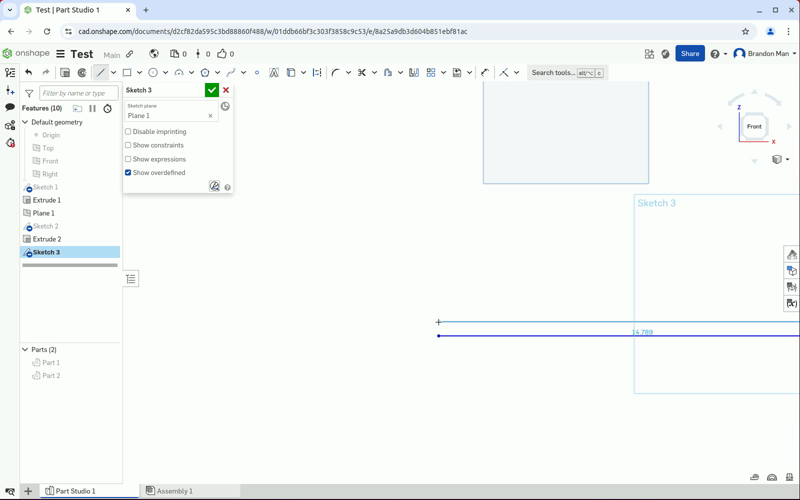
scroll(6)
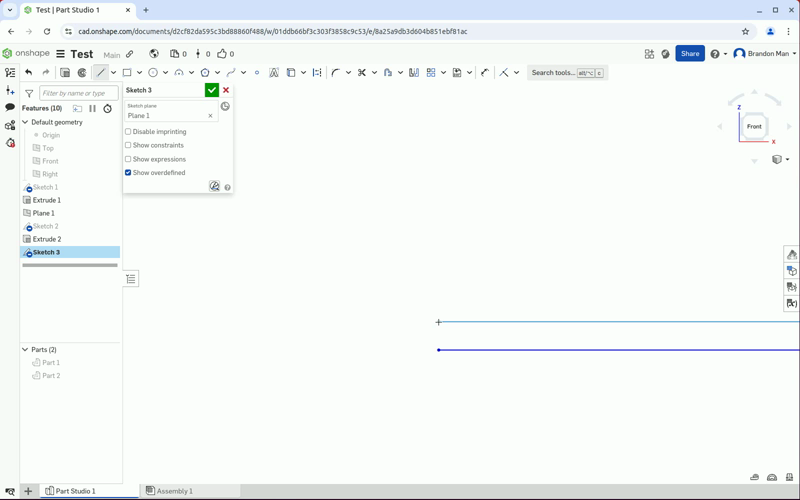
click(438, 321)
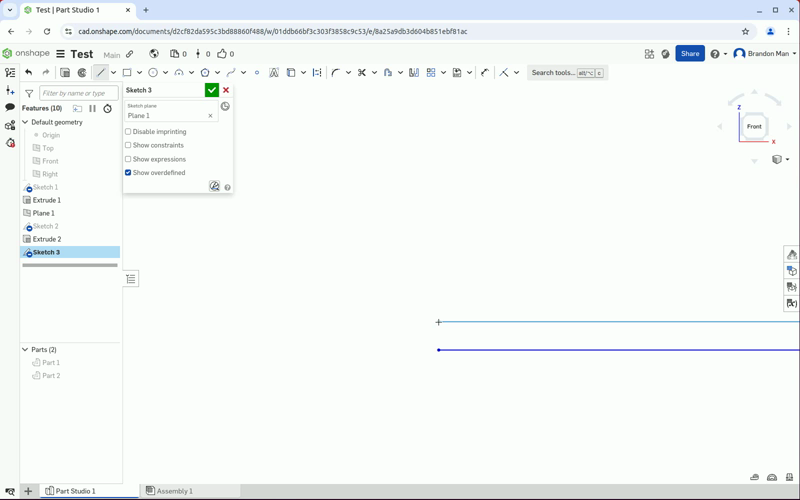
scroll(-6)
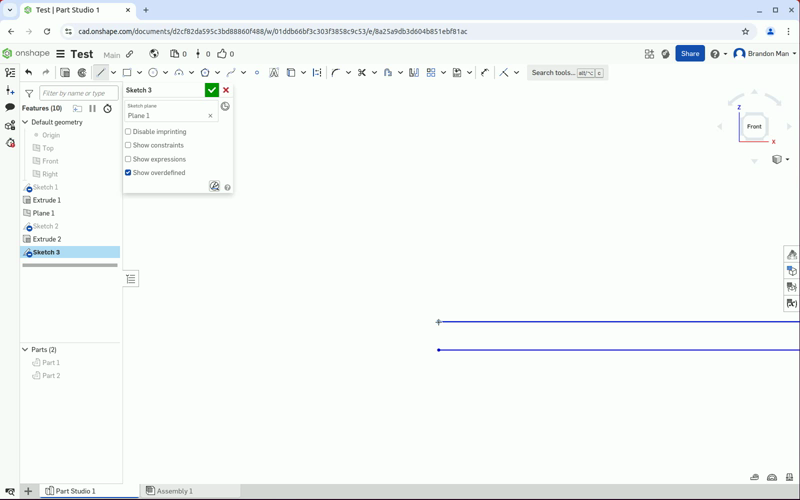
scroll(-6)
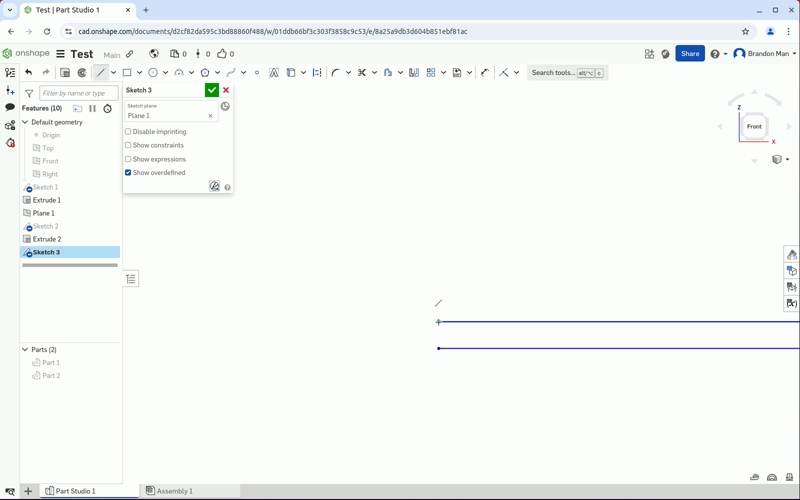
scroll(-6)
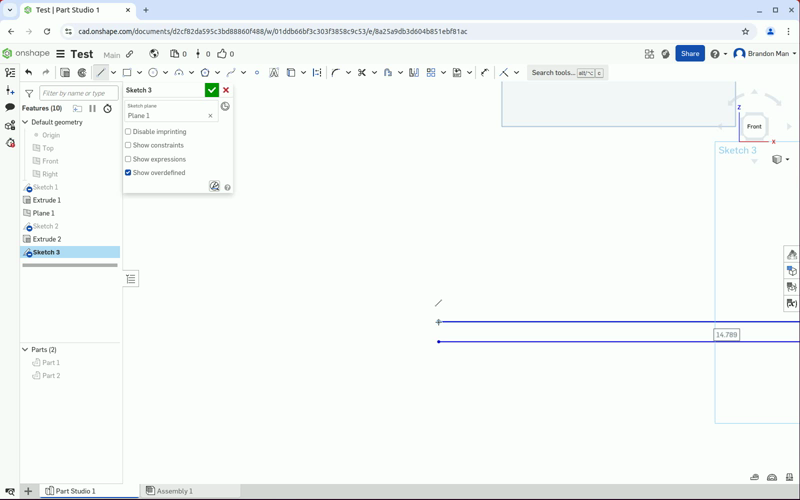
scroll(-6)
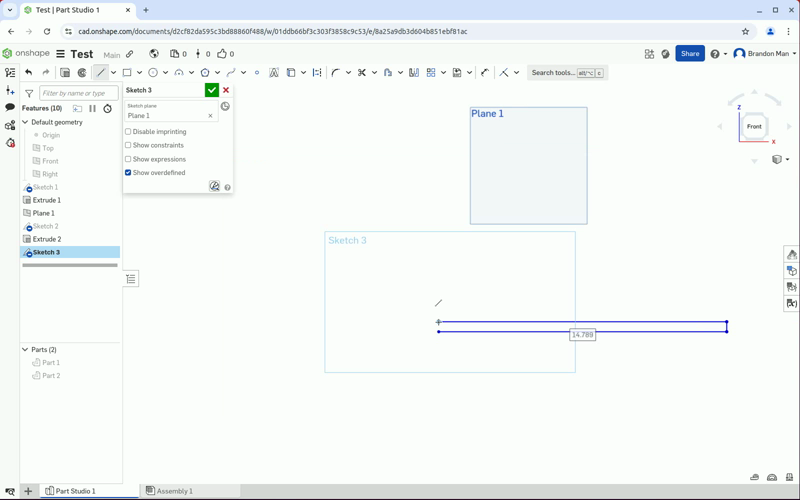
scroll(-6)
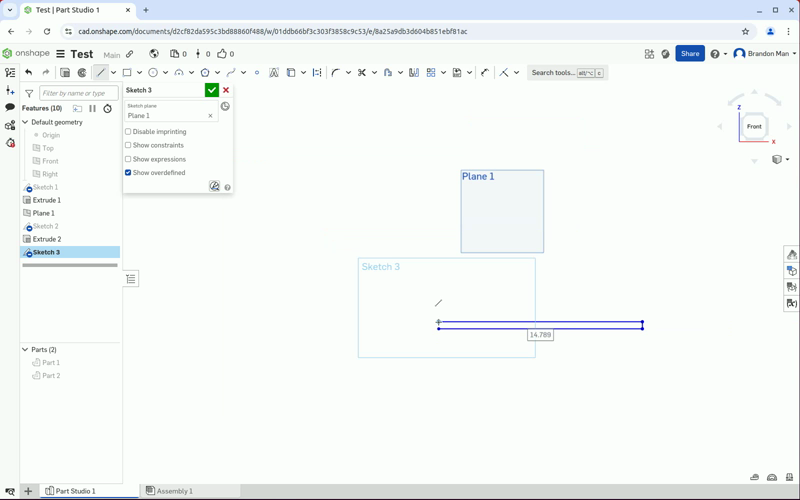
scroll(-6)
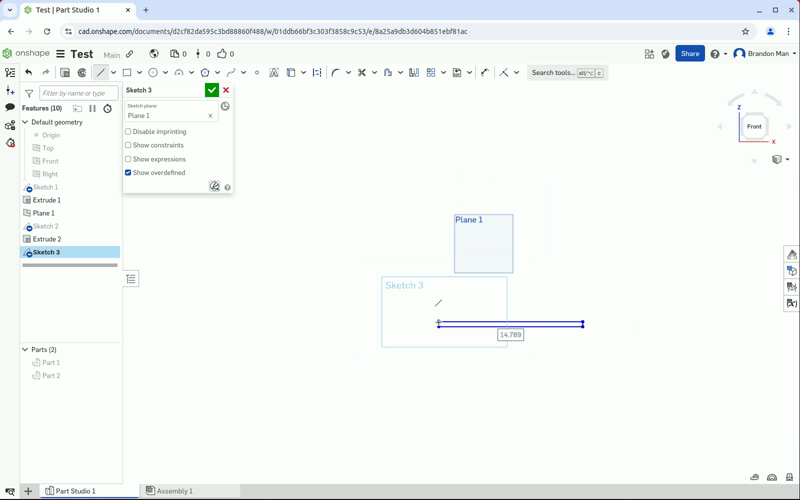
scroll(-6)
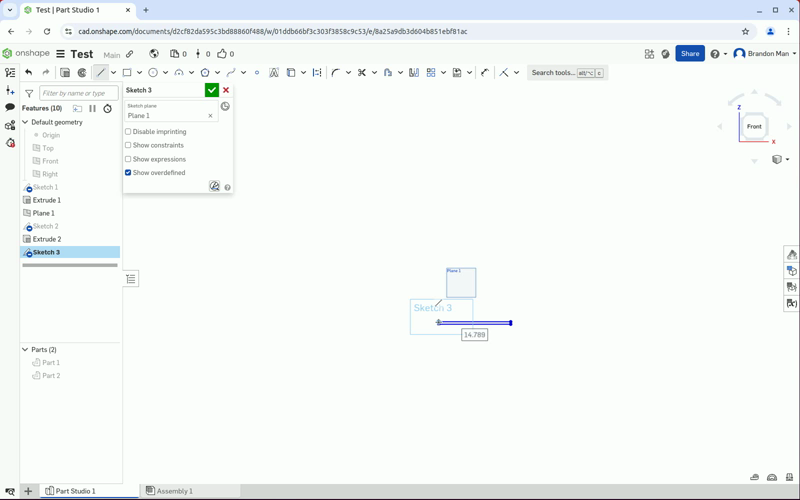
key_up(shift)
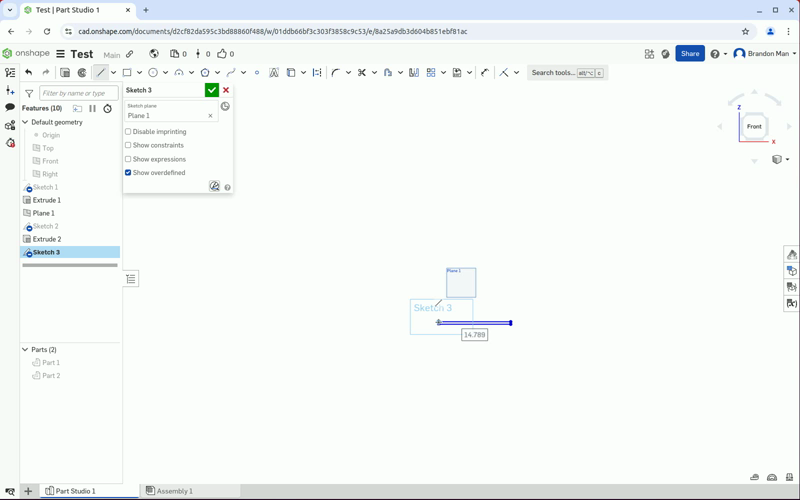
mouse_move(468, 321)
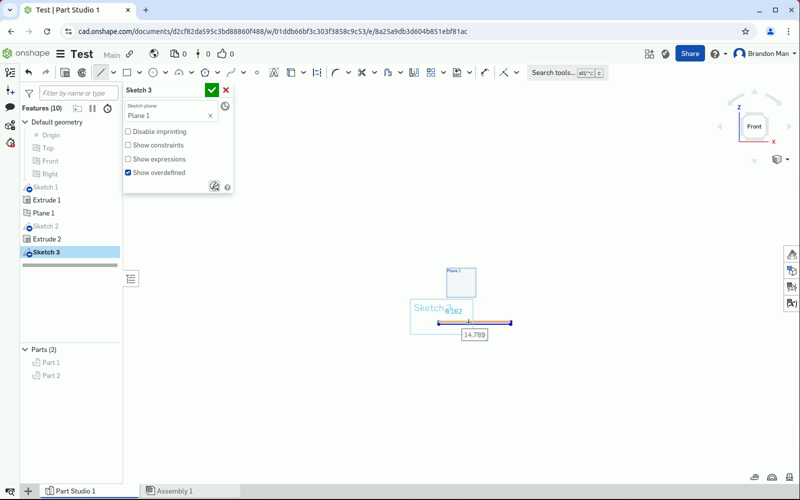
key_down(shift)
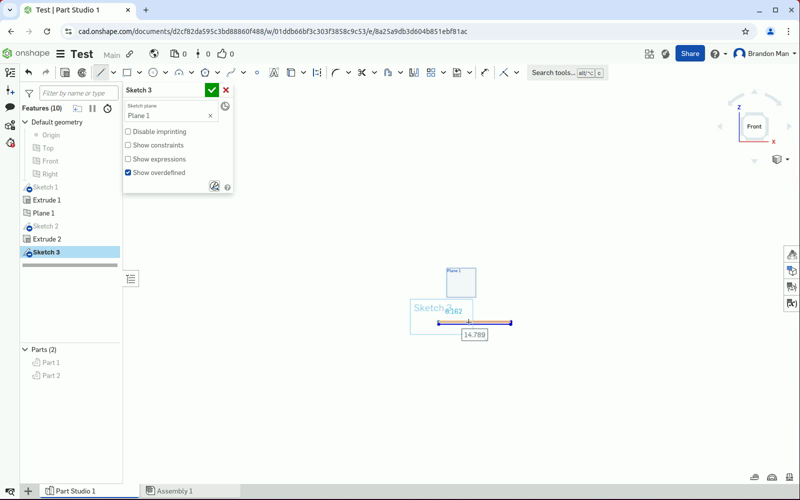
mouse_move(438, 324)
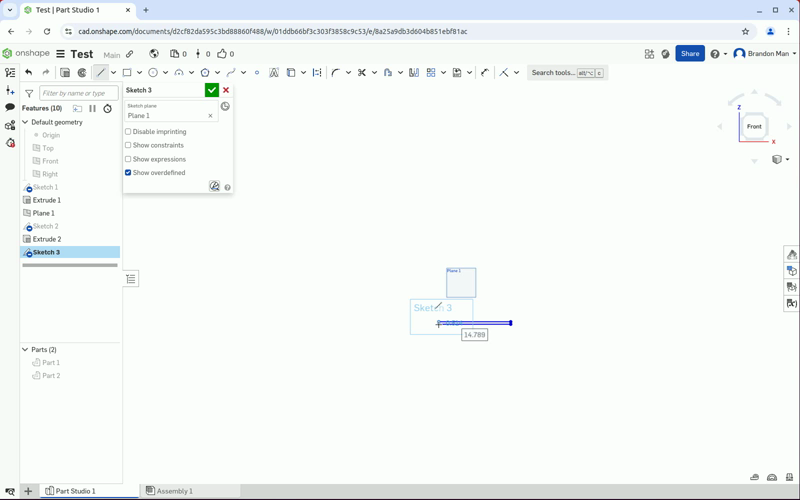
scroll(6)
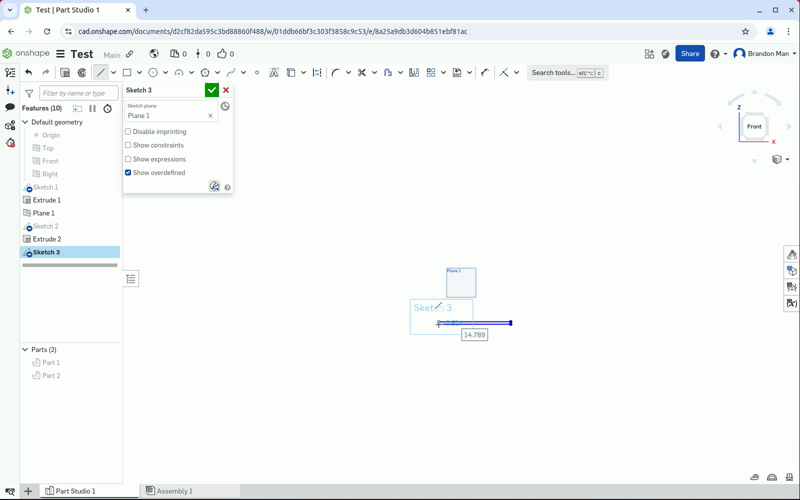
scroll(6)
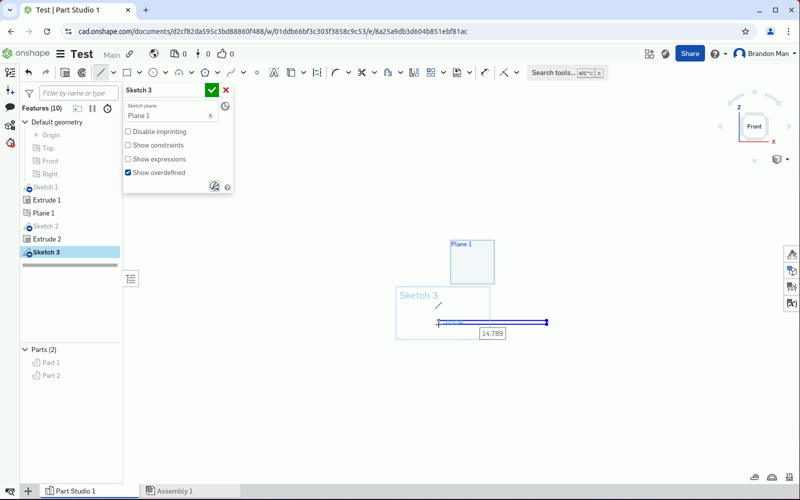
scroll(6)
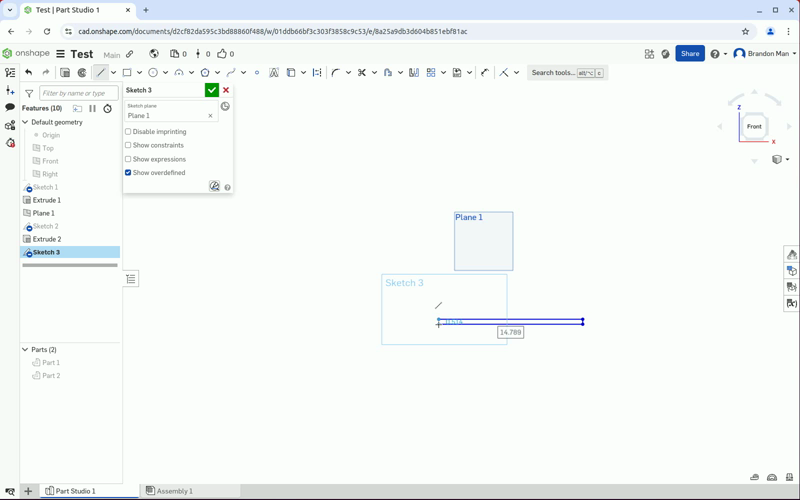
scroll(6)
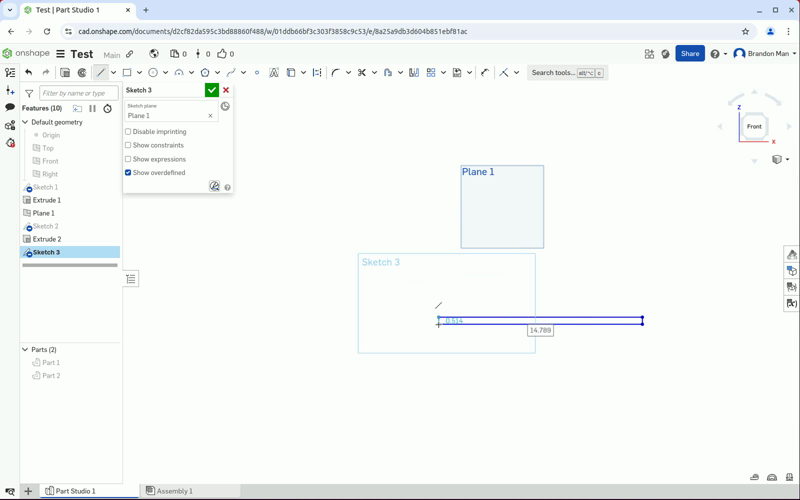
scroll(6)
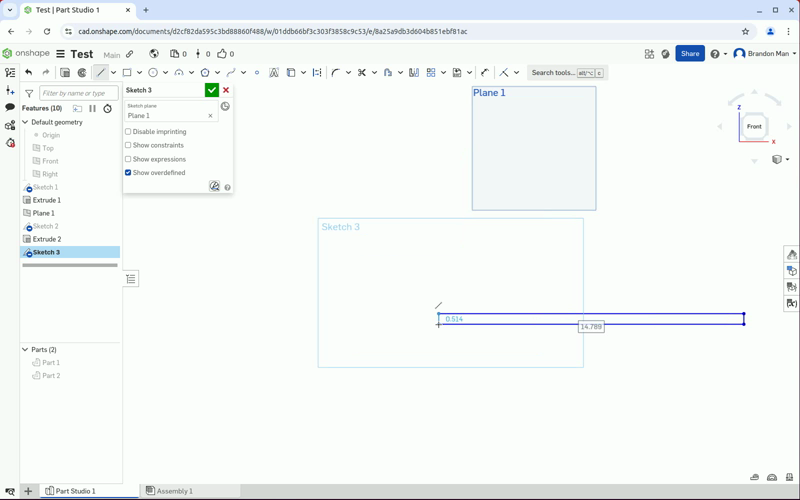
scroll(6)
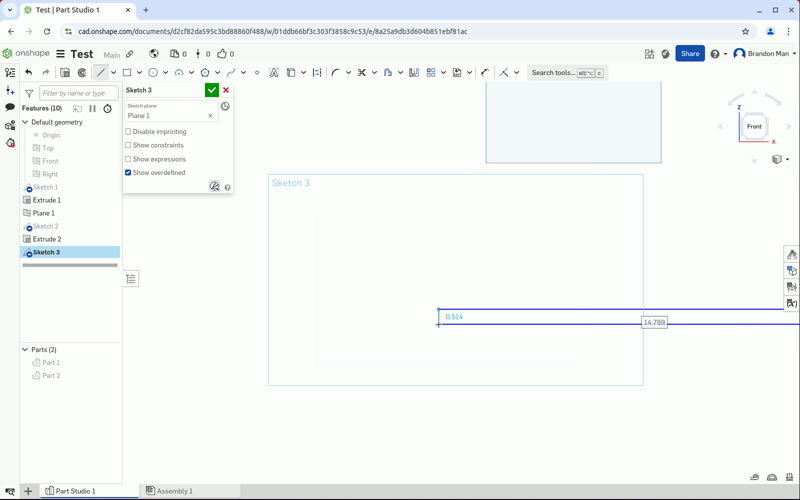
scroll(6)
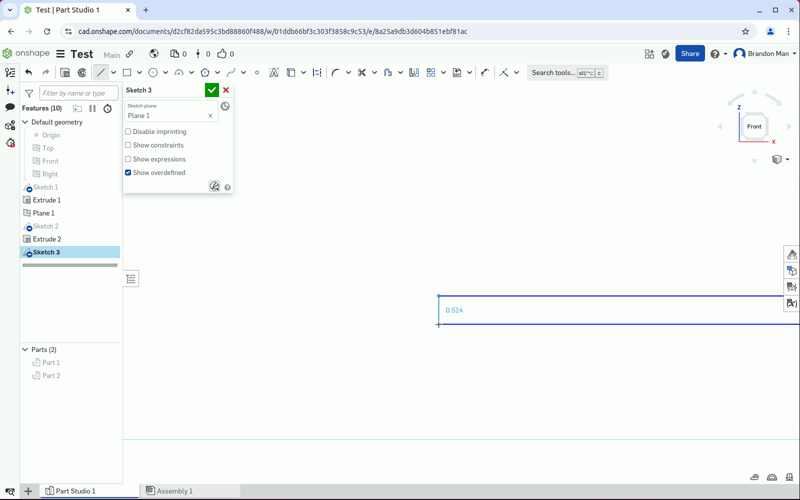
key_up(shift)
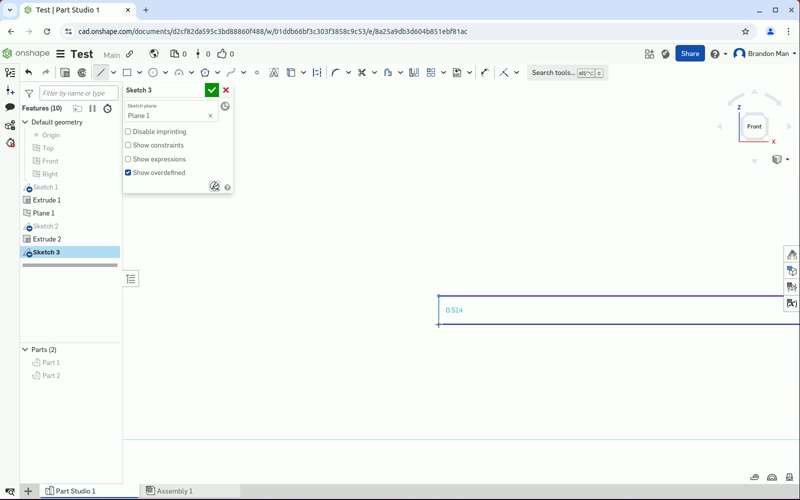
click(438, 324)
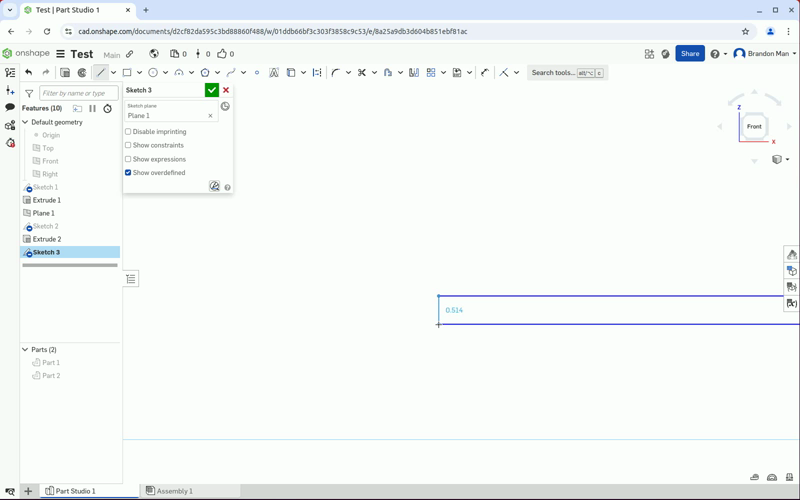
scroll(-6)
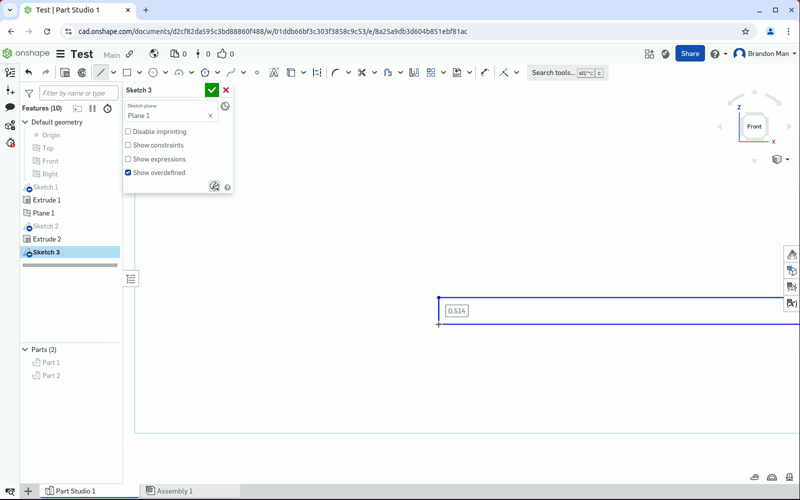
scroll(-6)
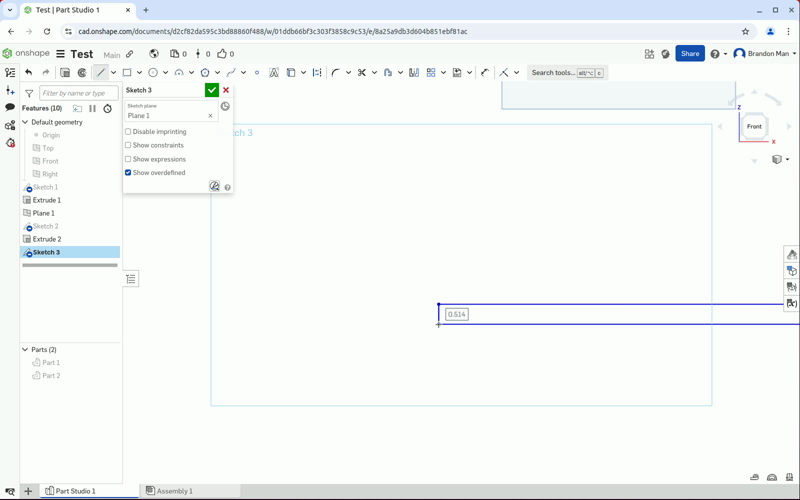
scroll(-6)
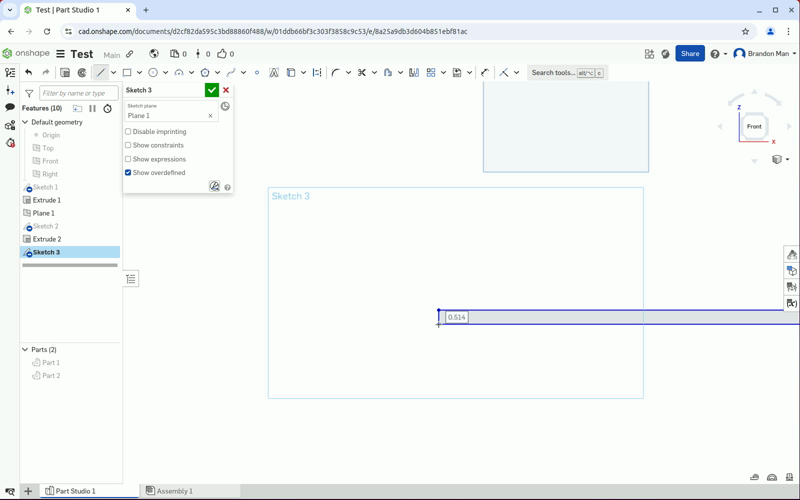
scroll(-6)
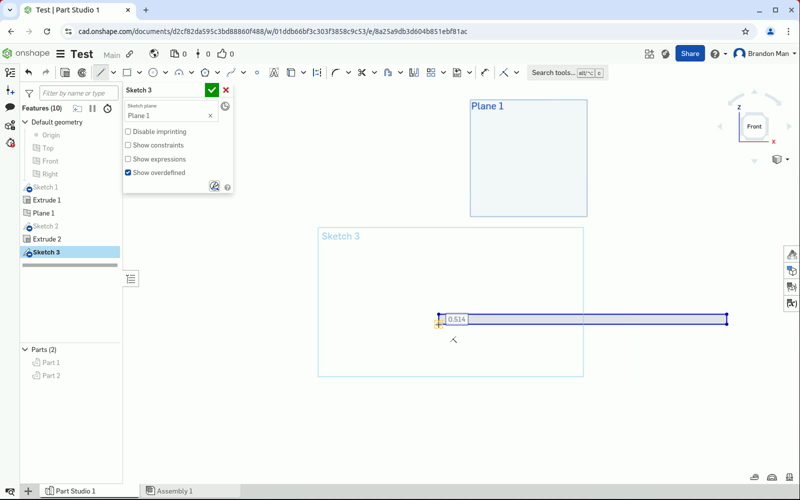
scroll(-6)
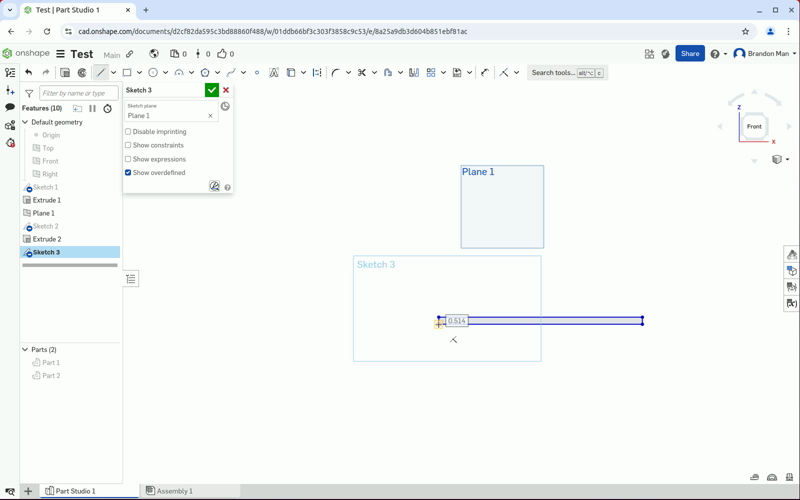
scroll(-6)
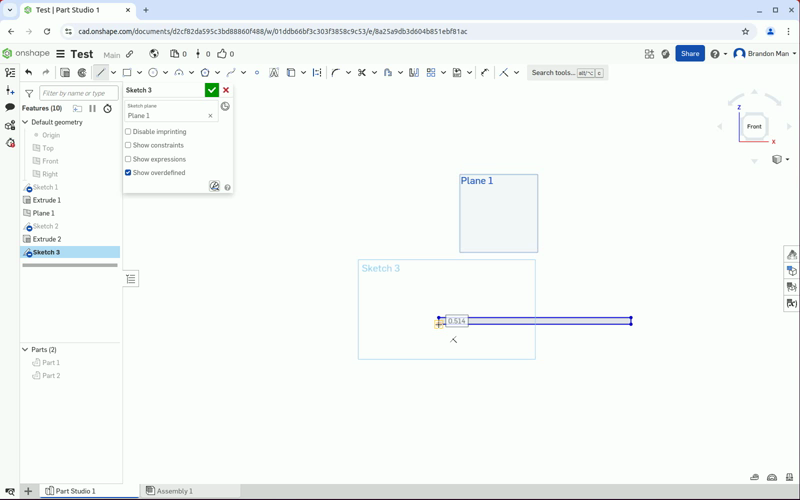
scroll(-6)
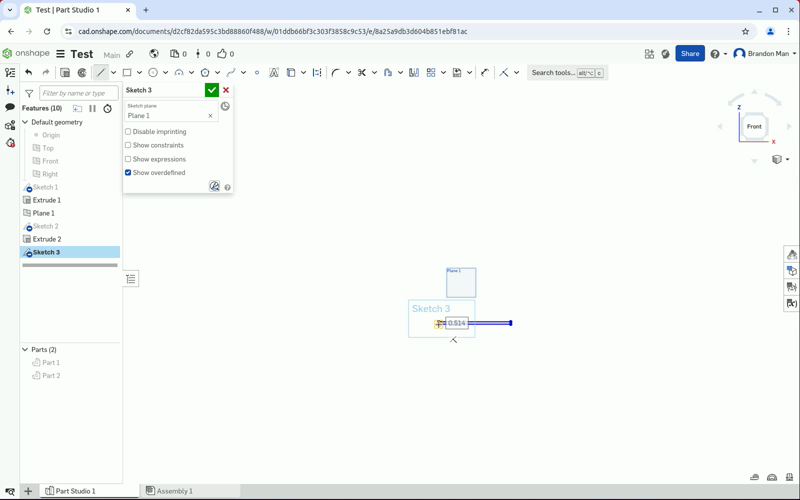
key(esc)
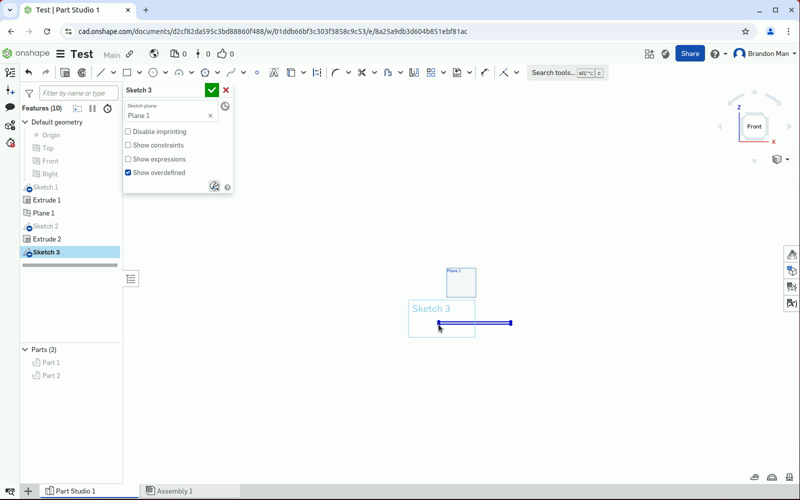
mouse_move(470, 322)
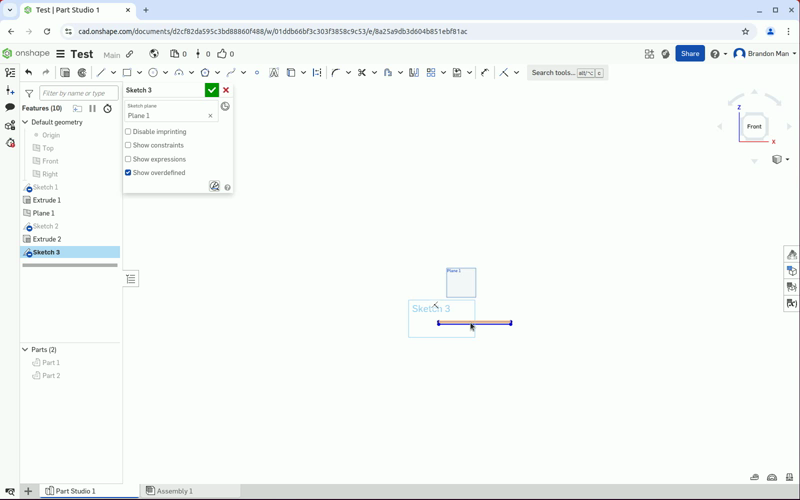
scroll(6)
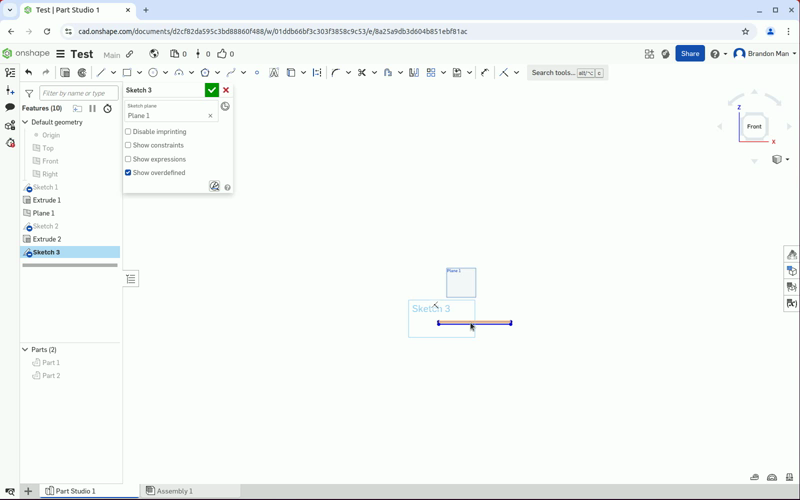
scroll(6)
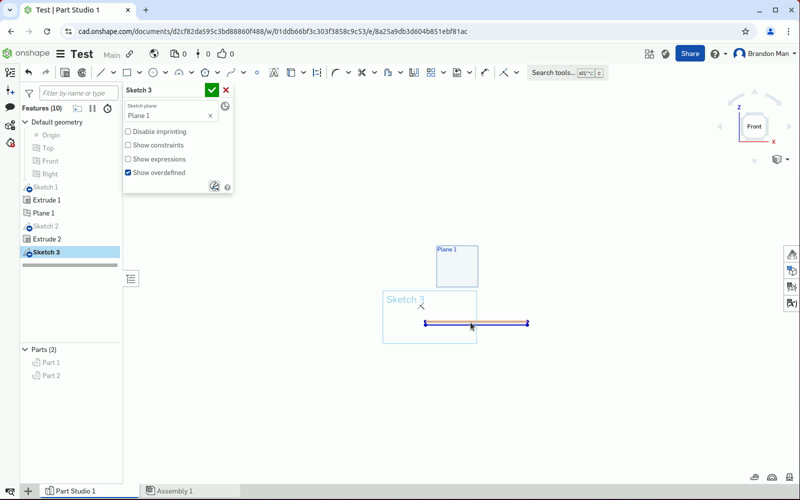
scroll(6)
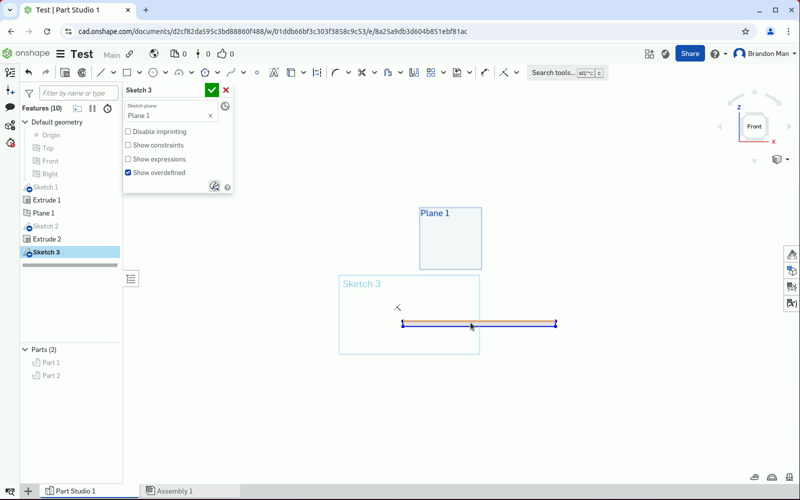
scroll(6)
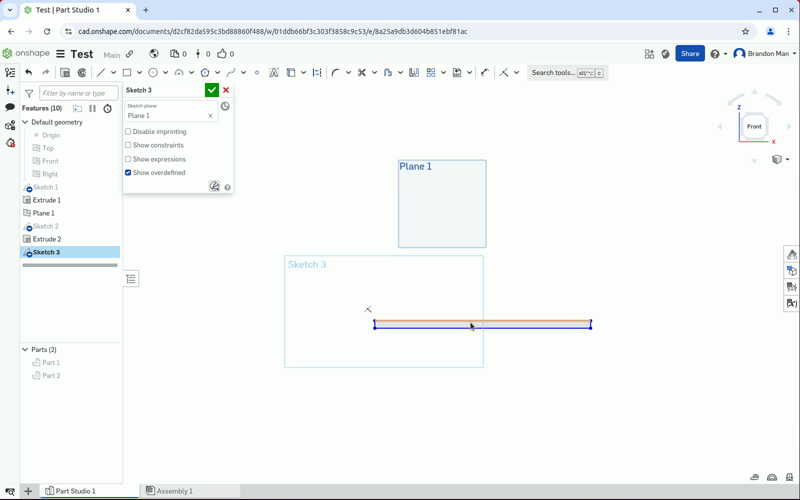
scroll(6)
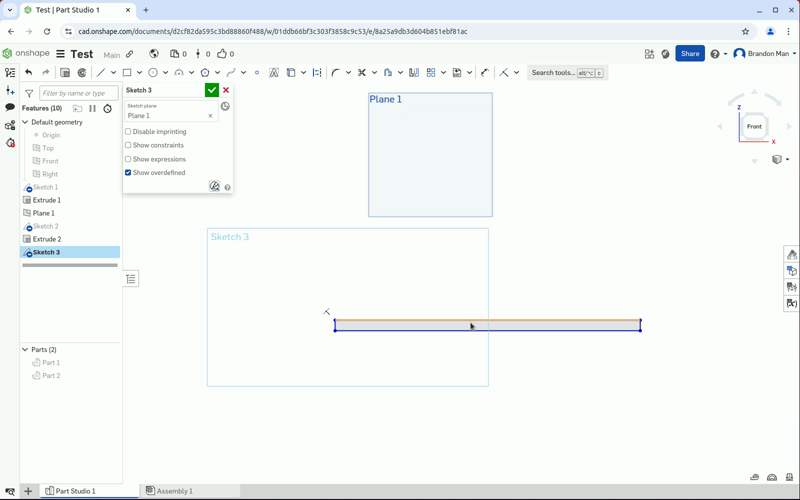
scroll(6)
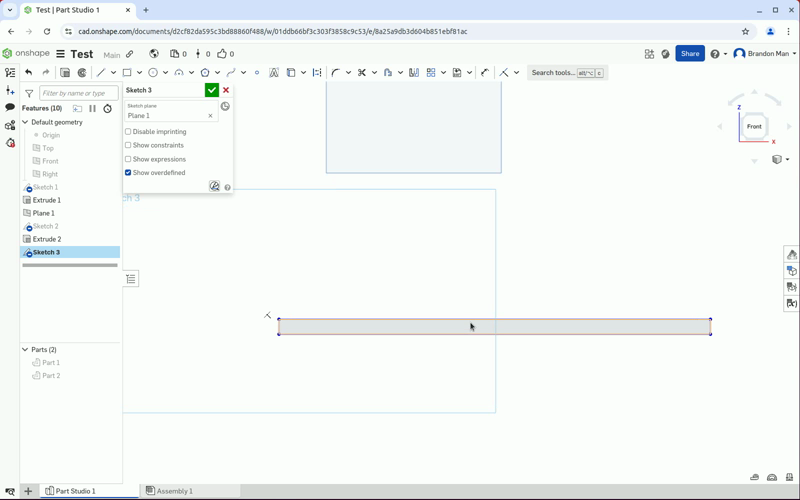
scroll(6)
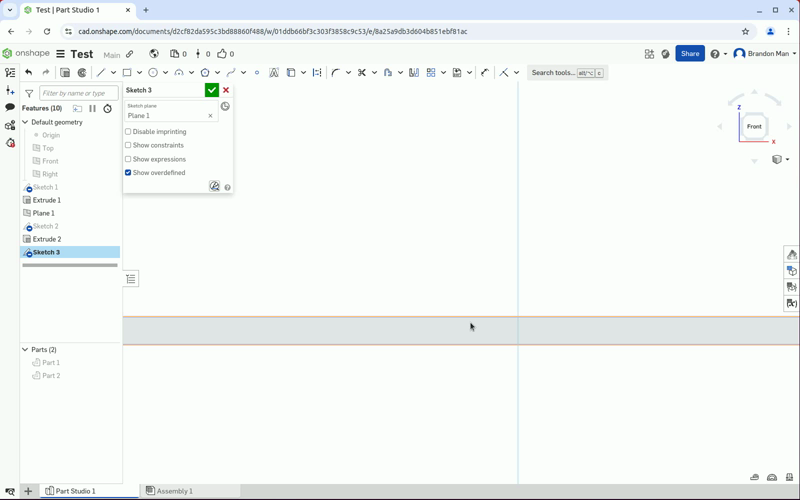
click(470, 322)
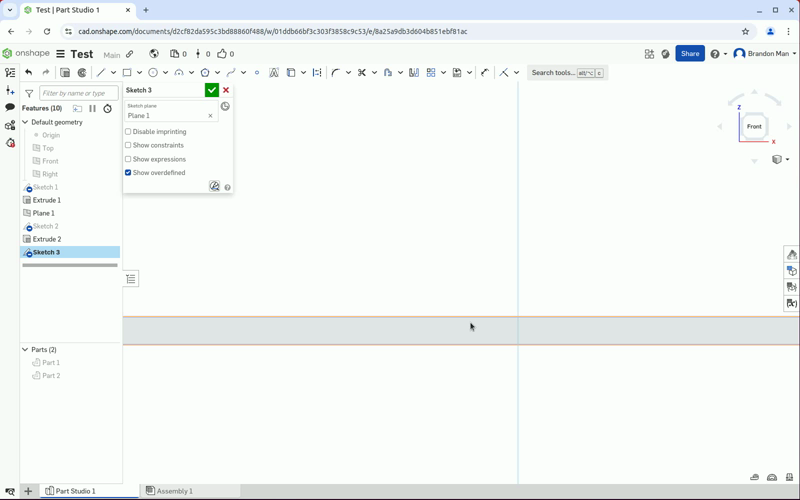
scroll(-6)
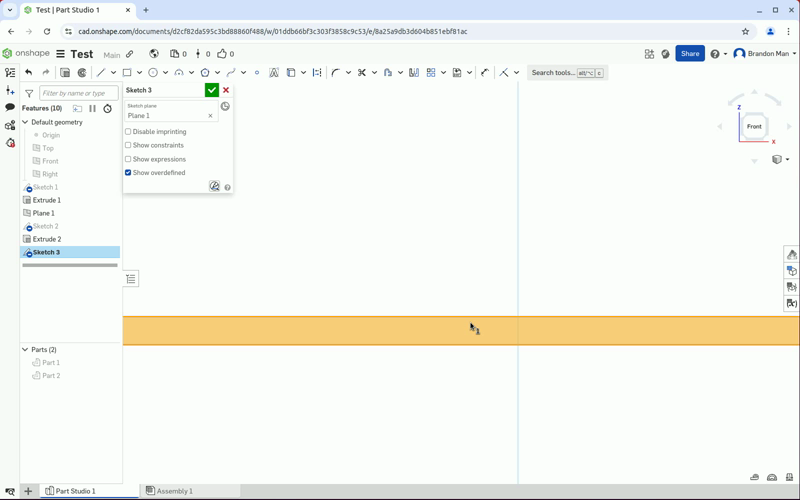
scroll(-6)
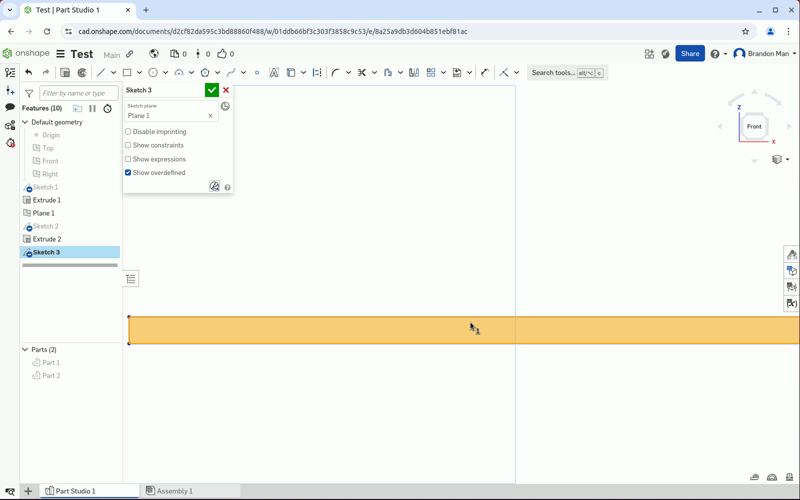
scroll(-6)
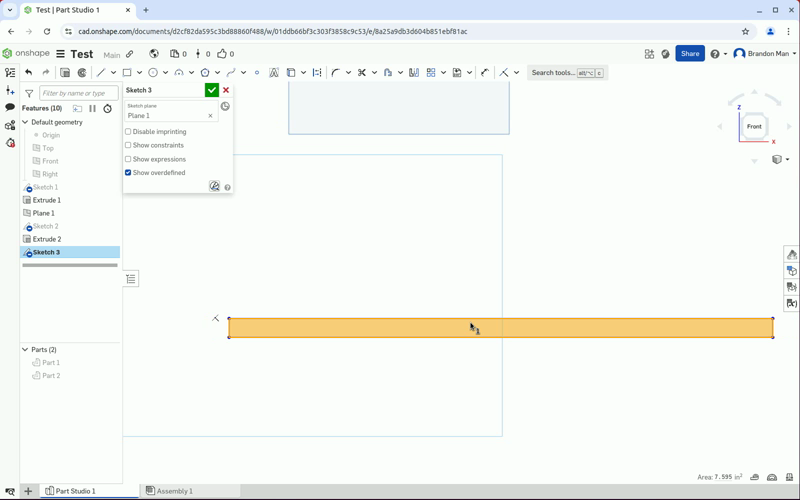
scroll(-6)
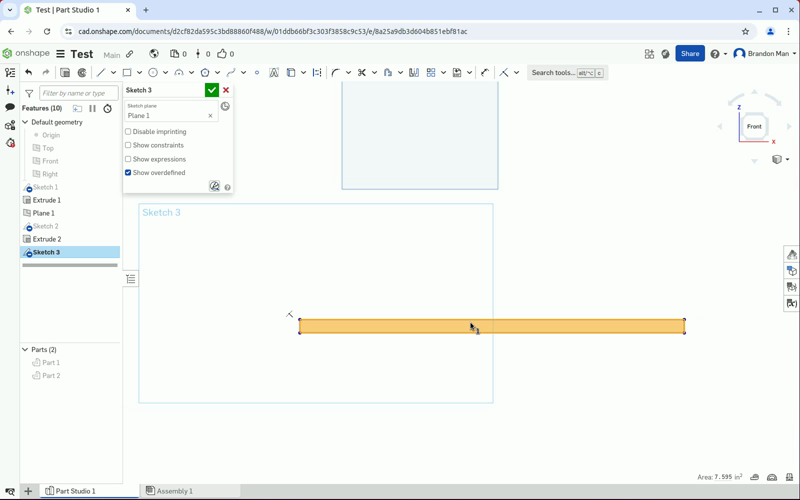
scroll(-6)
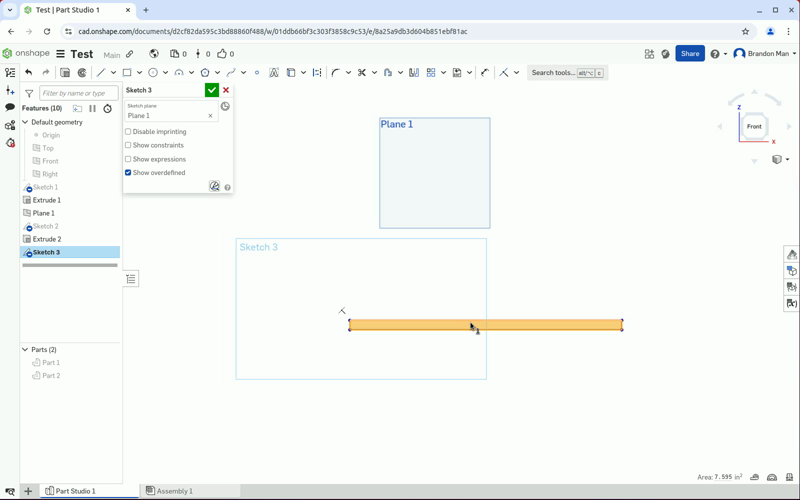
scroll(-6)
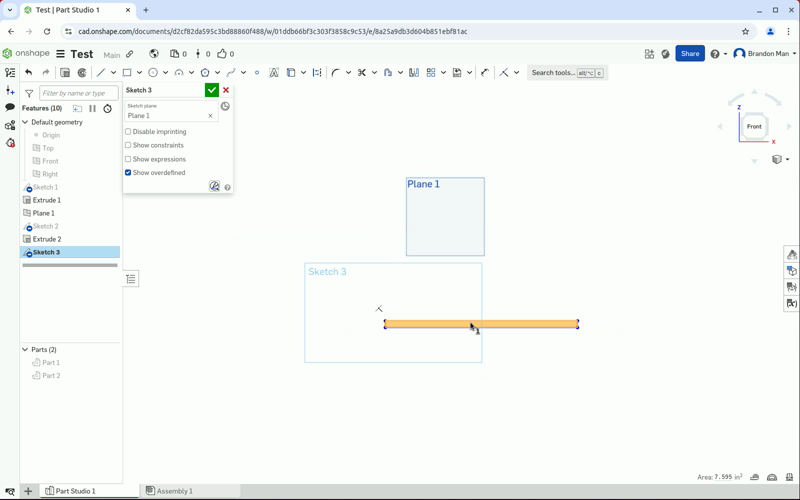
scroll(-6)
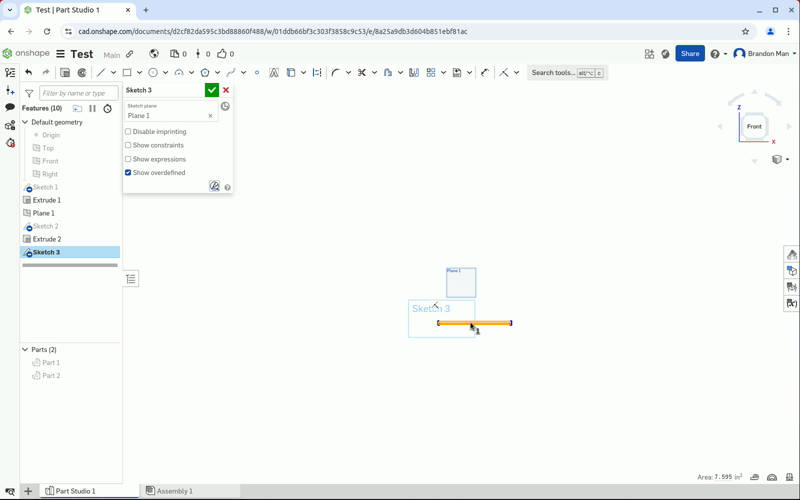
mouse_move(73, 352)
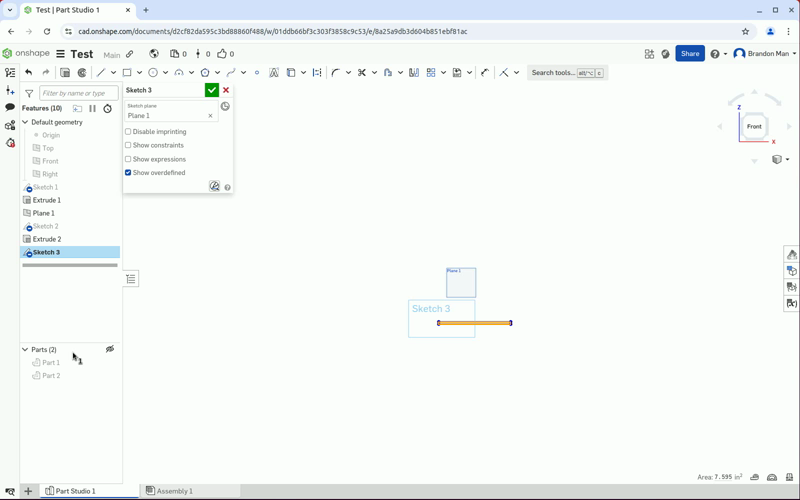
key(shift+y)
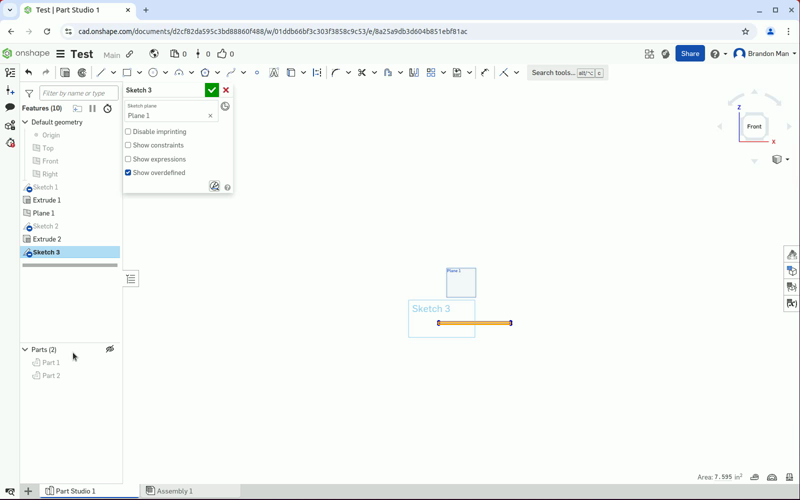
key(shift+e)
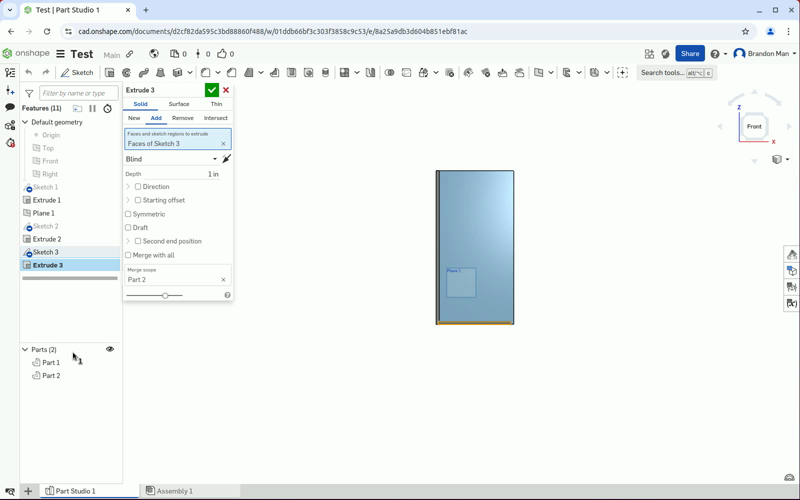
mouse_move(143, 106)
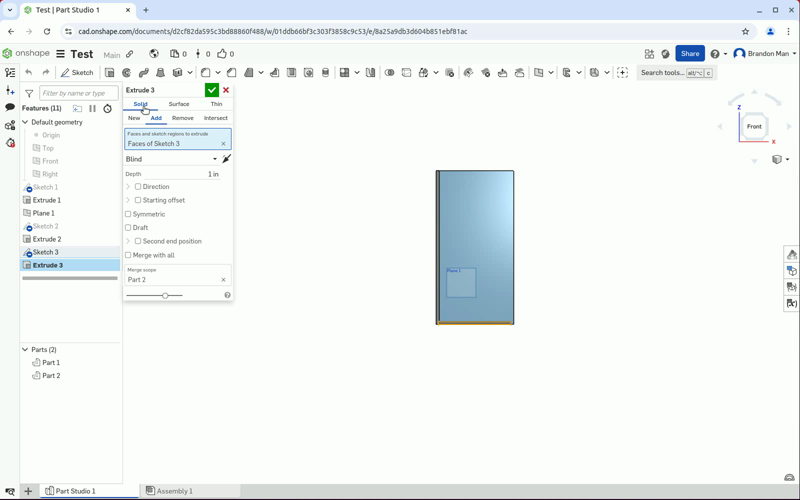
click(143, 106)
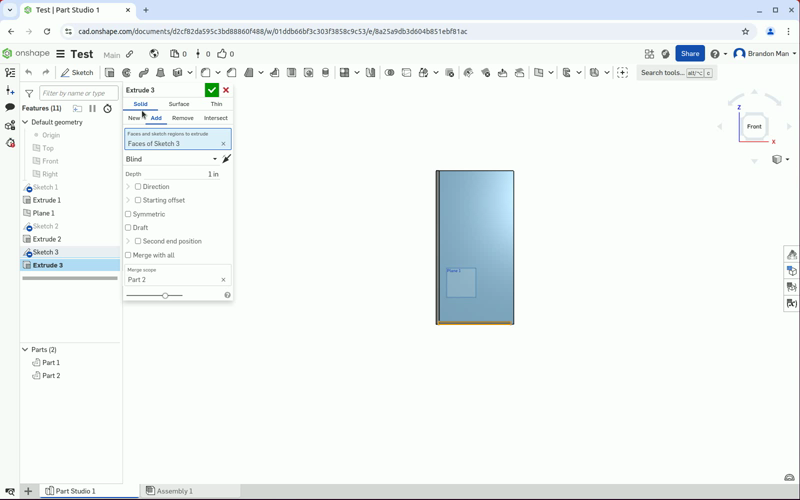
mouse_move(137, 120)
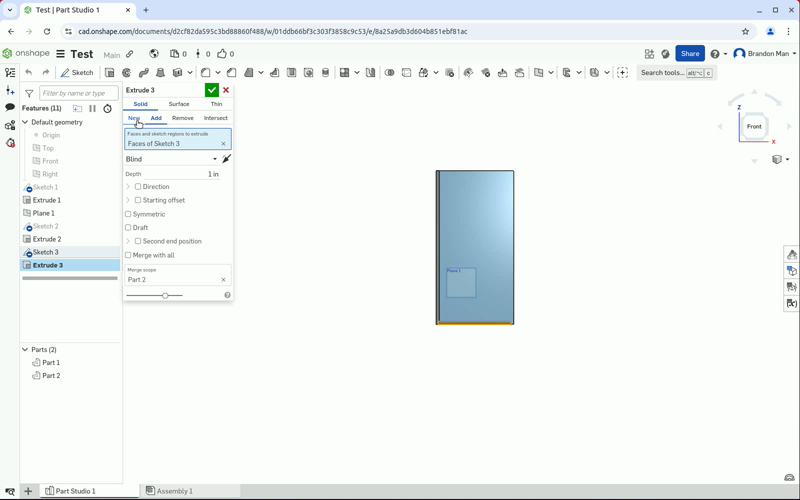
click(137, 120)
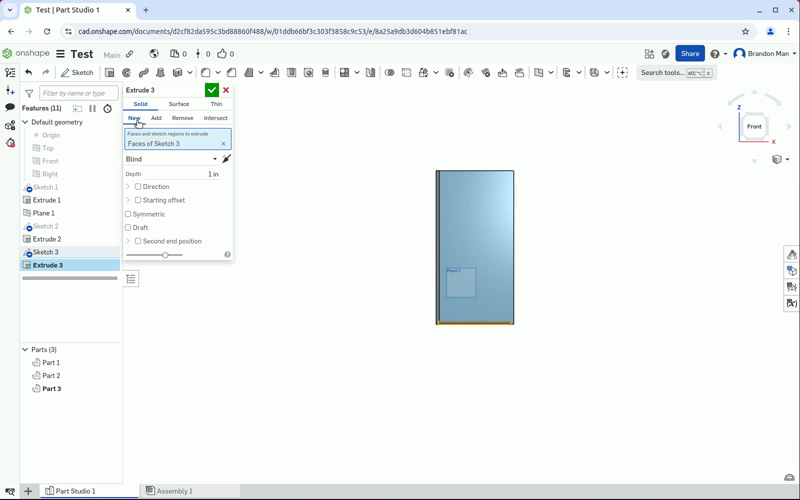
key(tab, 4)
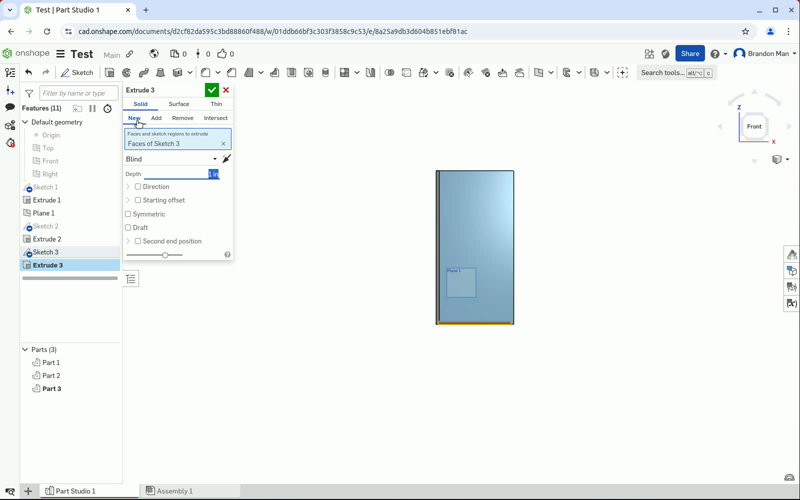
text(15.165)
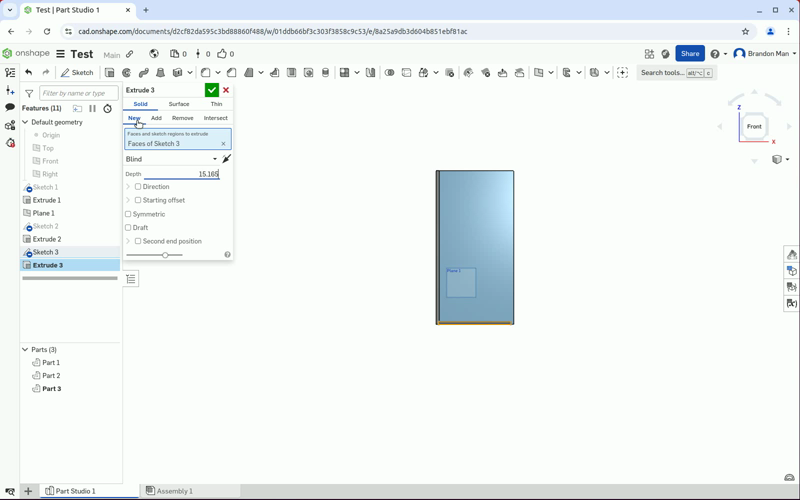
key(enter)
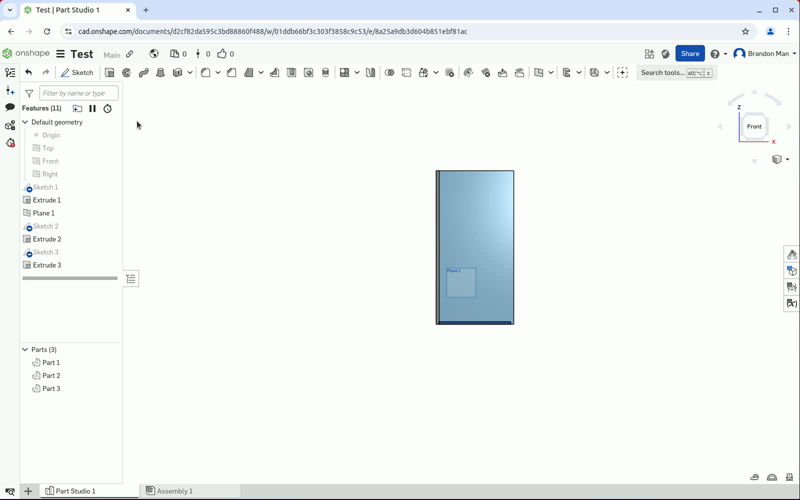
key(shift+h)
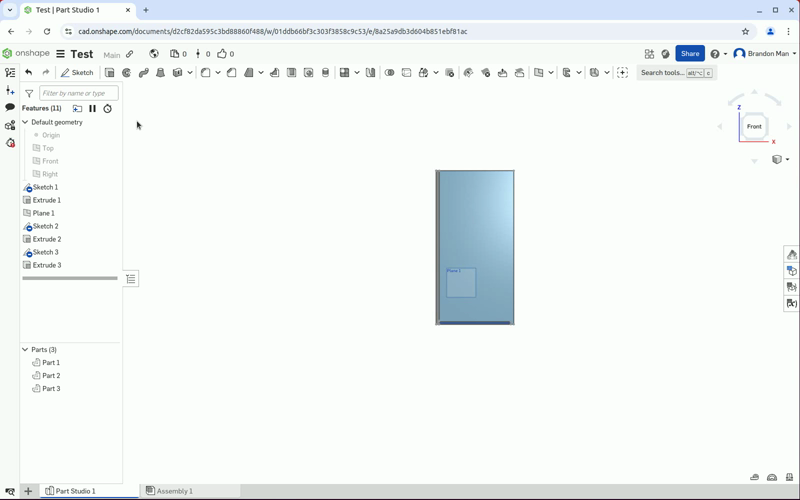
key(shift+h)
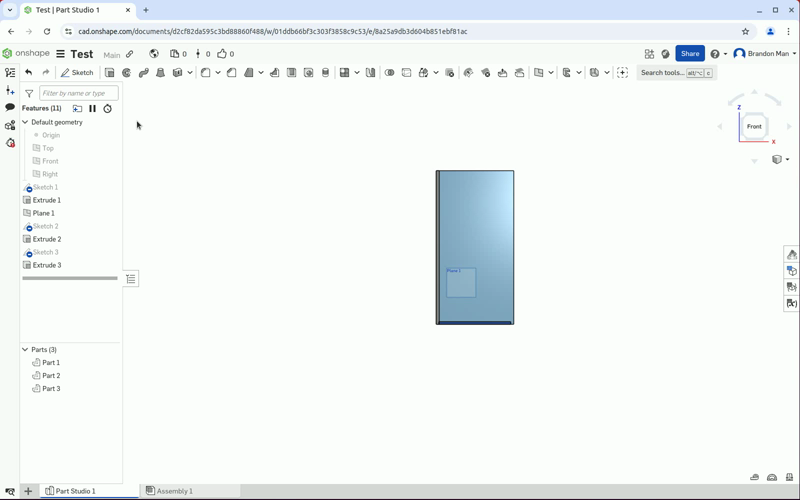
mouse_move(73, 189)
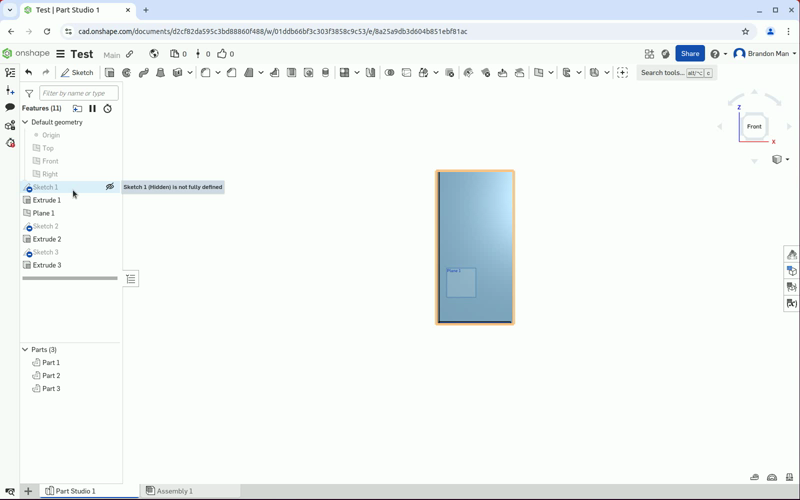
click(73, 189)
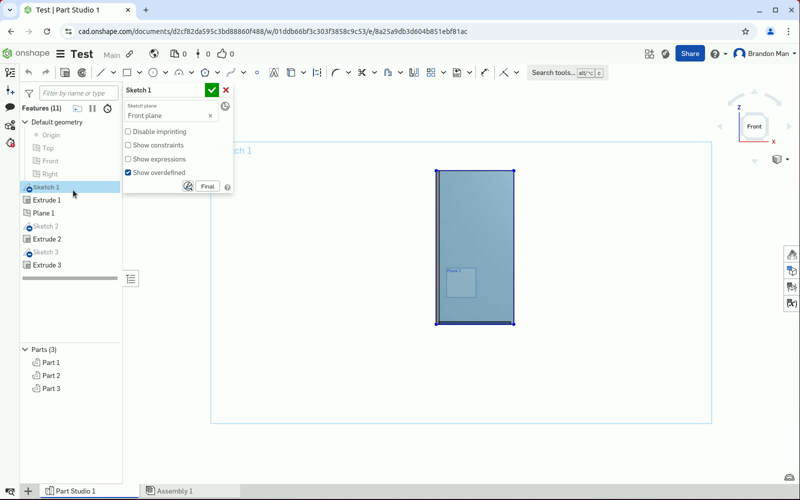
mouse_move(229, 92)
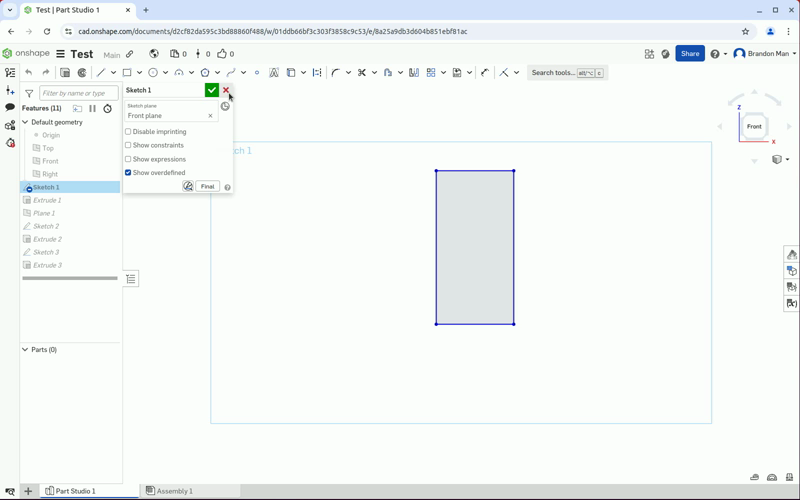
click(229, 92)
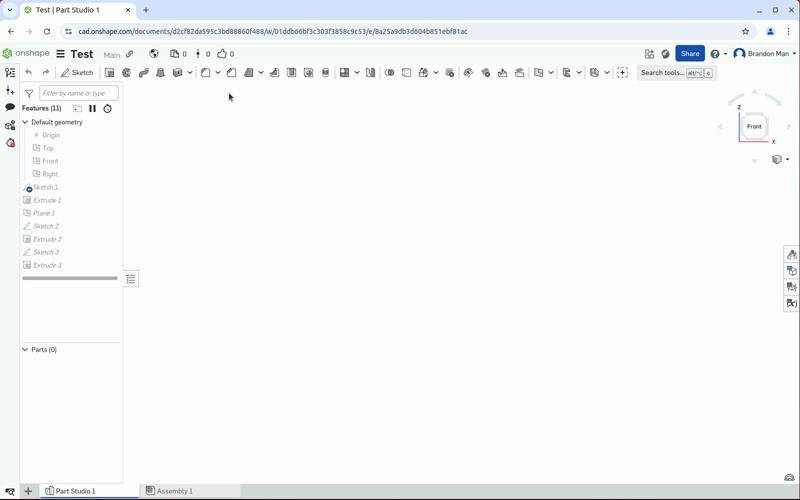
key(shift+s)
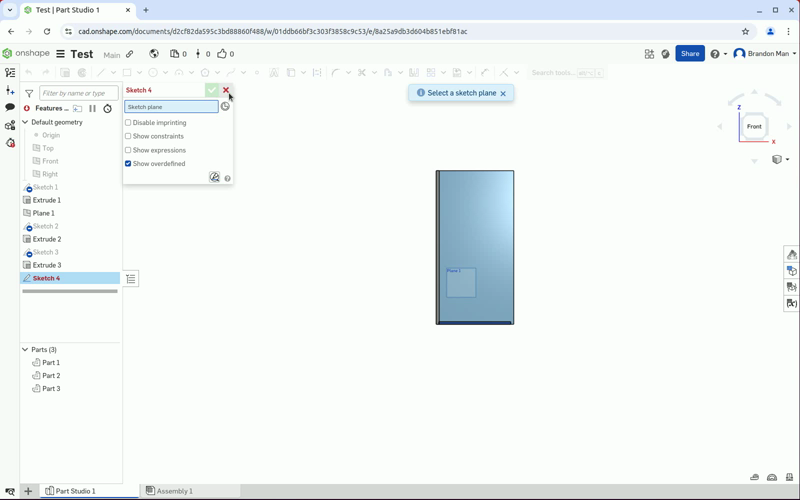
mouse_move(73, 215)
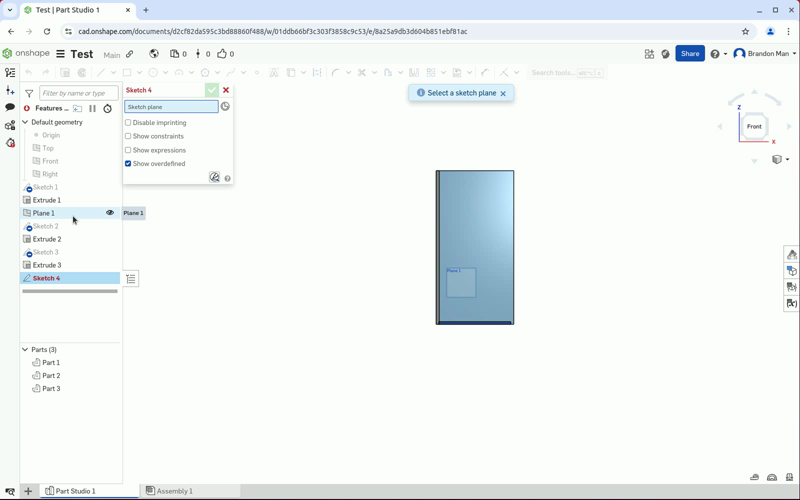
click(73, 215)
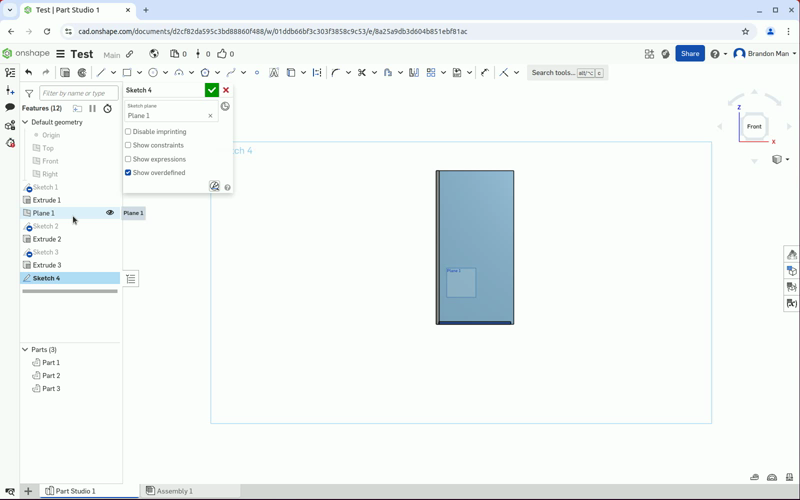
mouse_move(73, 352)
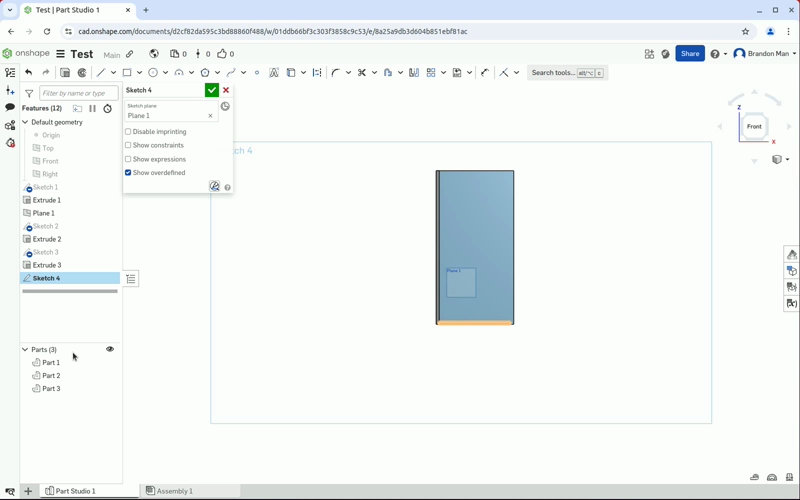
key(y)
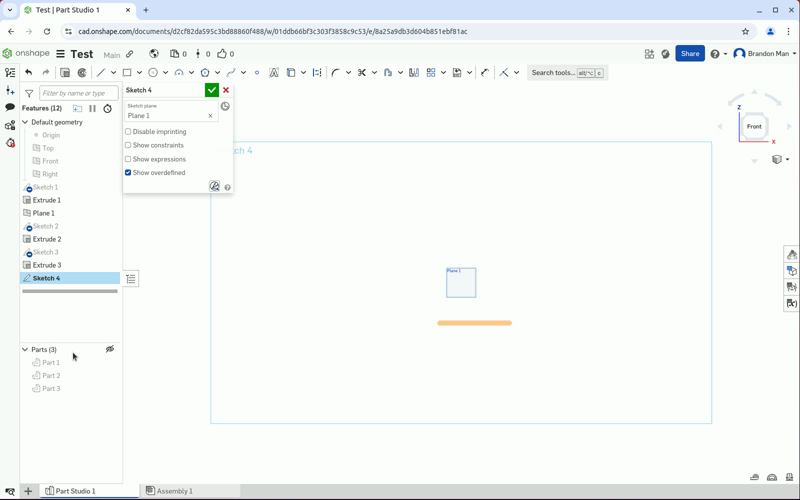
key(l)
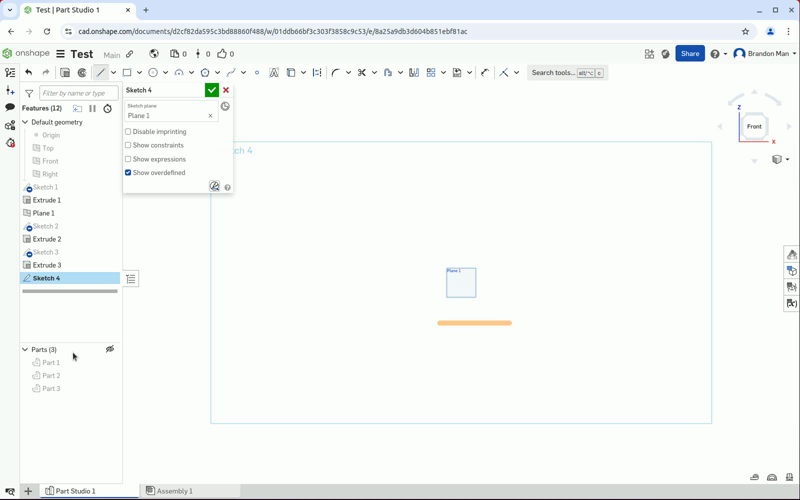
key_down(shift)
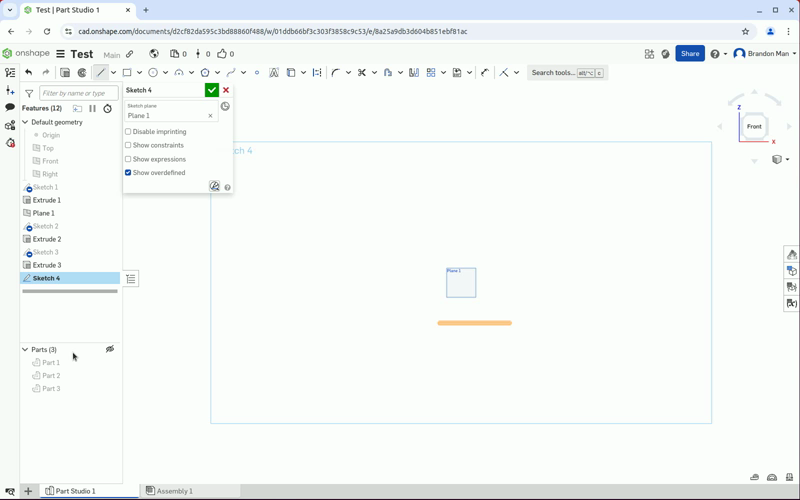
mouse_move(510, 324)
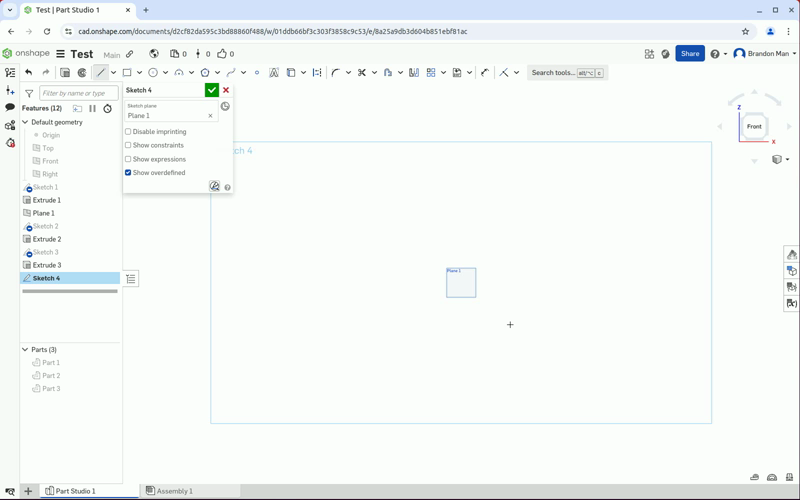
click(510, 324)
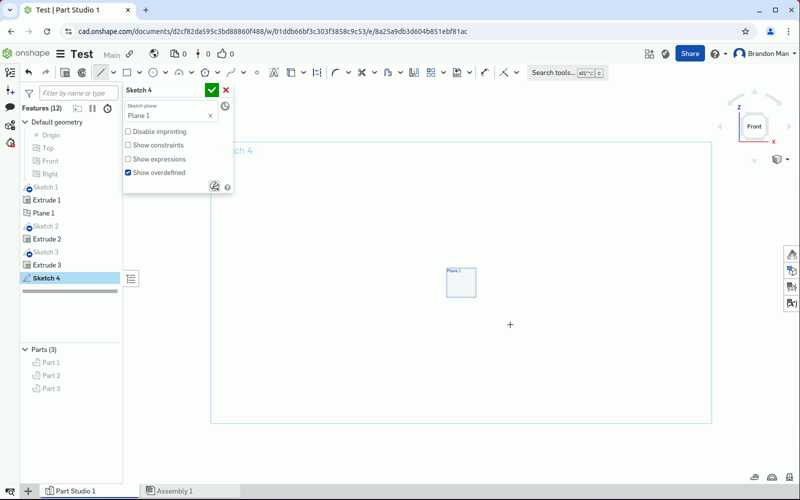
key_up(shift)
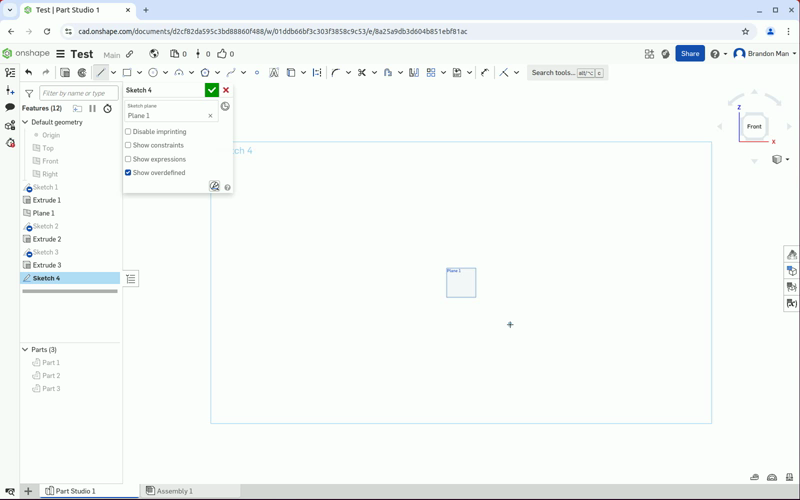
key_down(shift)
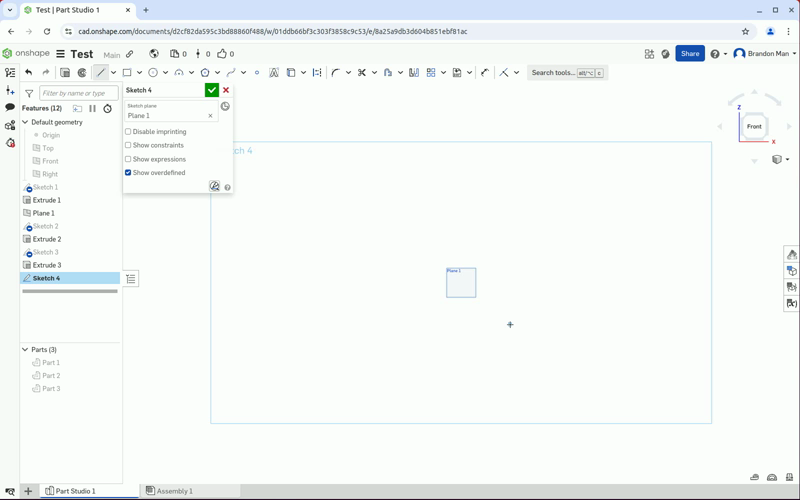
mouse_move(540, 324)
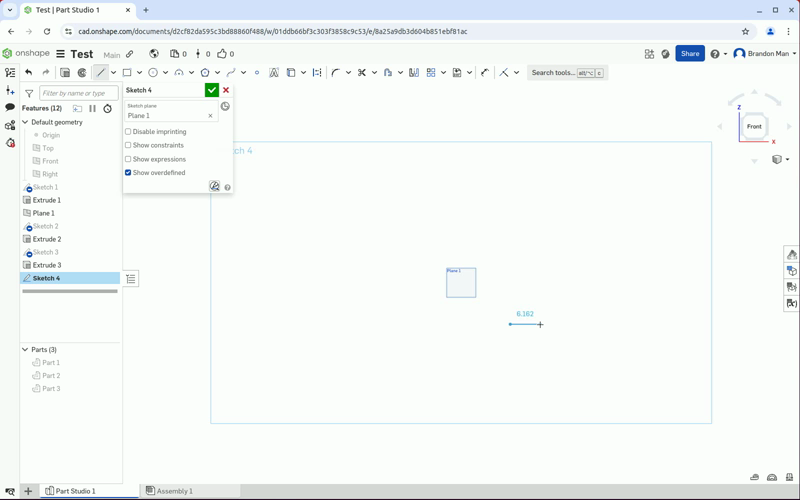
mouse_move(513, 324)
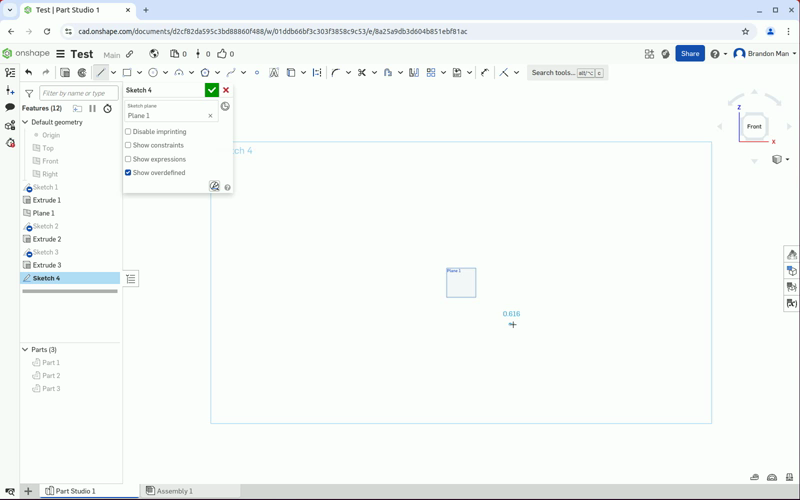
scroll(6)
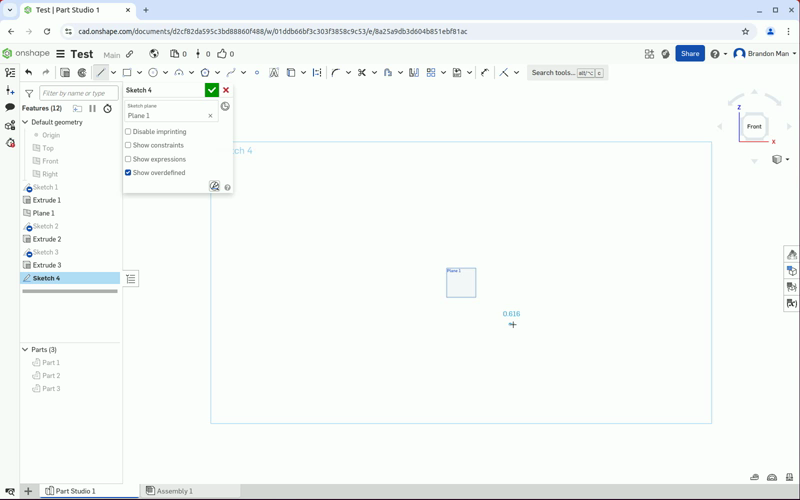
scroll(6)
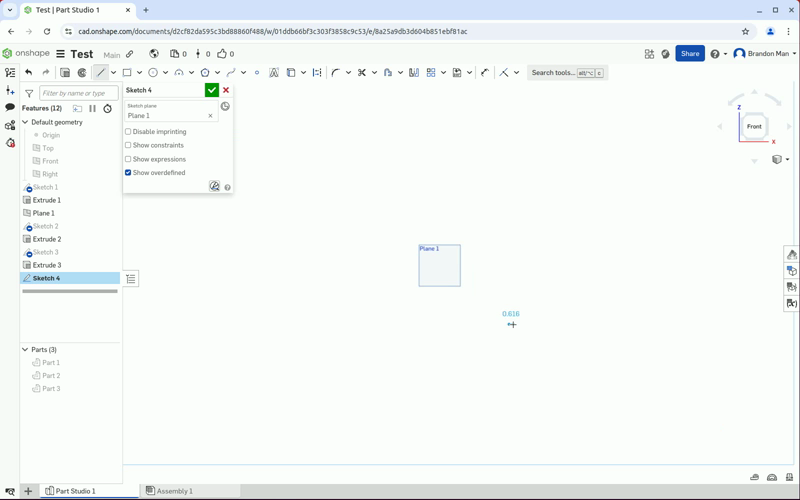
scroll(6)
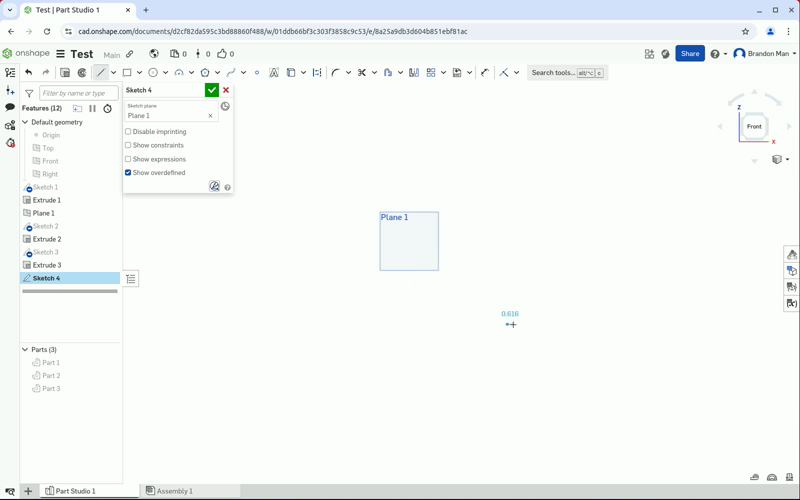
scroll(6)
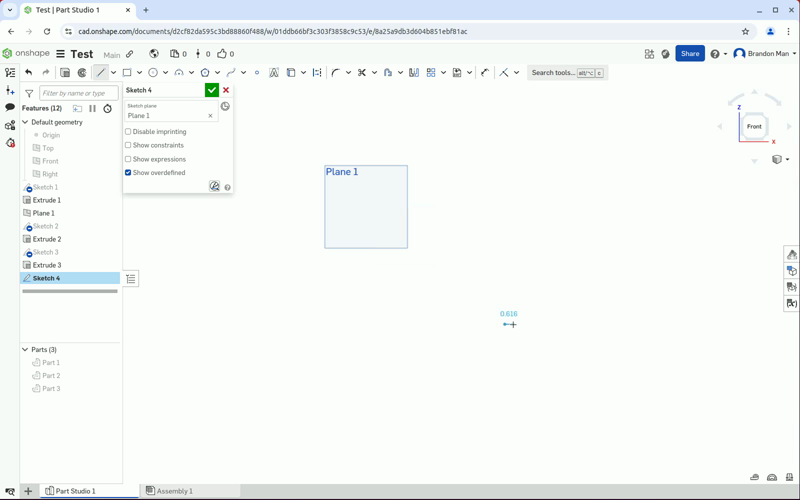
scroll(6)
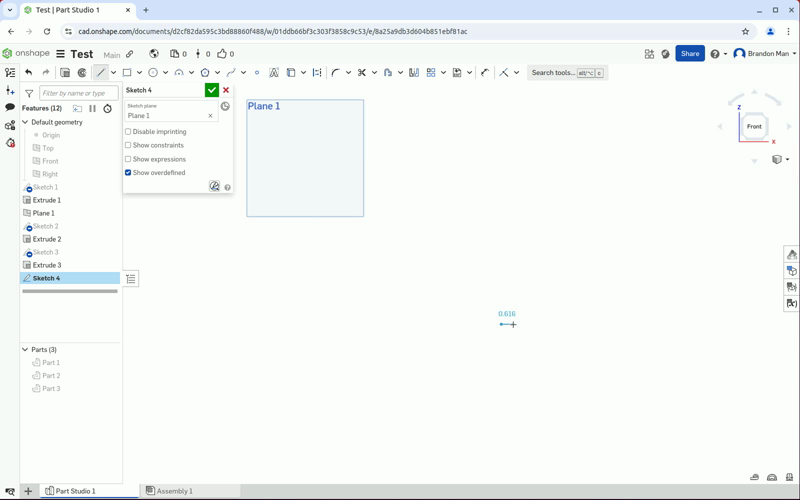
scroll(6)
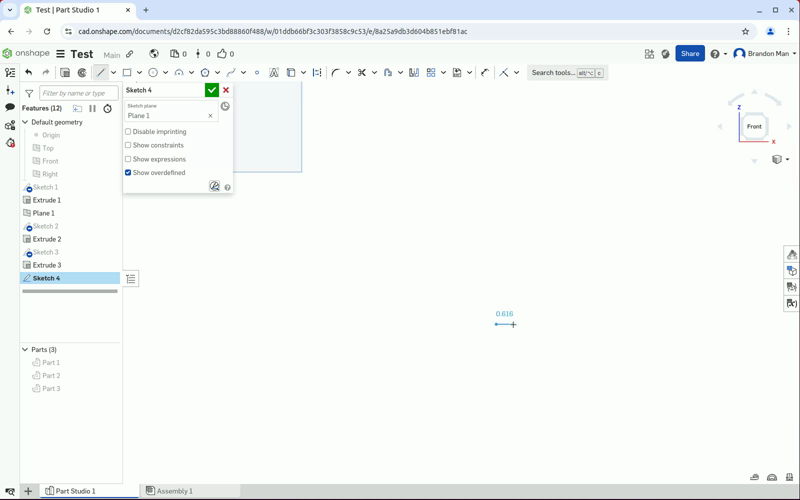
scroll(6)
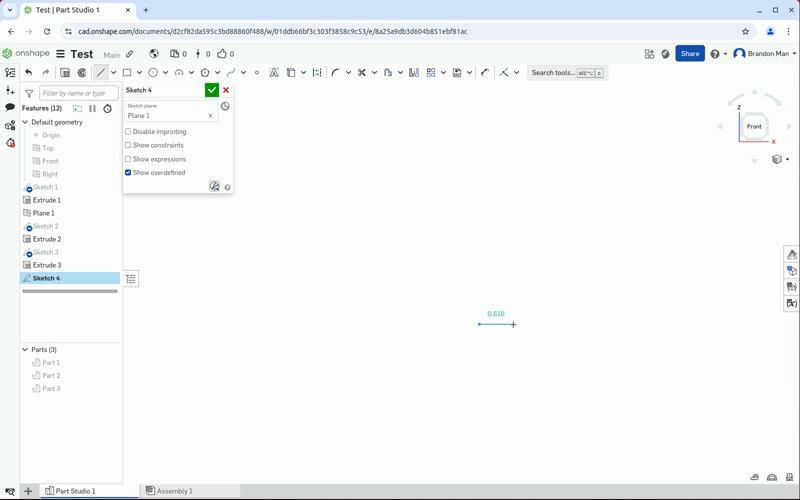
click(513, 324)
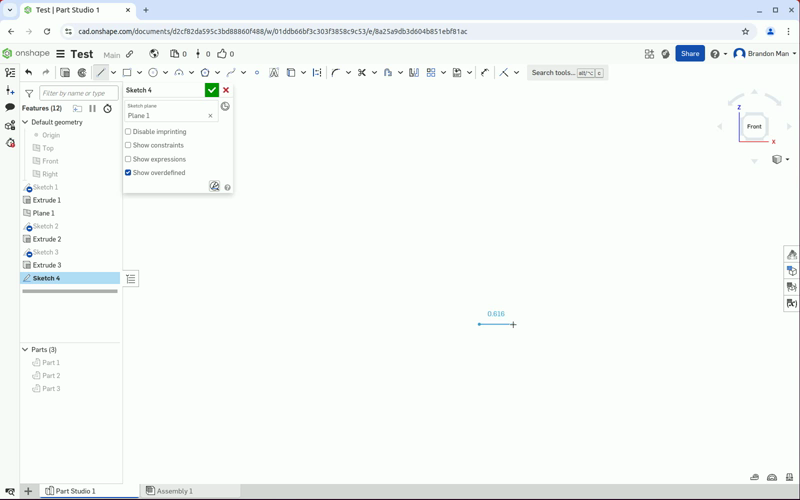
scroll(-6)
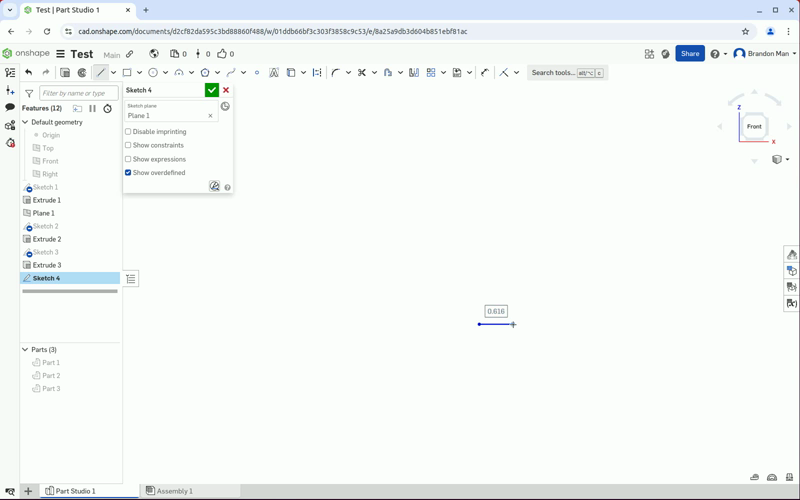
scroll(-6)
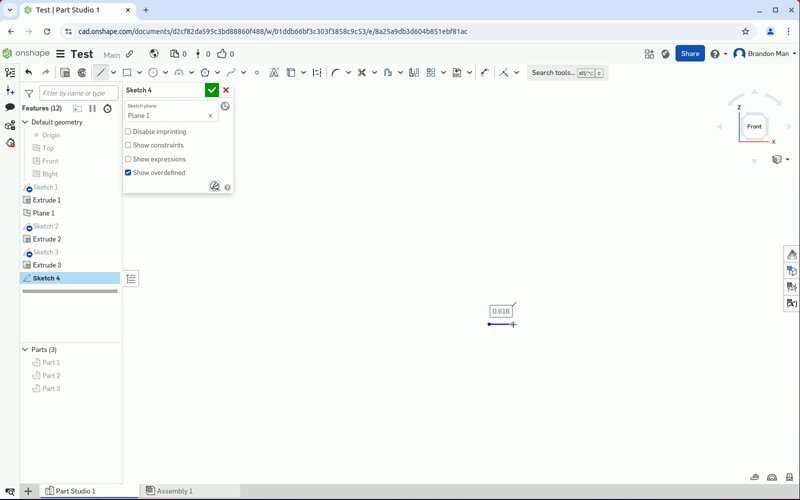
scroll(-6)
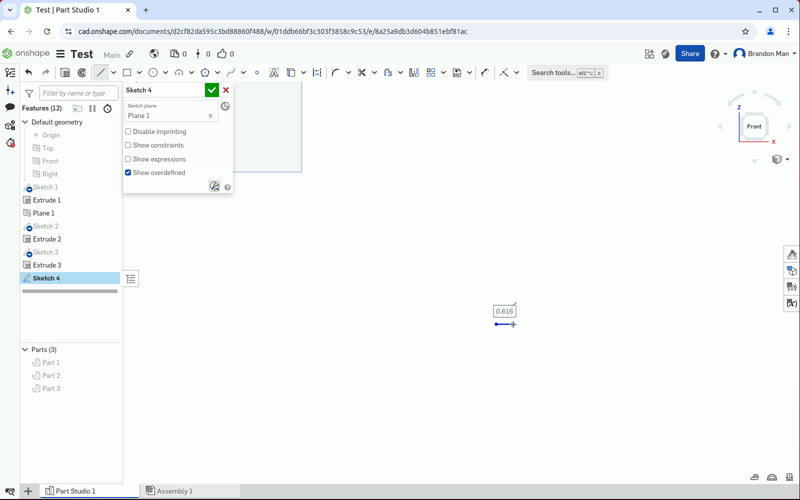
scroll(-6)
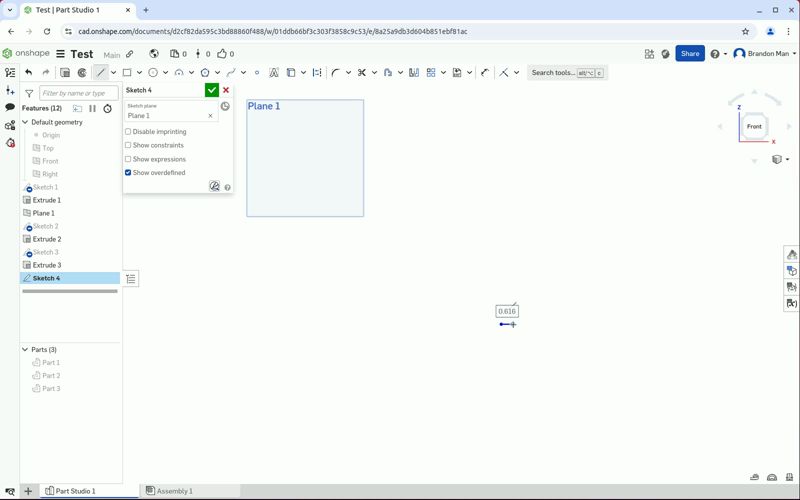
scroll(-6)
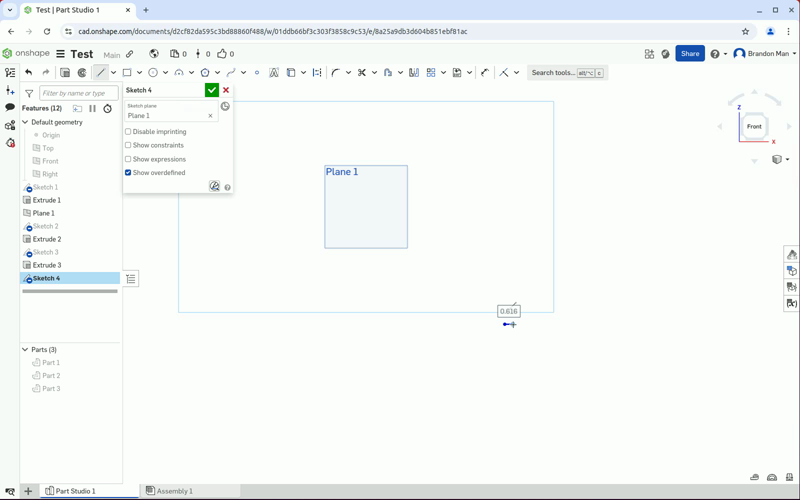
scroll(-6)
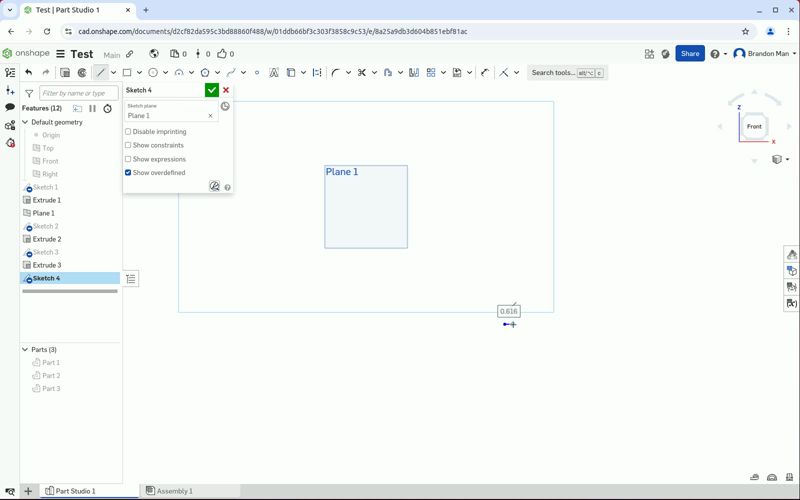
scroll(-6)
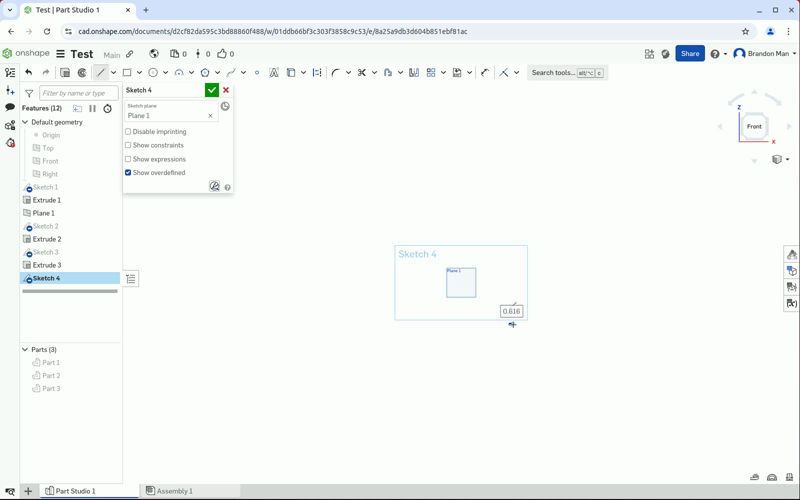
key_up(shift)
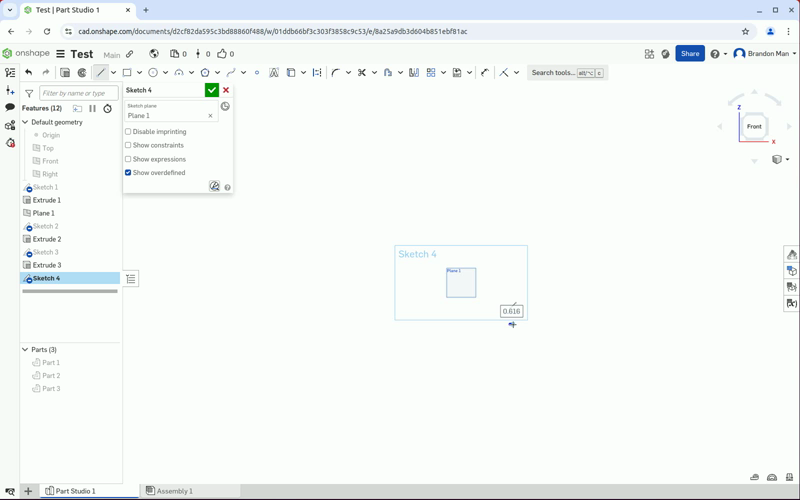
key_down(shift)
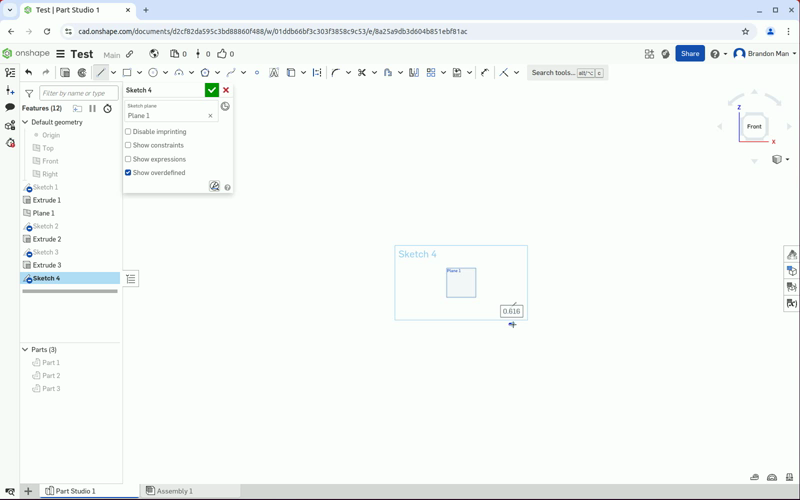
mouse_move(513, 170)
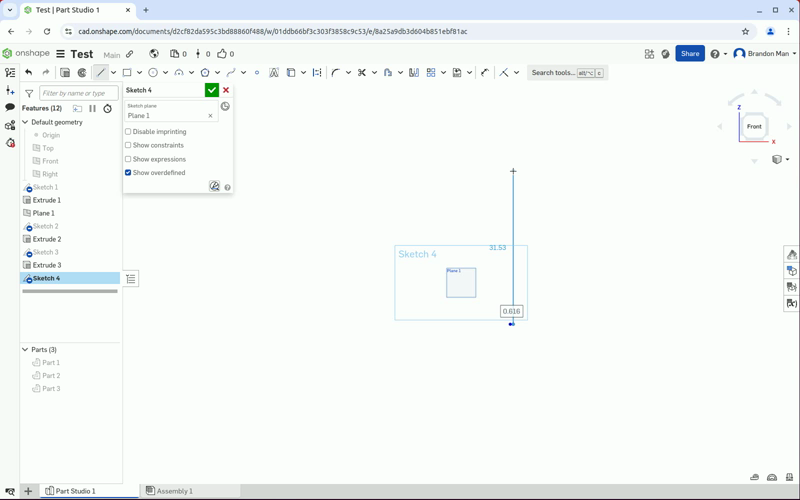
click(513, 170)
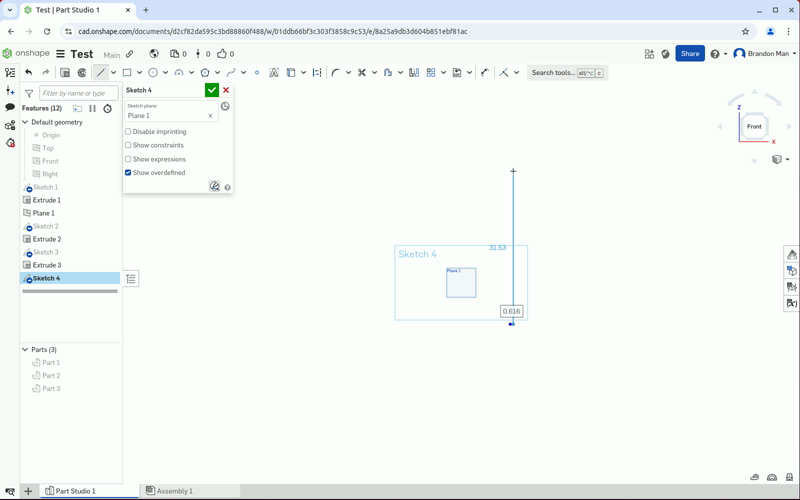
key_up(shift)
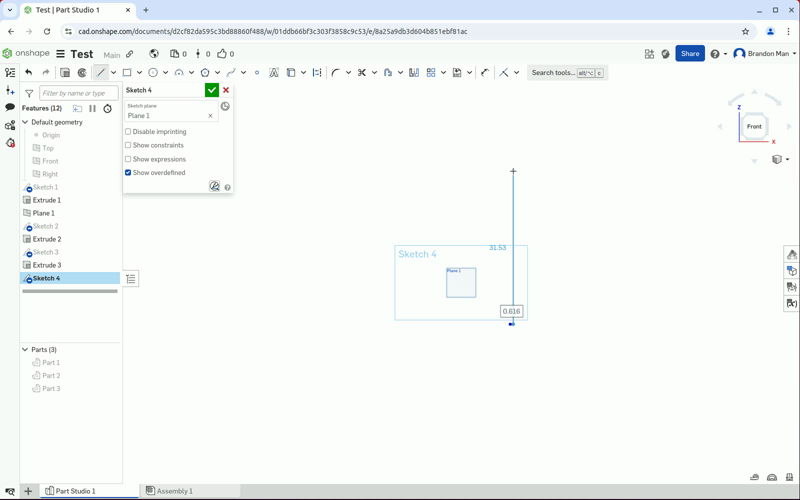
key_down(shift)
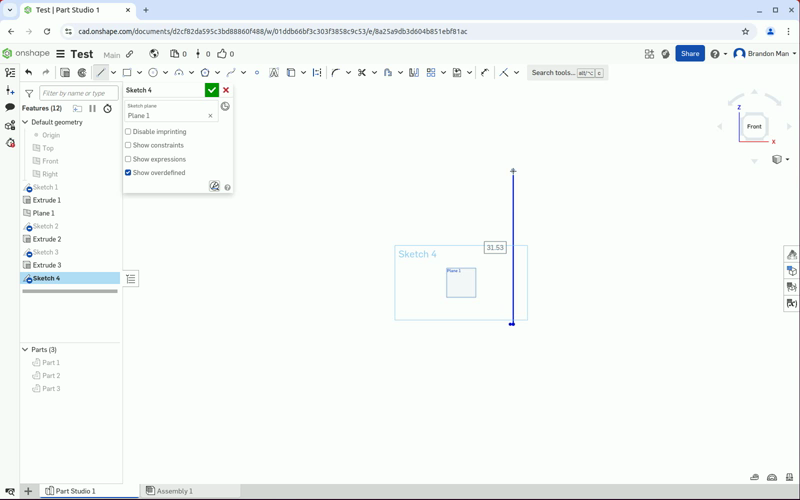
mouse_move(543, 170)
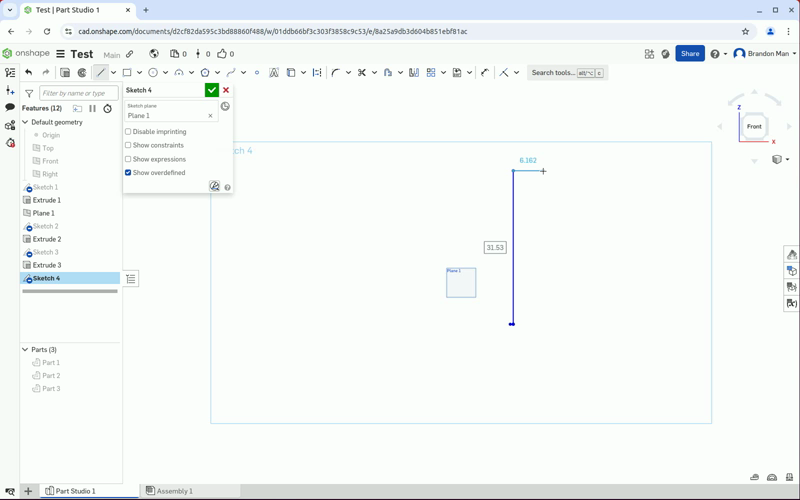
mouse_move(510, 170)
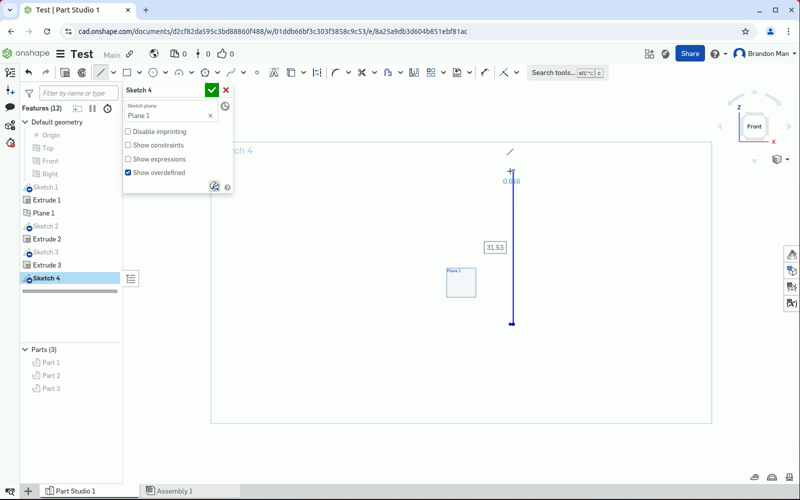
scroll(6)
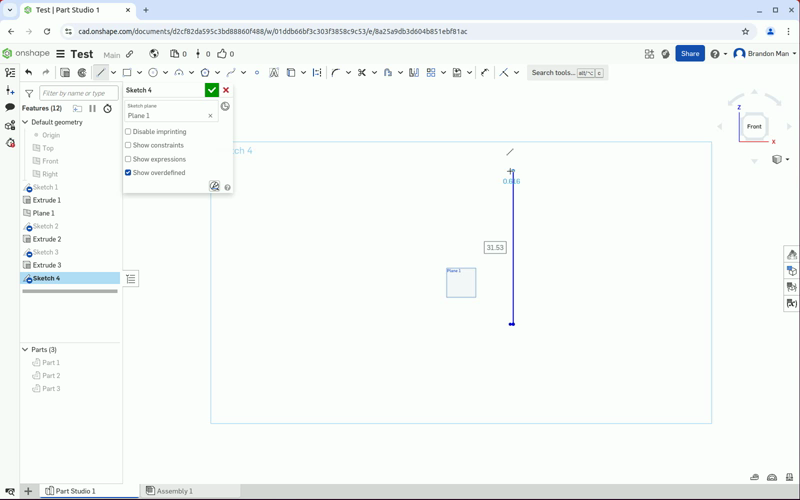
scroll(6)
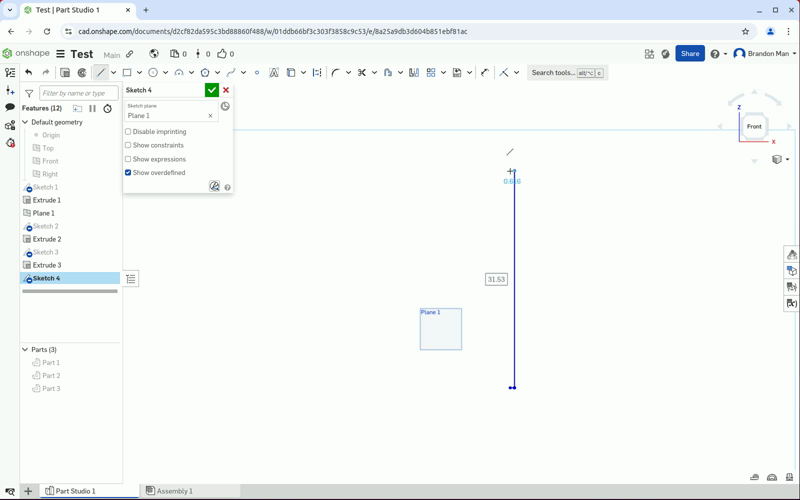
scroll(6)
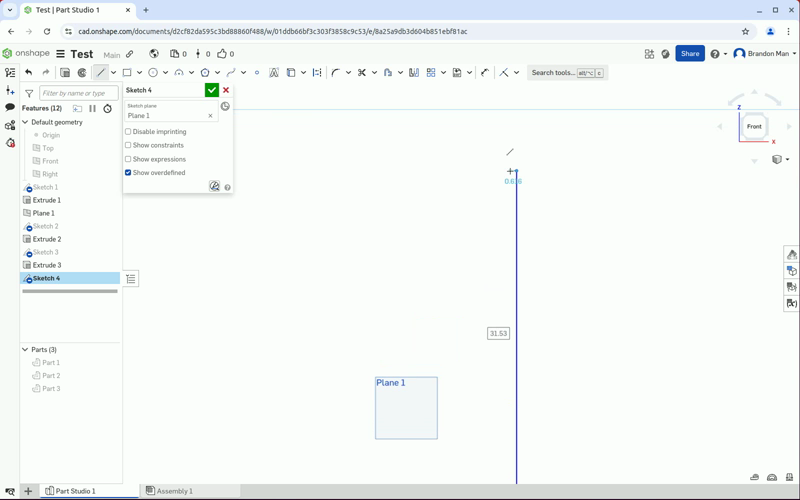
scroll(6)
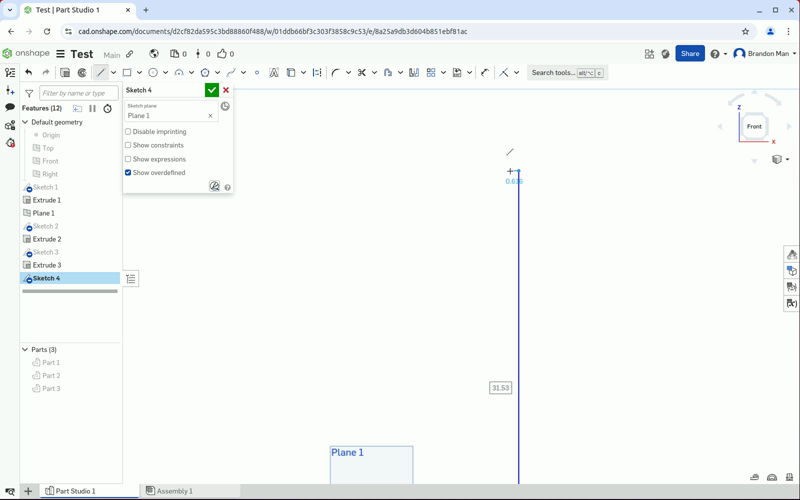
scroll(6)
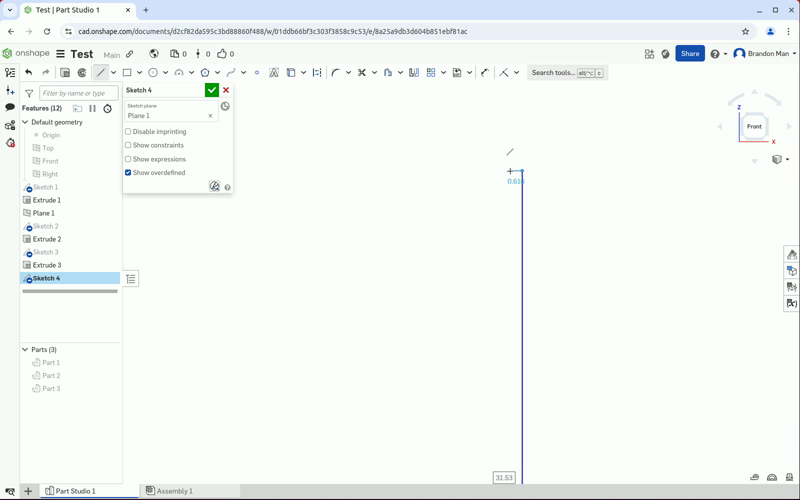
scroll(6)
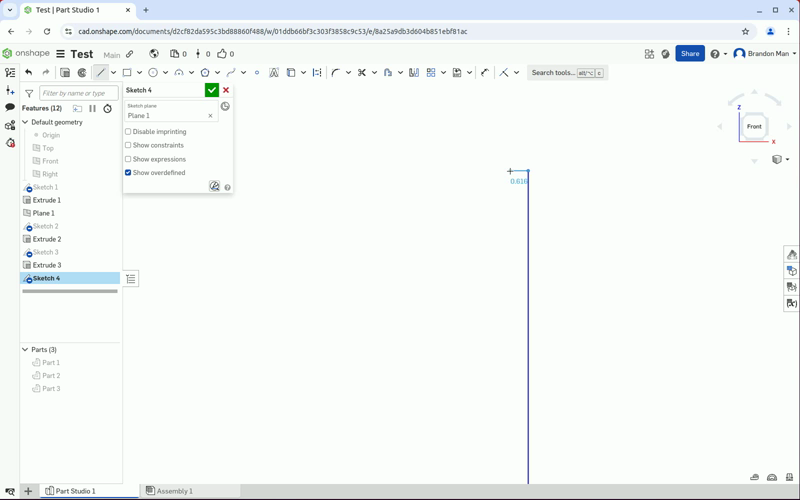
scroll(6)
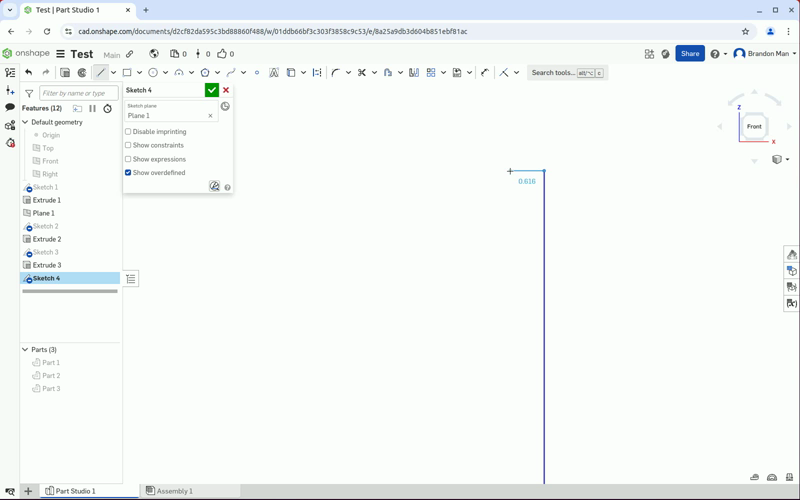
click(510, 170)
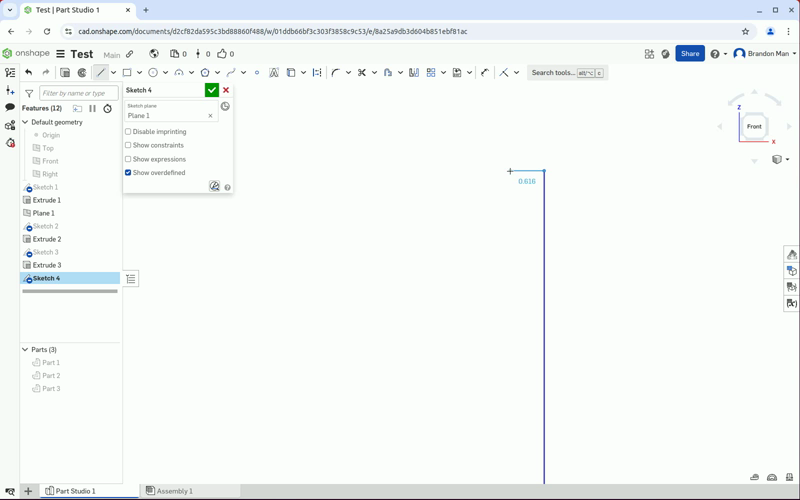
scroll(-6)
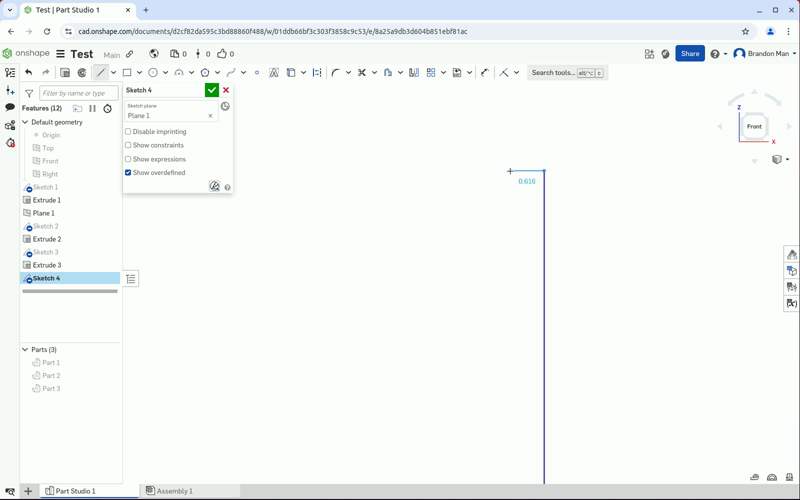
scroll(-6)
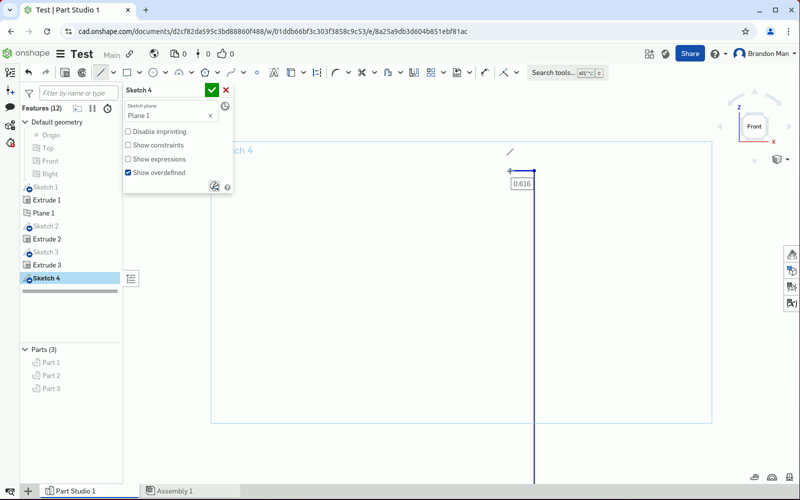
scroll(-6)
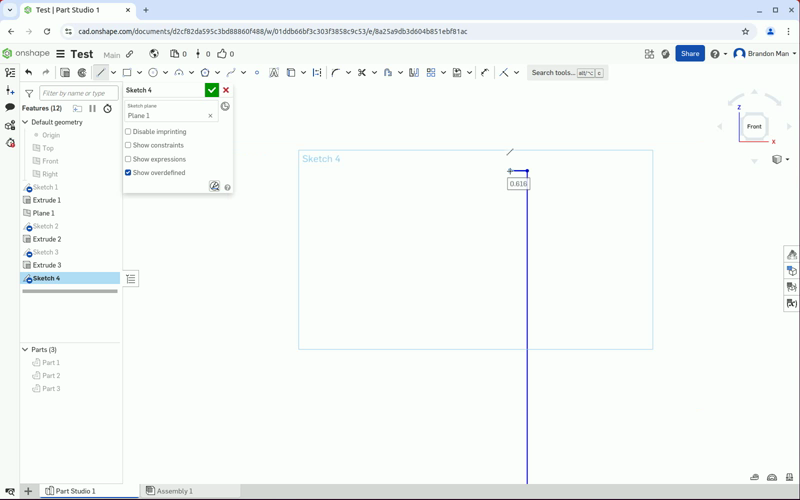
scroll(-6)
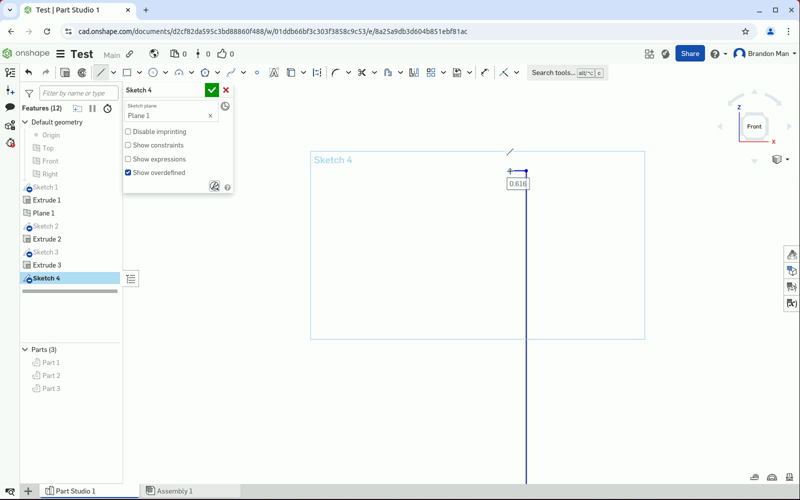
scroll(-6)
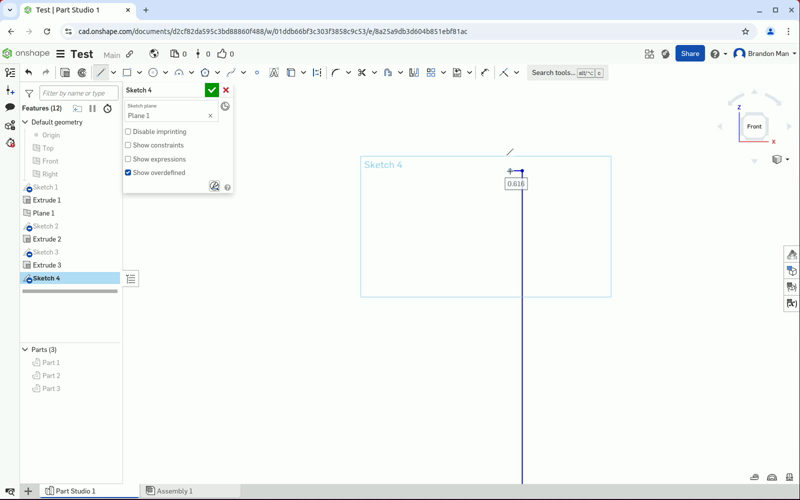
scroll(-6)
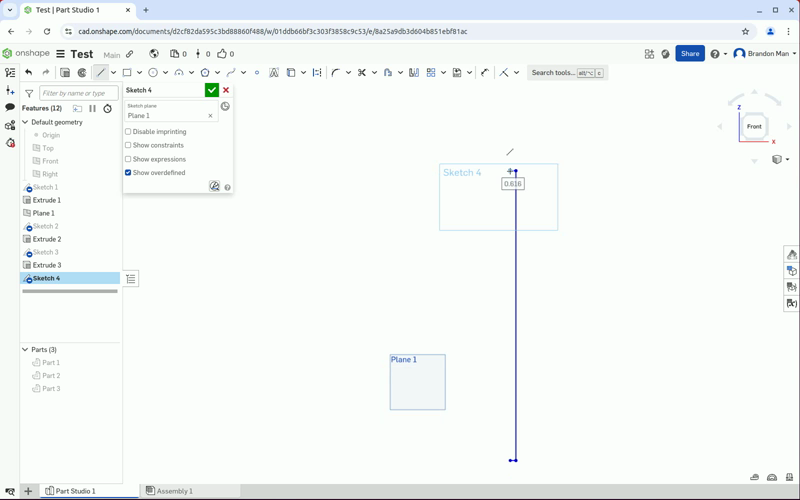
scroll(-6)
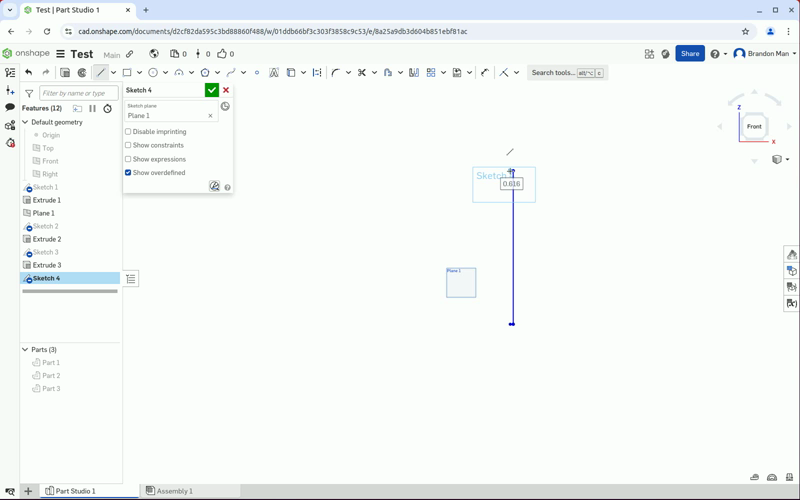
key_up(shift)
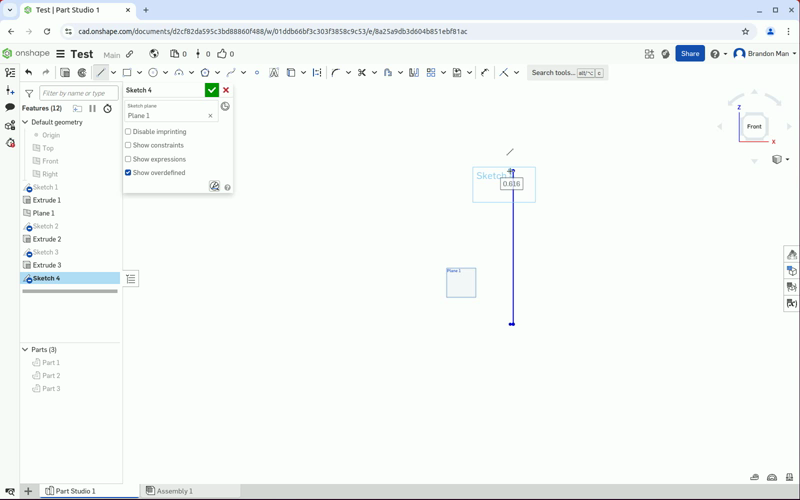
key_down(shift)
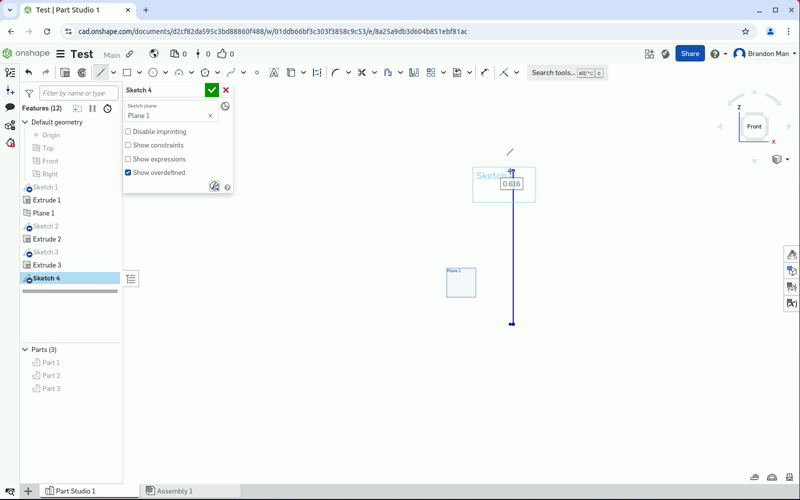
mouse_move(510, 320)
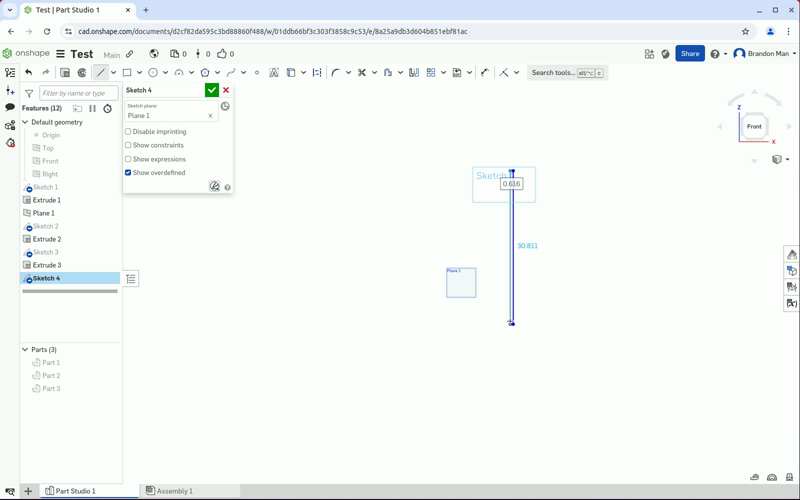
scroll(6)
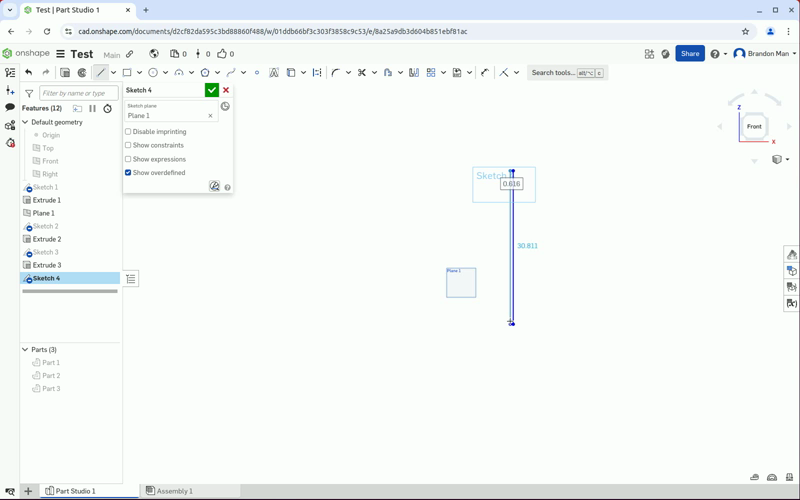
scroll(6)
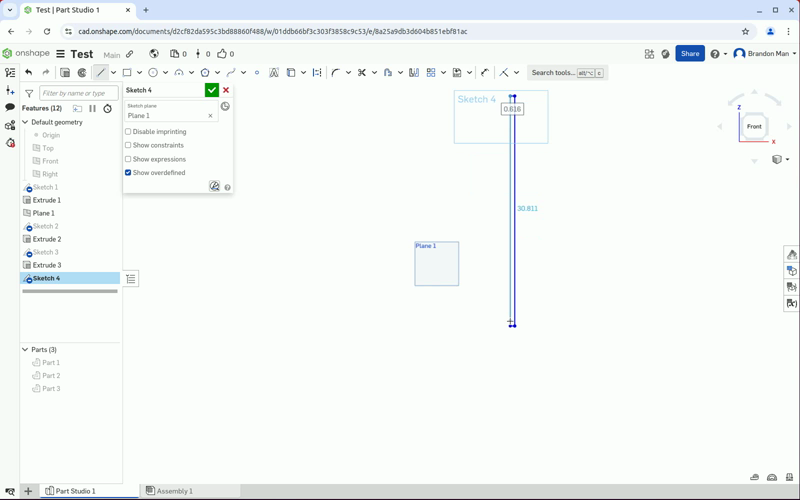
scroll(6)
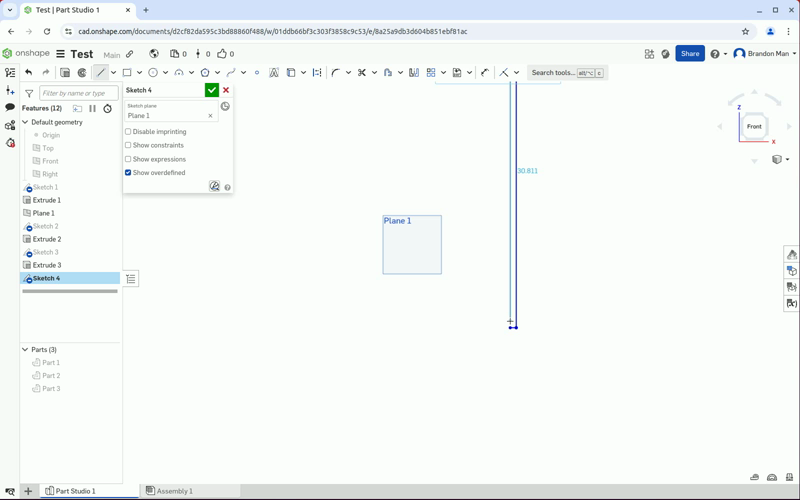
scroll(6)
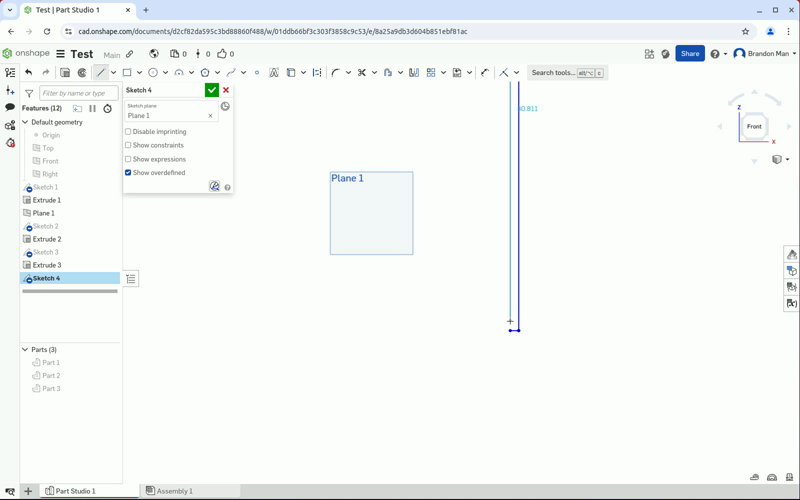
scroll(6)
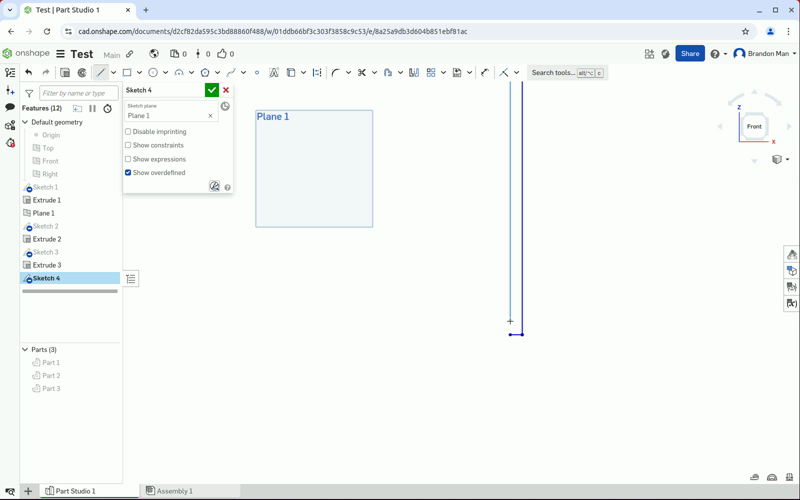
scroll(6)
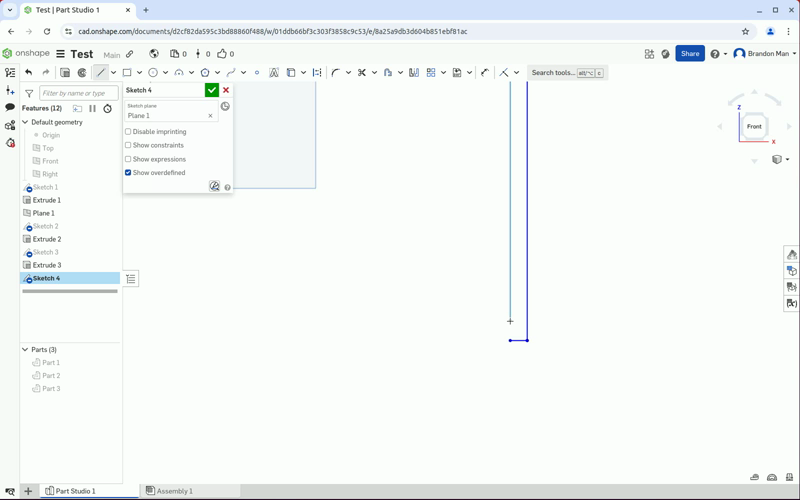
scroll(6)
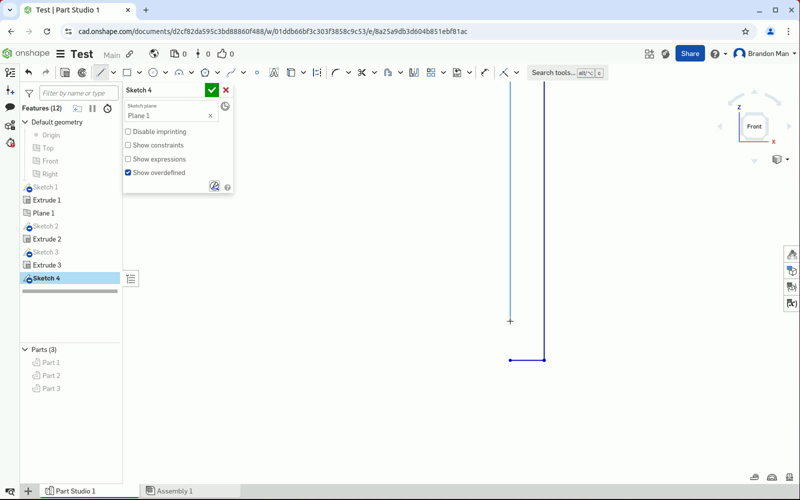
click(510, 320)
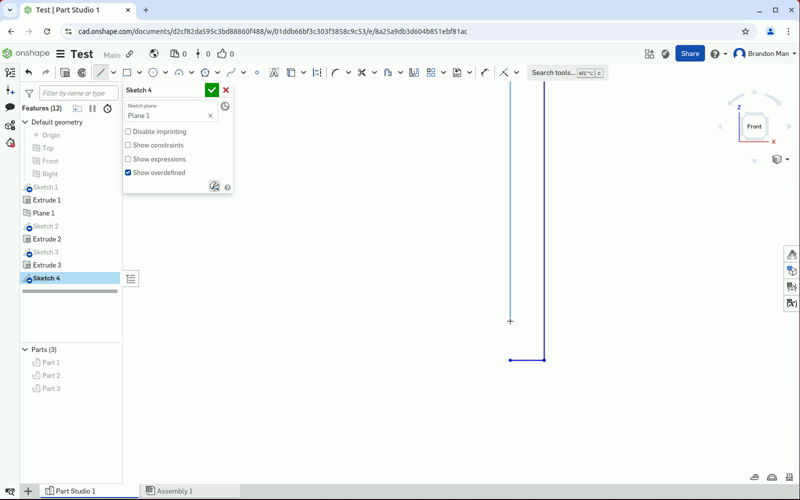
scroll(-6)
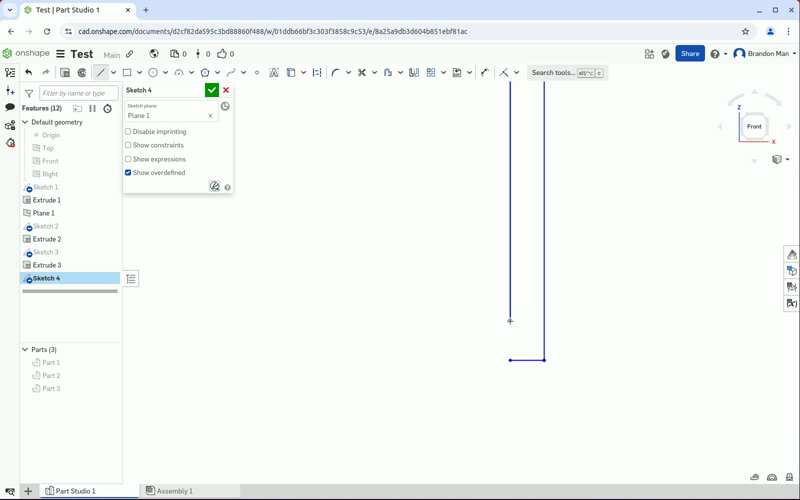
scroll(-6)
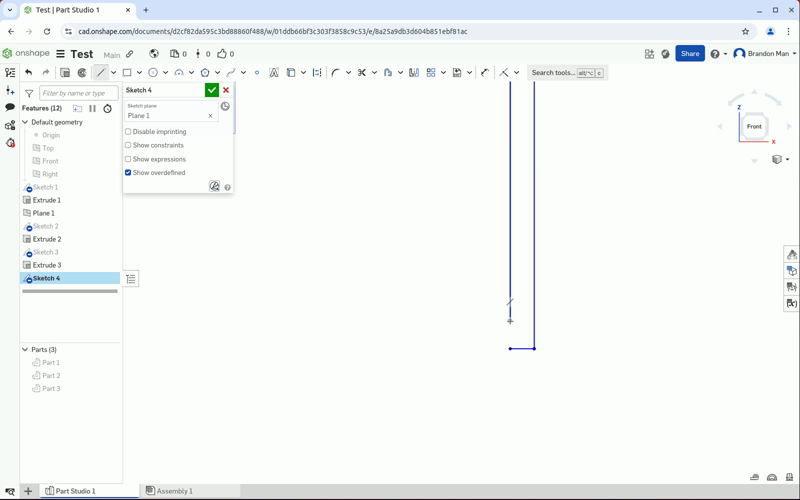
scroll(-6)
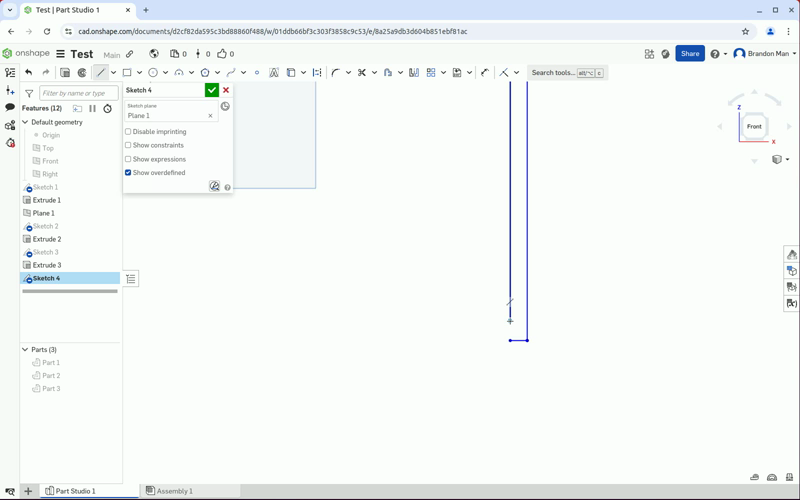
scroll(-6)
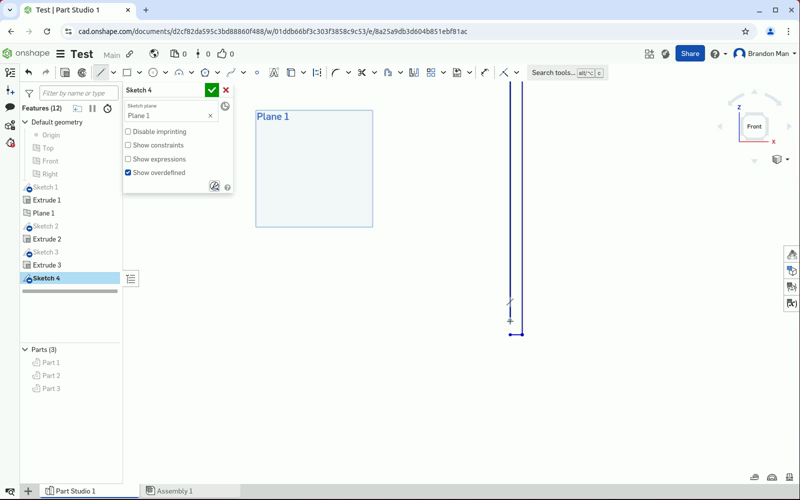
scroll(-6)
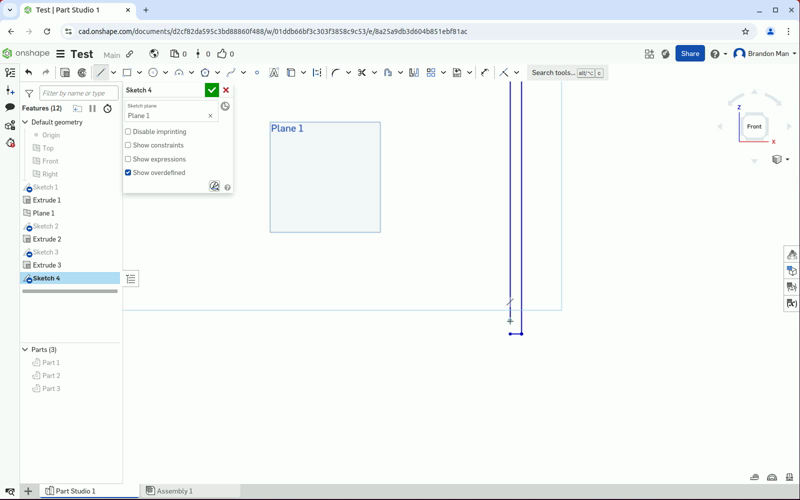
scroll(-6)
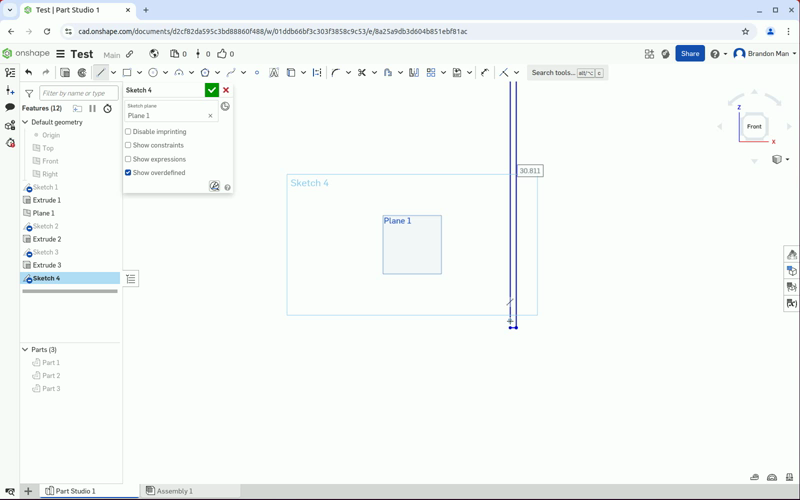
scroll(-6)
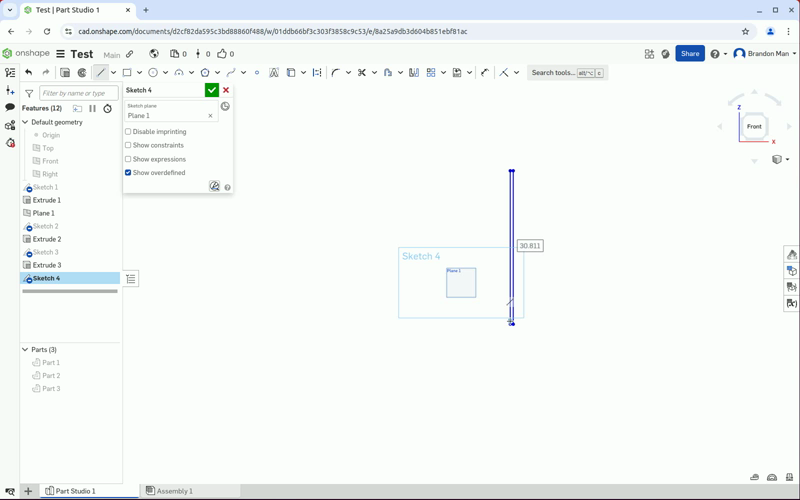
key_up(shift)
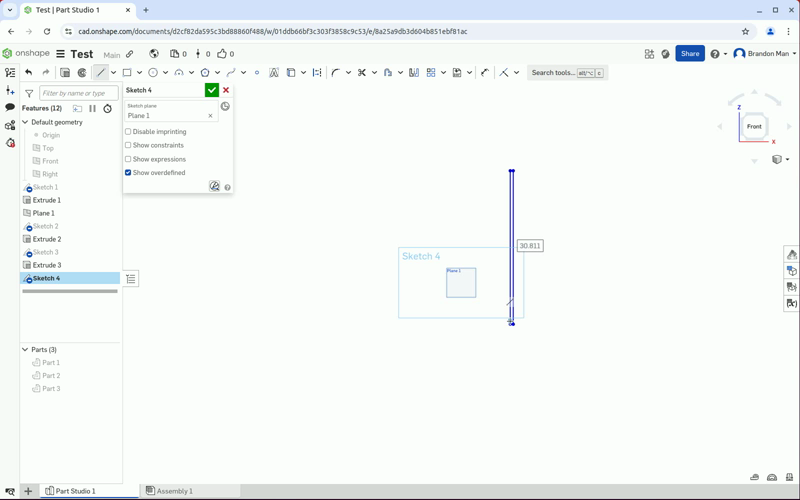
mouse_move(540, 320)
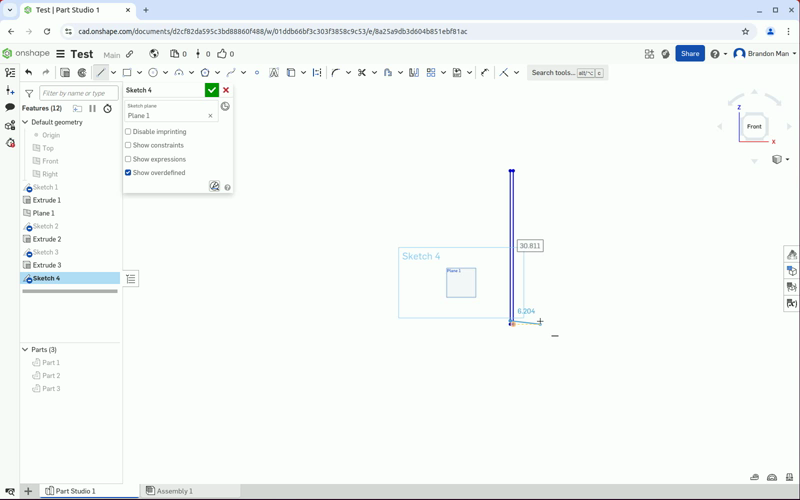
key_down(shift)
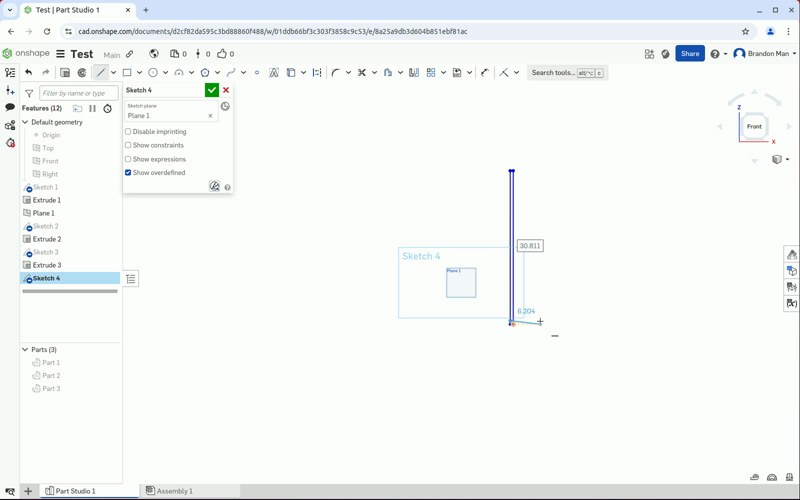
mouse_move(510, 324)
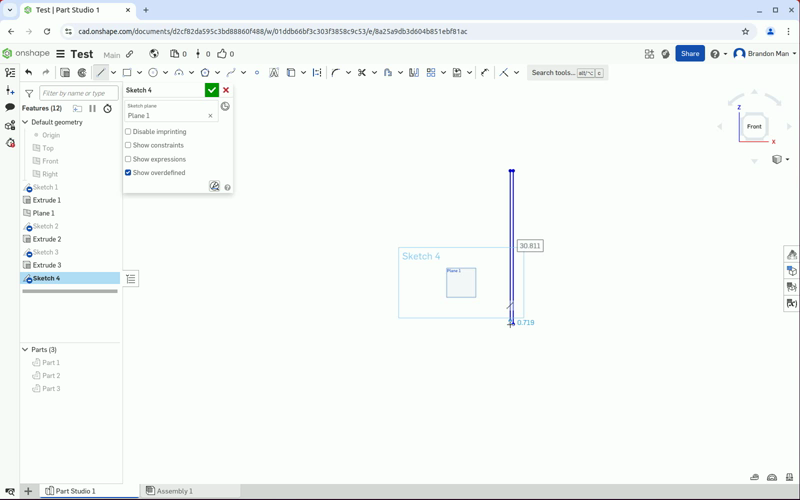
scroll(6)
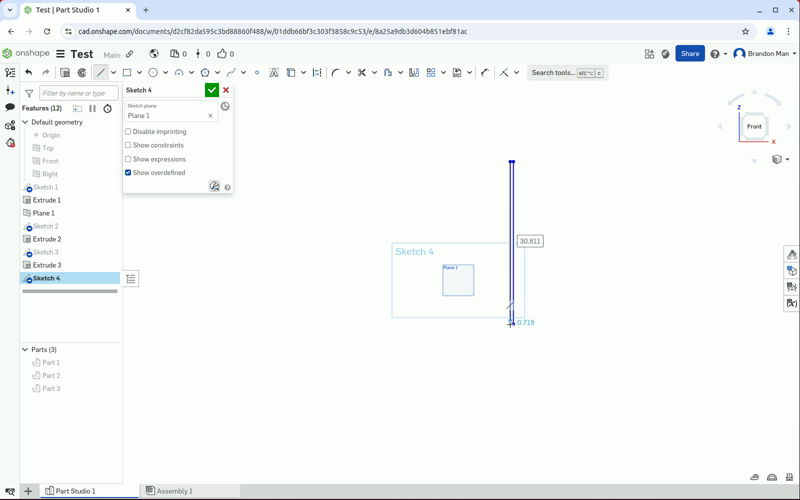
scroll(6)
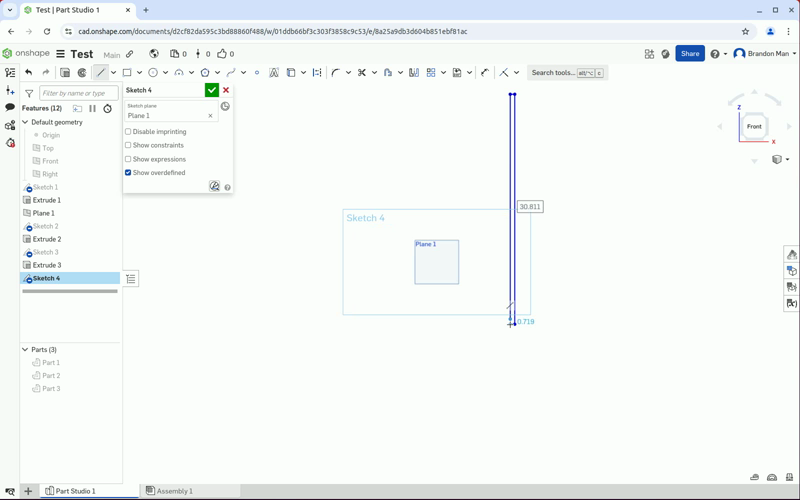
scroll(6)
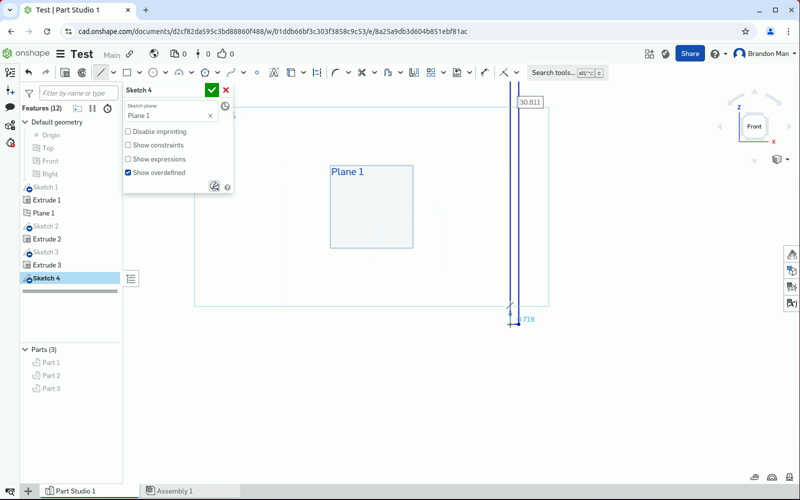
scroll(6)
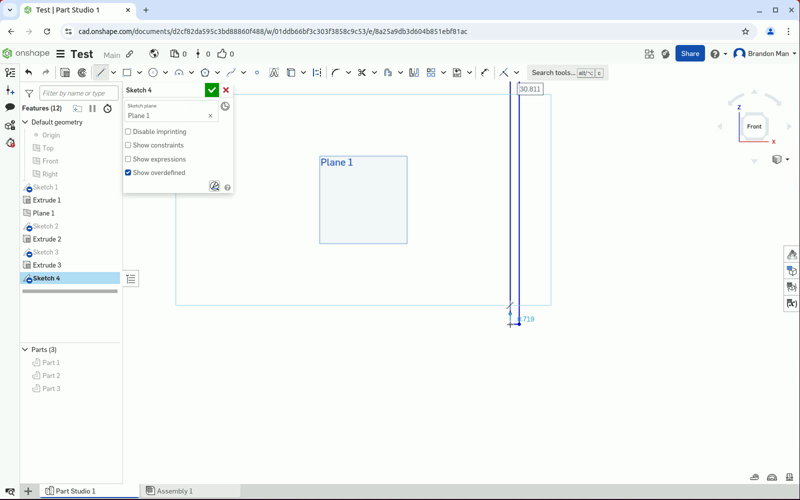
scroll(6)
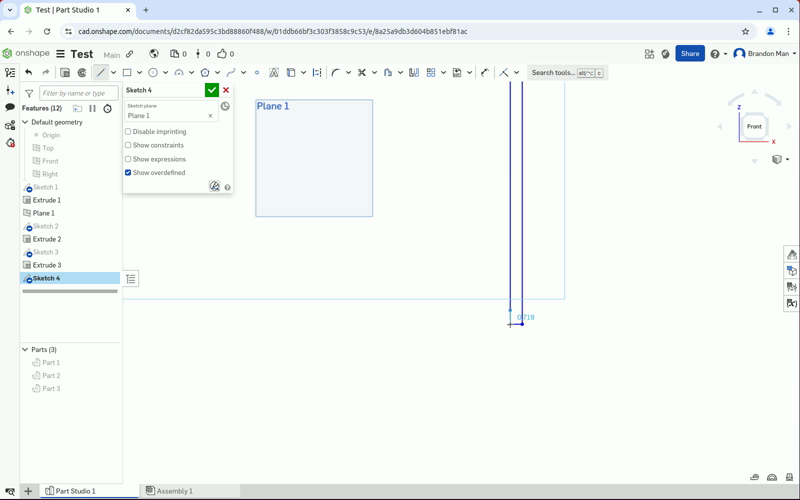
scroll(6)
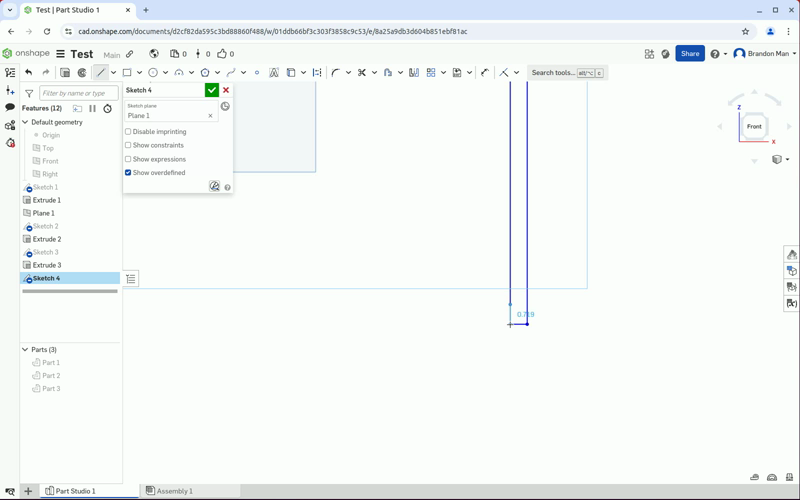
scroll(6)
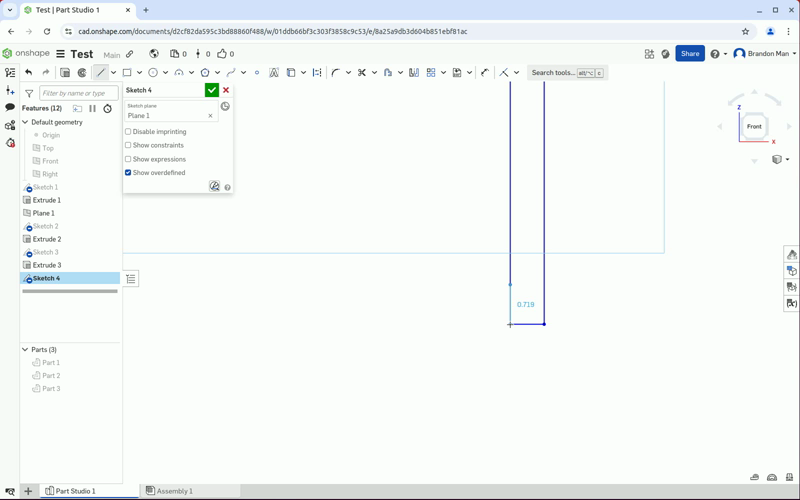
key_up(shift)
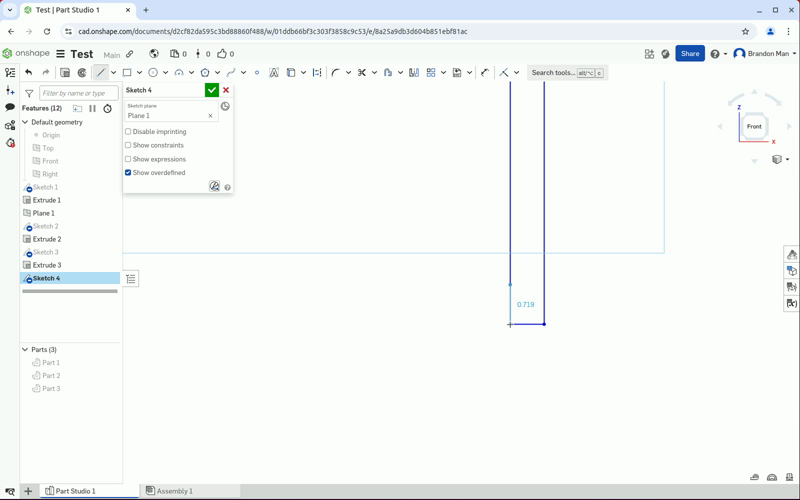
click(510, 324)
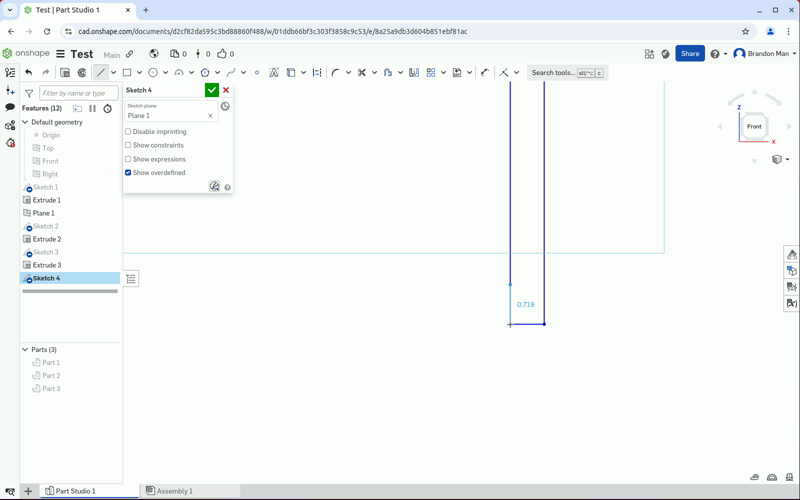
scroll(-6)
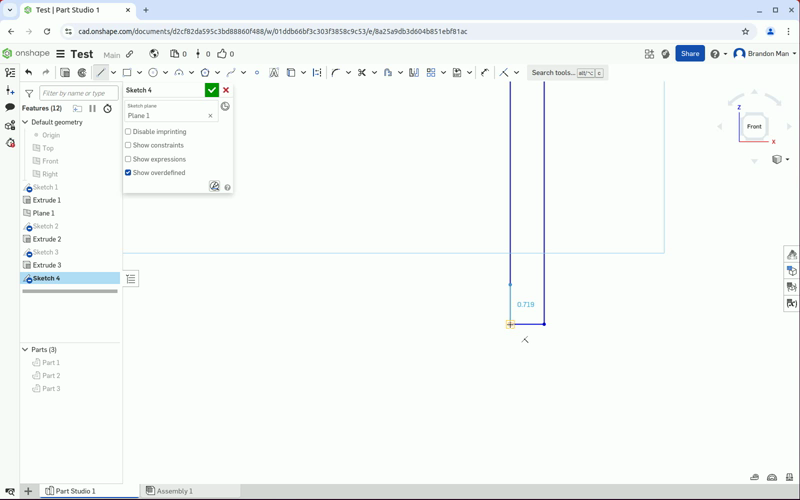
scroll(-6)
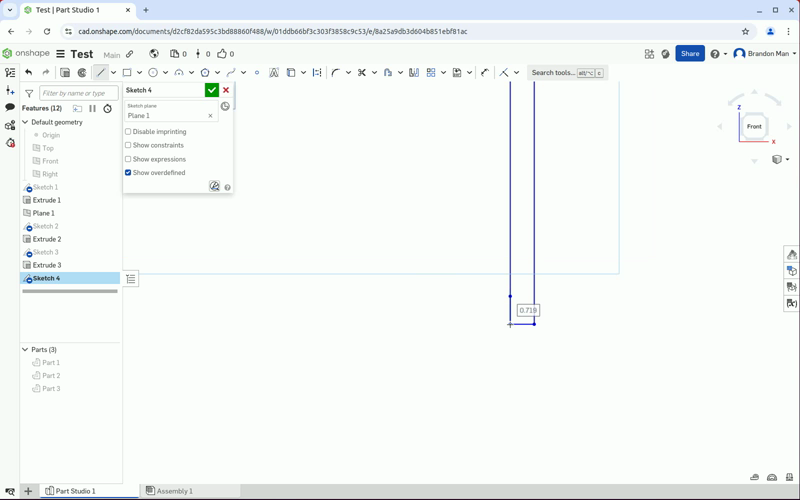
scroll(-6)
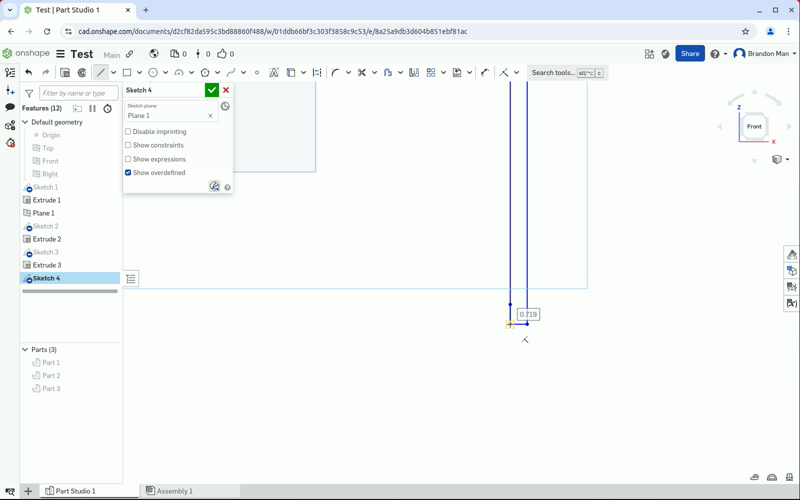
scroll(-6)
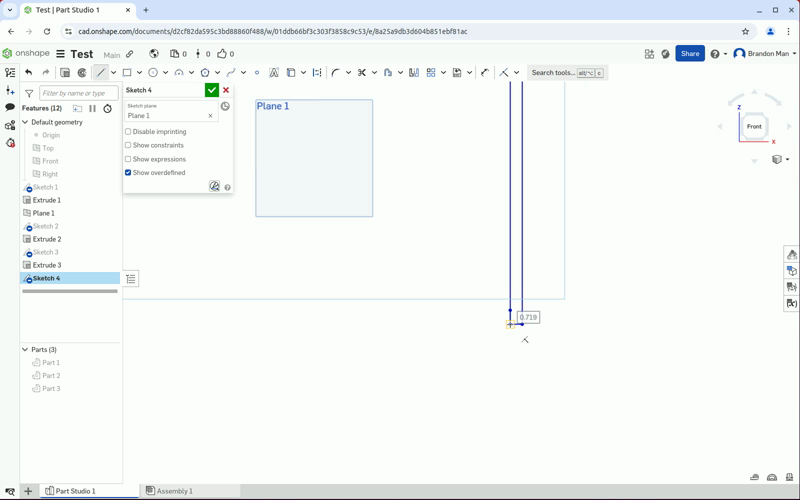
scroll(-6)
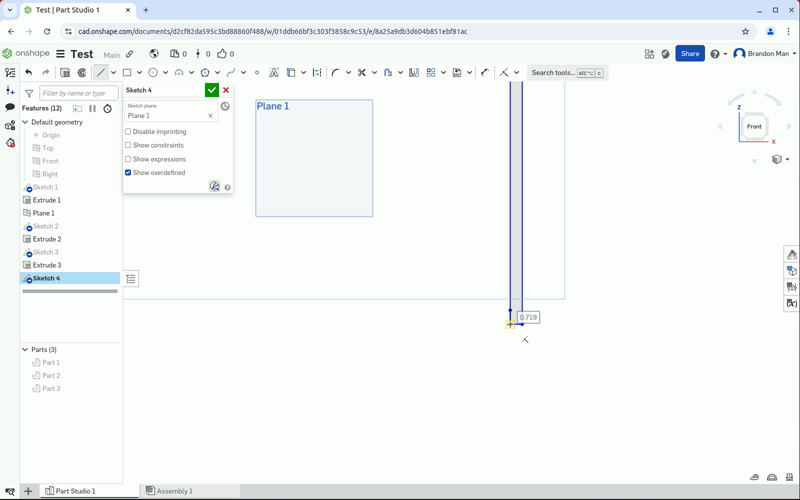
scroll(-6)
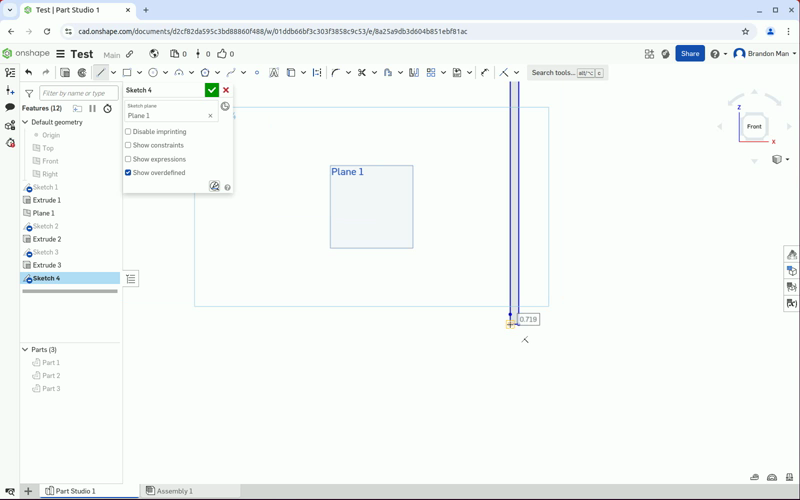
scroll(-6)
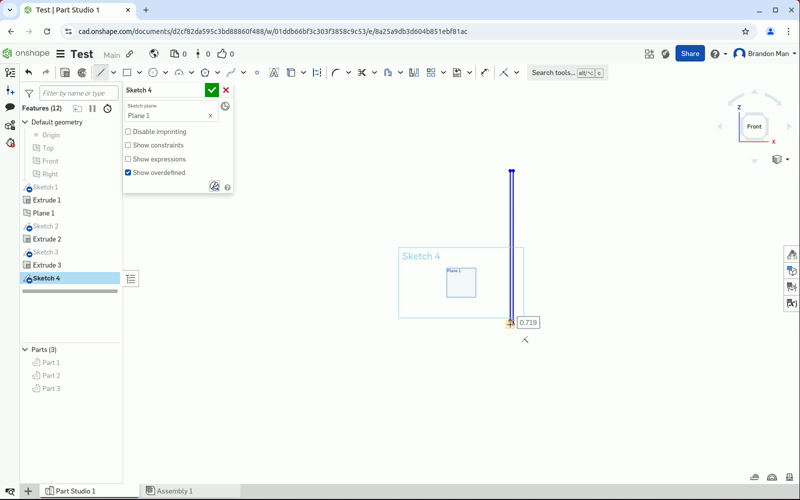
key(esc)
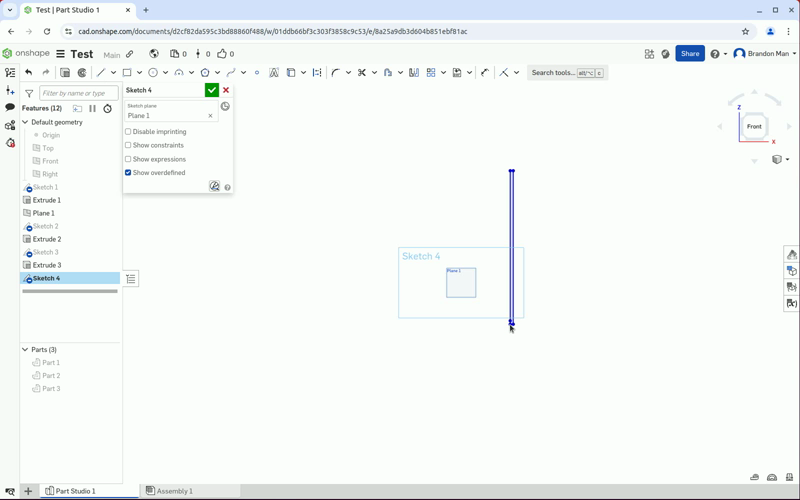
mouse_move(511, 173)
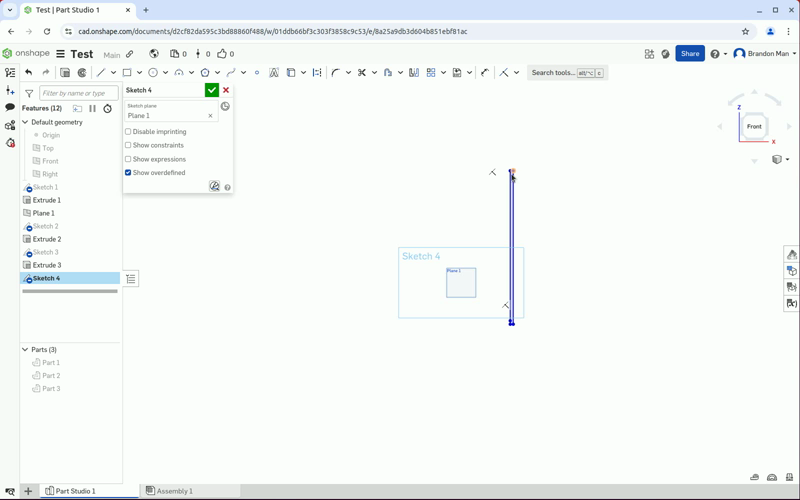
scroll(6)
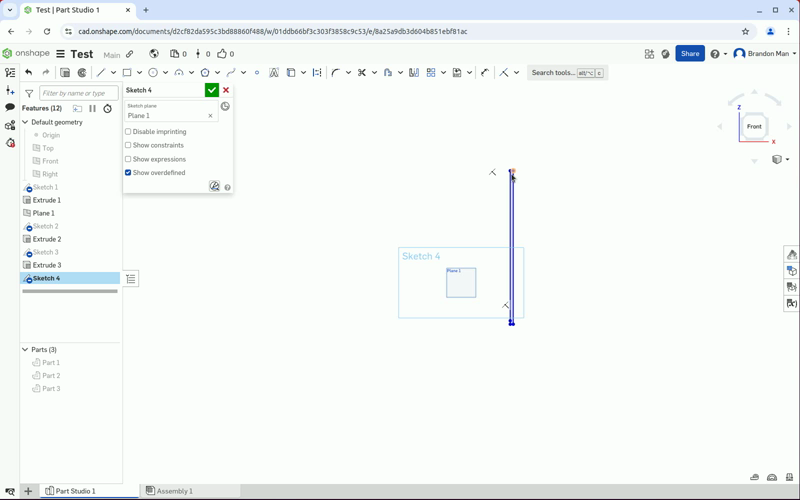
scroll(6)
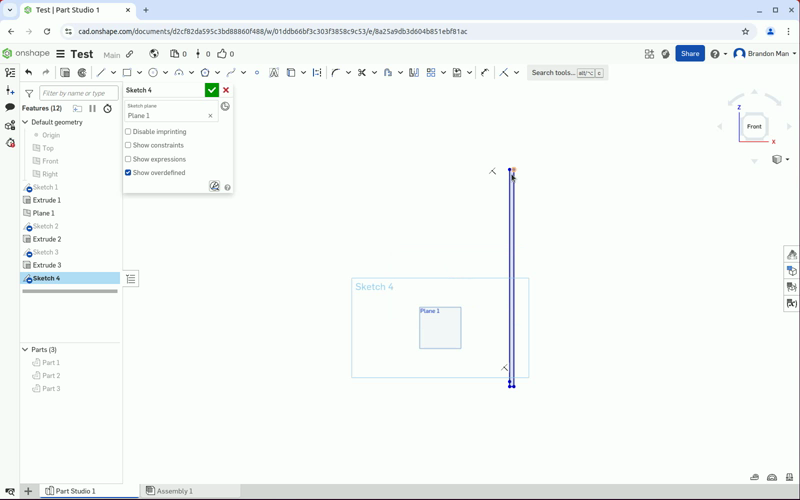
scroll(6)
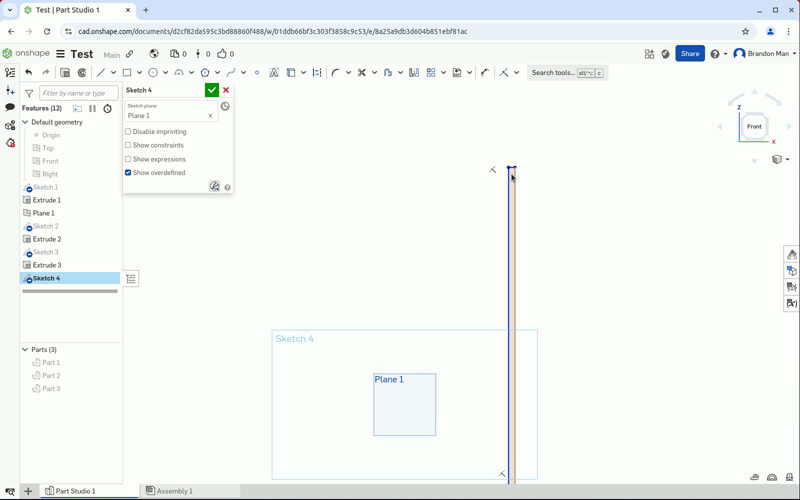
scroll(6)
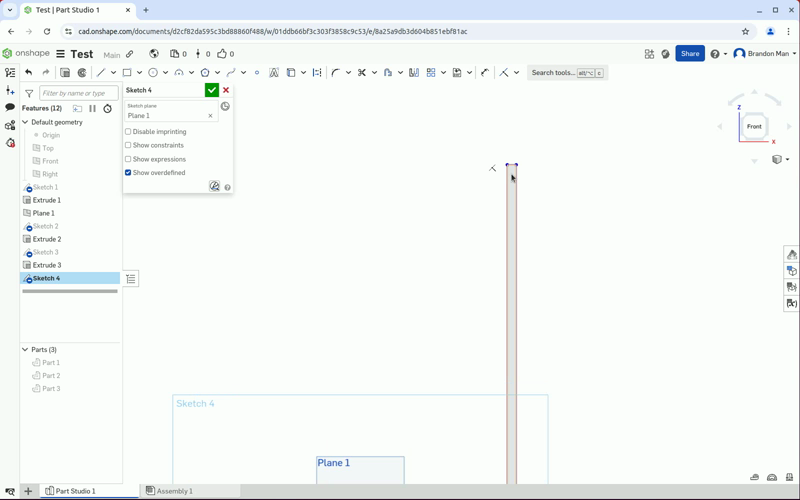
scroll(6)
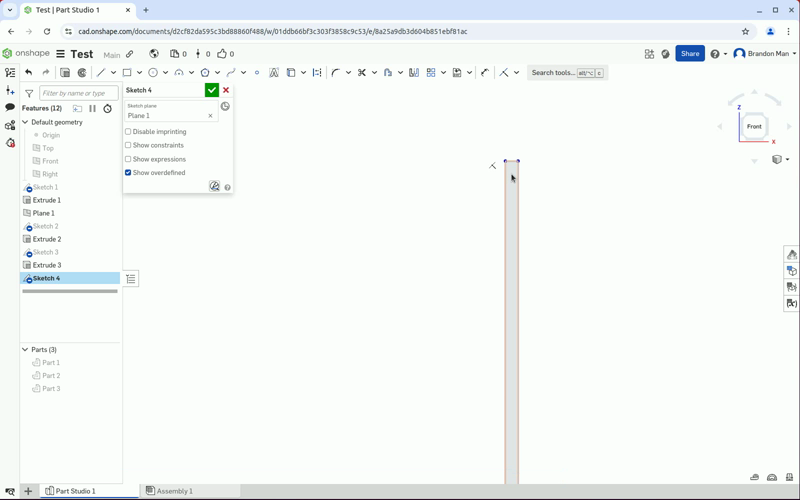
scroll(6)
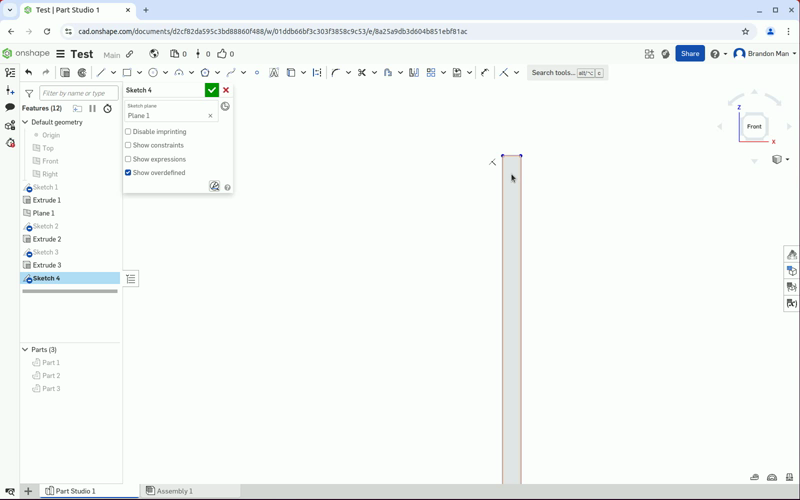
scroll(6)
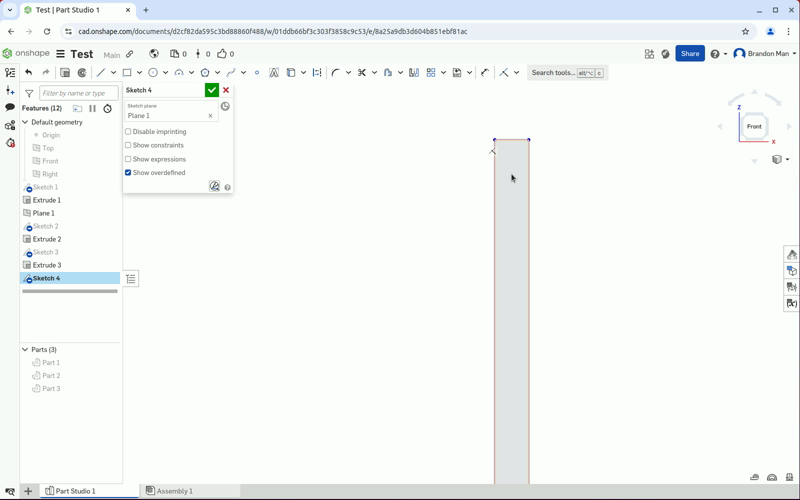
click(511, 173)
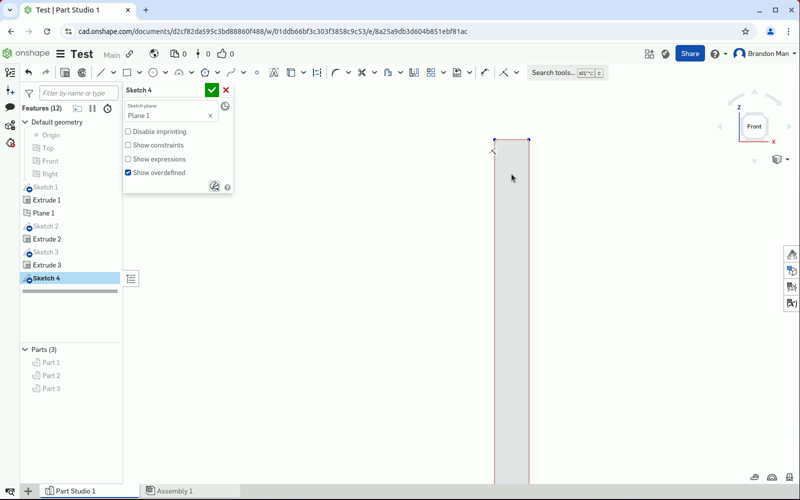
scroll(-6)
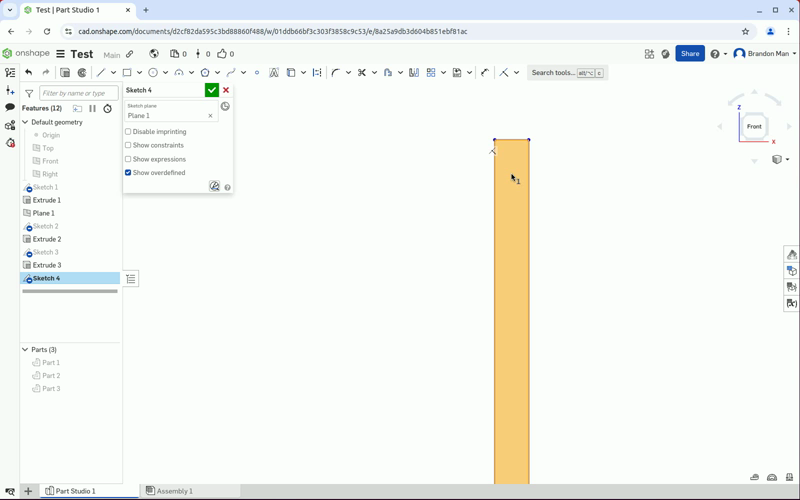
scroll(-6)
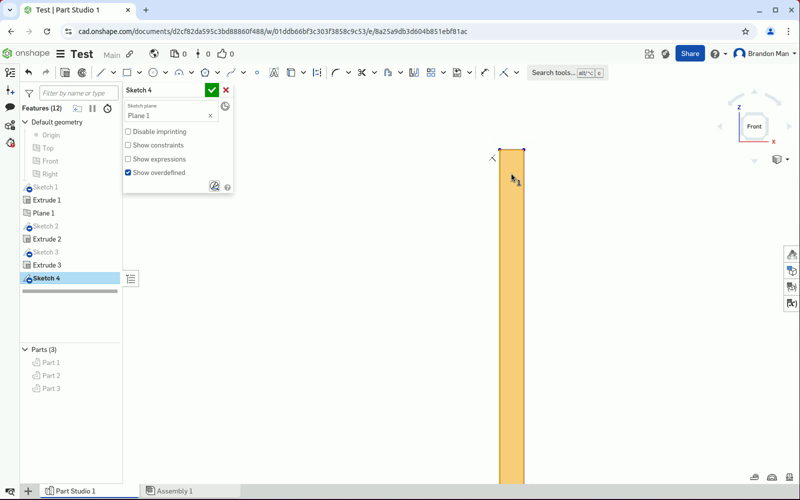
scroll(-6)
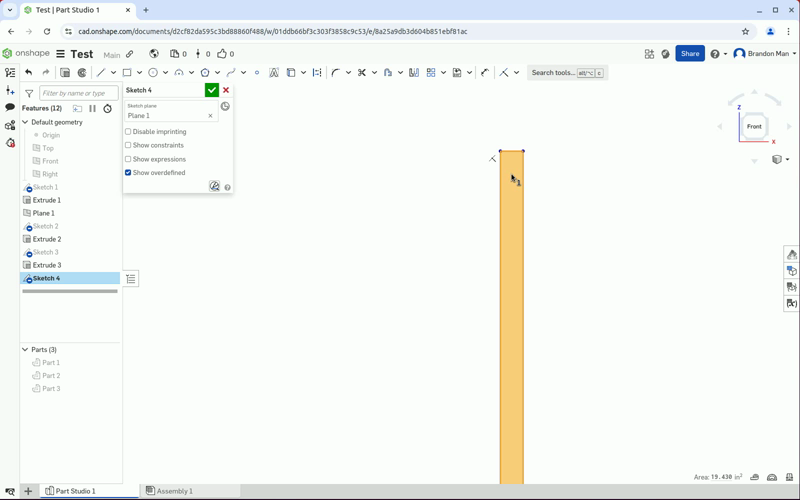
scroll(-6)
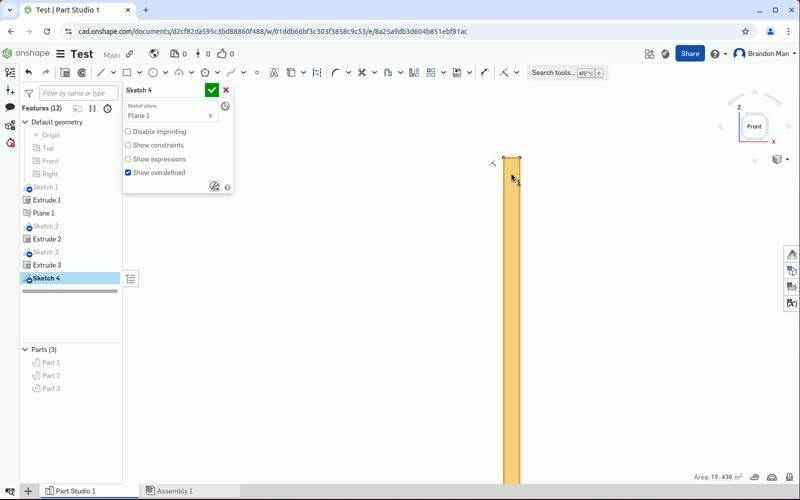
scroll(-6)
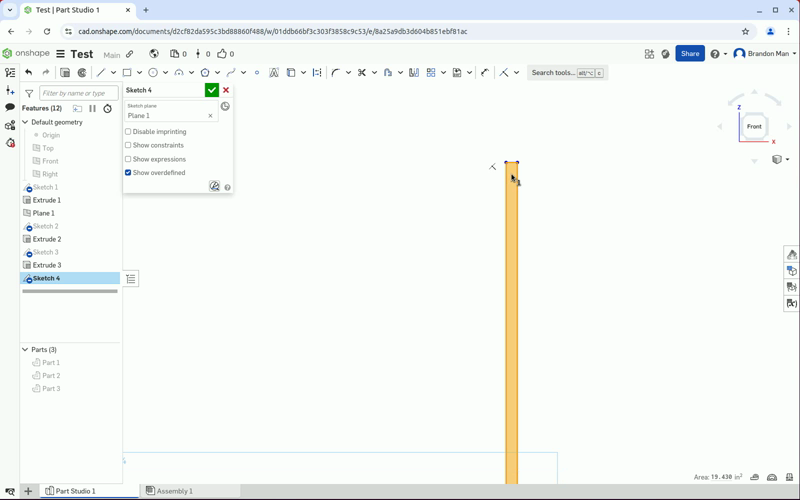
scroll(-6)
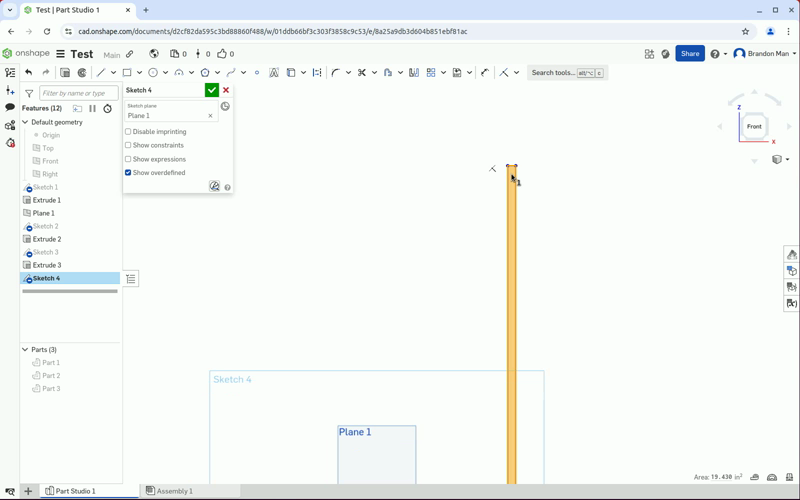
scroll(-6)
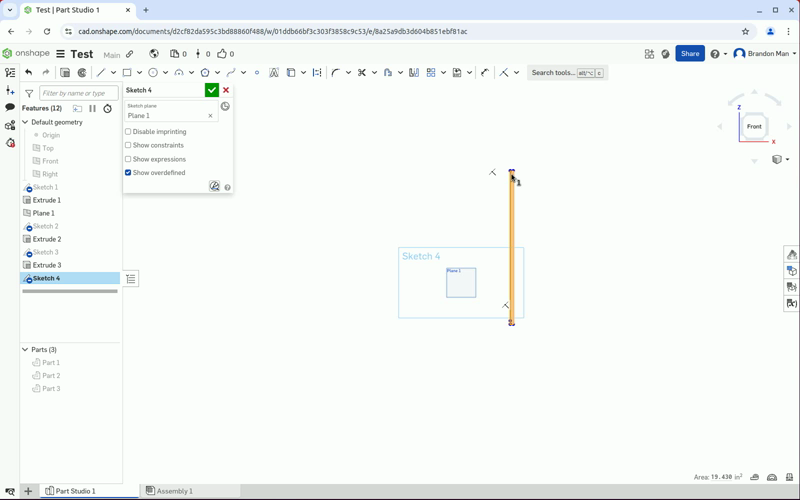
mouse_move(73, 352)
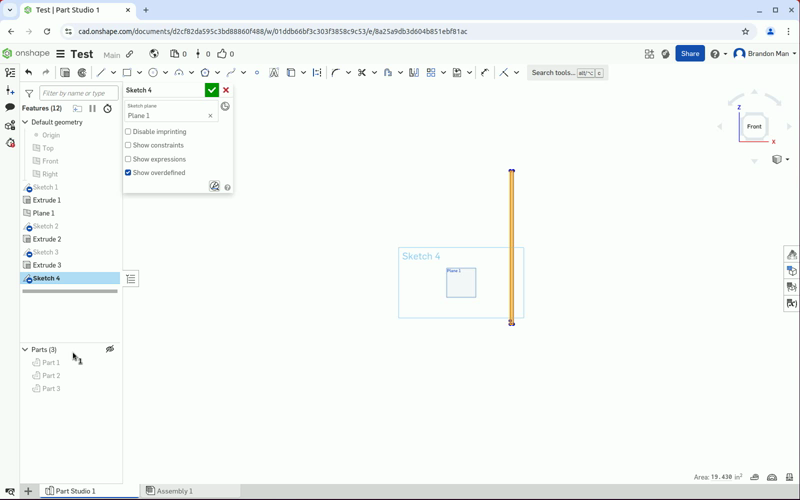
key(shift+y)
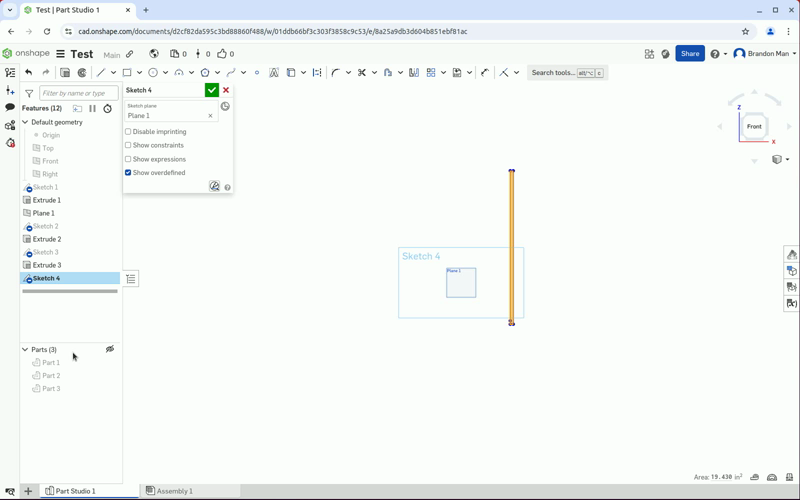
key(shift+e)
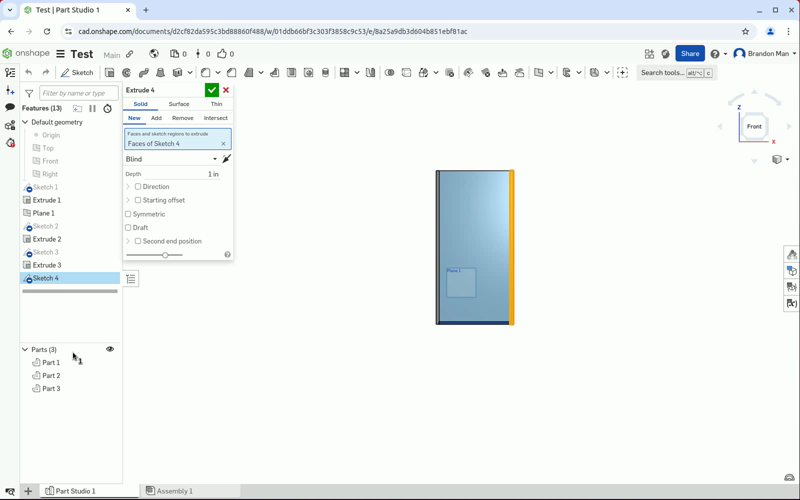
mouse_move(143, 106)
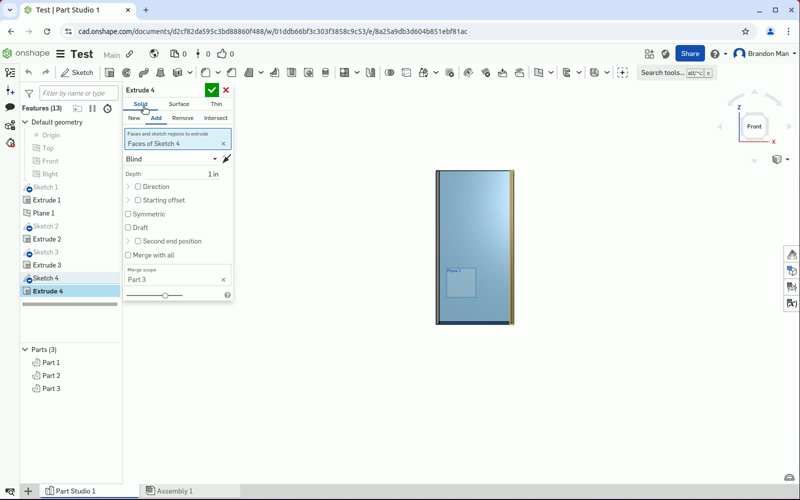
click(143, 106)
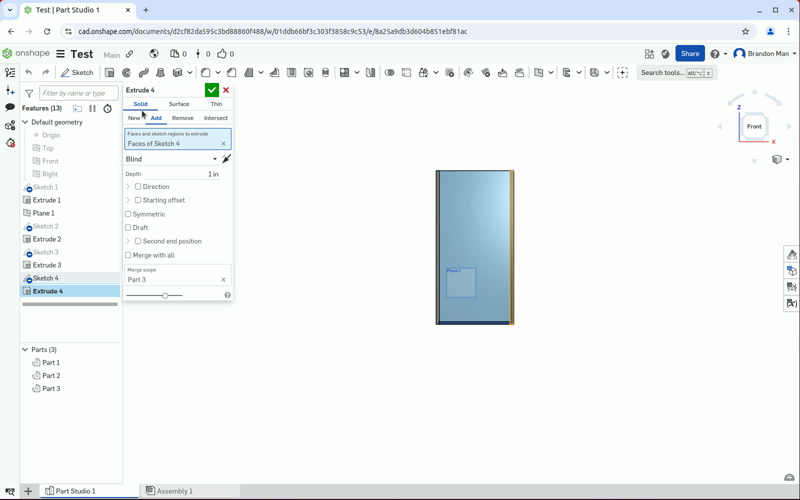
mouse_move(137, 120)
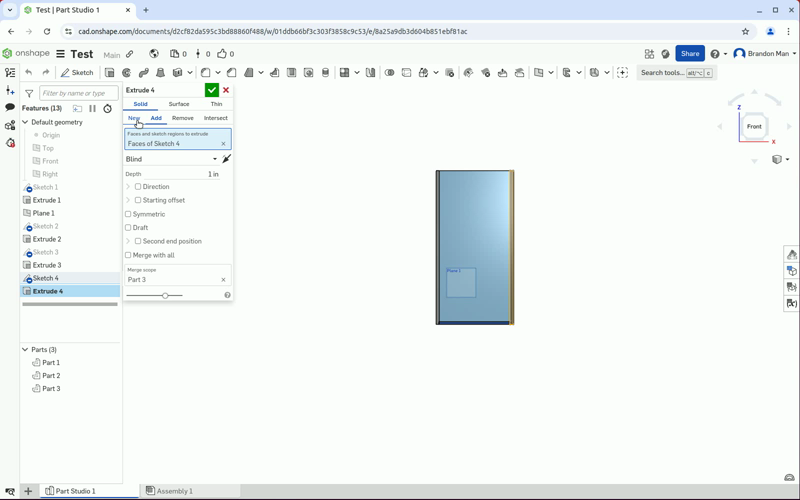
click(137, 120)
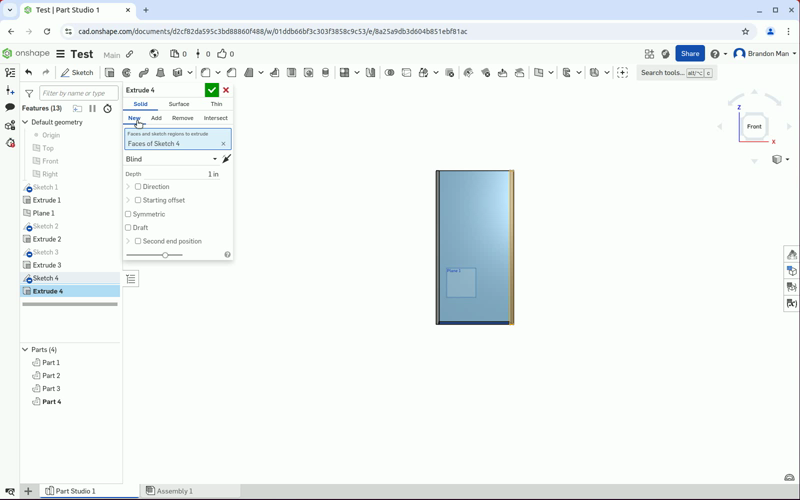
key(tab, 4)
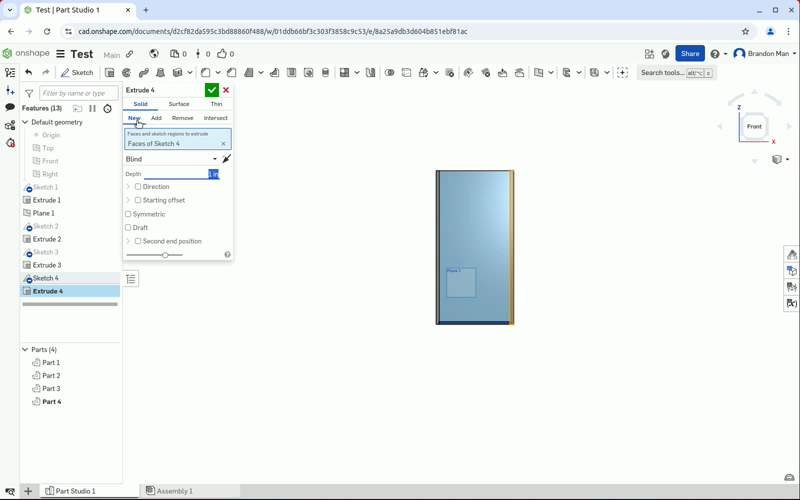
text(15.165)
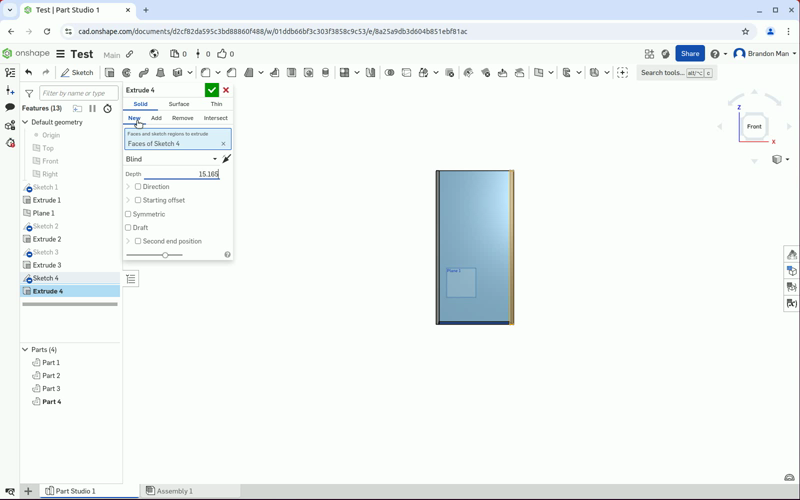
key(enter)
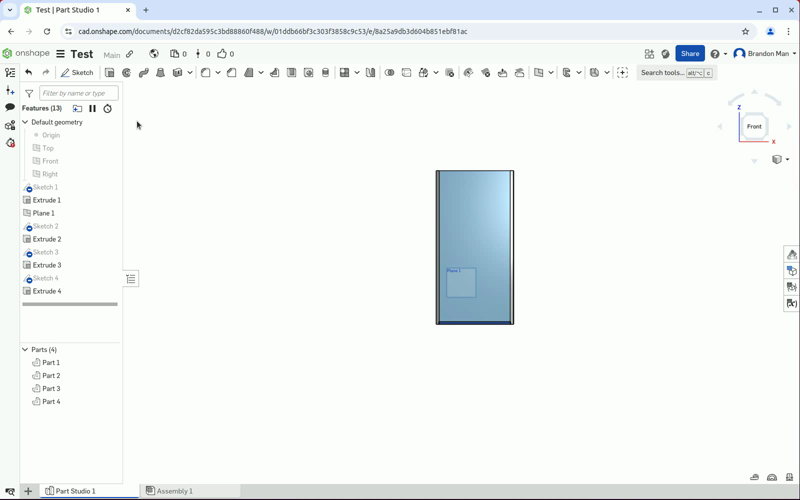
key(shift+h)
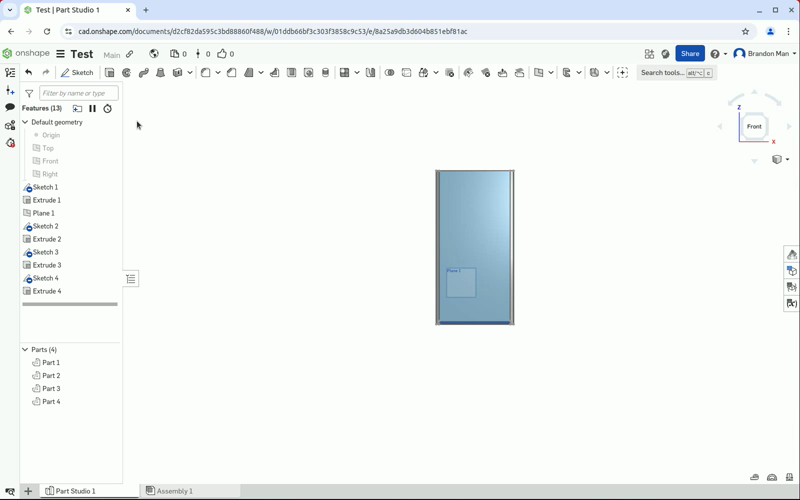
key(shift+h)
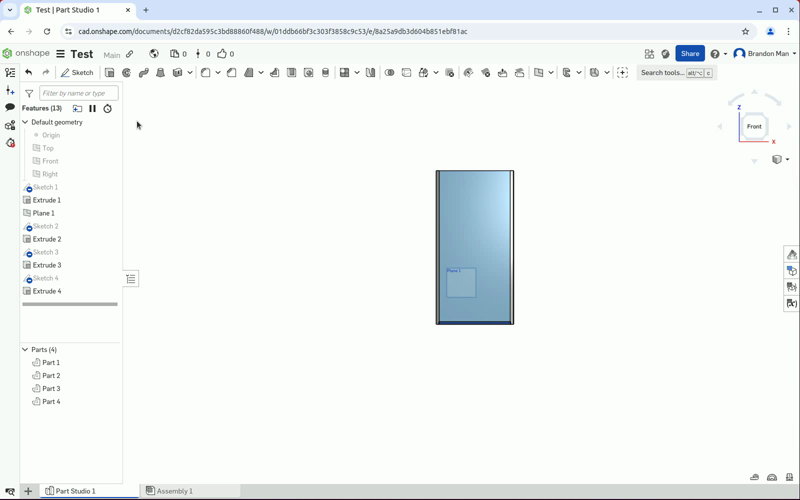
mouse_move(73, 189)
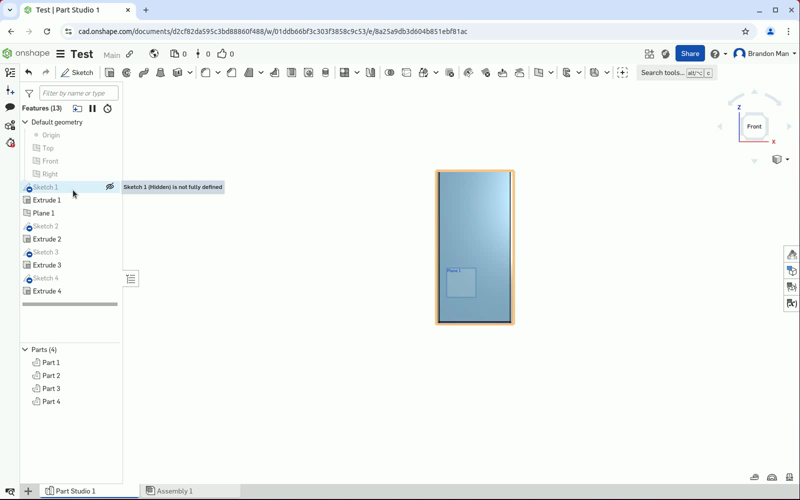
click(73, 189)
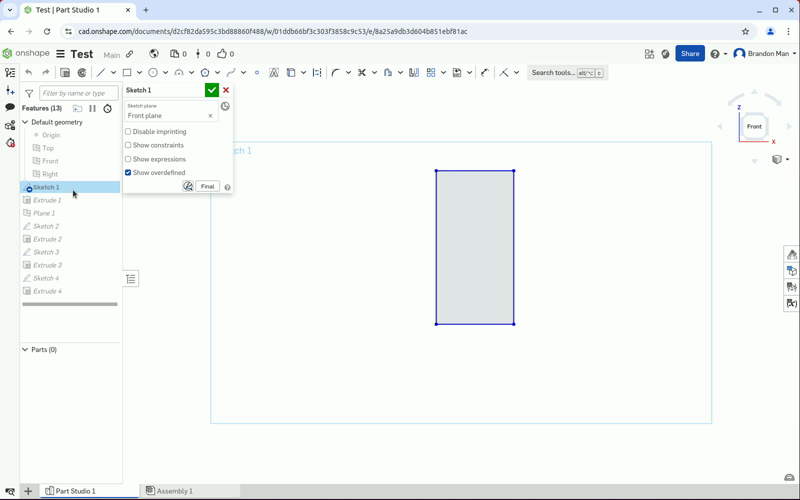
mouse_move(229, 92)
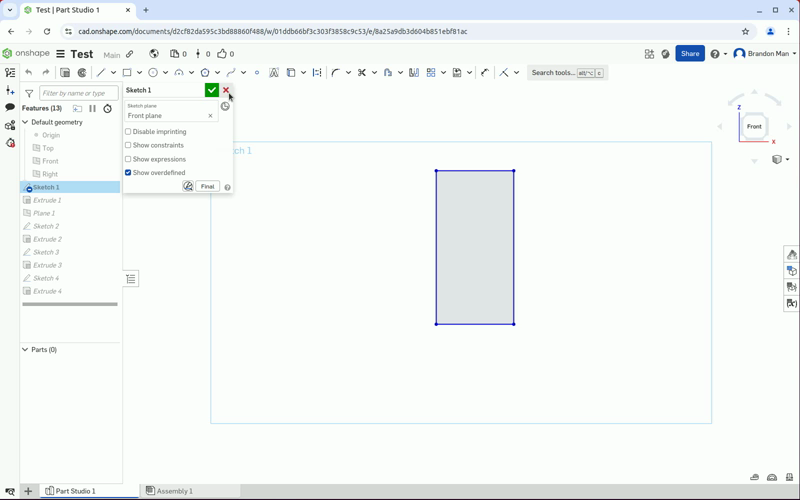
click(229, 92)
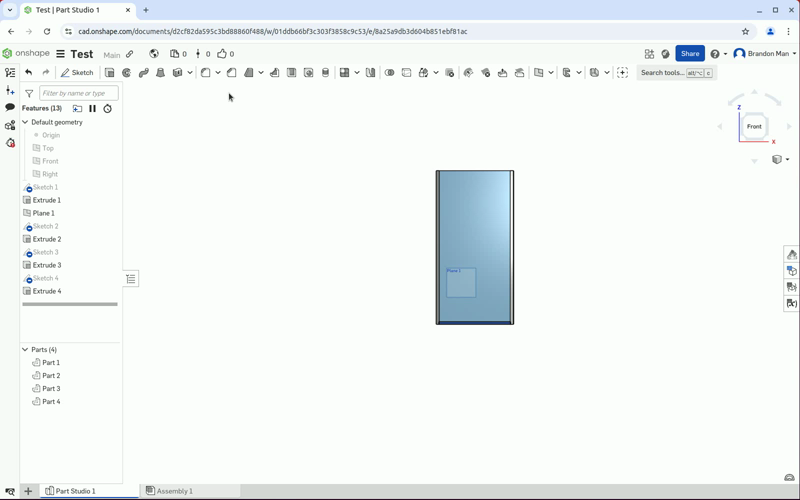
mouse_move(541, 75)
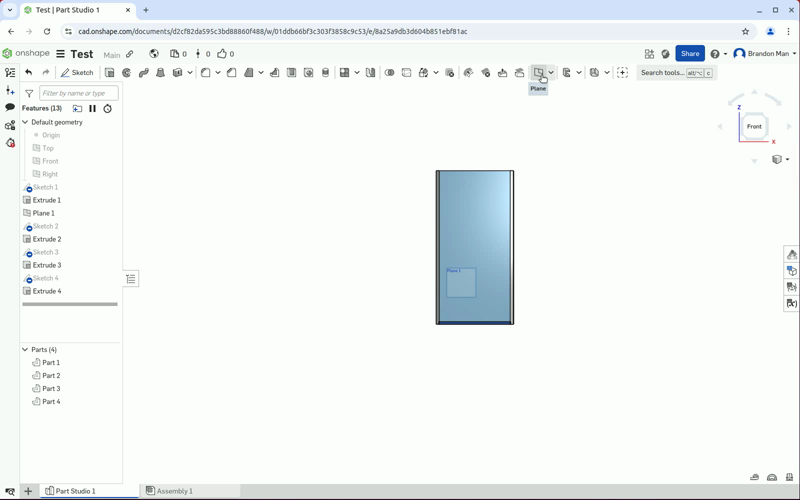
click(541, 75)
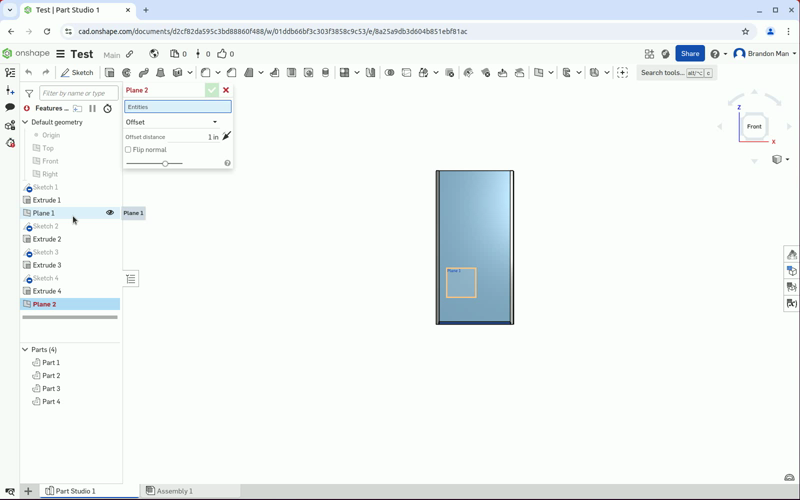
scroll(3)
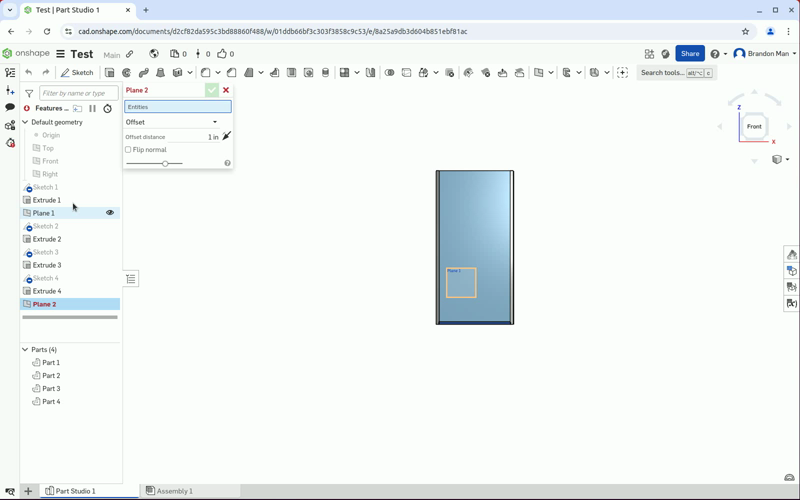
mouse_move(73, 163)
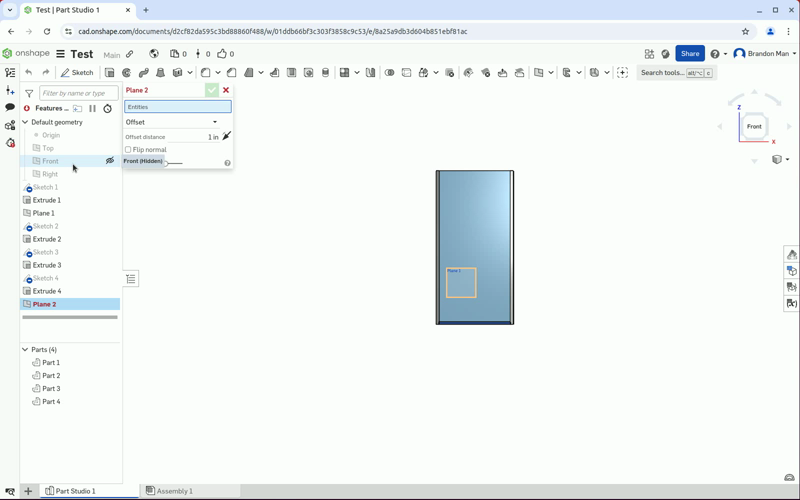
click(73, 163)
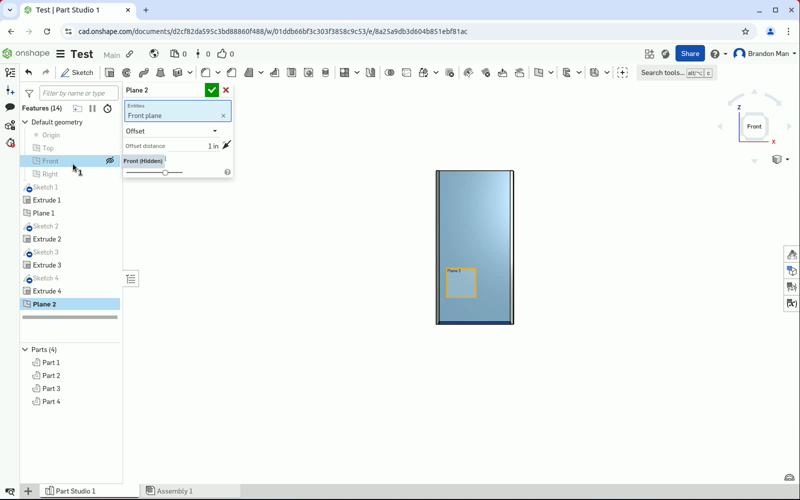
key(tab, 2)
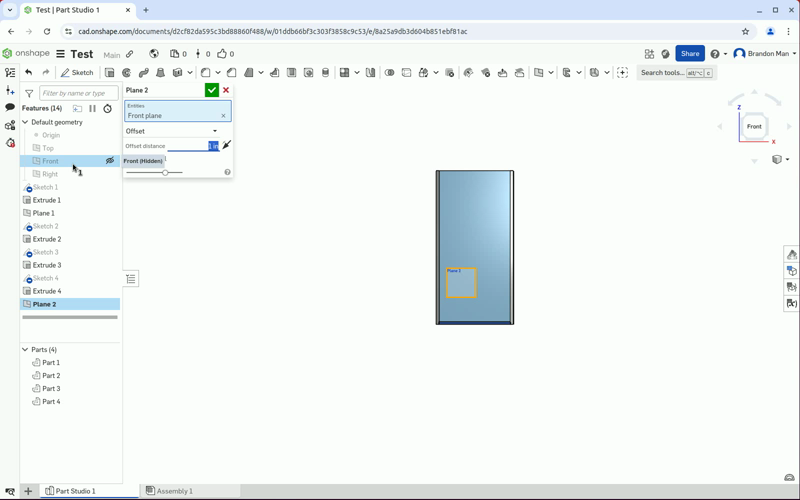
text(15.652)
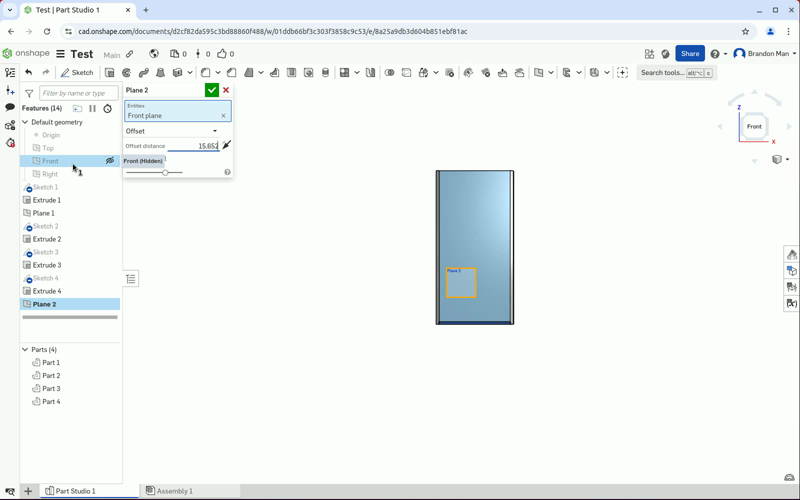
key(enter, 2)
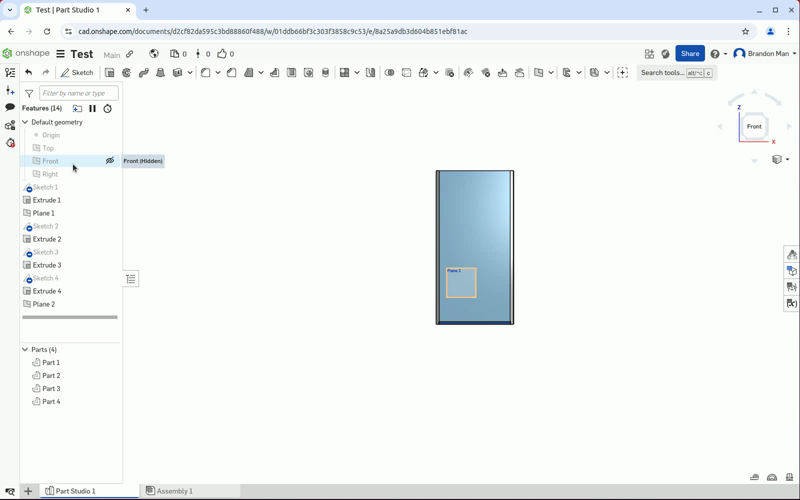
key(shift+s)
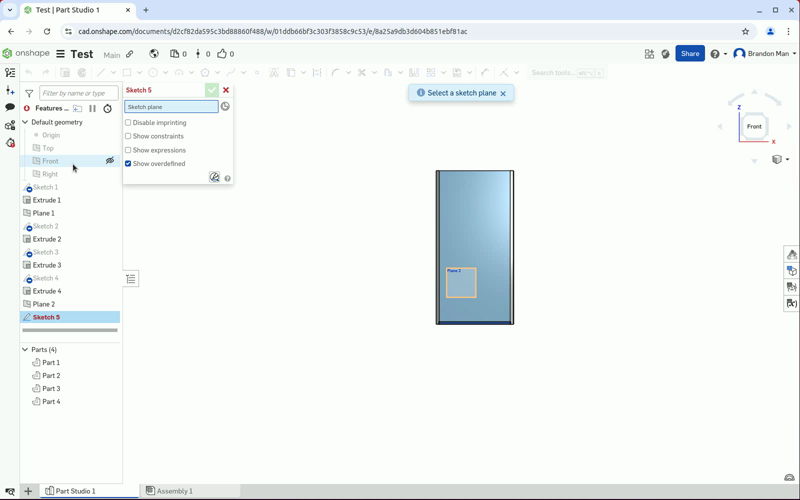
mouse_move(73, 306)
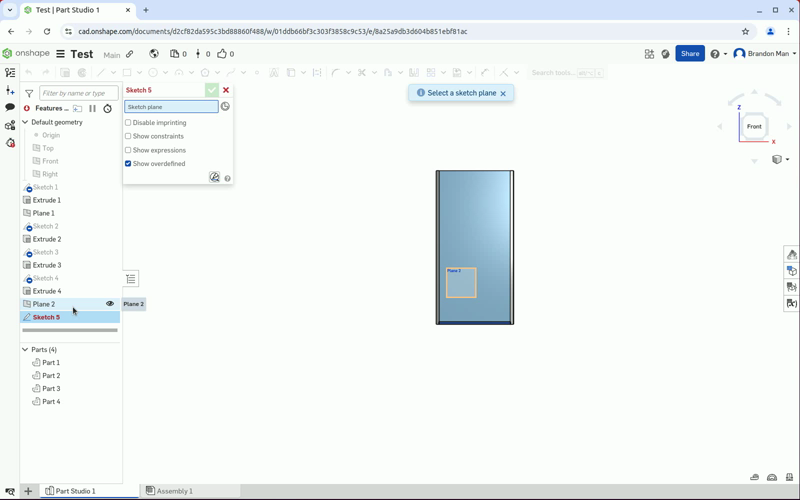
click(73, 306)
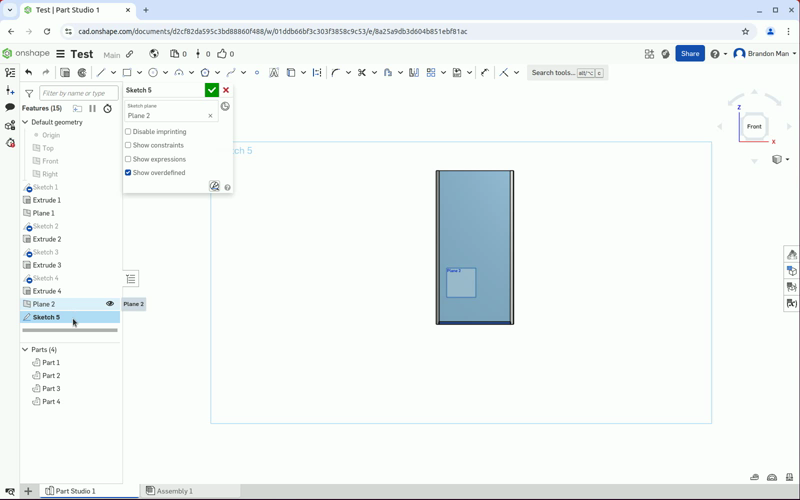
mouse_move(73, 352)
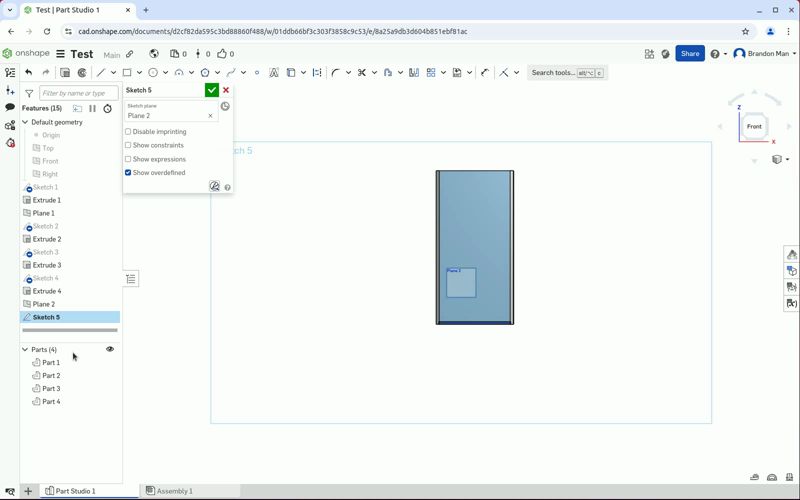
key(y)
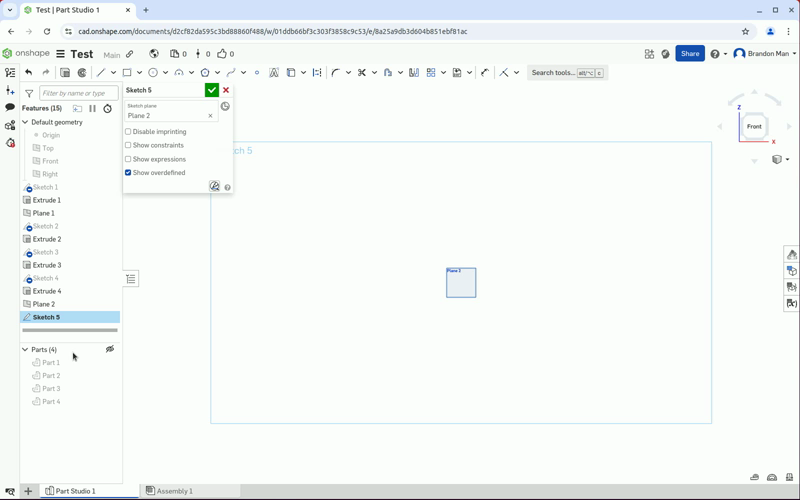
key(l)
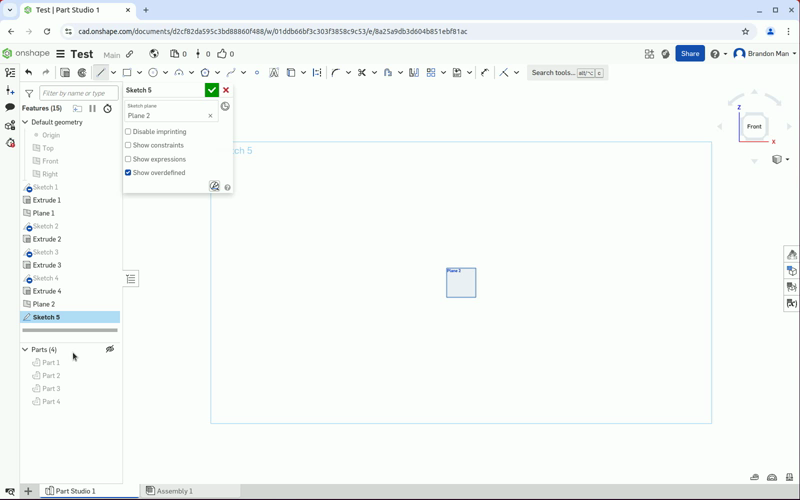
key_down(shift)
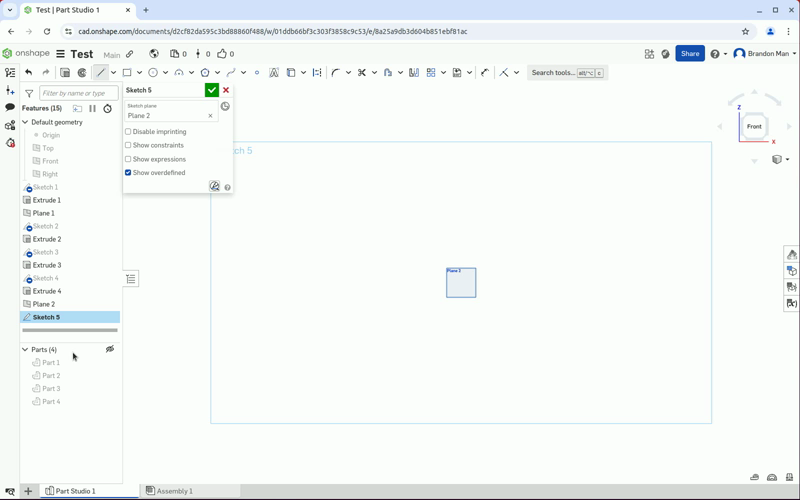
mouse_move(438, 321)
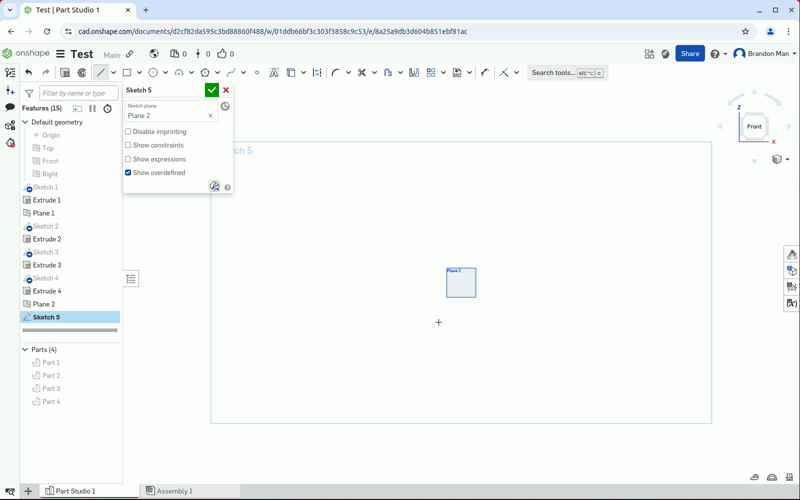
click(438, 321)
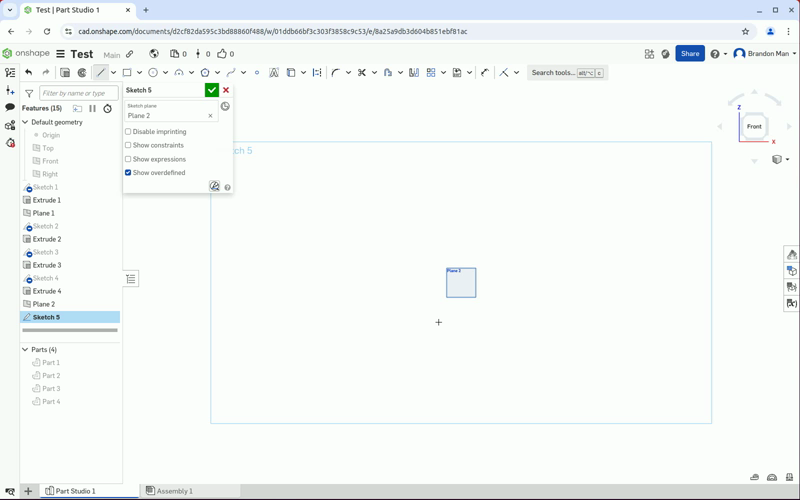
key_up(shift)
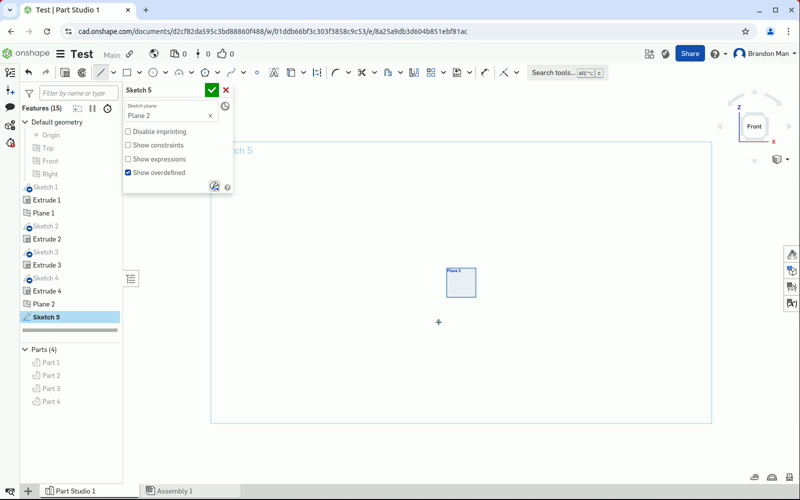
key_down(shift)
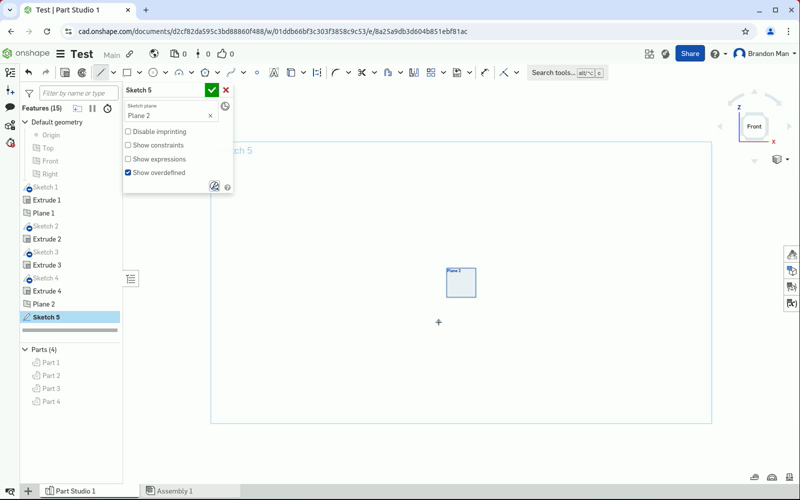
mouse_move(510, 321)
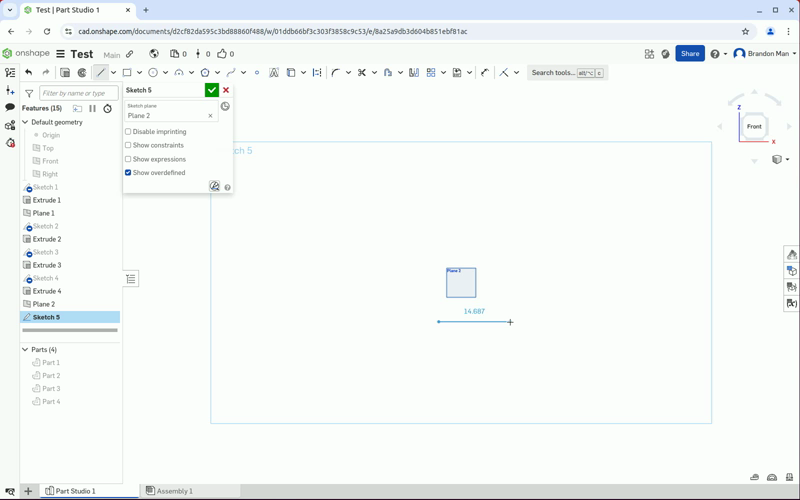
click(510, 321)
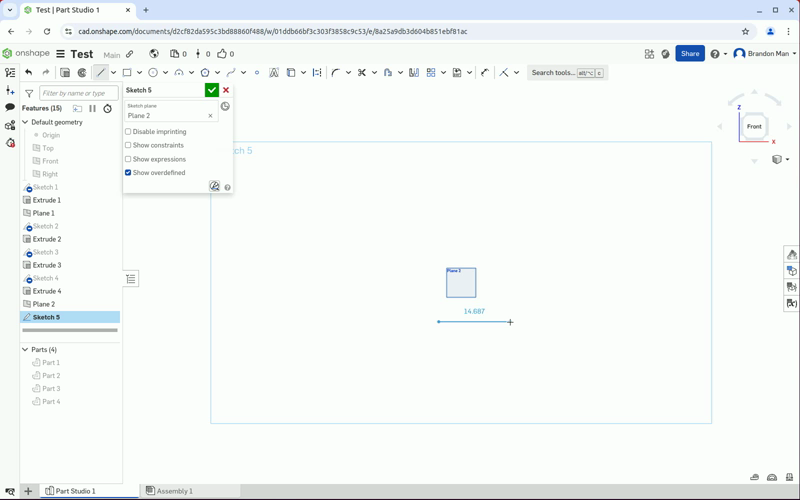
key_up(shift)
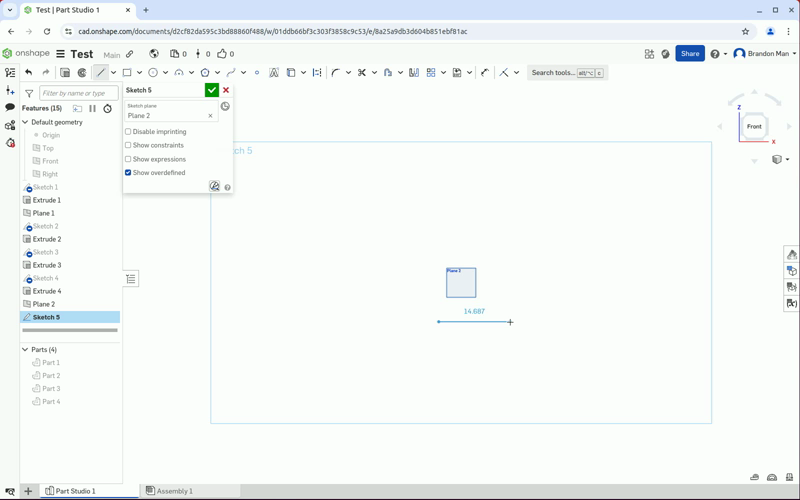
key_down(shift)
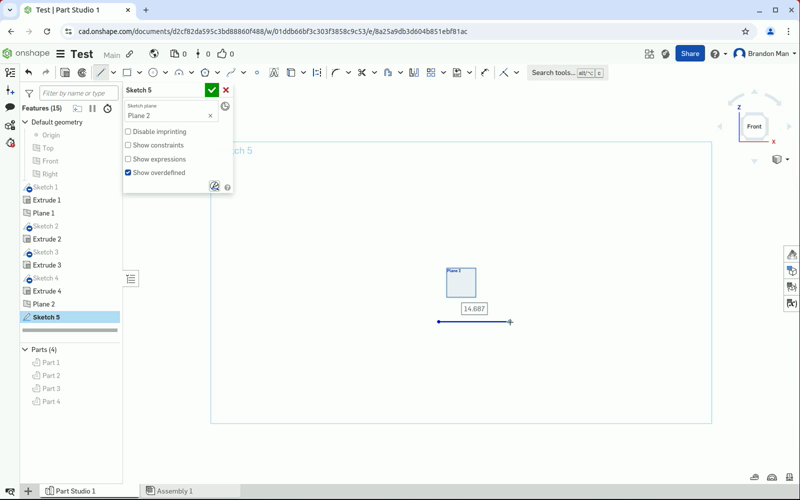
mouse_move(510, 170)
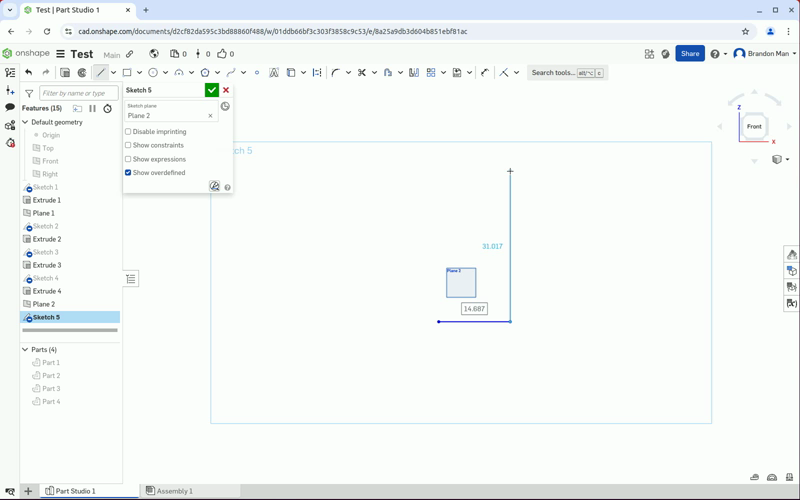
click(510, 170)
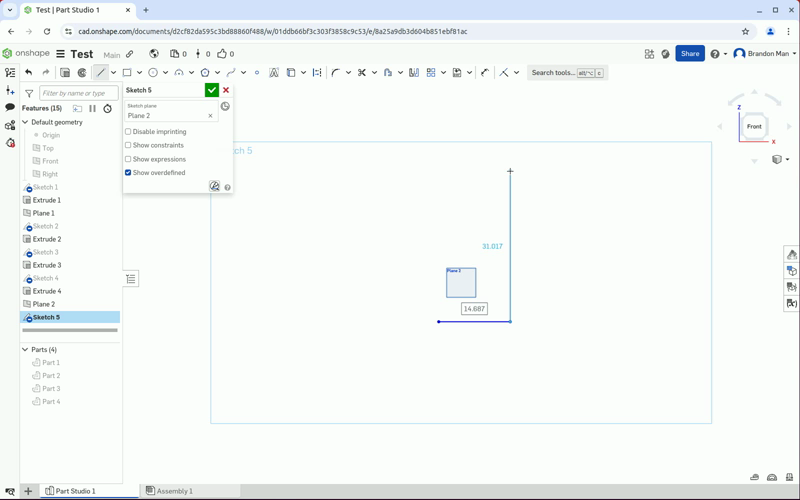
key_up(shift)
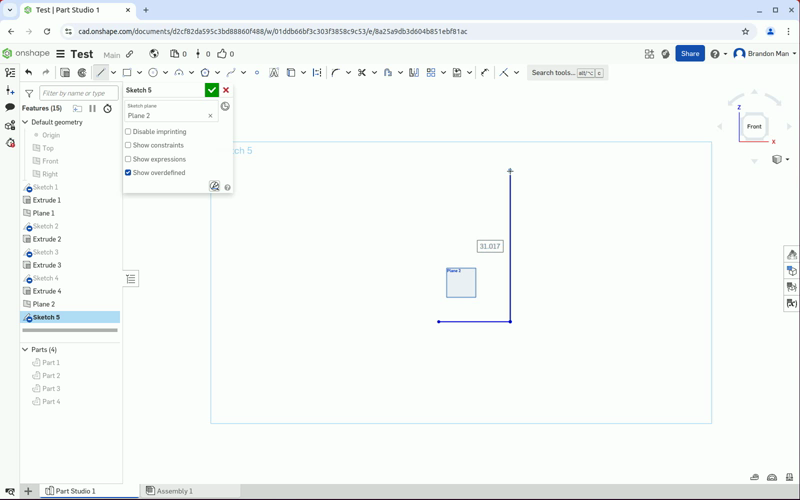
key_down(shift)
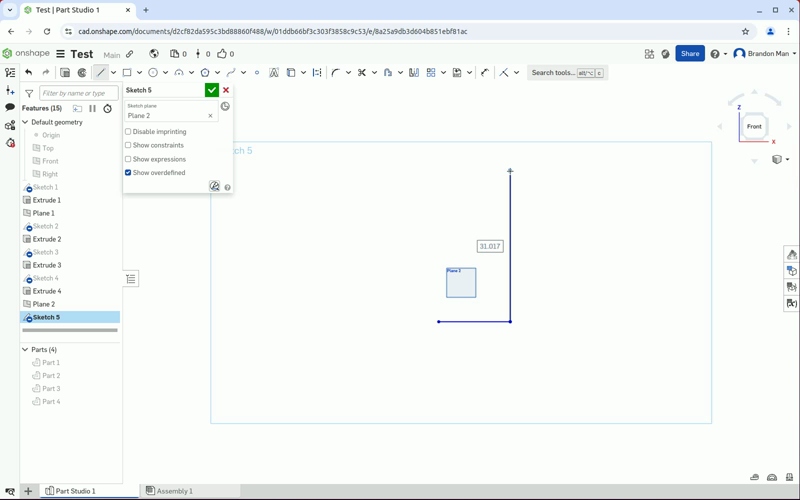
mouse_move(438, 170)
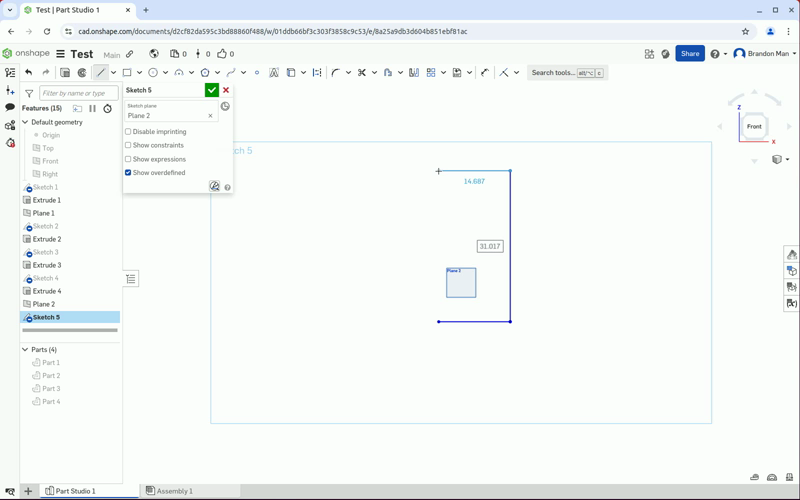
click(438, 170)
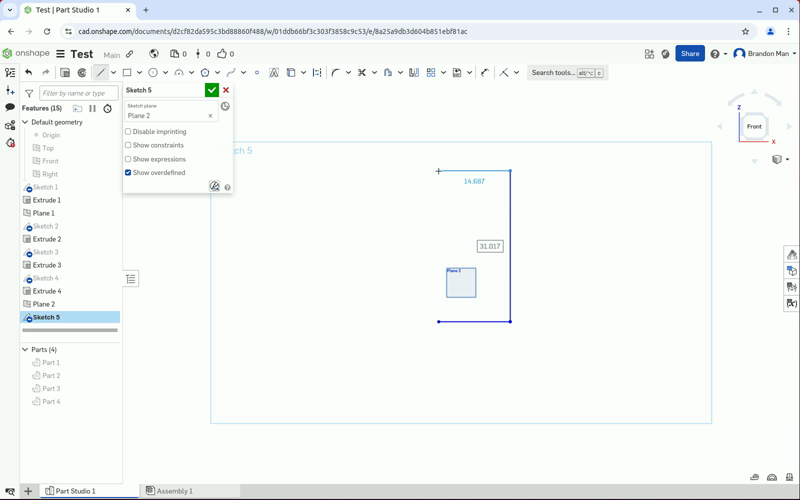
key_up(shift)
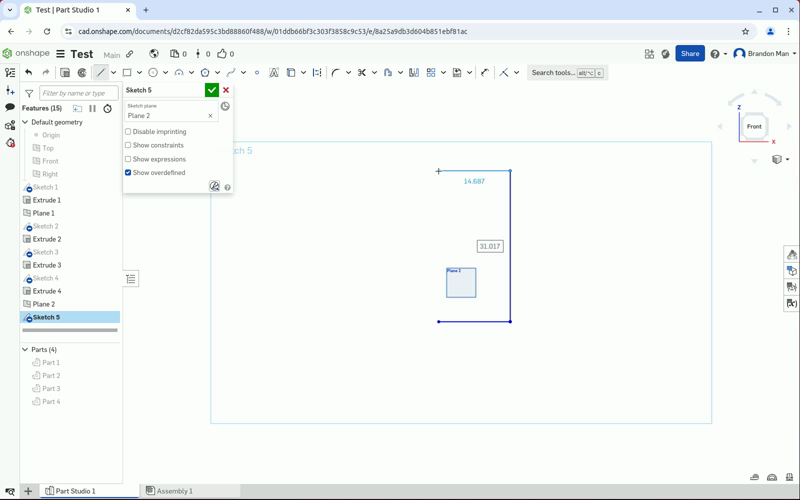
key_down(shift)
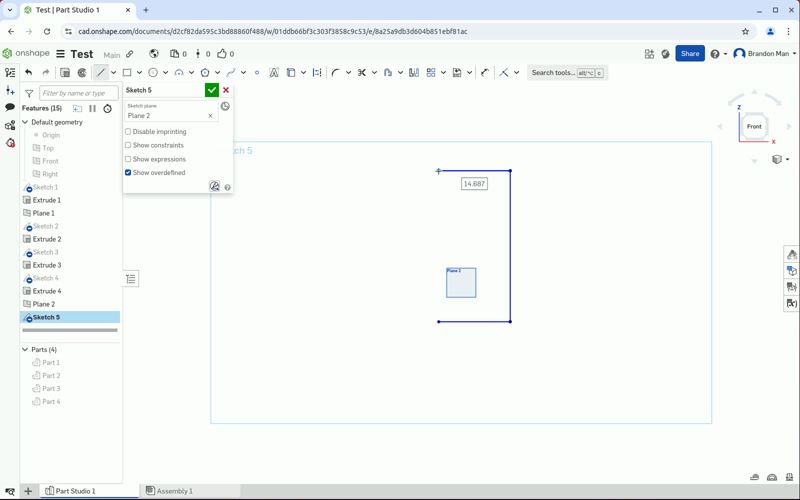
mouse_move(438, 321)
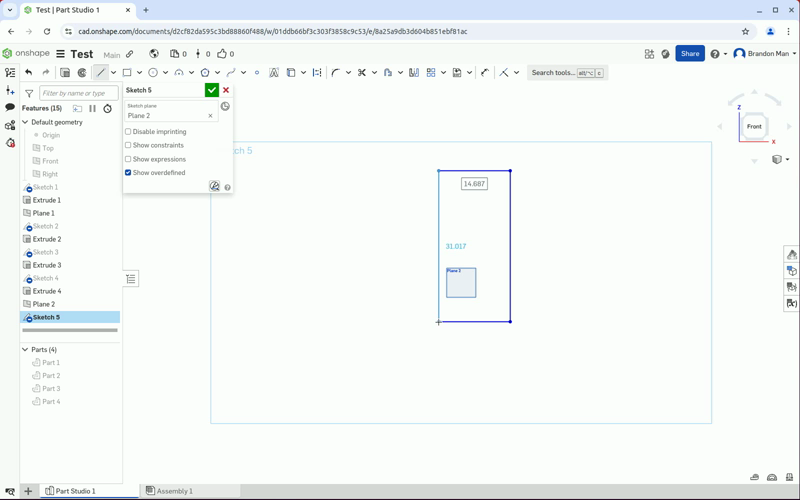
key_up(shift)
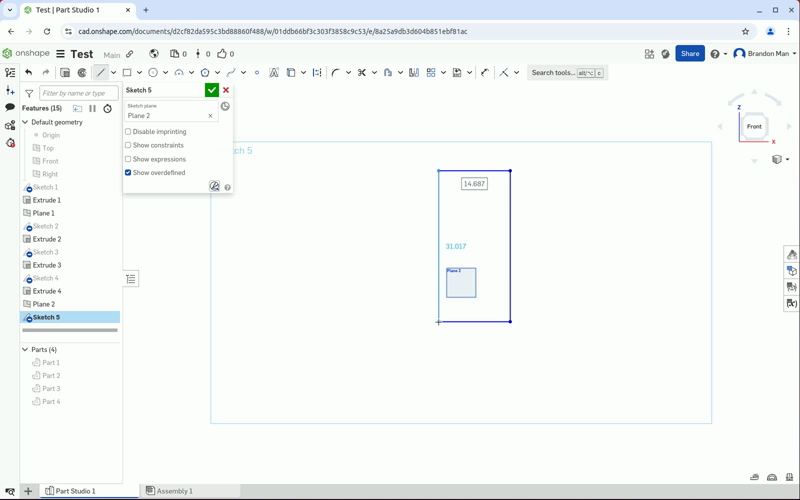
click(438, 321)
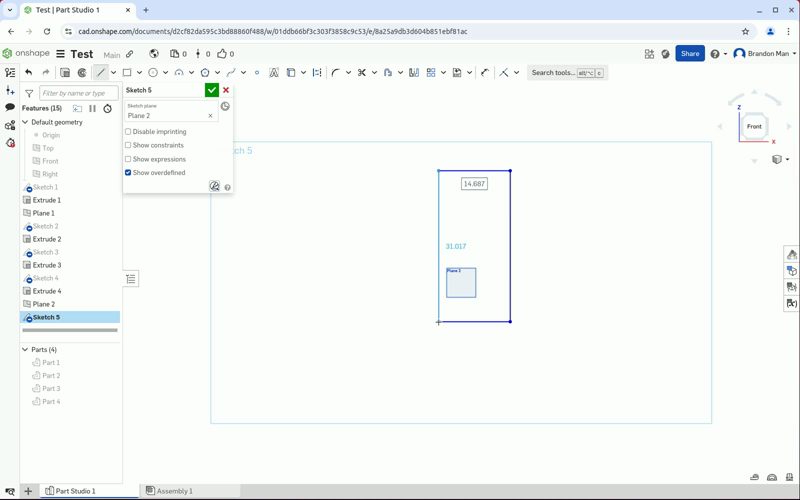
key(esc)
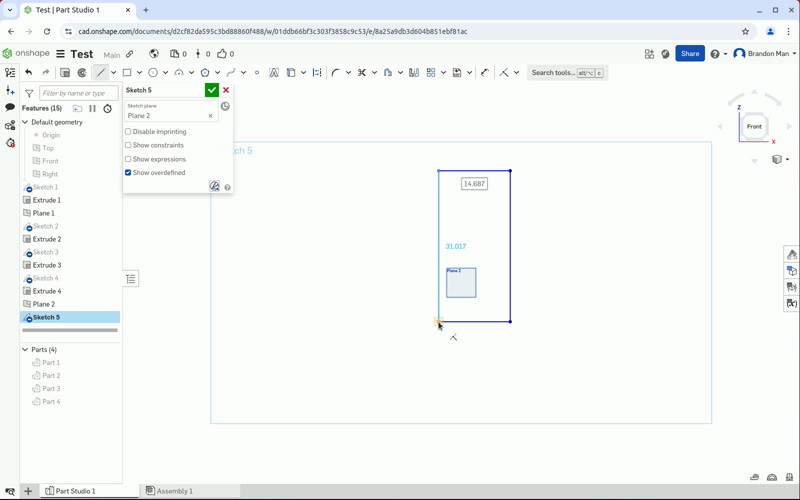
mouse_move(485, 211)
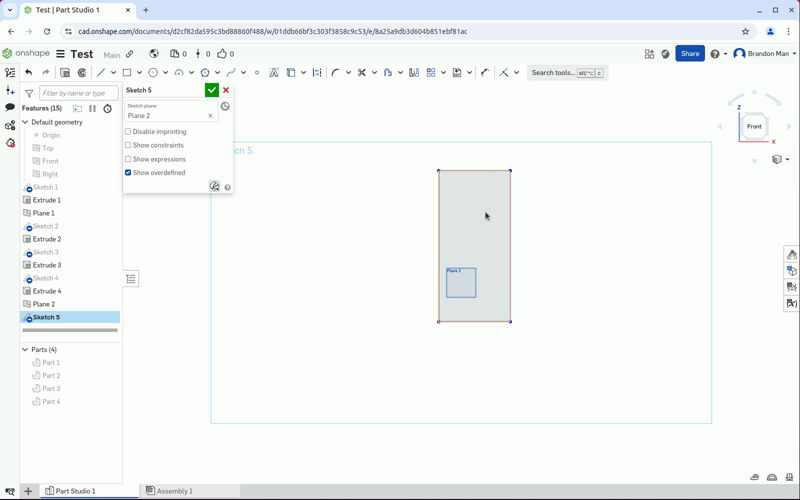
click(485, 211)
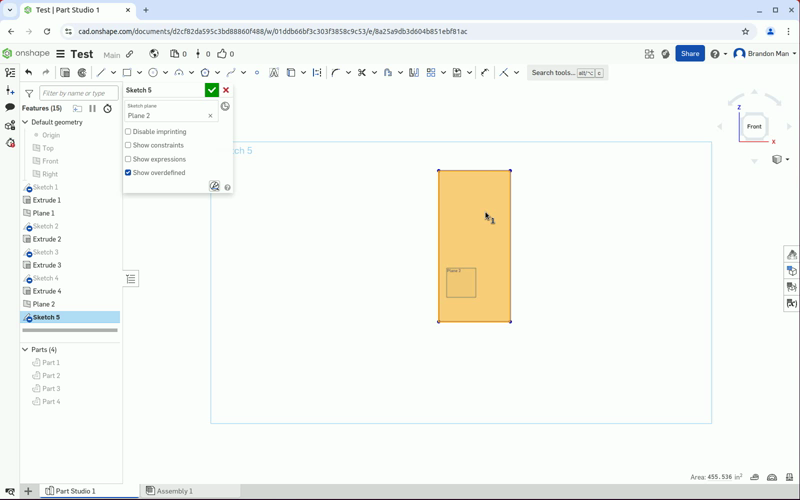
mouse_move(73, 352)
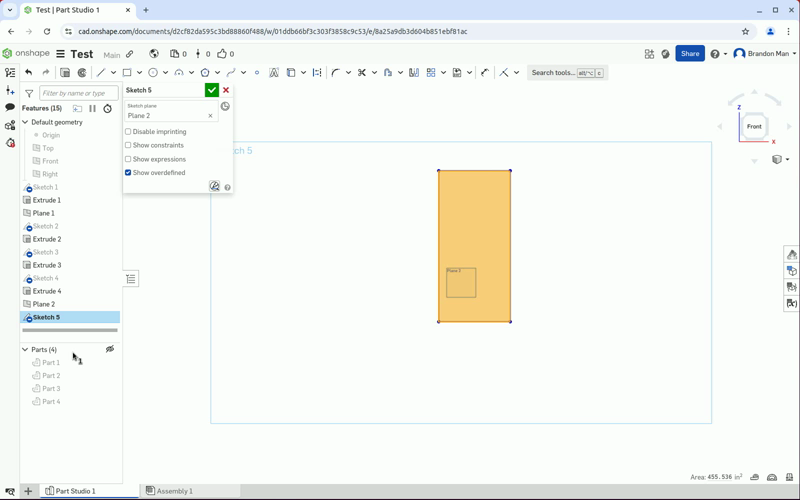
key(shift+y)
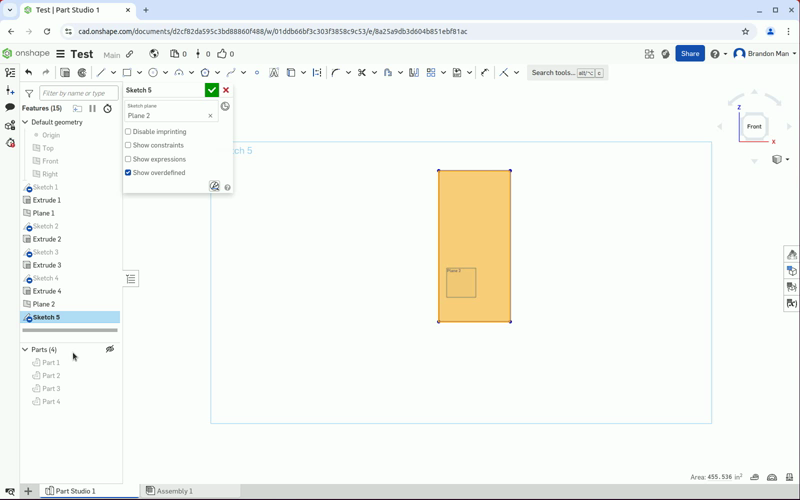
key(shift+e)
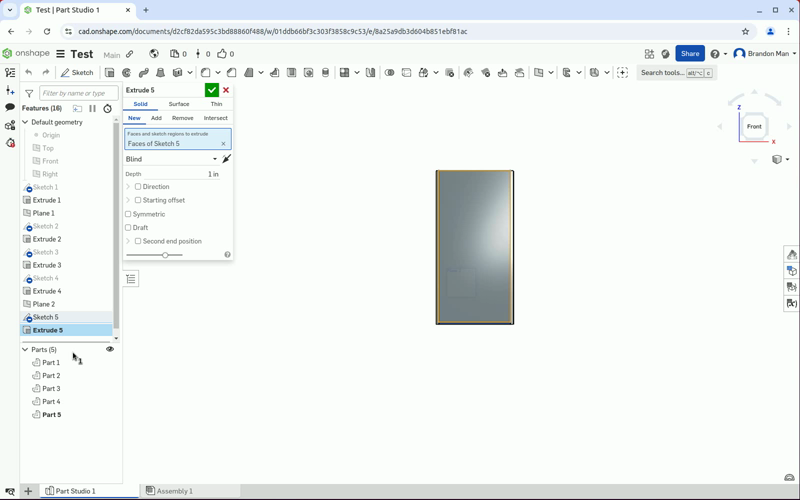
mouse_move(143, 106)
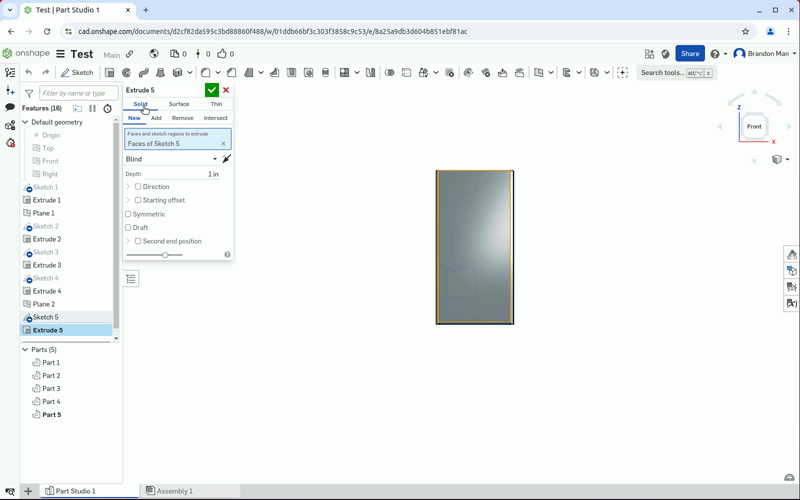
click(143, 106)
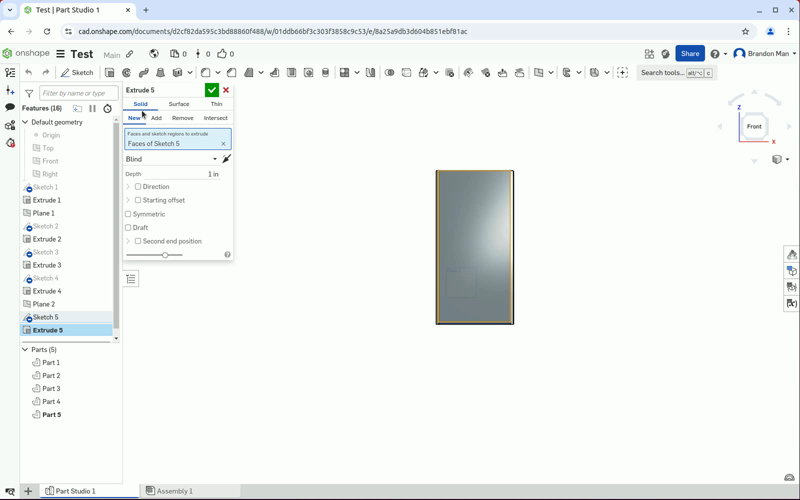
mouse_move(137, 120)
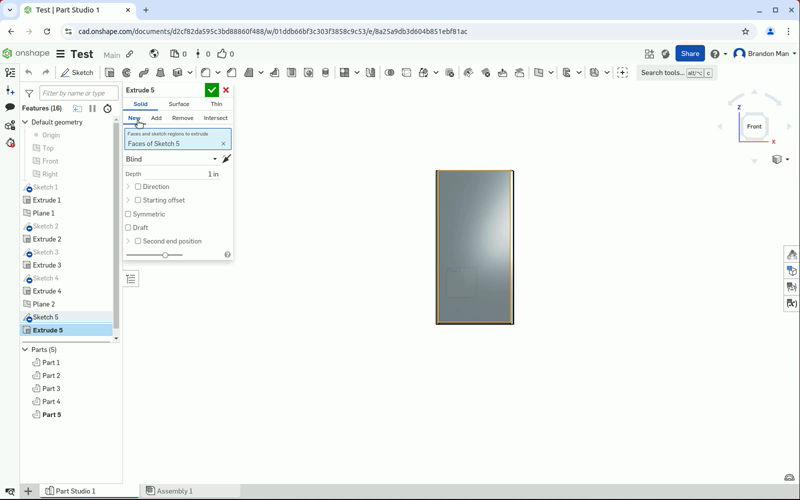
click(137, 120)
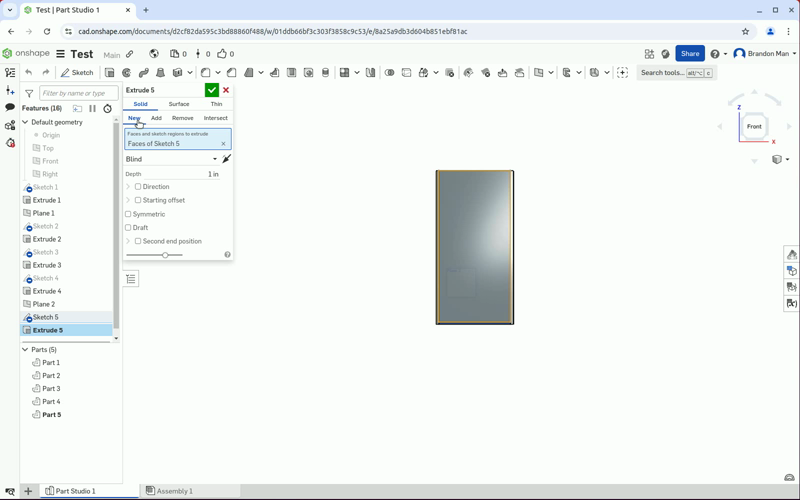
key(tab, 4)
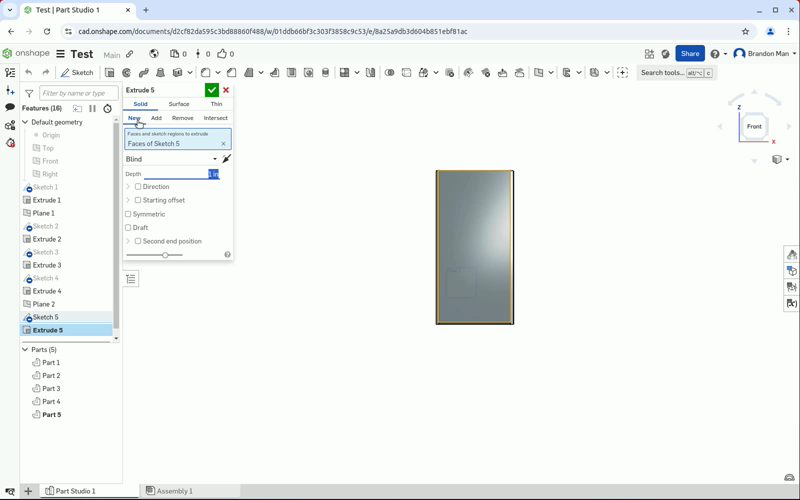
text(-0.481)
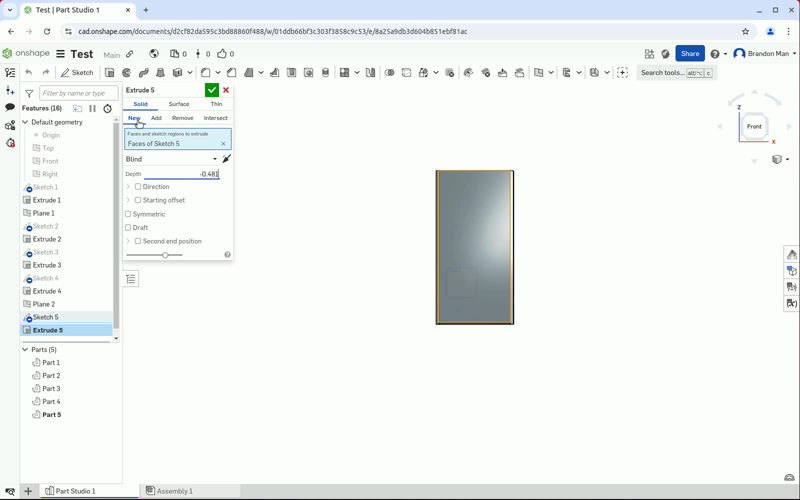
key(enter)
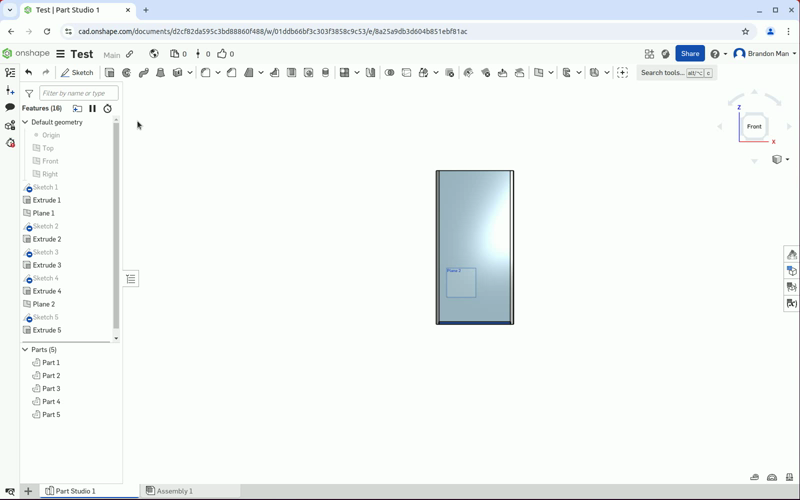
key(shift+h)
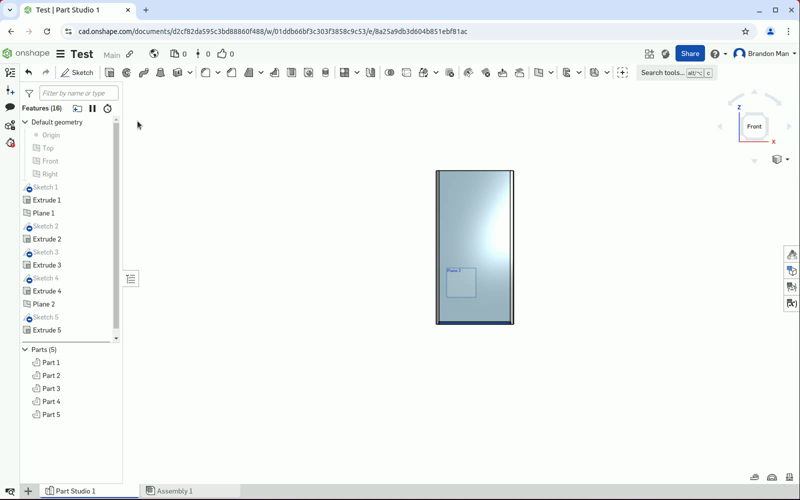
key(shift+h)
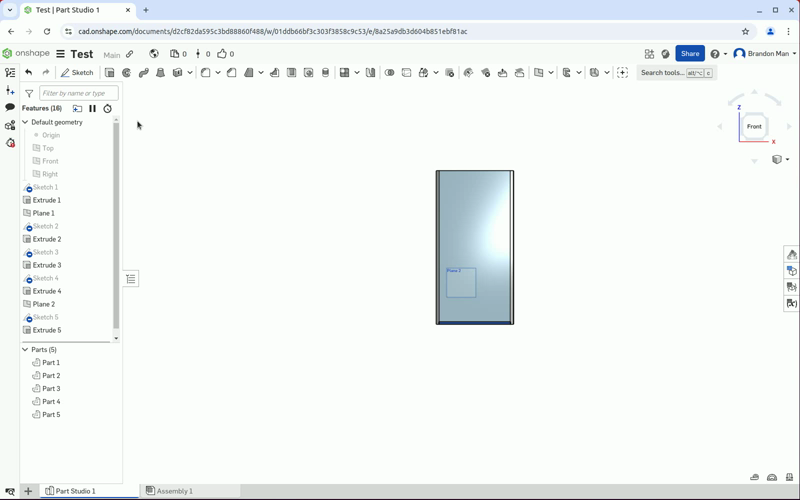
mouse_move(69, 189)
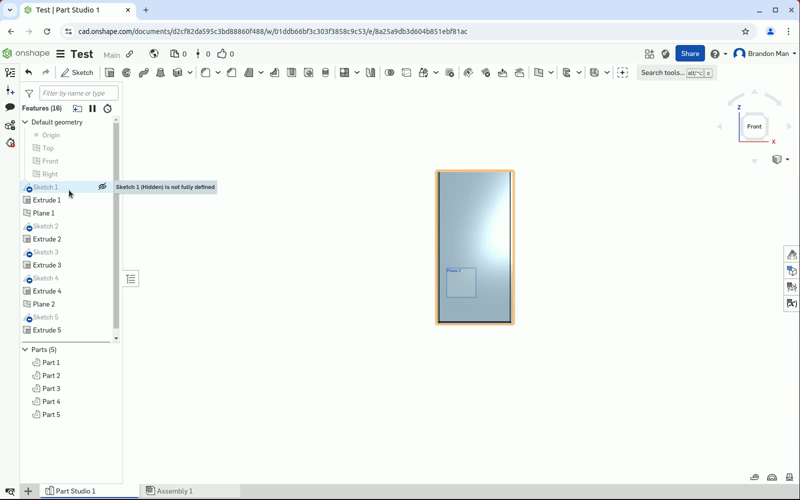
click(69, 189)
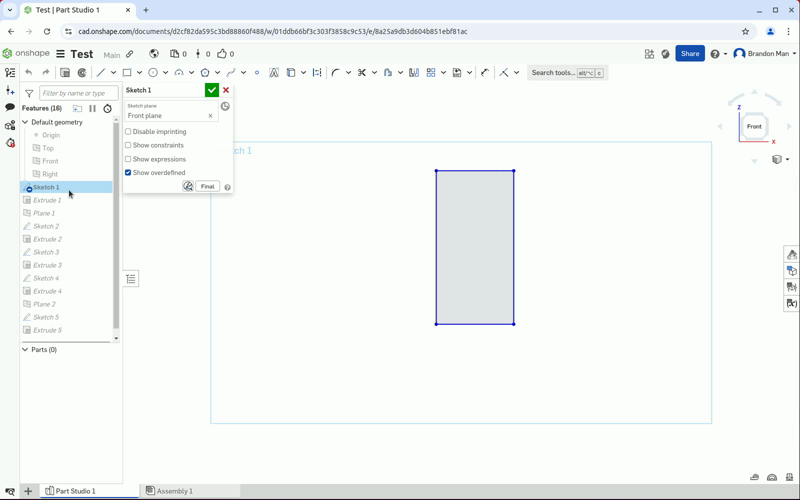
mouse_move(229, 92)
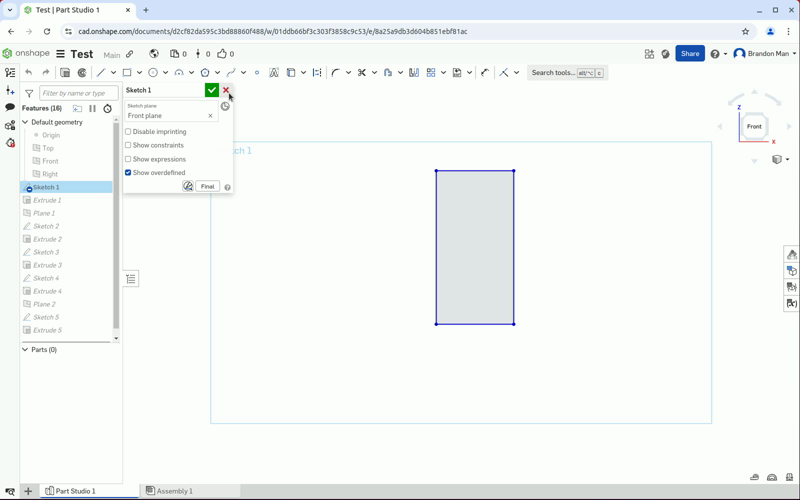
click(229, 92)
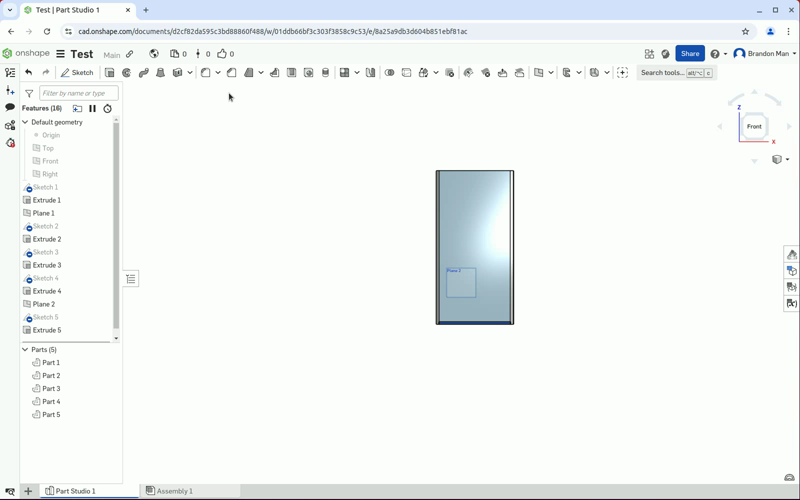
mouse_move(73, 352)
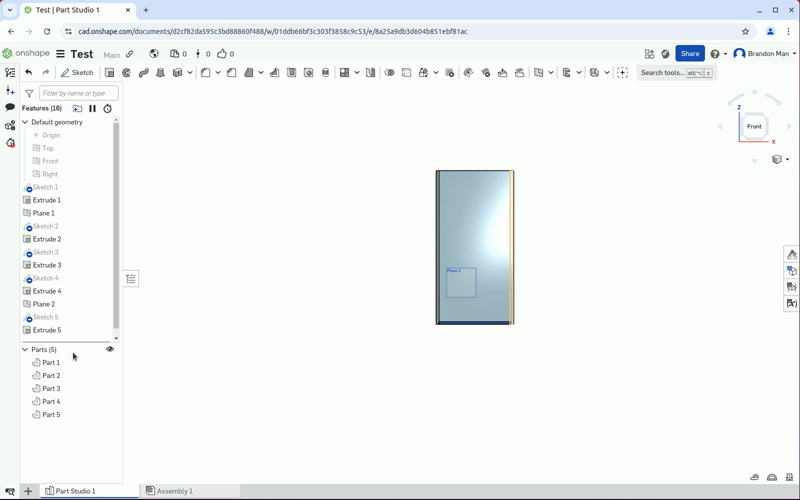
key(y)
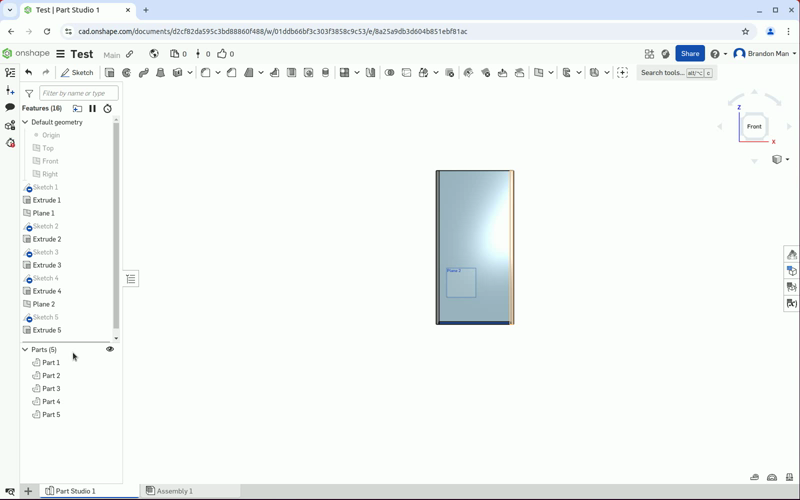
key(shift+p)
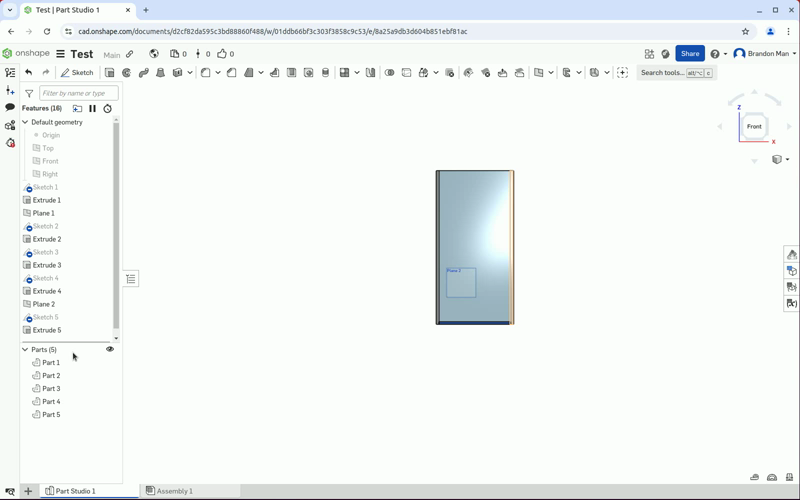
key(space)
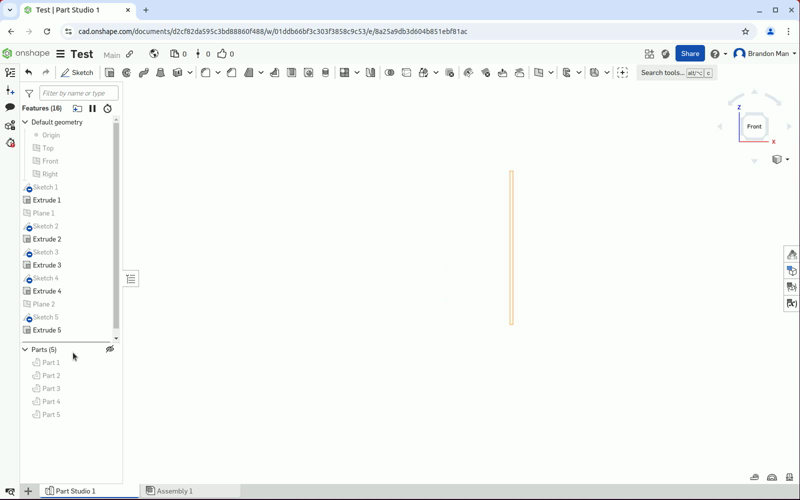
key_down(shift)
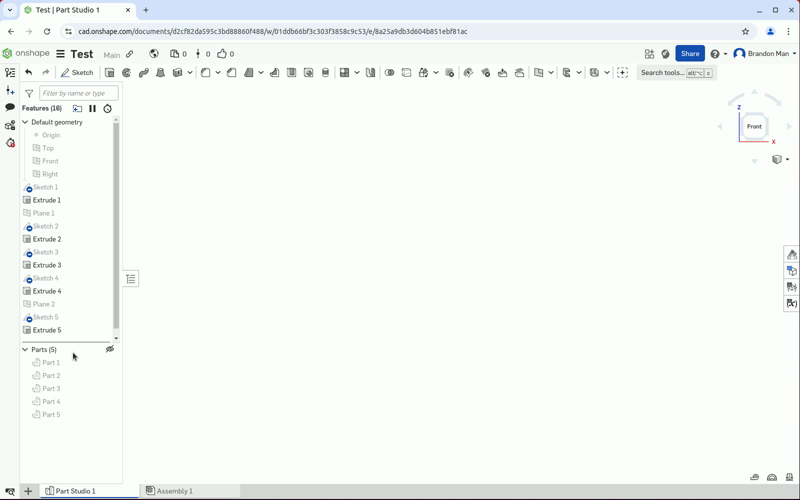
key(left)
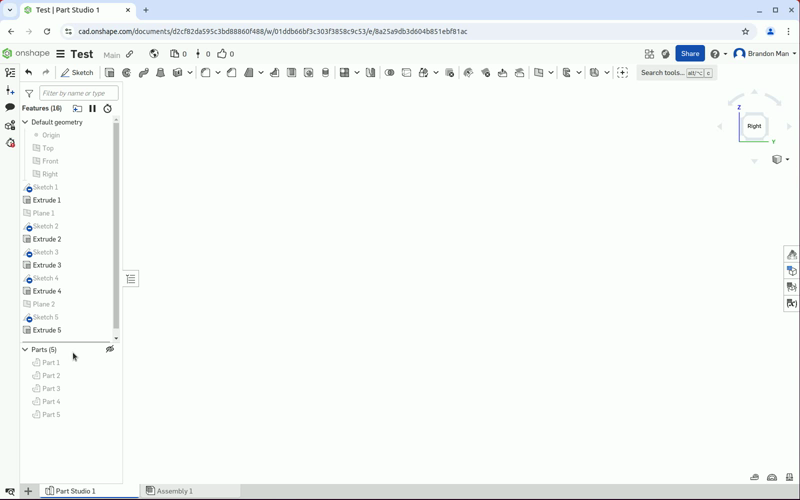
key_up(shift)
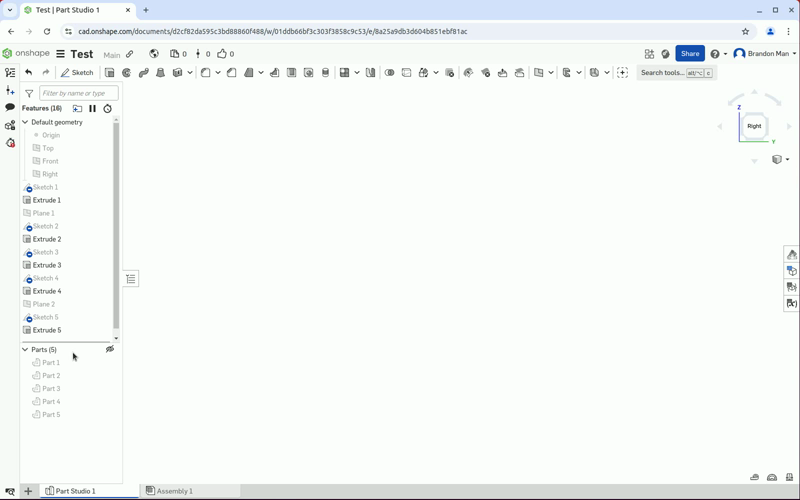
mouse_move(73, 352)
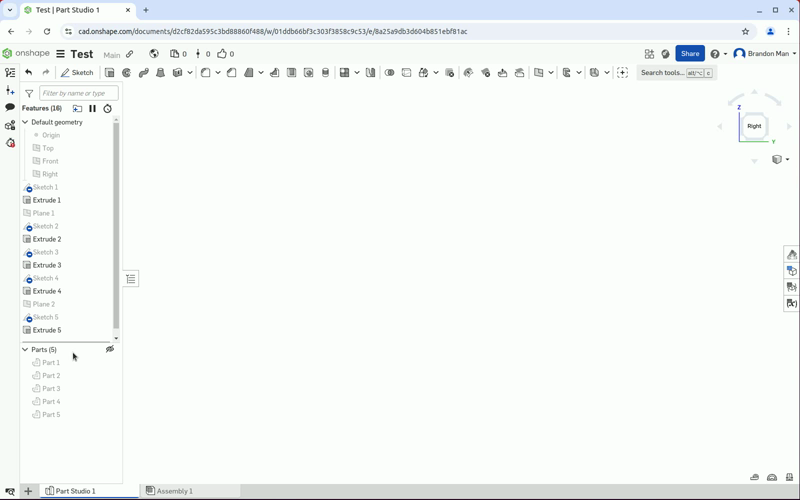
key(shift+y)
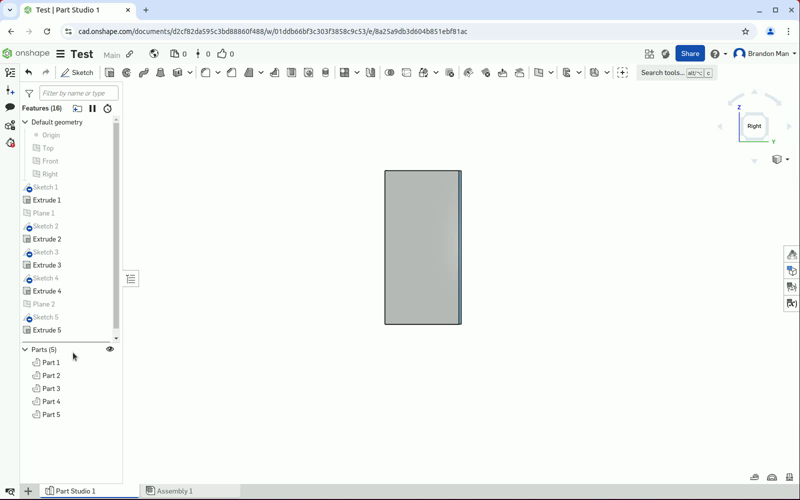
mouse_move(541, 75)
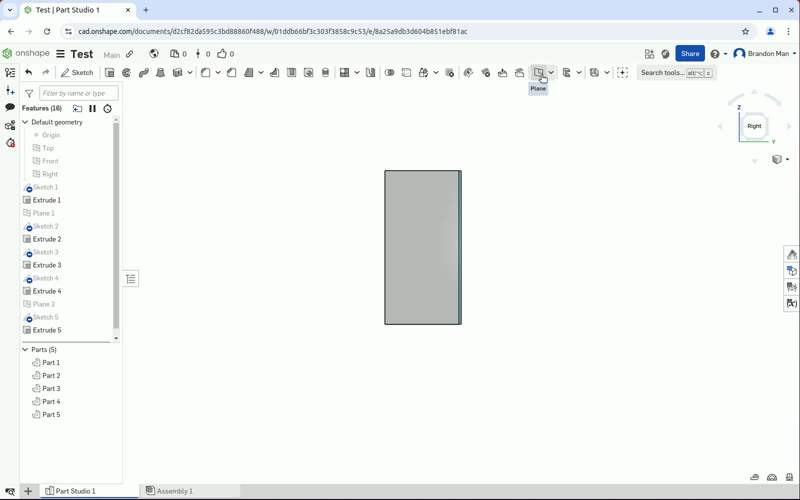
click(541, 75)
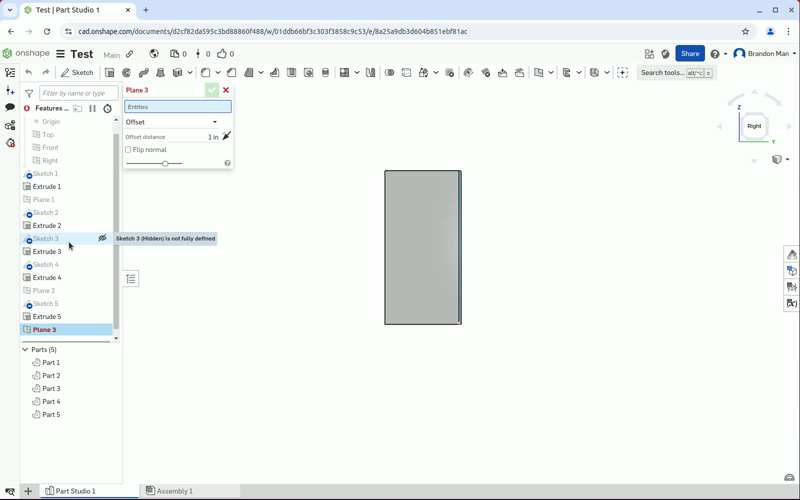
scroll(3)
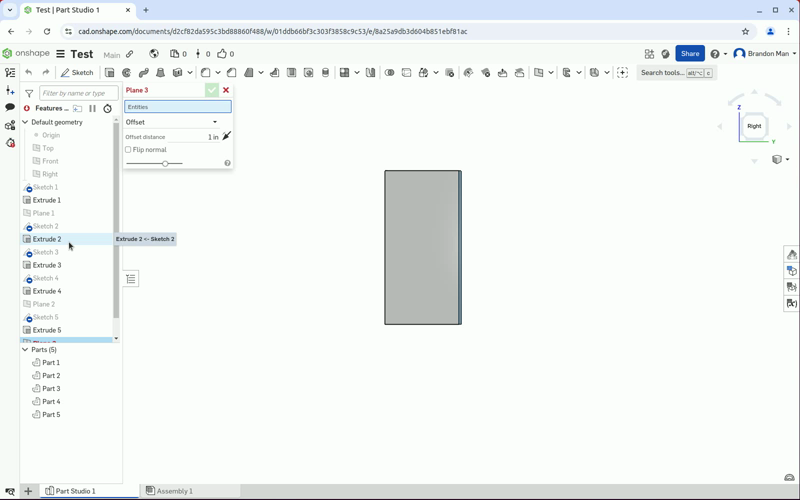
mouse_move(69, 176)
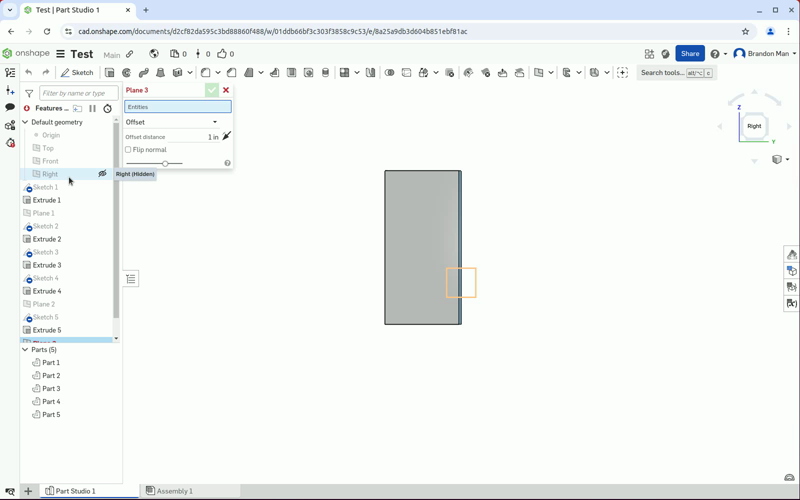
click(69, 176)
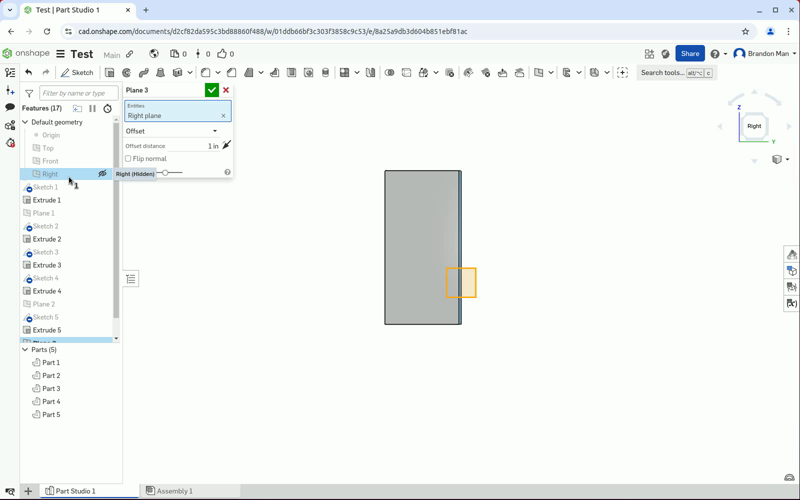
key(tab, 2)
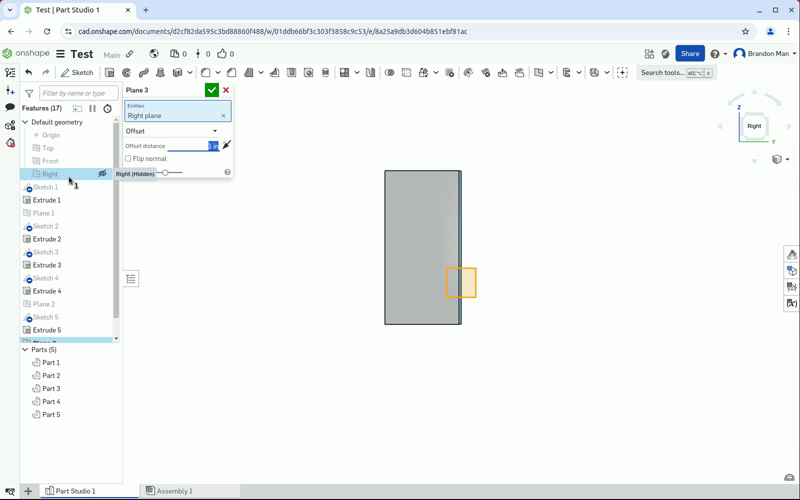
text(10.599)
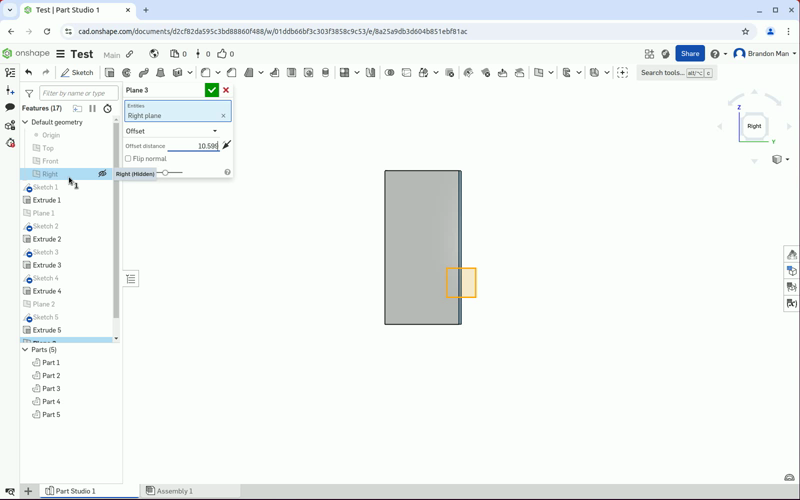
key(enter, 2)
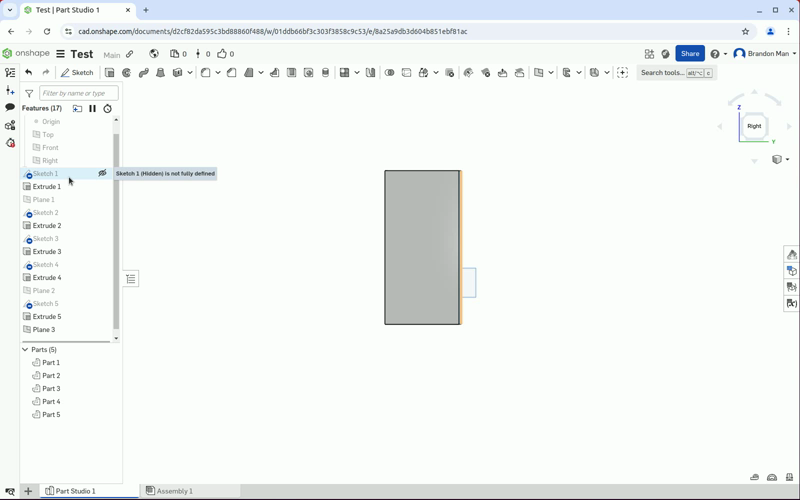
key(shift+s)
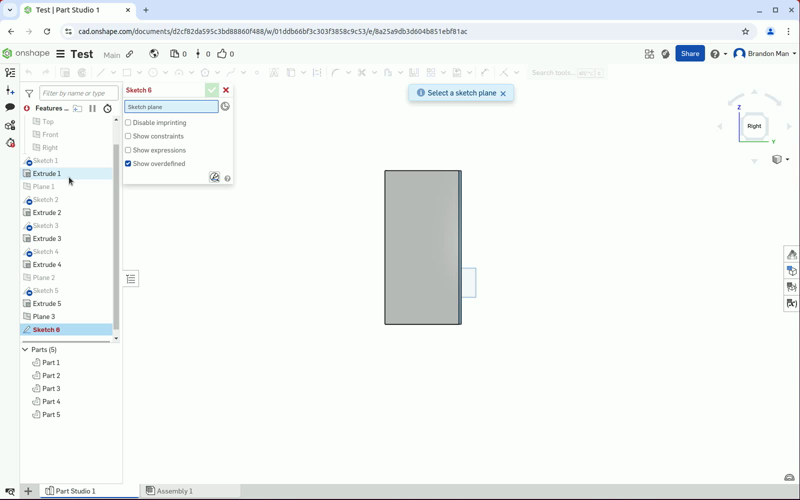
mouse_move(69, 319)
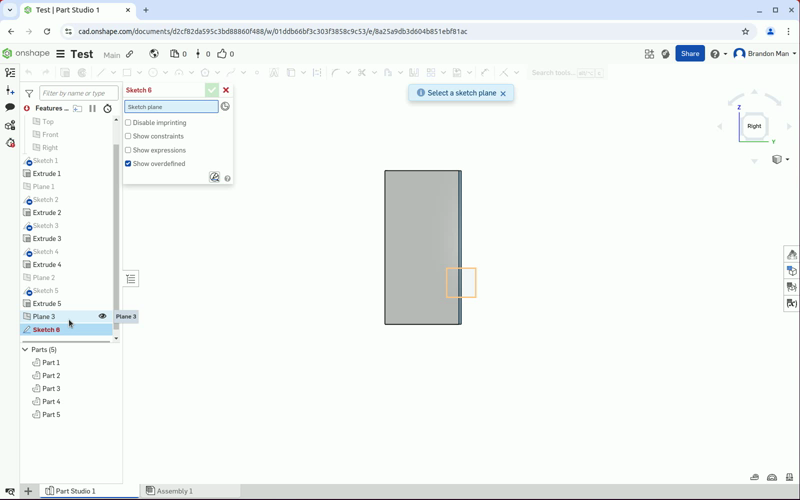
click(69, 319)
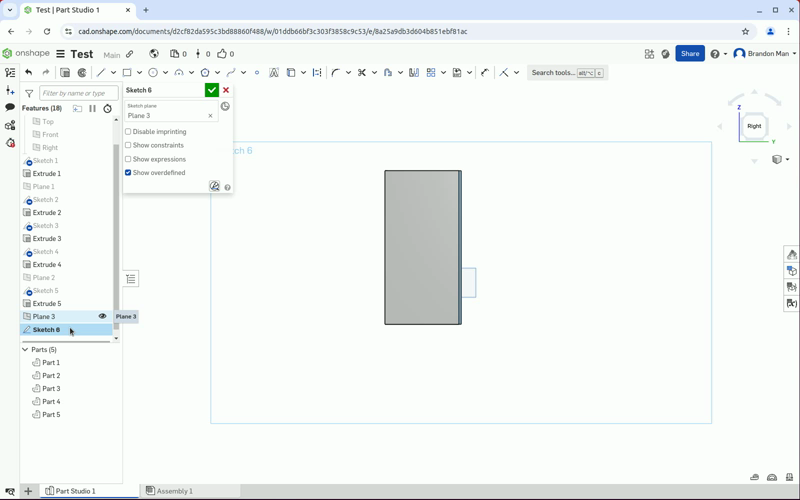
mouse_move(73, 352)
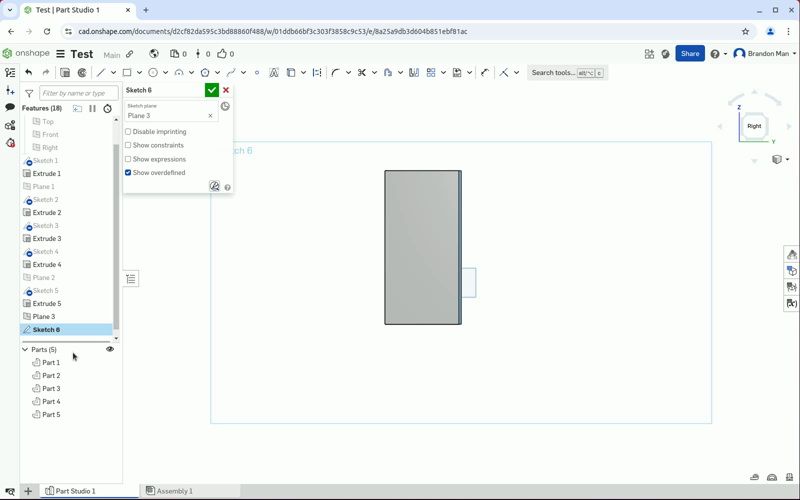
key(y)
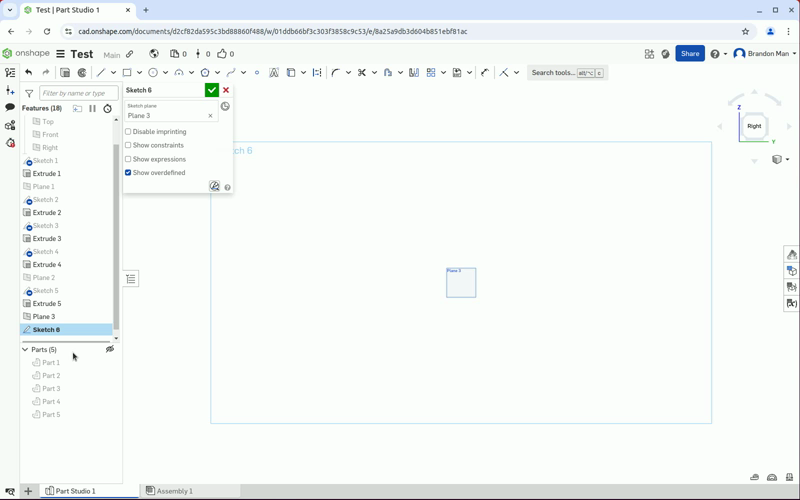
key(c)
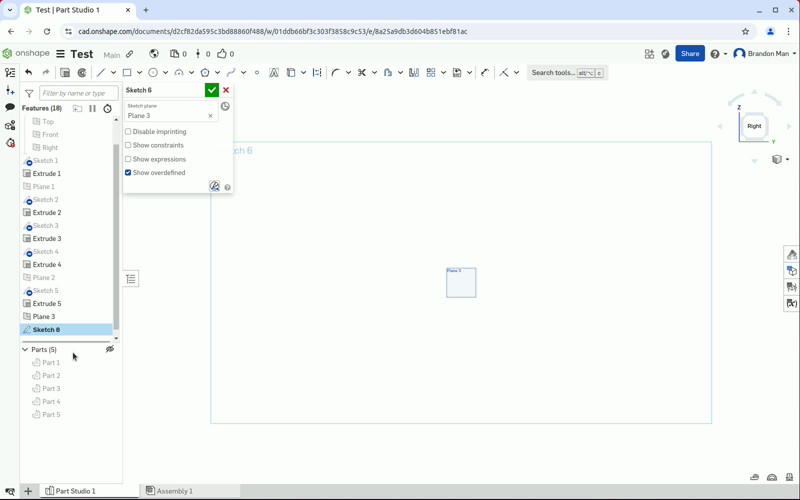
key_down(shift)
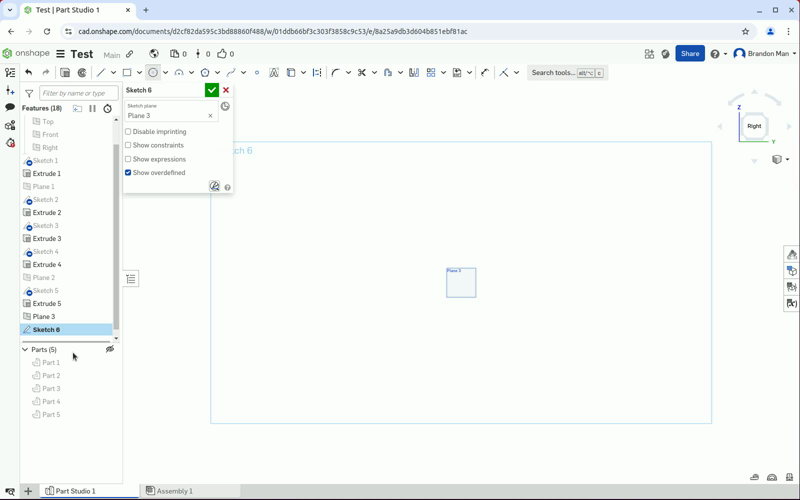
mouse_move(423, 282)
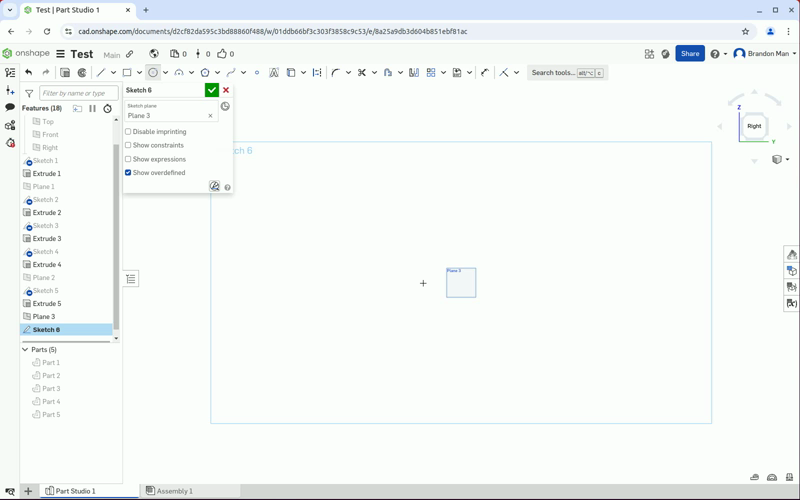
click(423, 282)
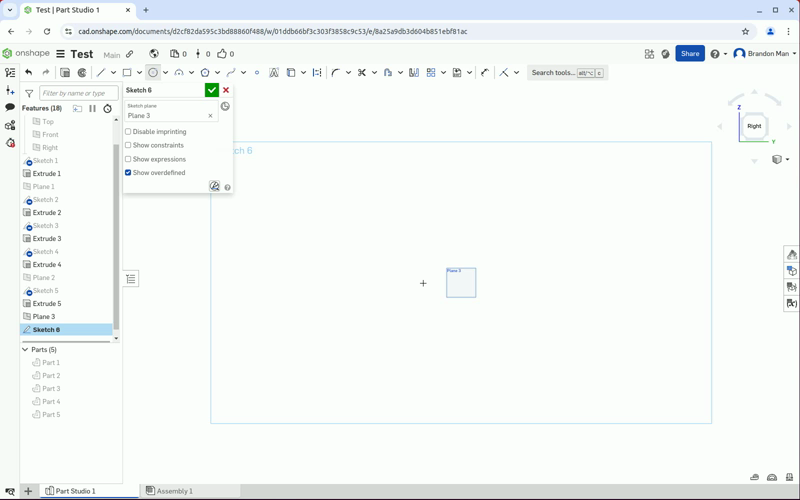
key_up(shift)
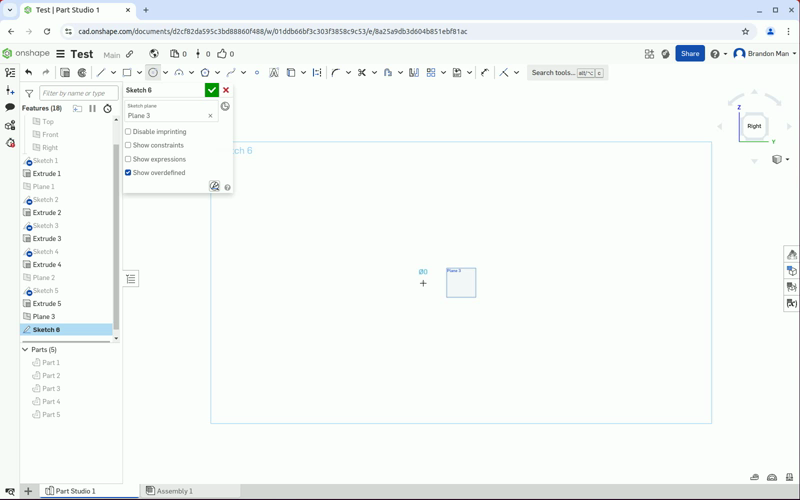
mouse_move(459, 282)
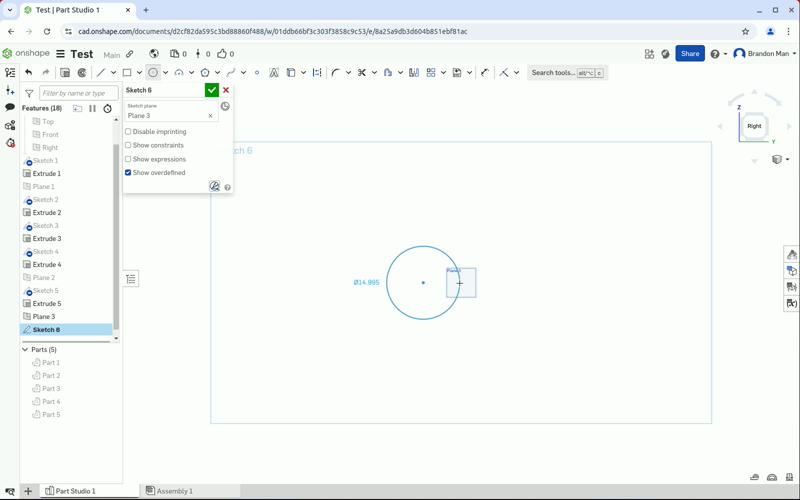
click(459, 282)
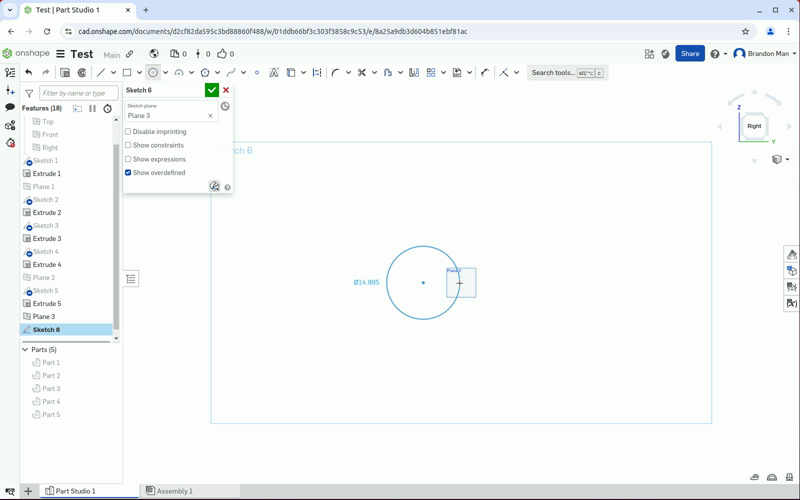
key(esc)
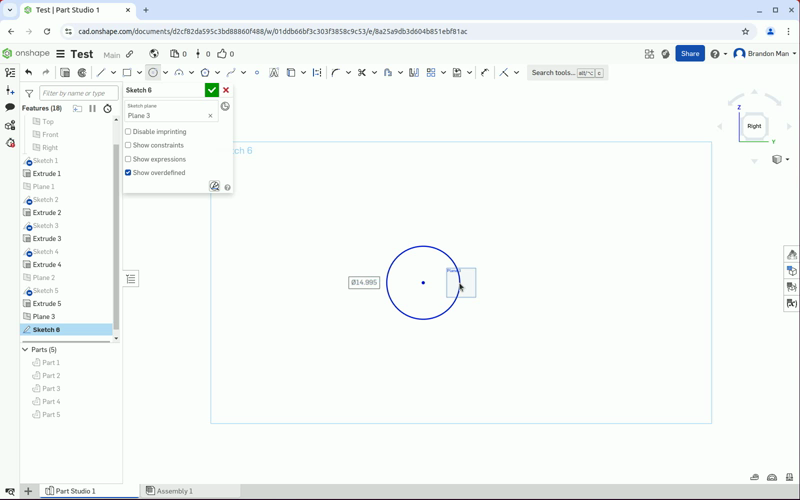
mouse_move(423, 266)
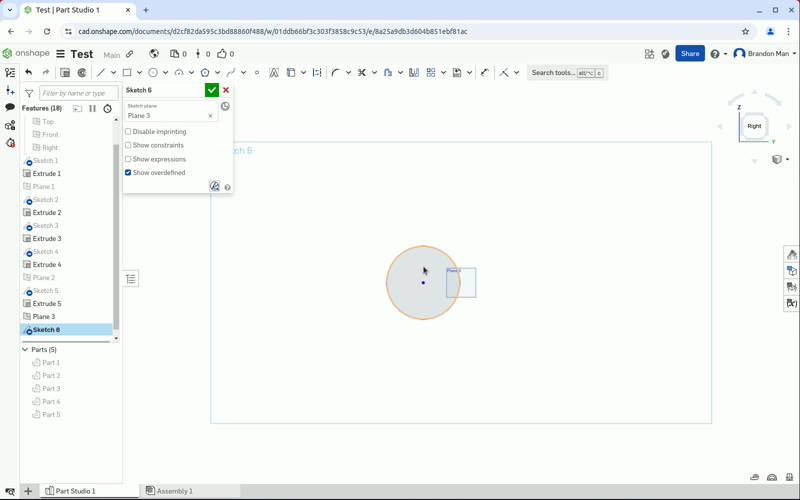
click(423, 266)
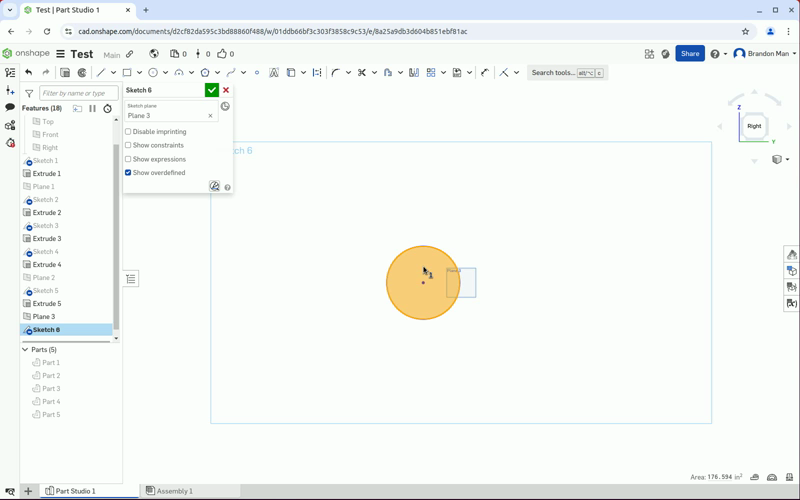
mouse_move(73, 352)
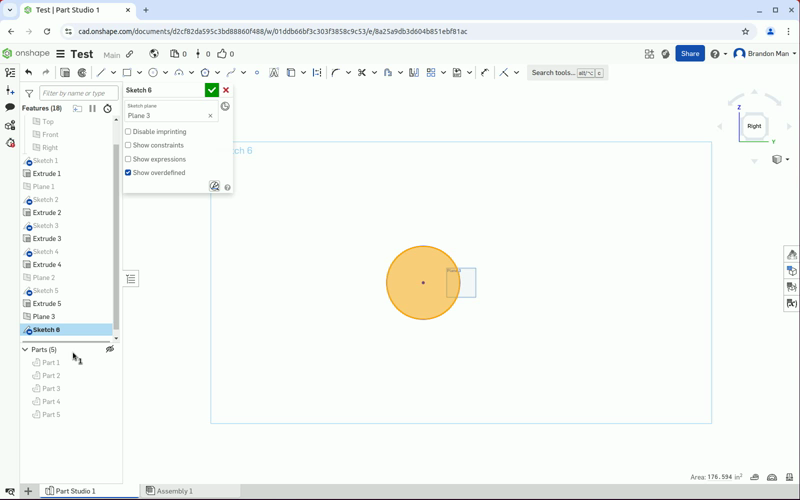
key(shift+y)
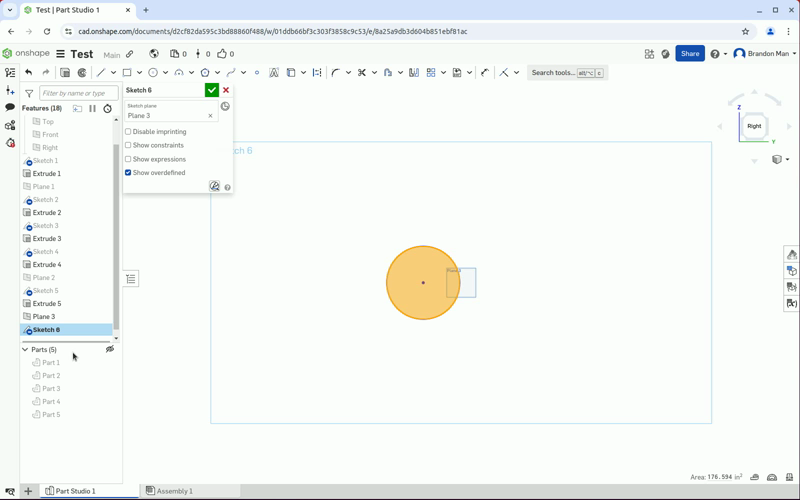
key(shift+e)
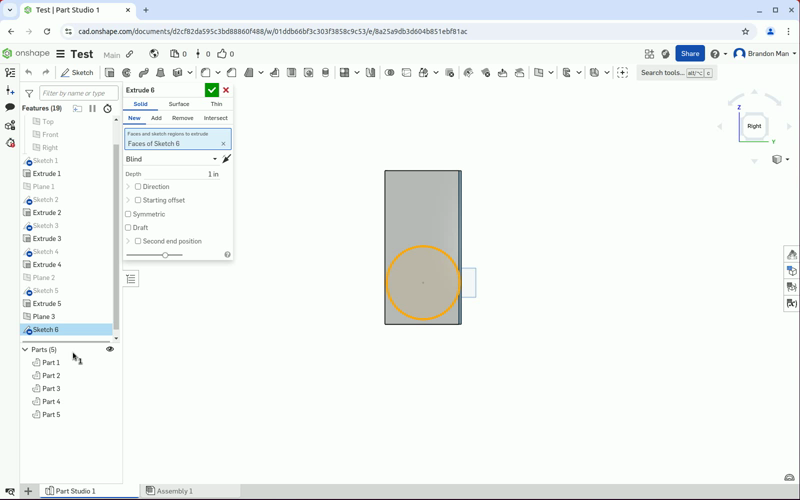
mouse_move(143, 106)
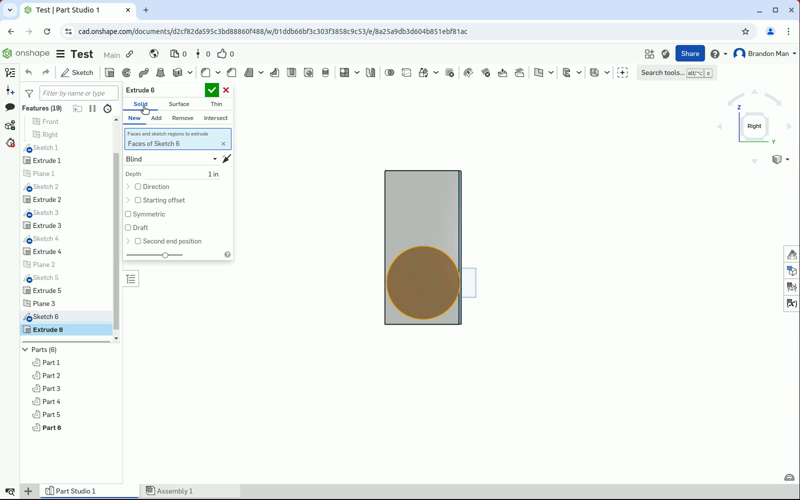
click(143, 106)
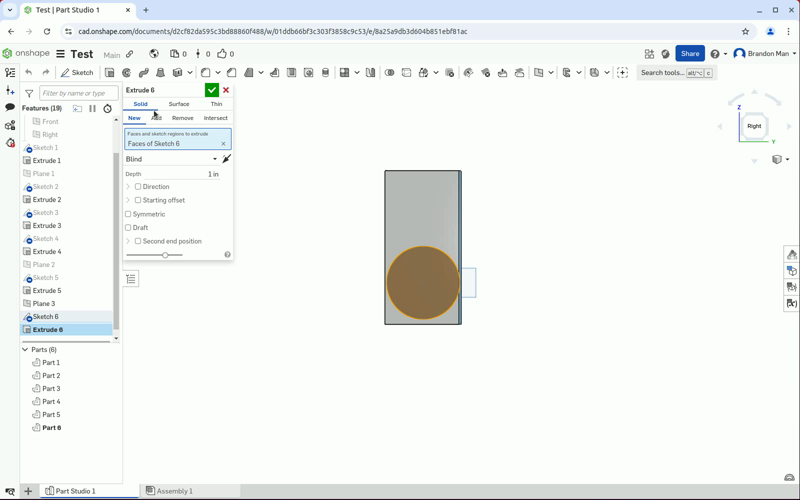
mouse_move(186, 120)
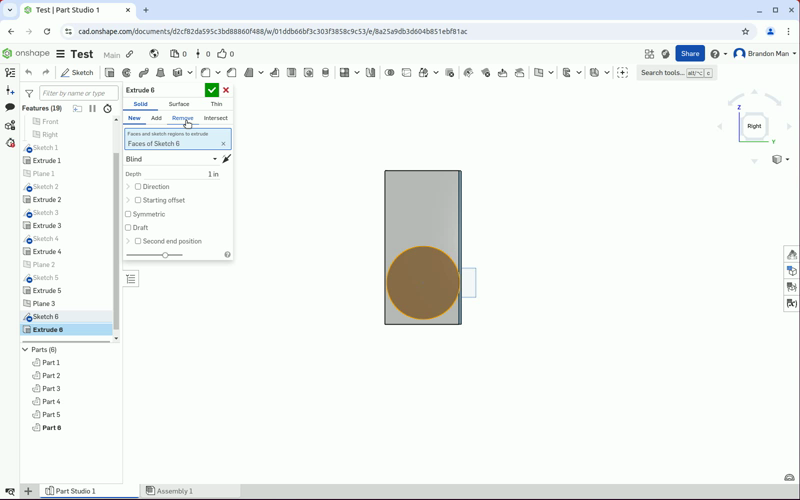
click(186, 120)
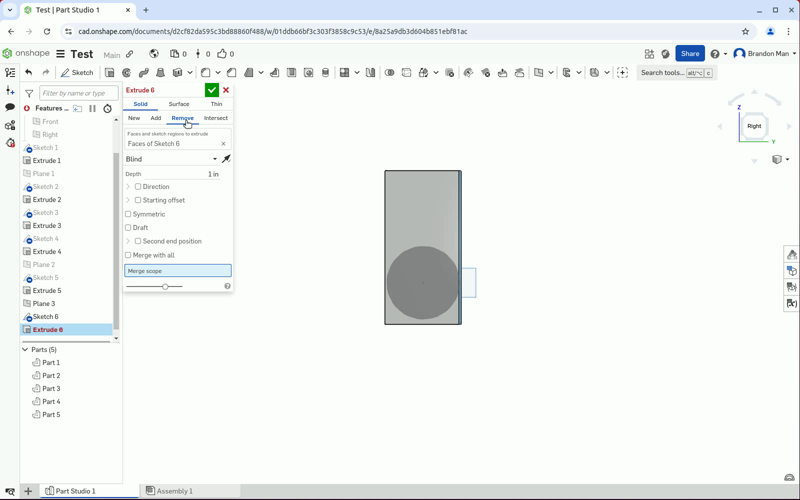
key(tab, 4)
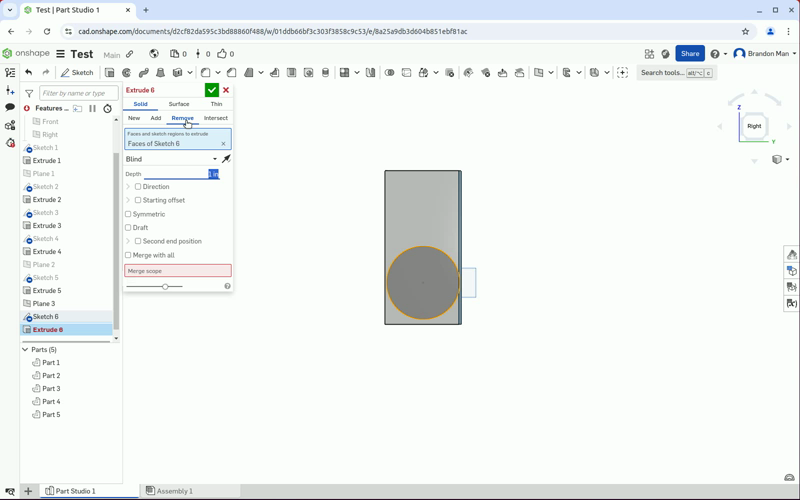
text(20.942)
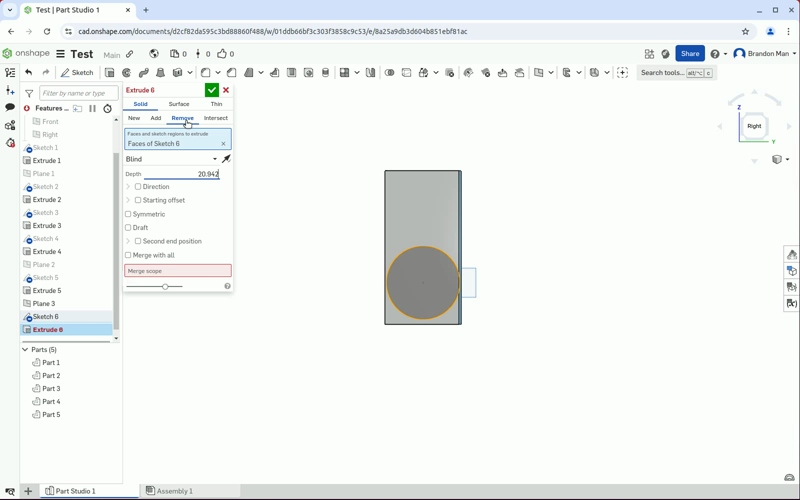
key(tab, 6)
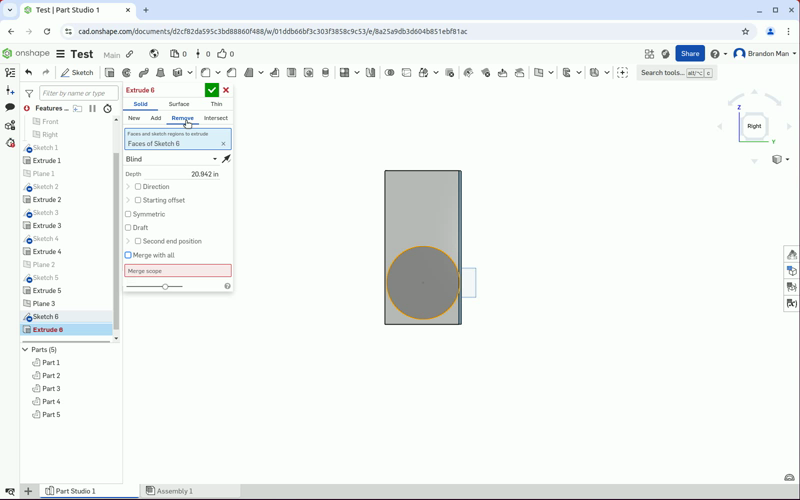
key(space)
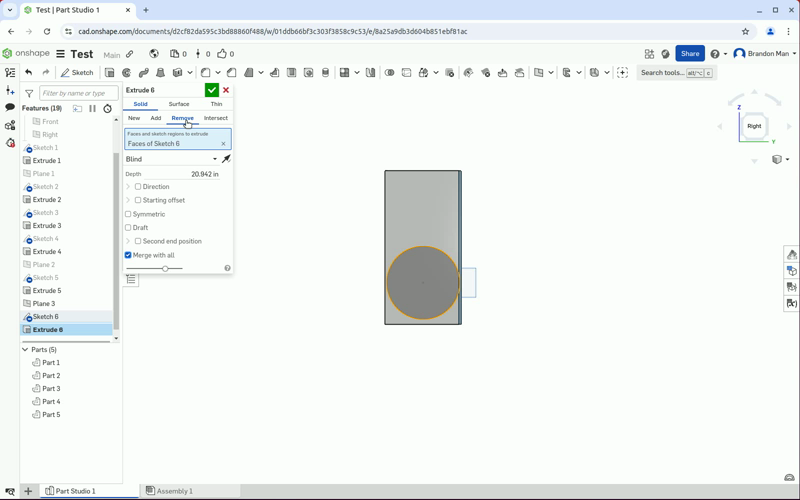
key(enter)
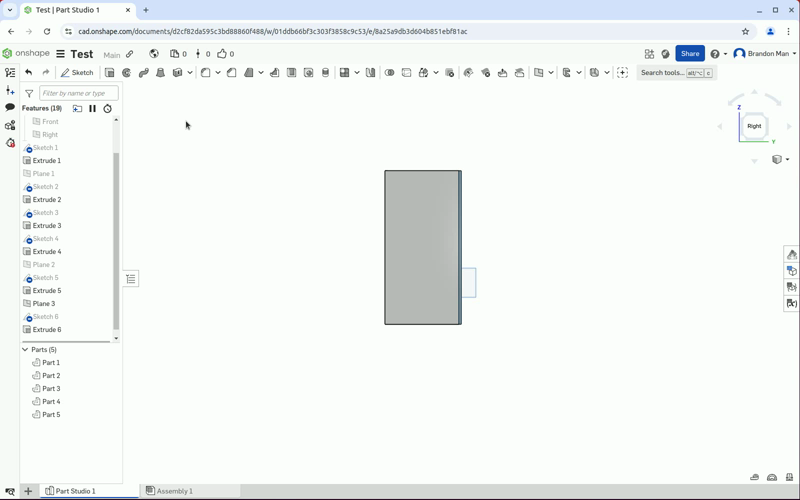
key(shift+h)
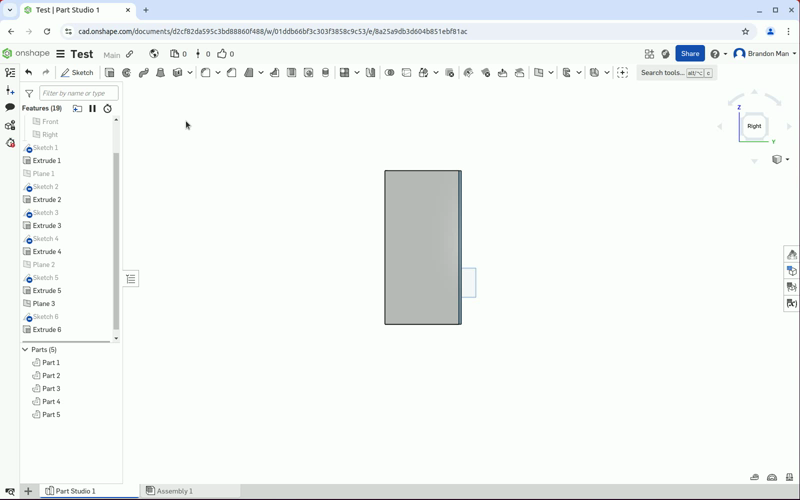
key(shift+h)
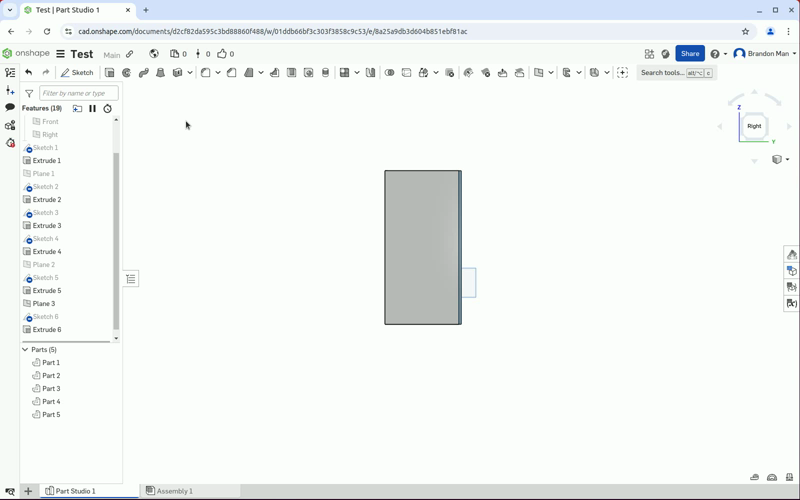
key(shift+7)
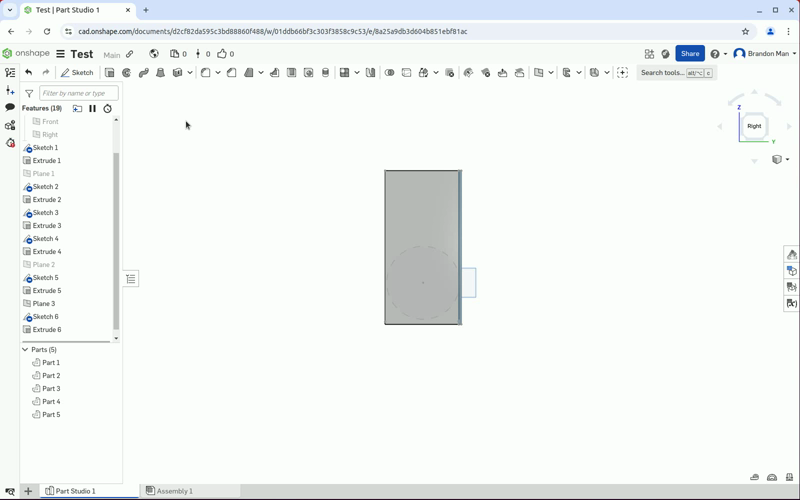
key(right, 2)
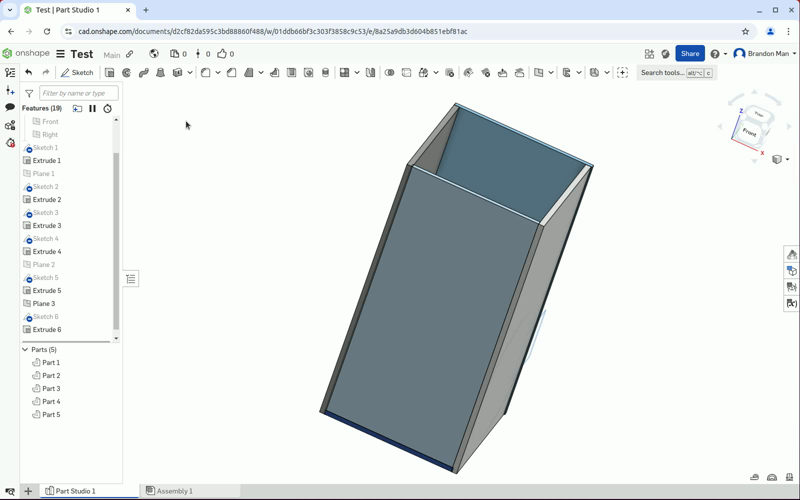
key(down, 2)
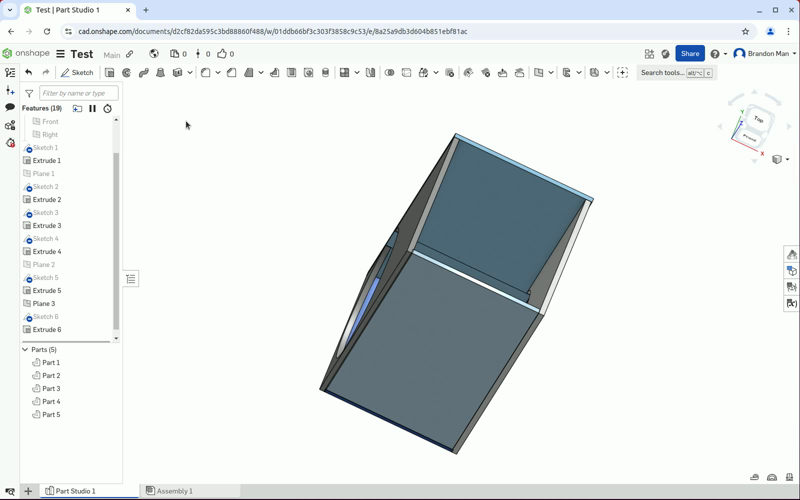
key(up, 2)
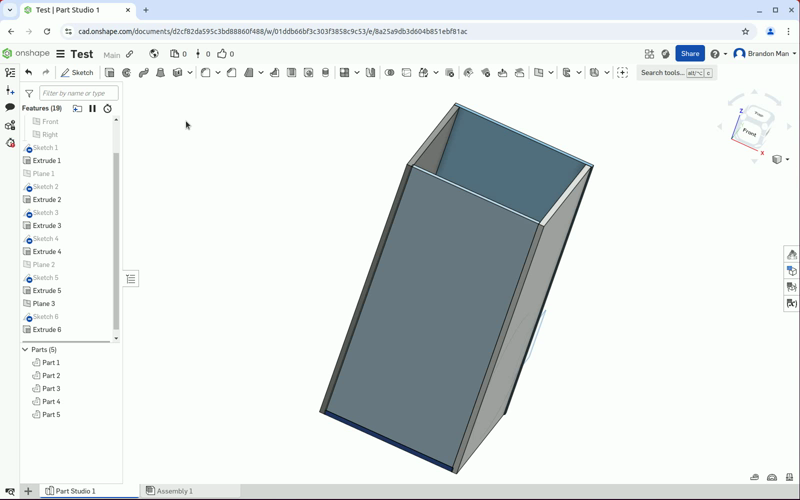
key(left, 2)
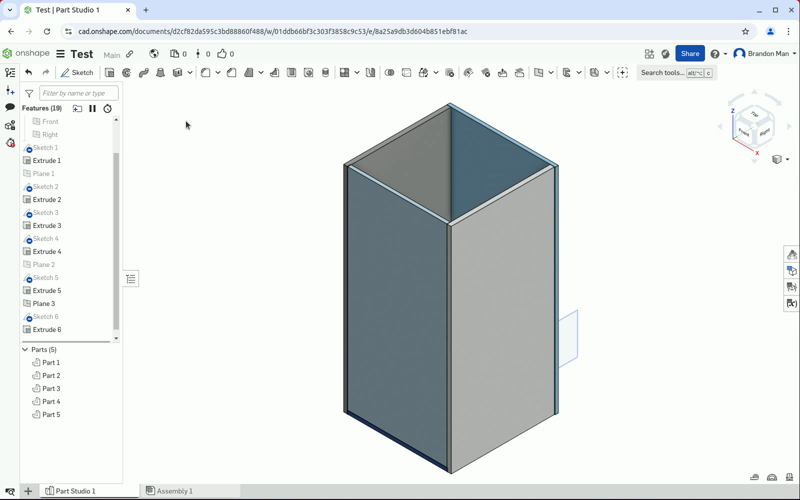
mouse_move(69, 150)
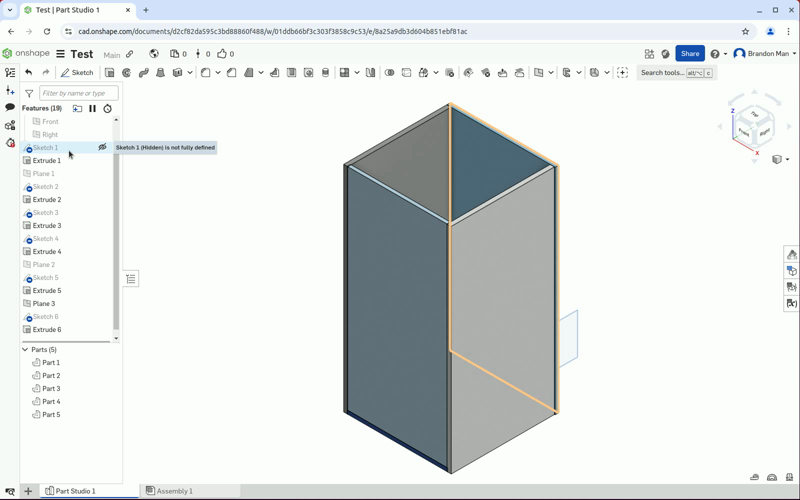
click(69, 150)